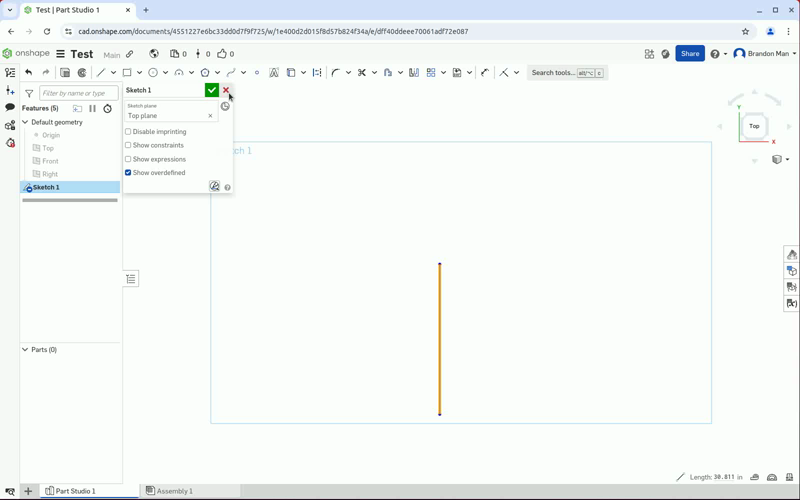
key(shift+h)
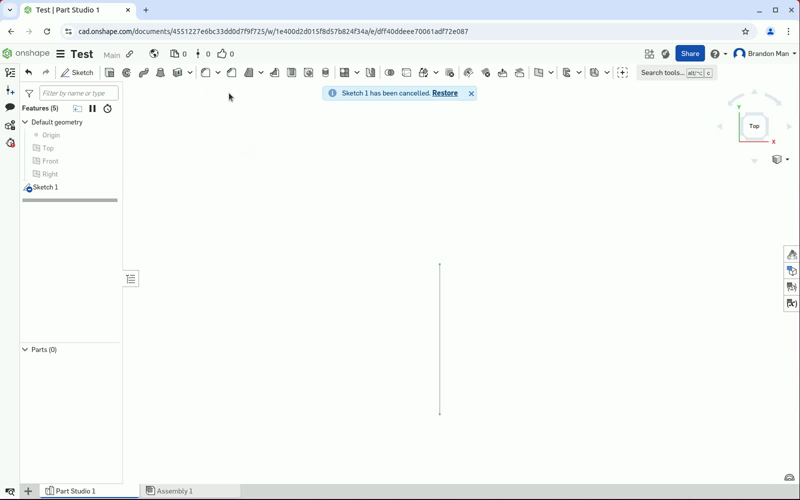
key(shift+s)
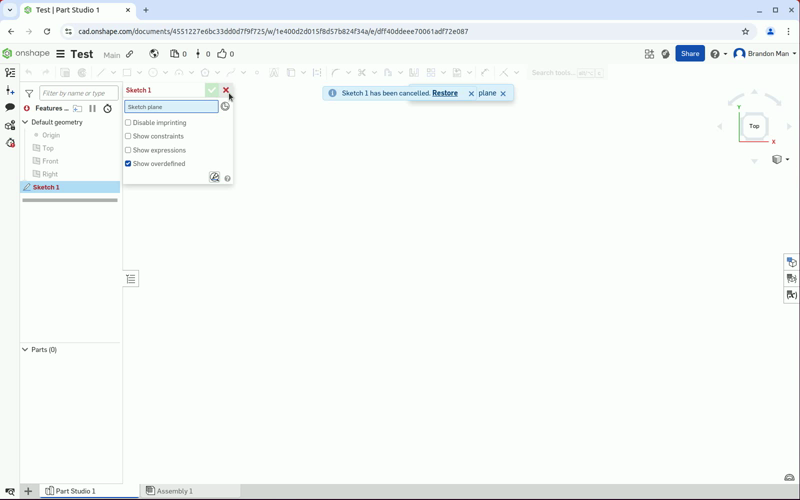
mouse_move(73, 150)
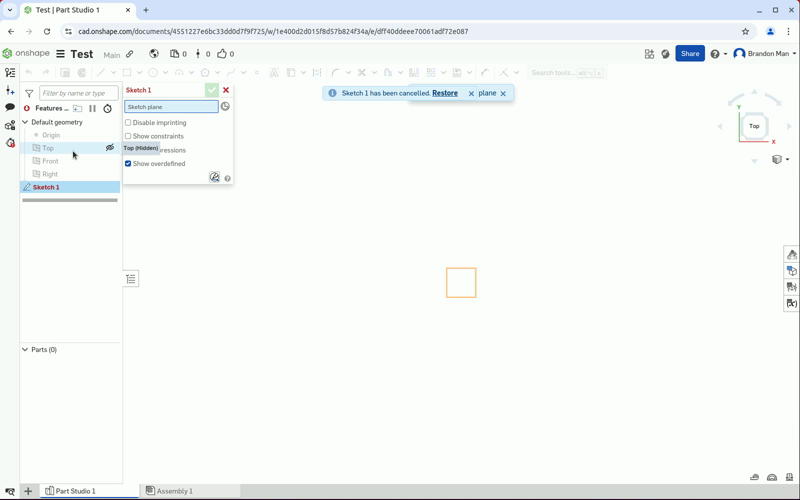
click(73, 150)
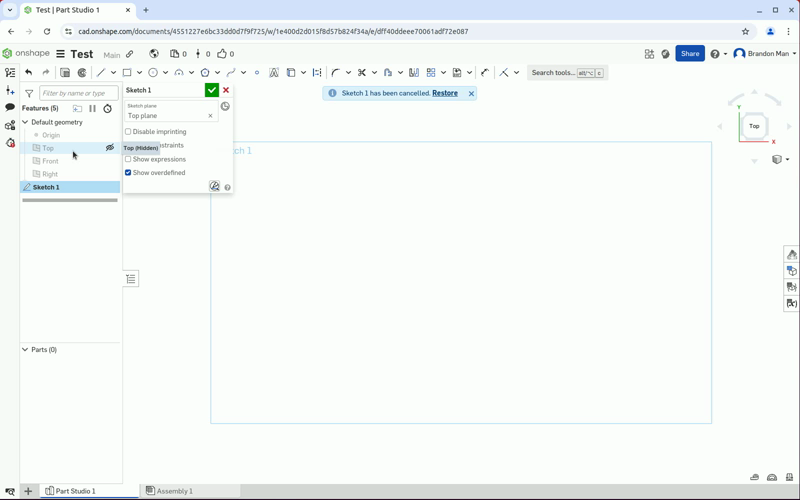
mouse_move(73, 352)
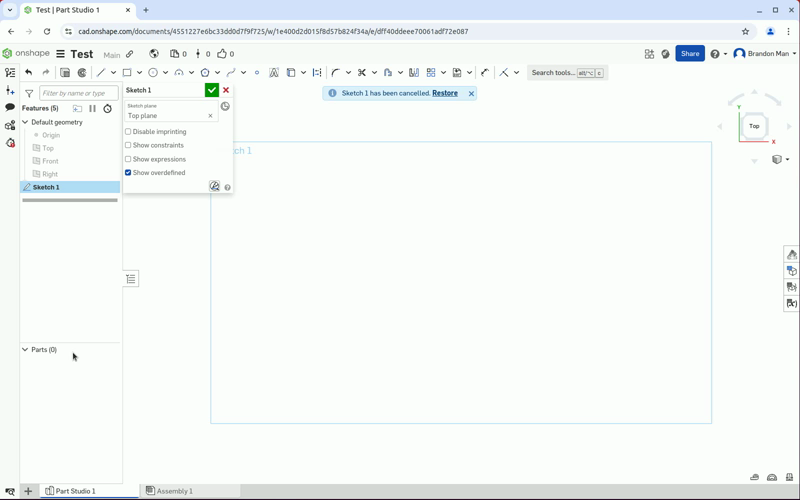
key(y)
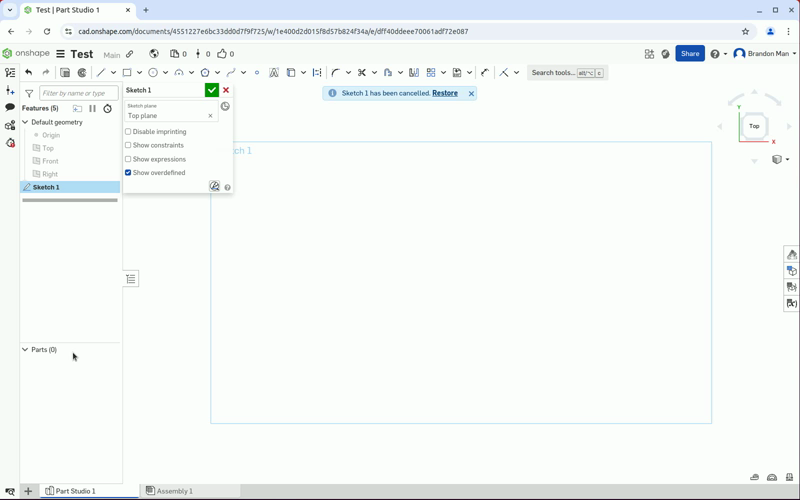
key(l)
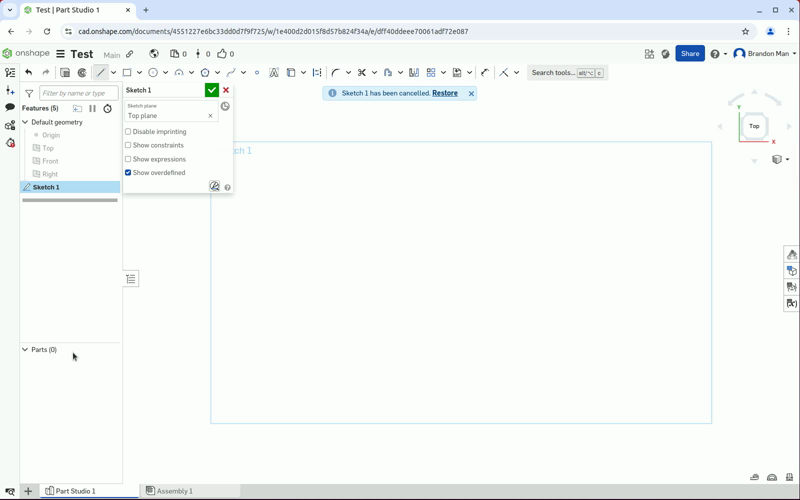
key_down(shift)
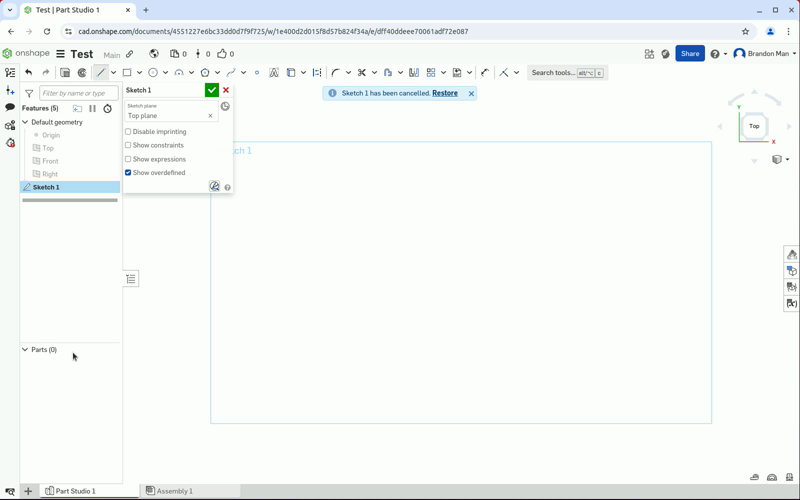
mouse_move(460, 198)
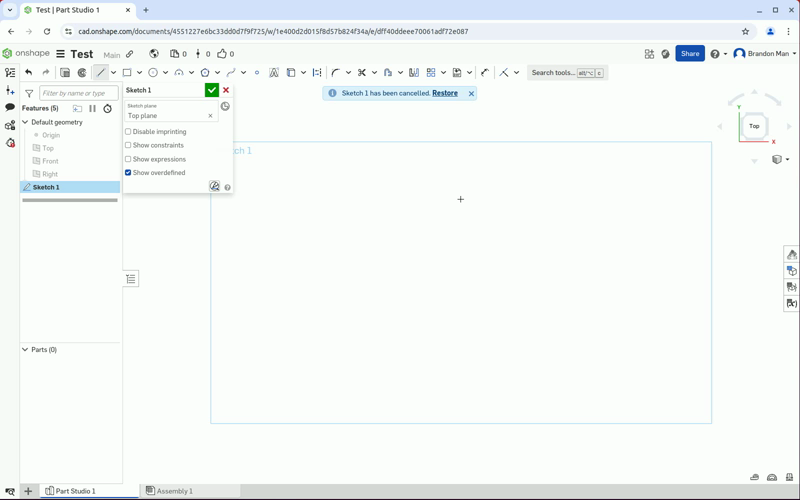
click(460, 198)
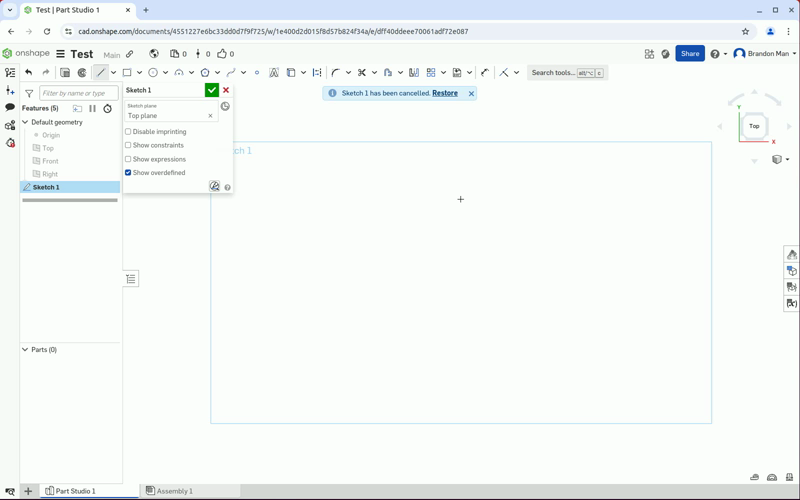
key_up(shift)
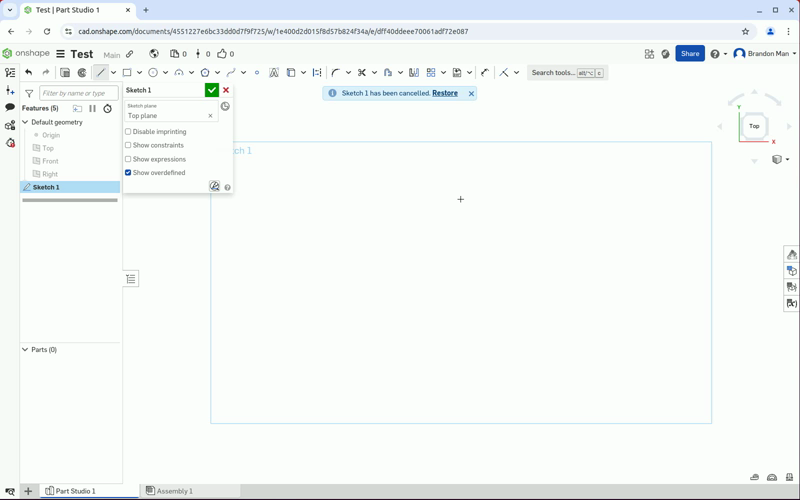
key_down(shift)
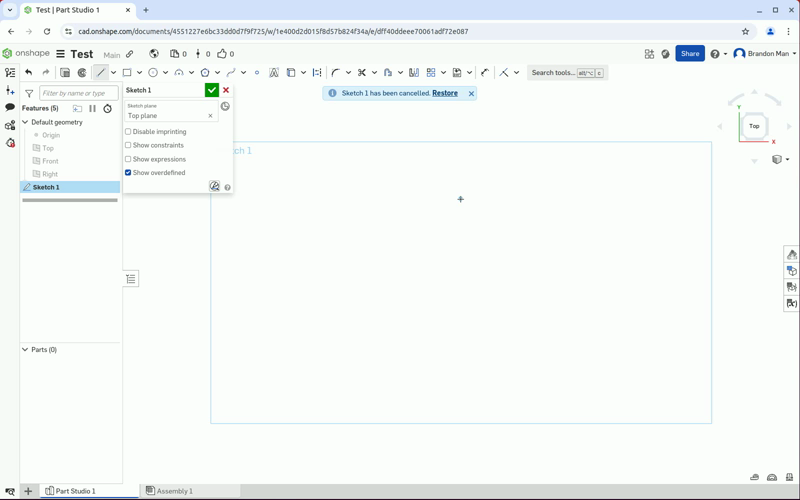
mouse_move(490, 198)
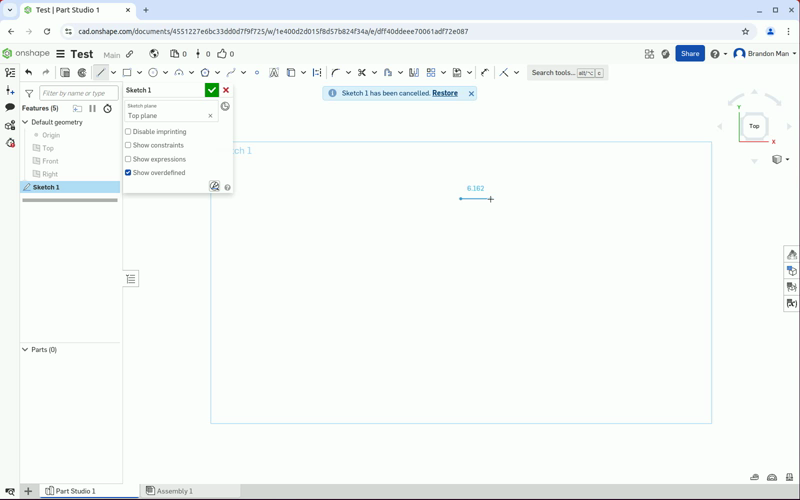
mouse_move(517, 198)
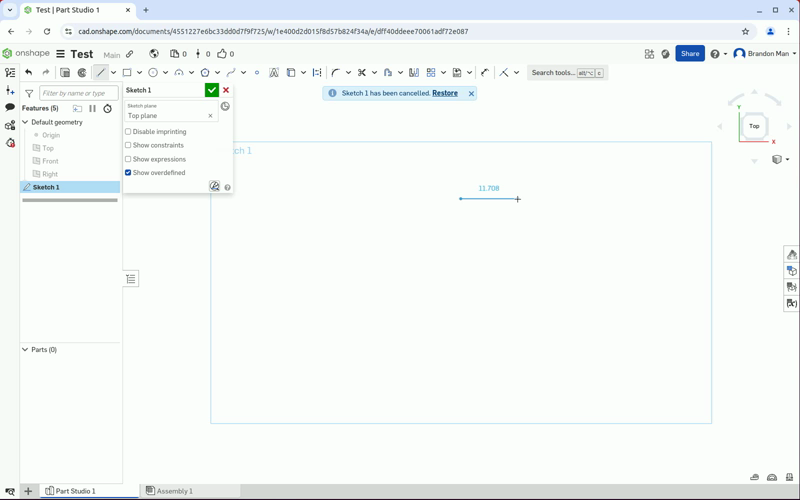
click(517, 198)
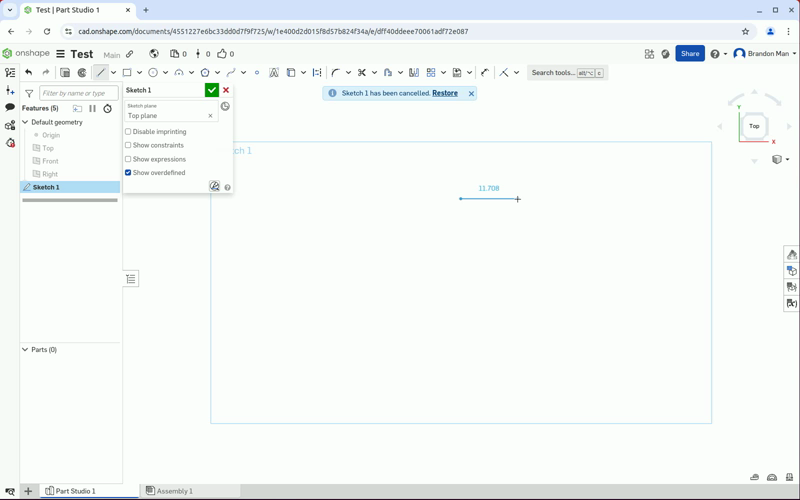
key_up(shift)
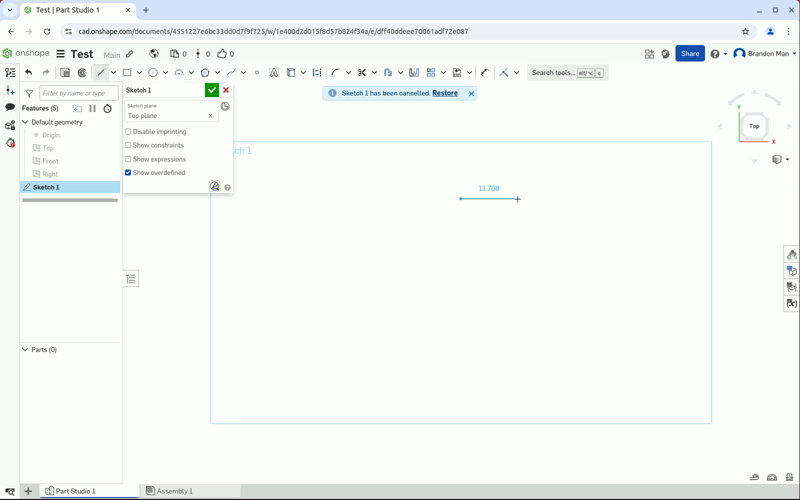
key_down(shift)
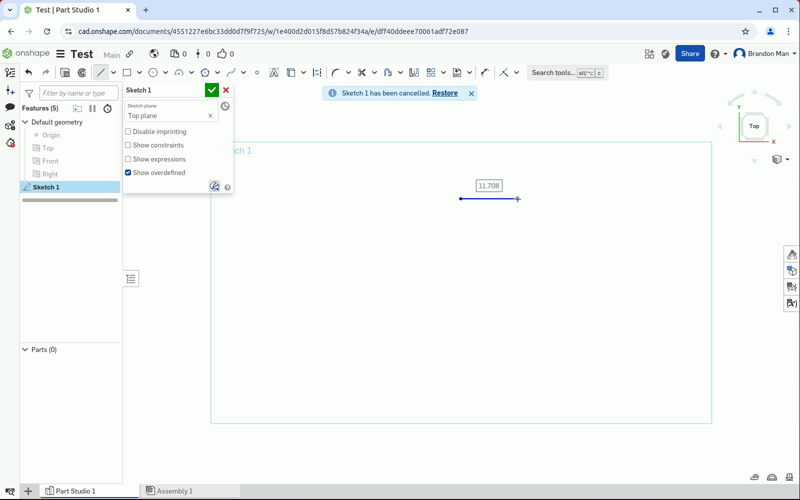
mouse_move(547, 198)
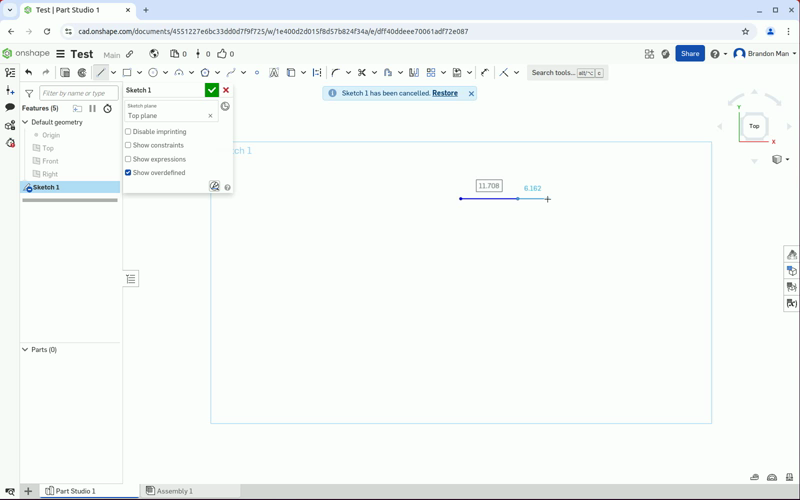
mouse_move(517, 169)
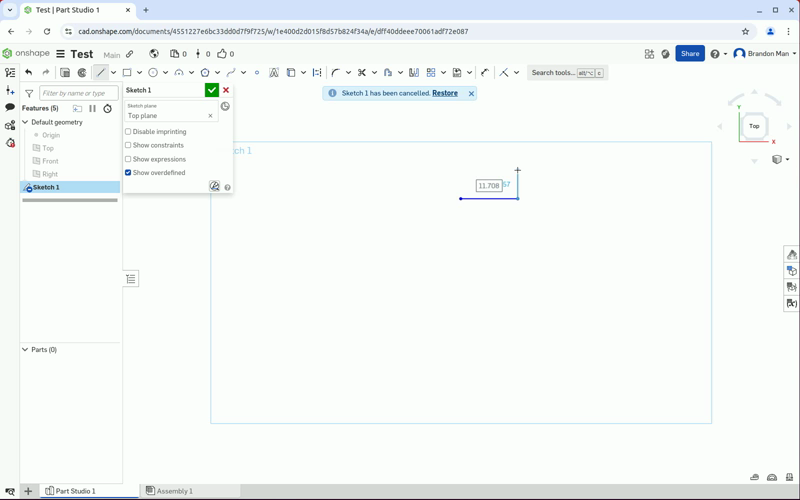
click(517, 169)
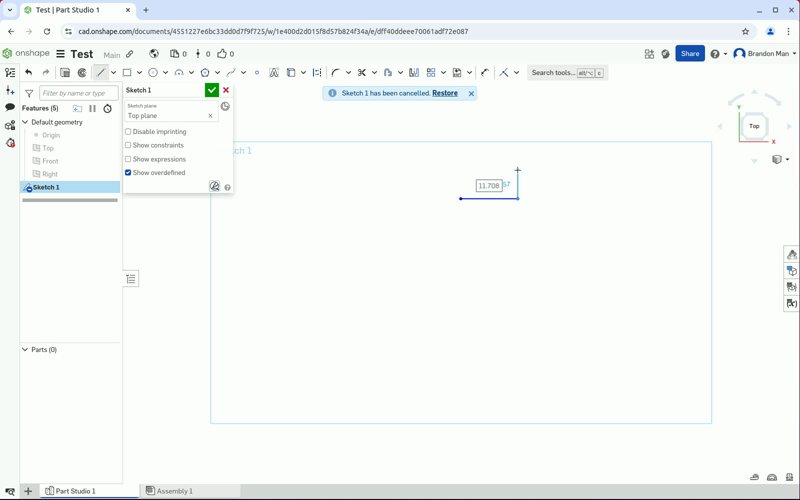
key_up(shift)
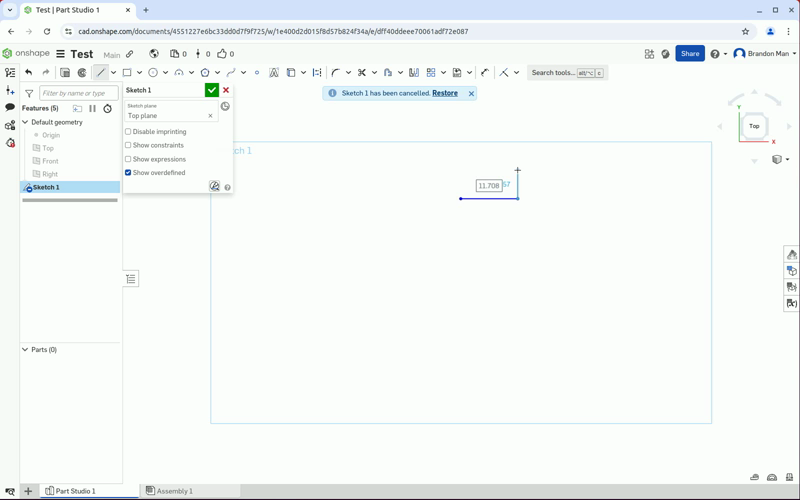
key_down(shift)
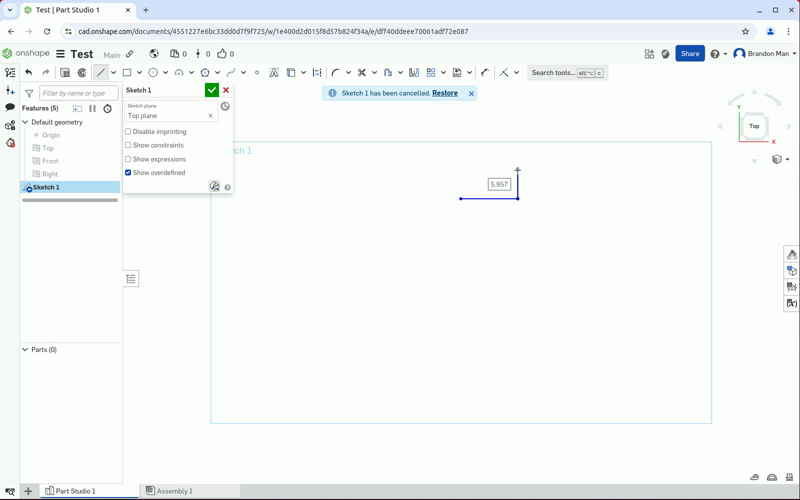
mouse_move(547, 169)
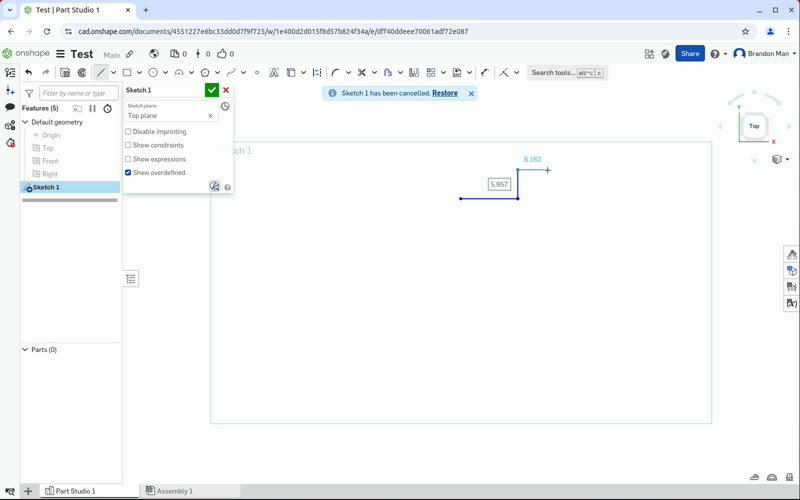
mouse_move(460, 169)
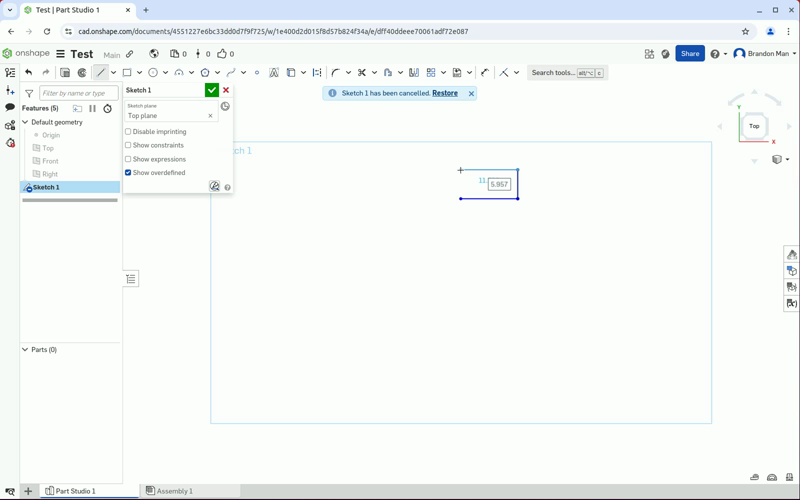
click(460, 169)
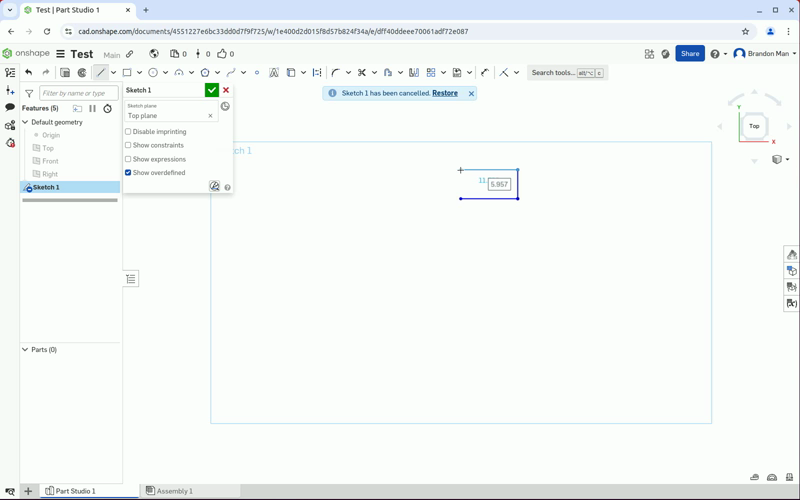
key_up(shift)
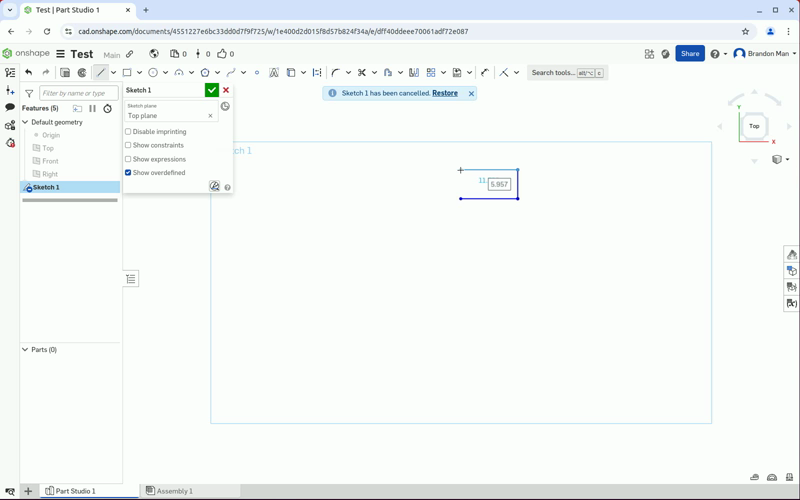
mouse_move(490, 169)
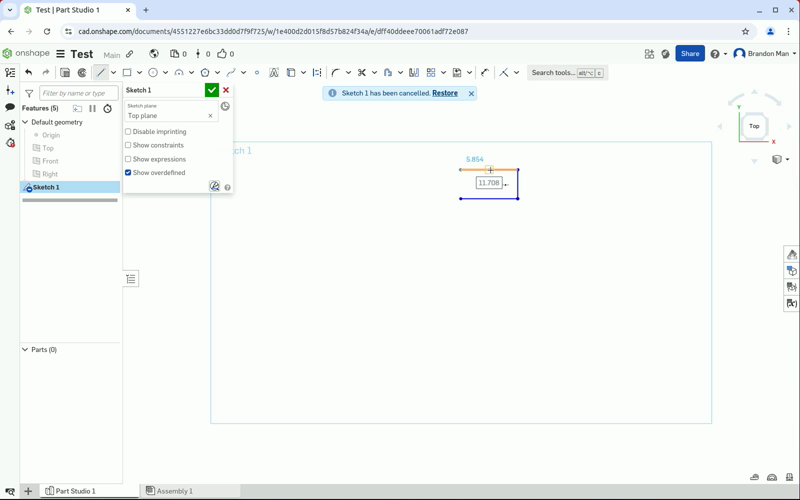
key_down(shift)
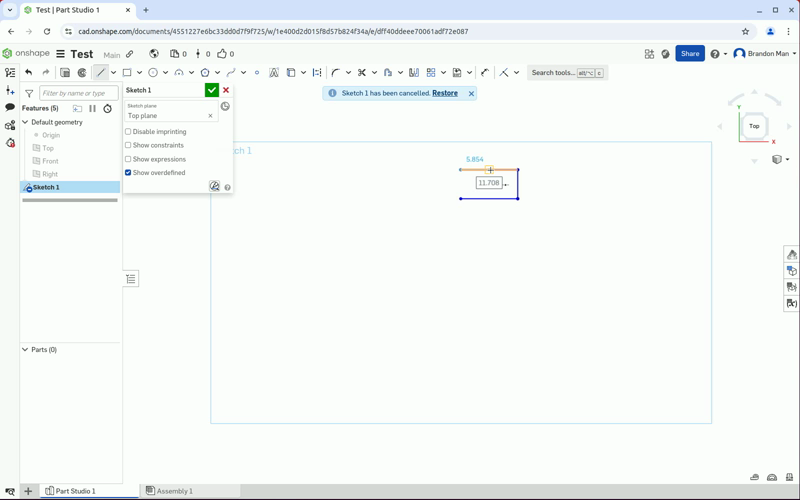
mouse_move(460, 198)
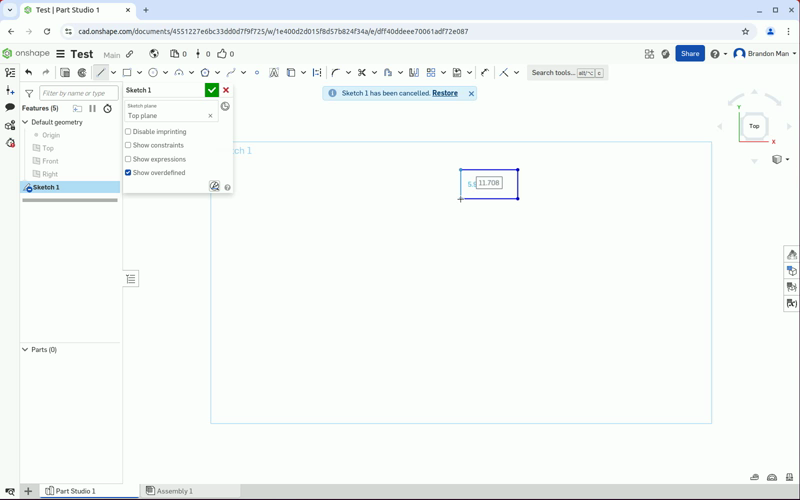
key_up(shift)
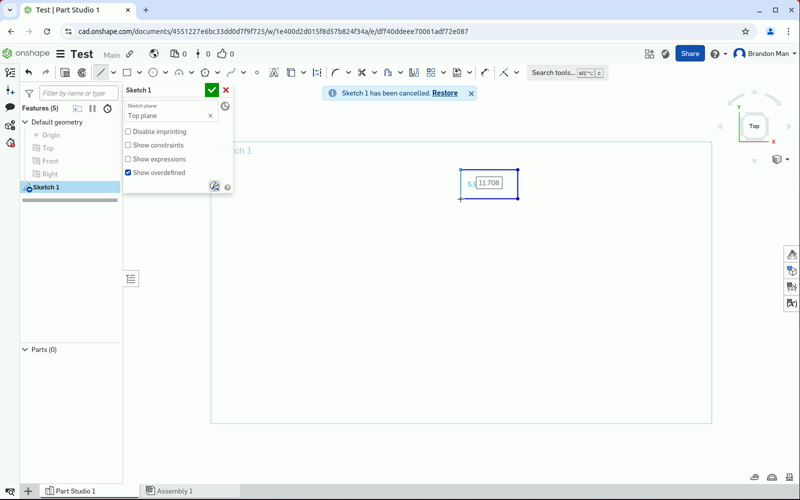
click(460, 198)
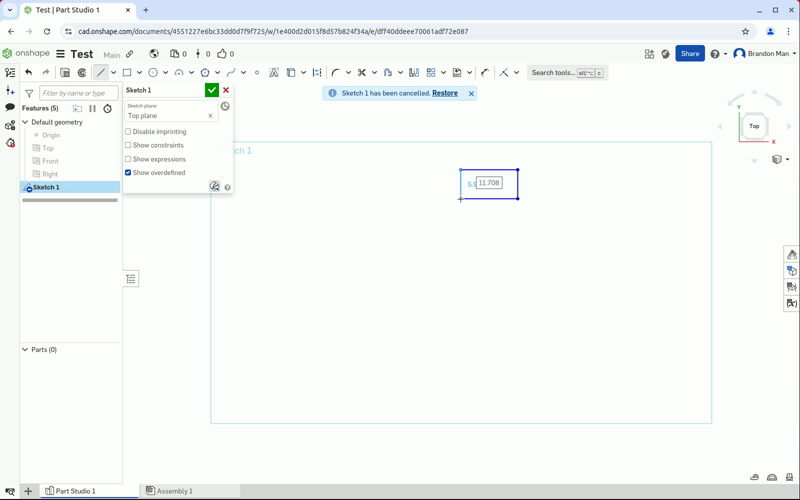
key(esc)
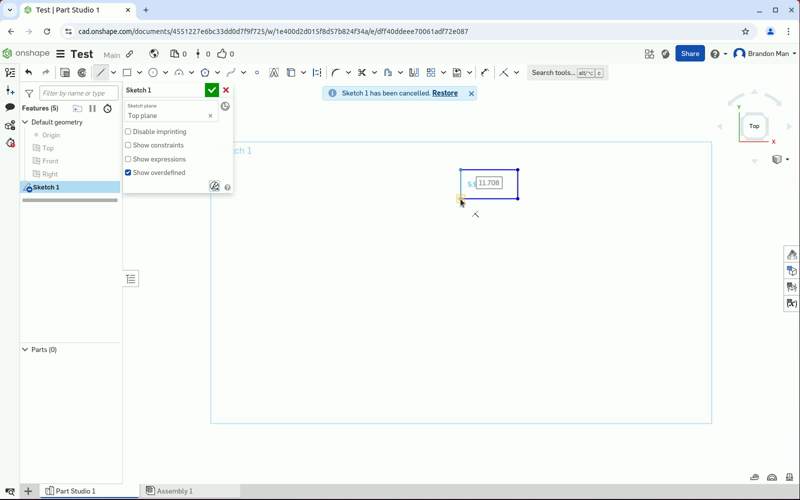
mouse_move(486, 171)
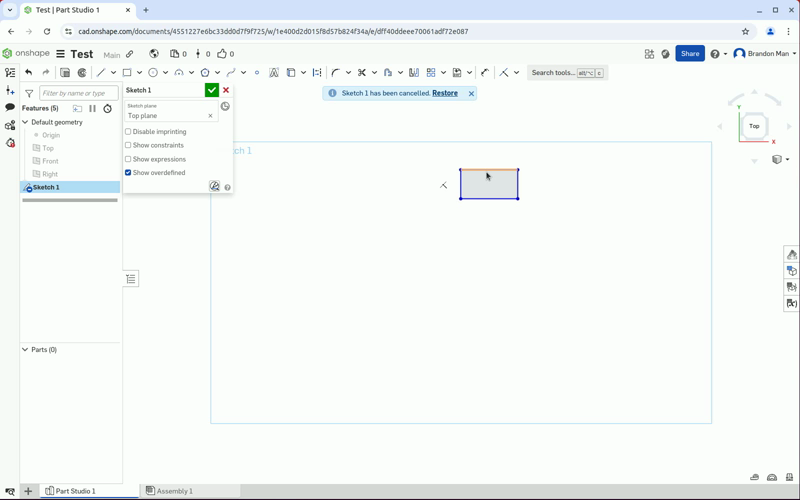
scroll(6)
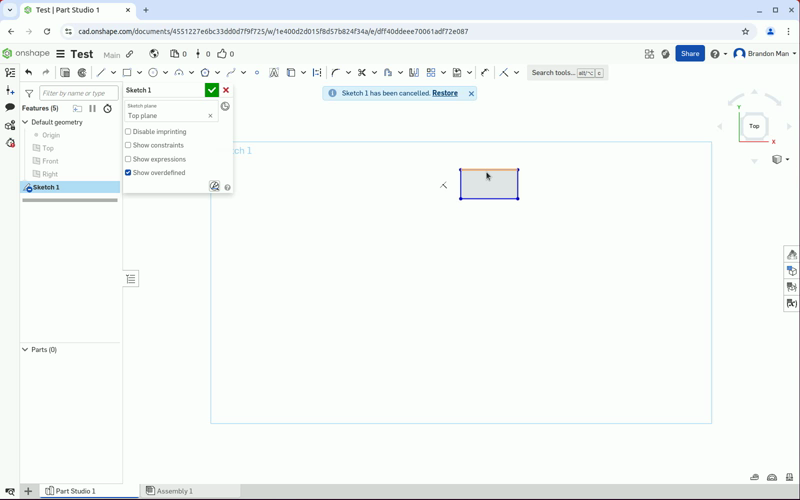
scroll(6)
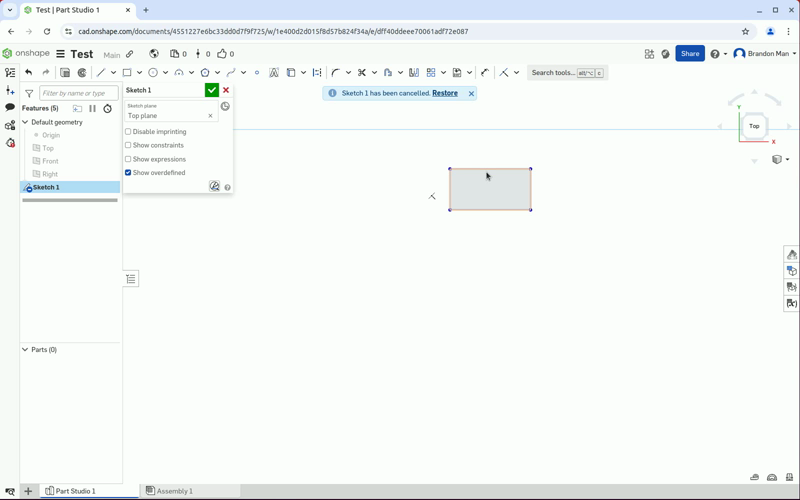
scroll(6)
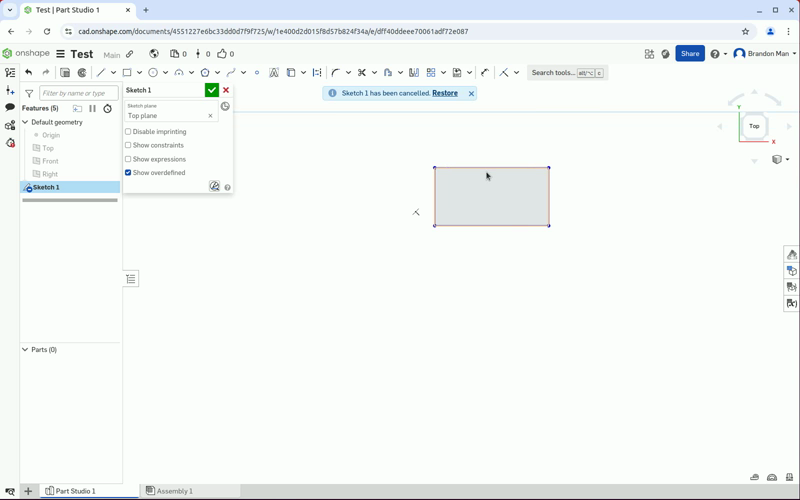
scroll(6)
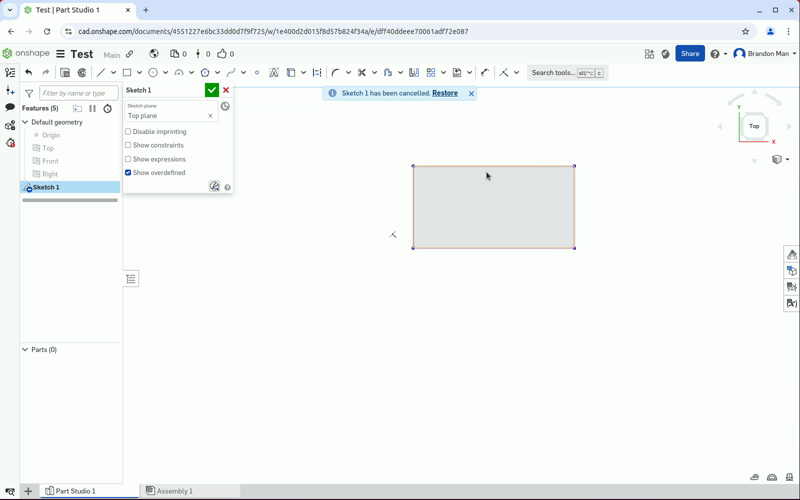
scroll(6)
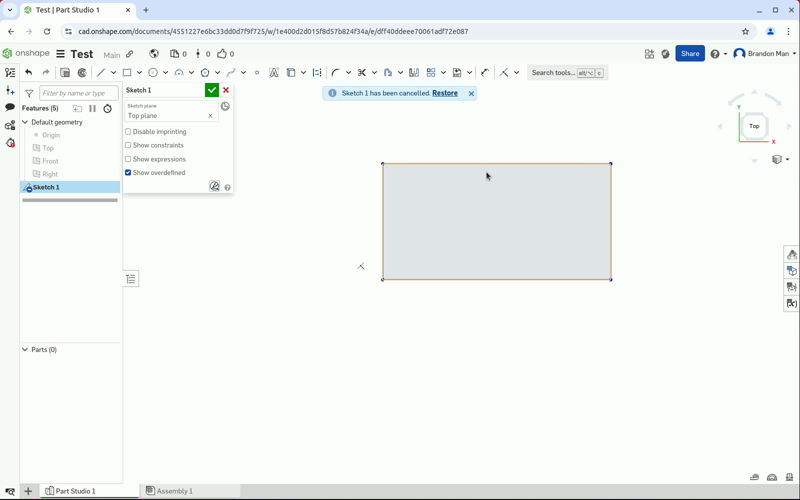
scroll(6)
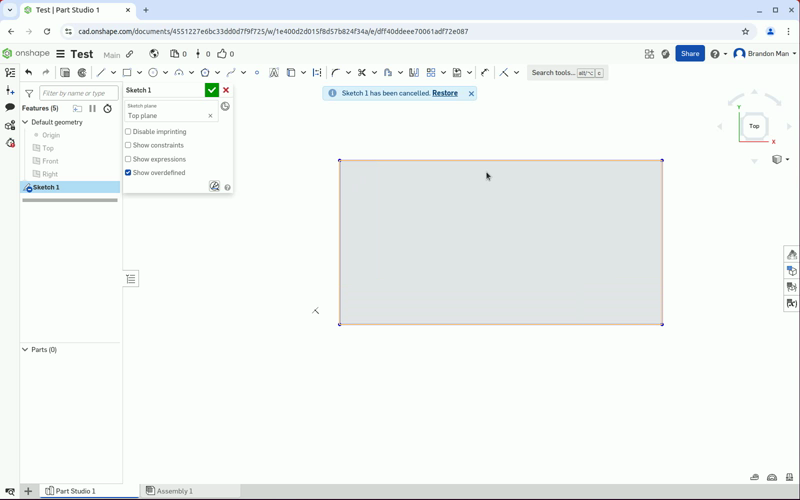
scroll(6)
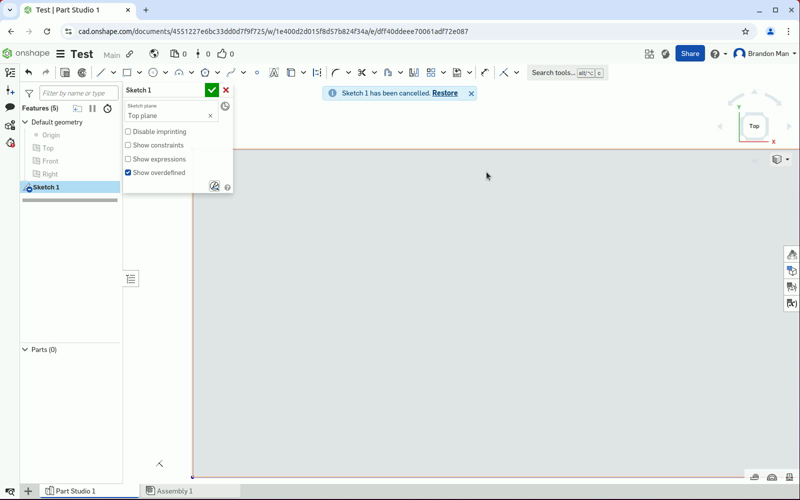
click(486, 171)
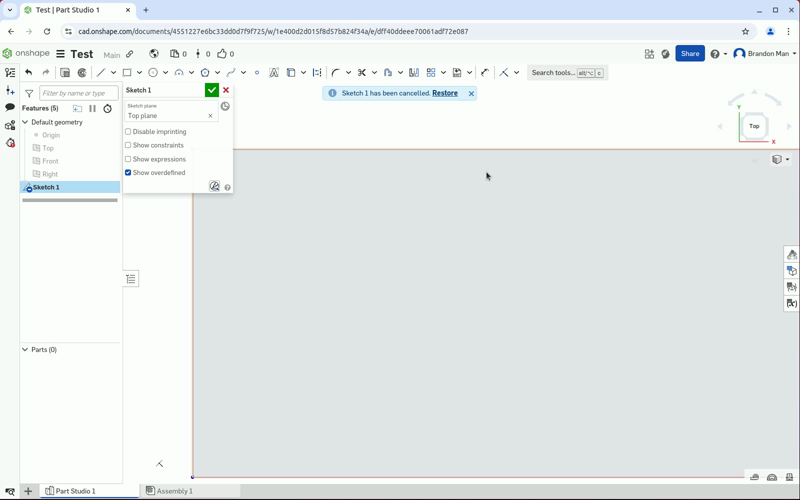
scroll(-6)
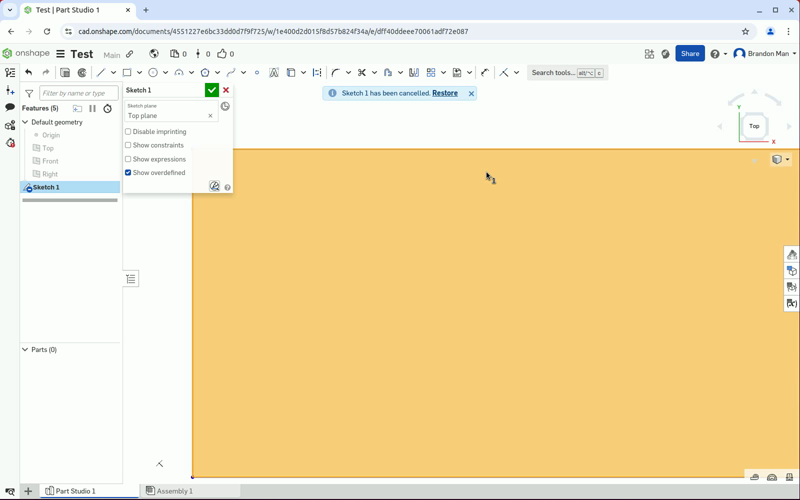
scroll(-6)
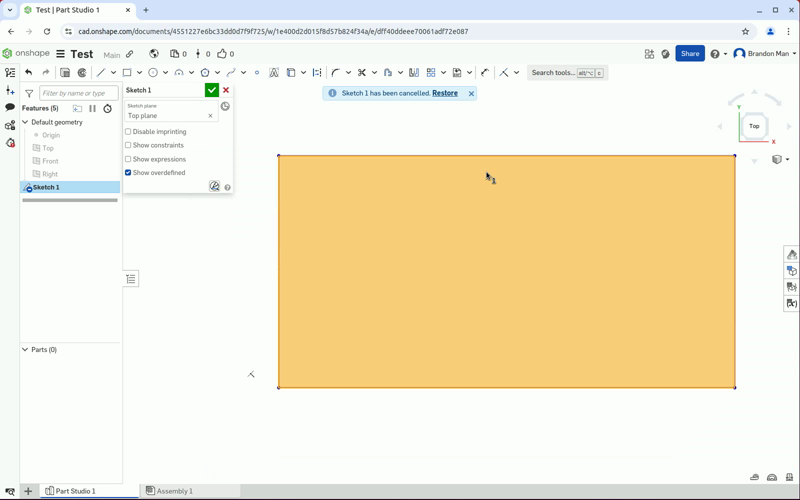
scroll(-6)
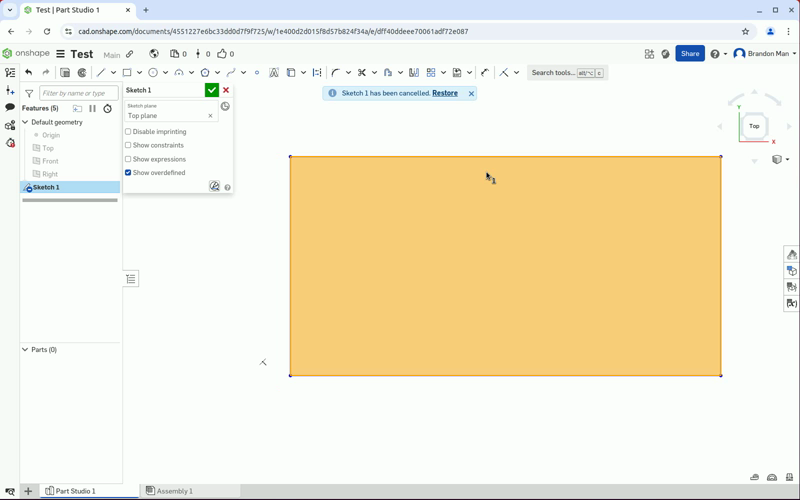
scroll(-6)
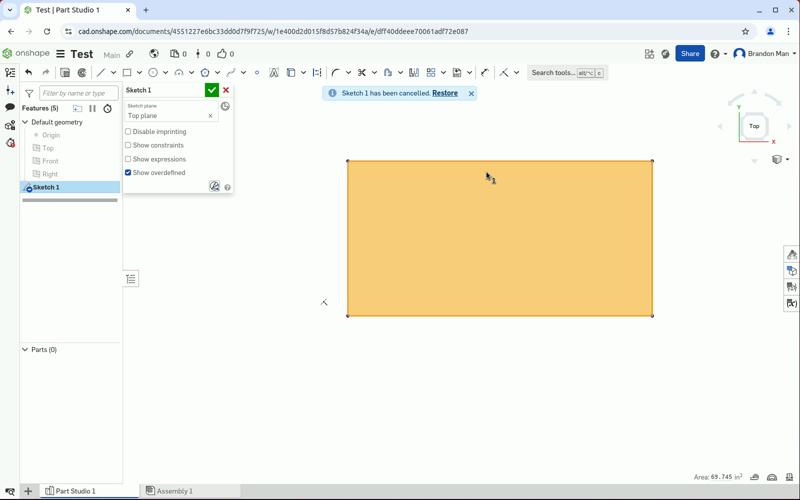
scroll(-6)
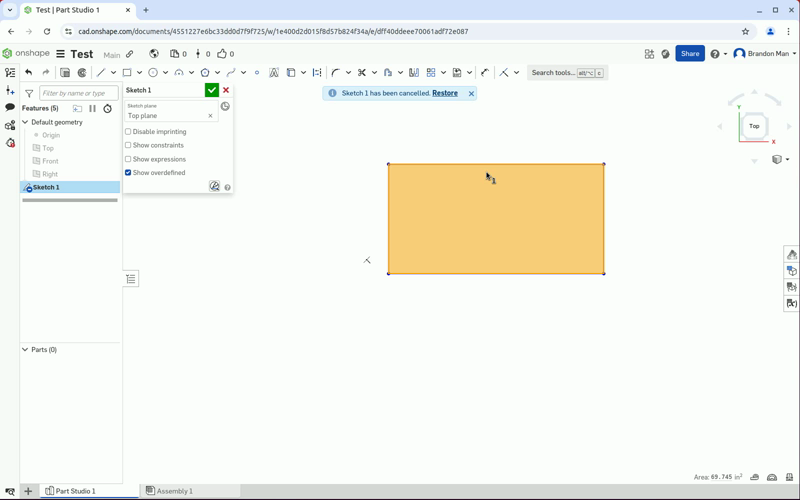
scroll(-6)
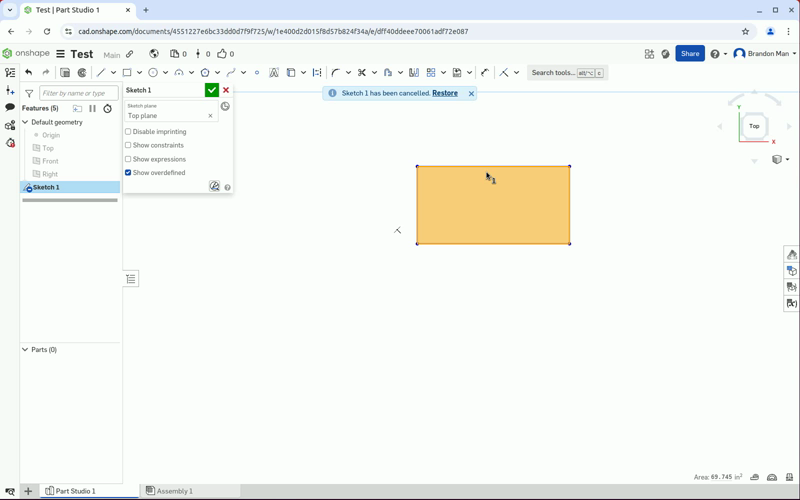
scroll(-6)
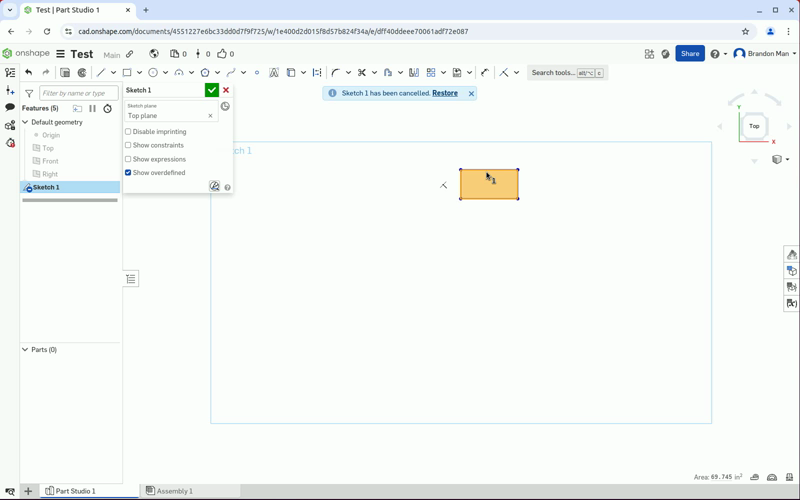
mouse_move(73, 352)
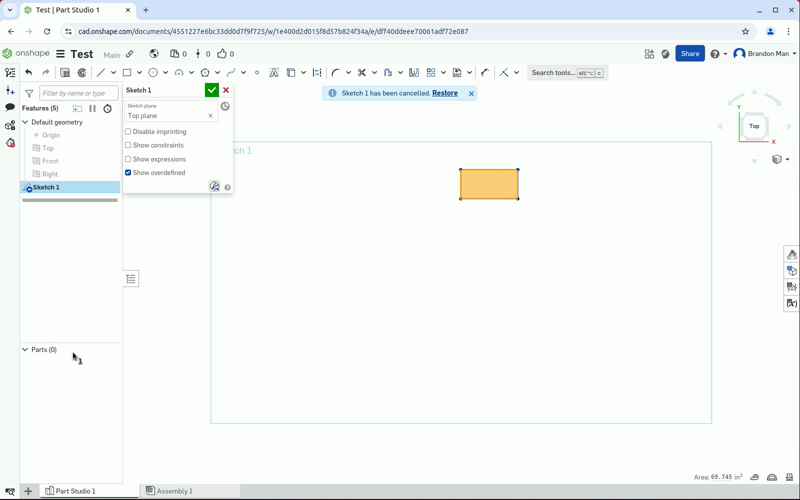
key(shift+y)
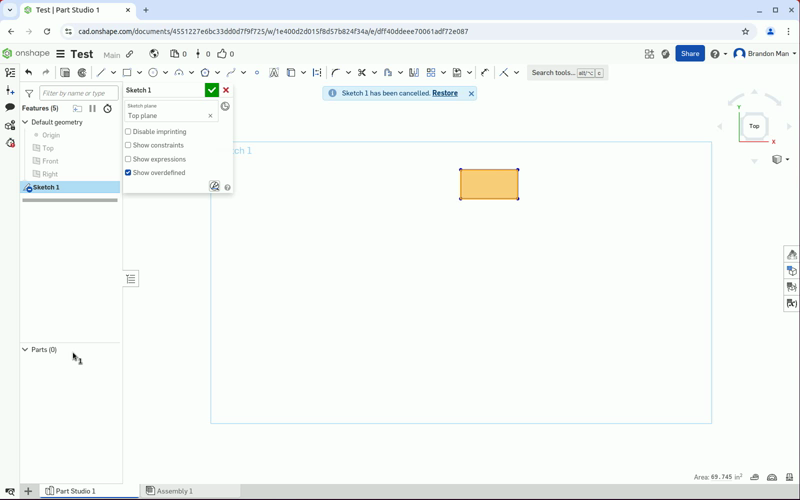
key(shift+e)
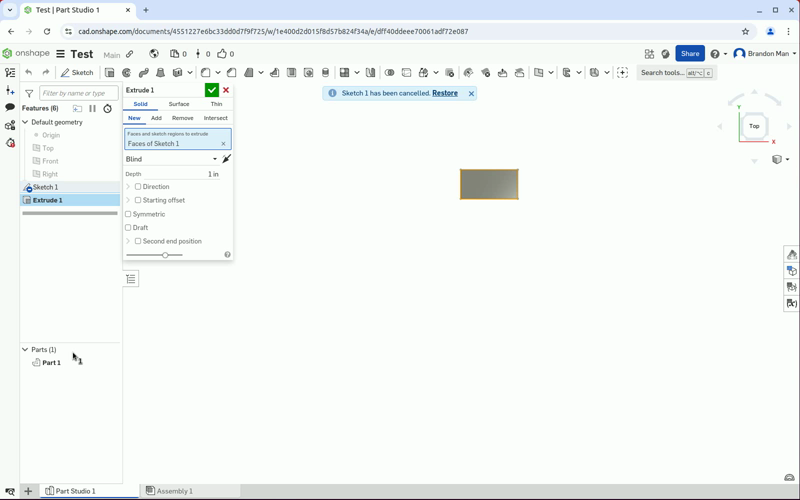
mouse_move(143, 106)
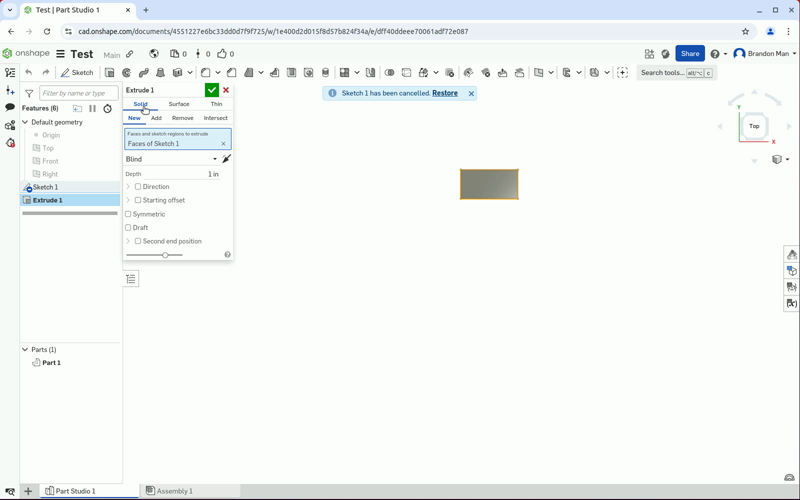
click(143, 106)
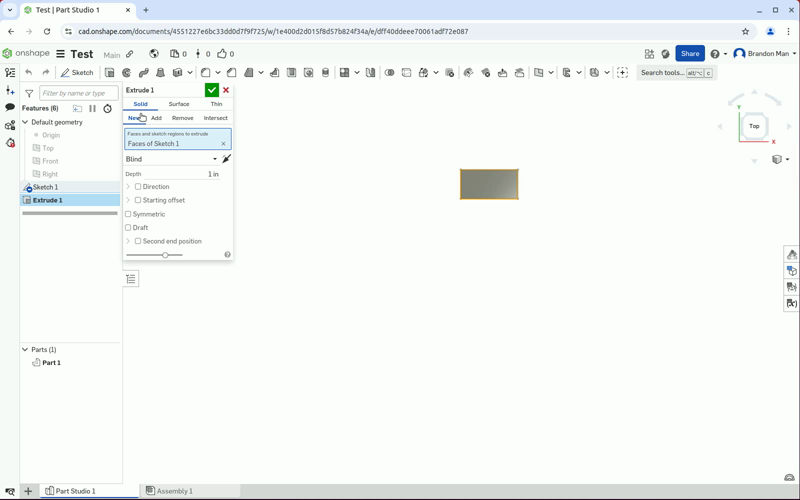
mouse_move(137, 120)
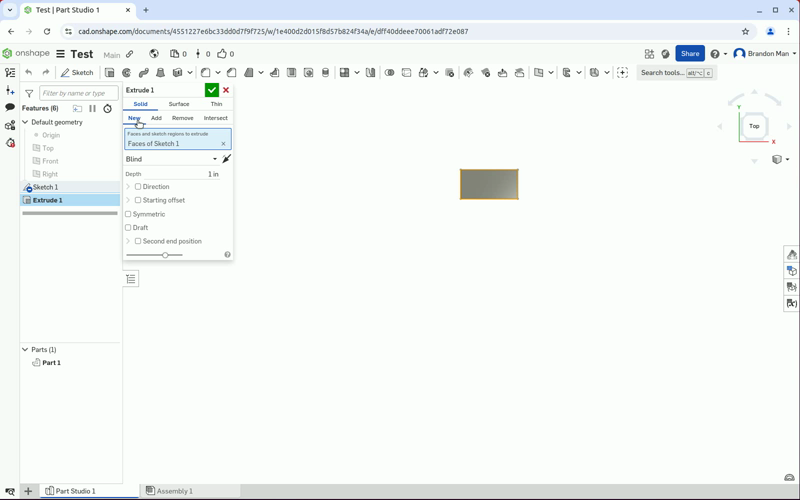
click(137, 120)
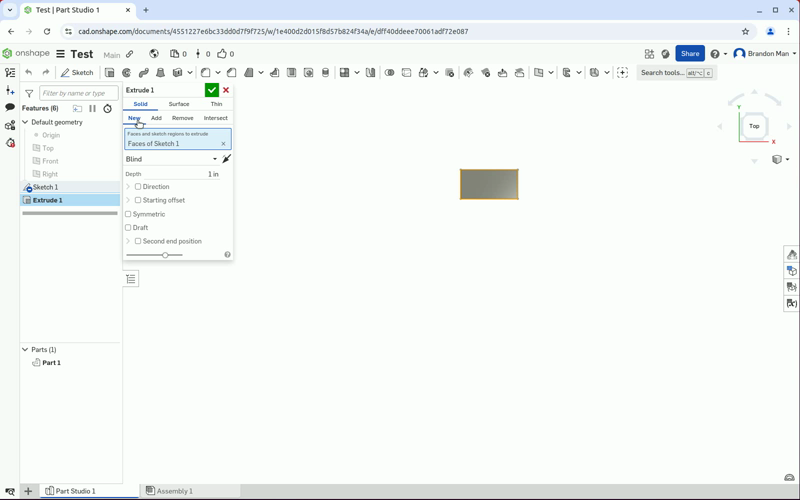
key(tab, 4)
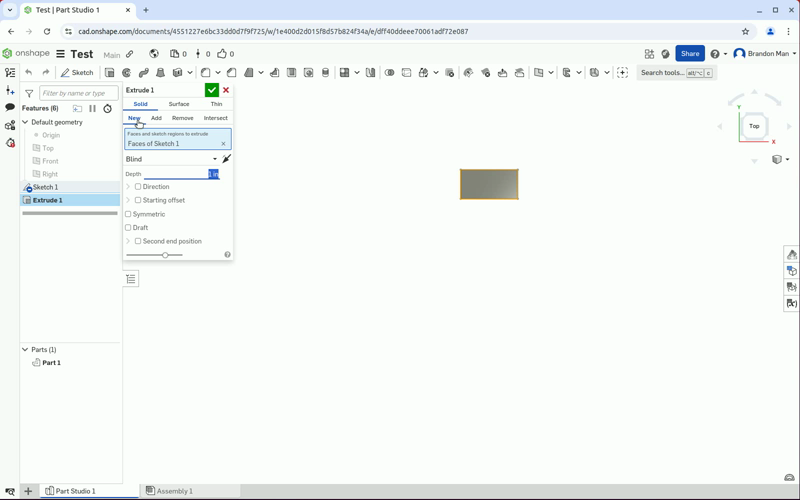
text(11.554)
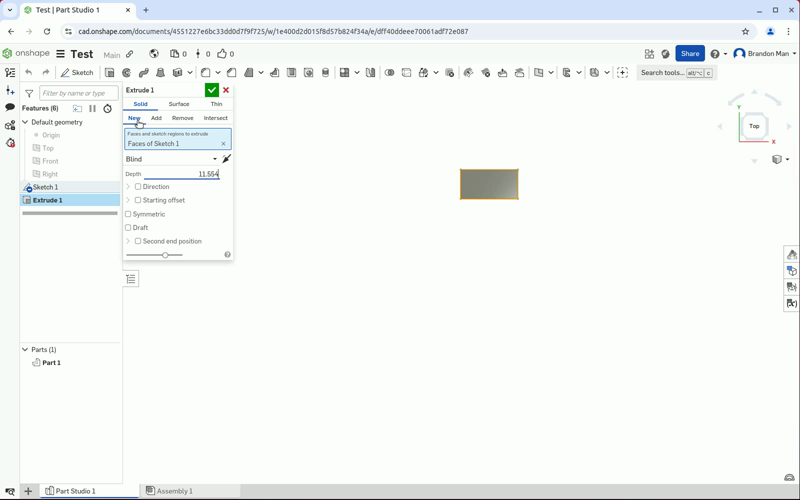
key(enter)
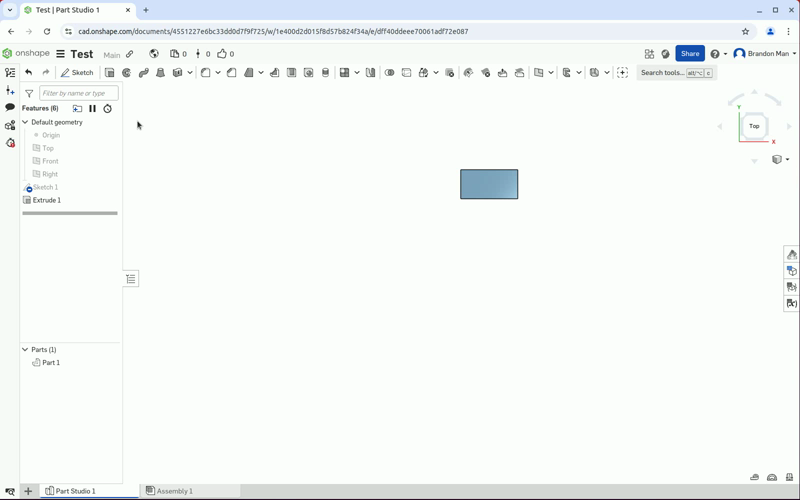
key(shift+h)
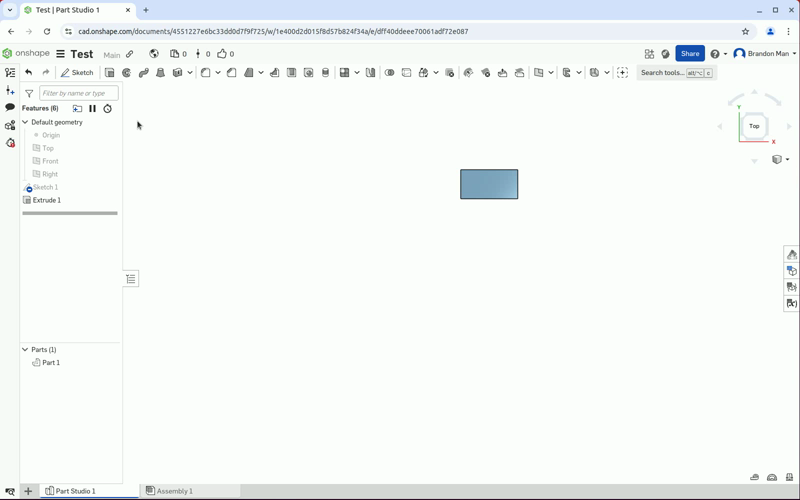
key(shift+h)
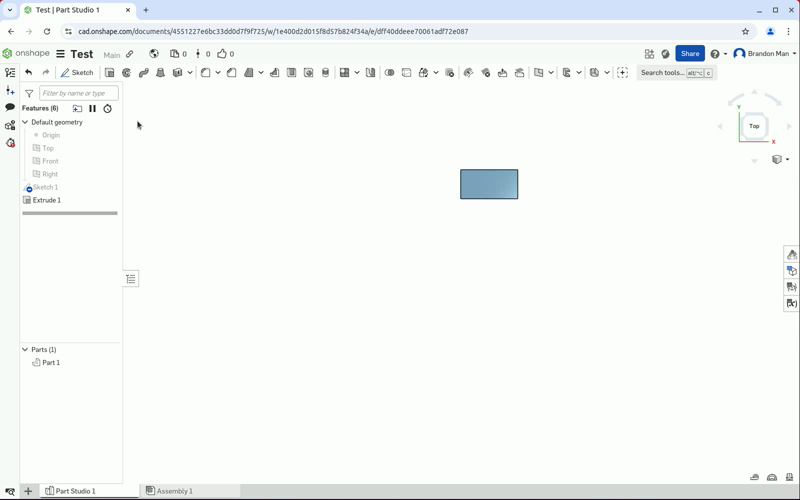
mouse_move(73, 189)
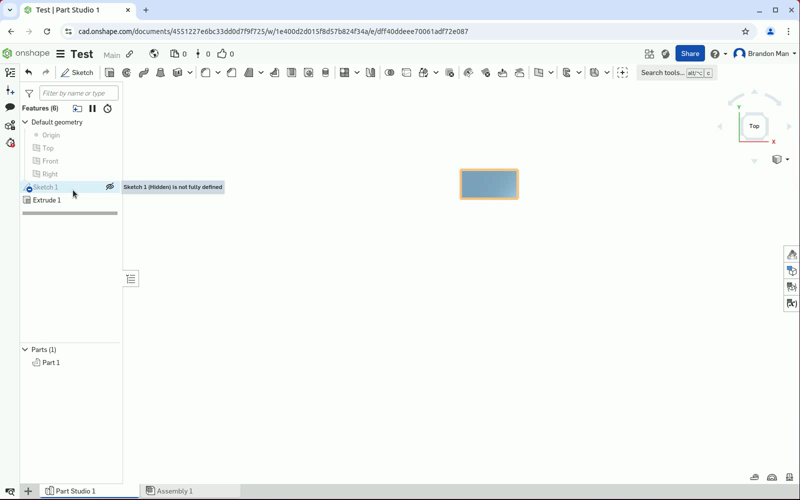
click(73, 189)
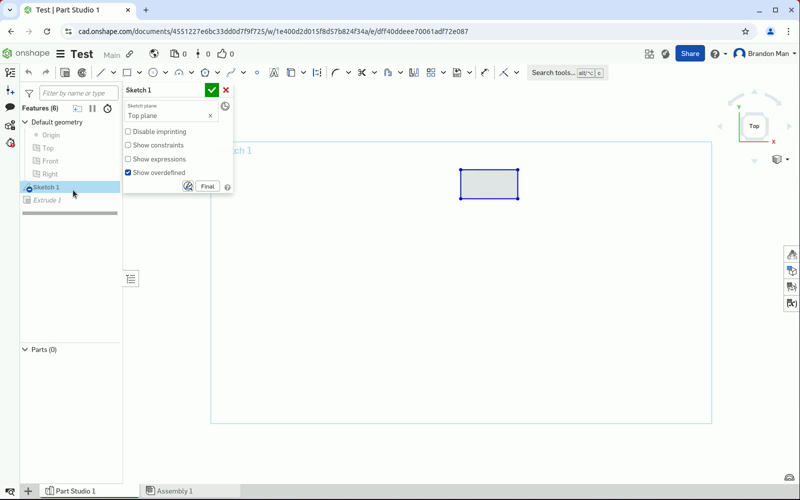
mouse_move(229, 92)
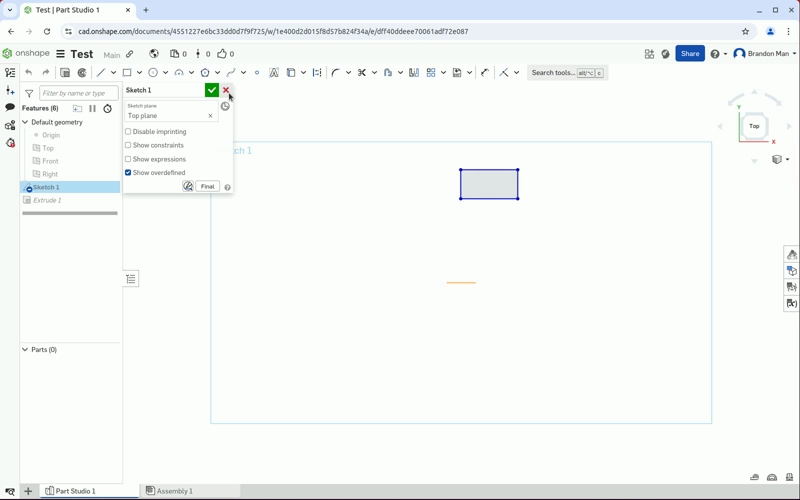
click(229, 92)
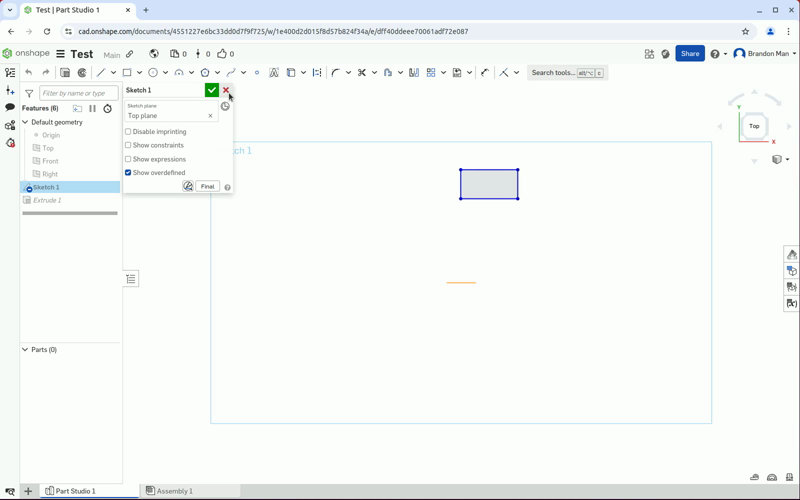
key(shift+s)
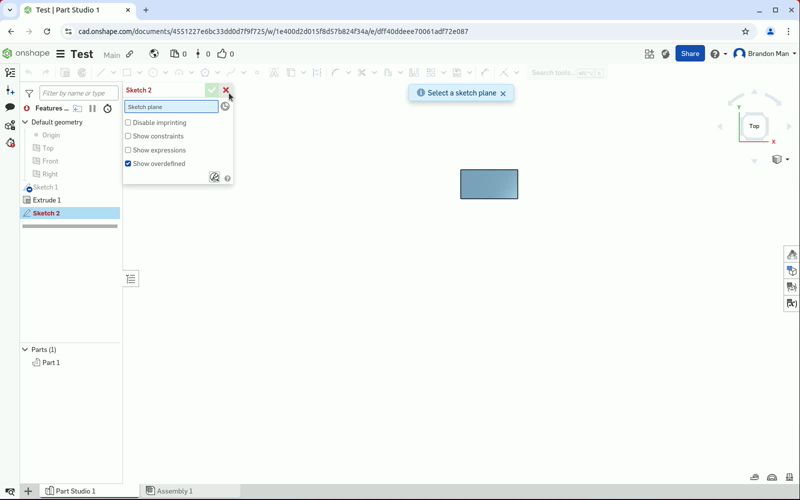
mouse_move(73, 150)
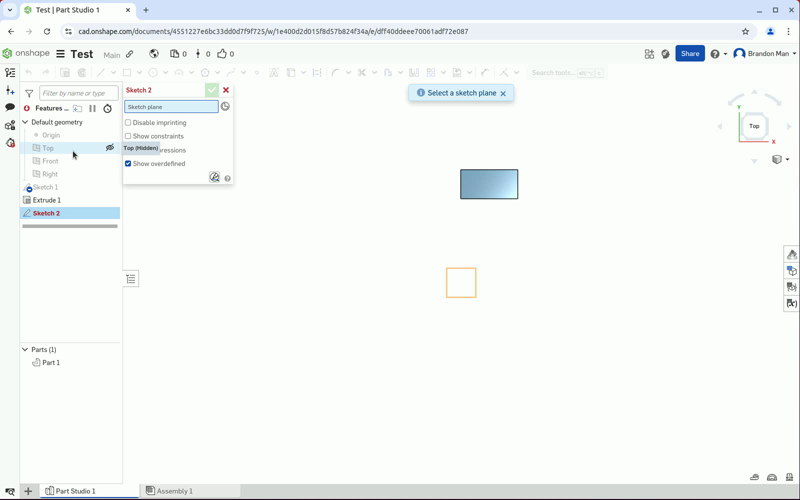
click(73, 150)
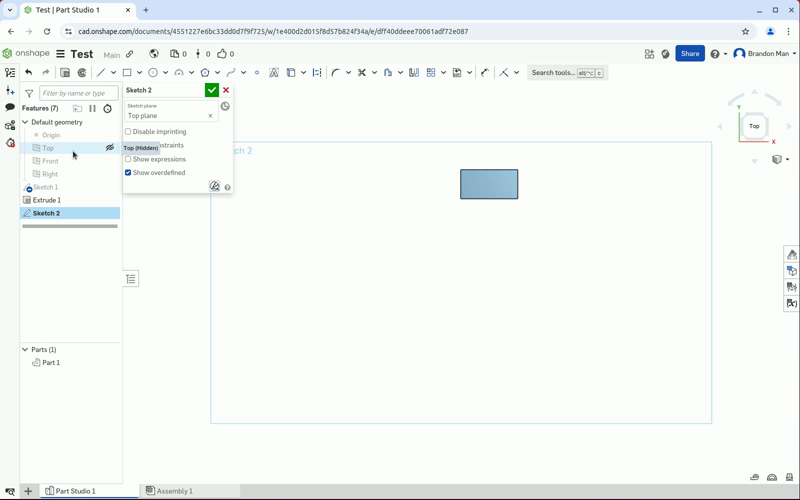
mouse_move(73, 352)
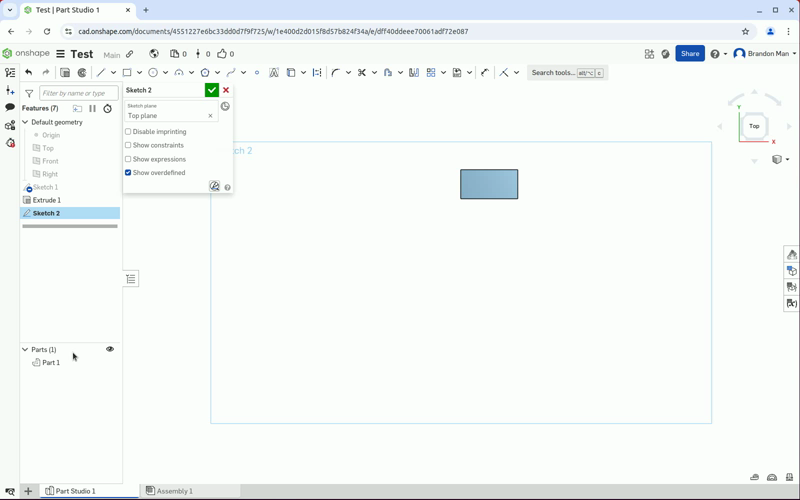
key(y)
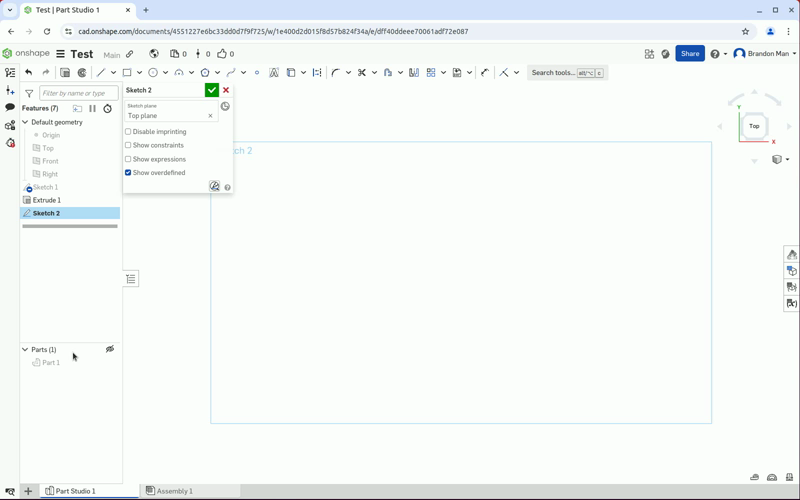
key(l)
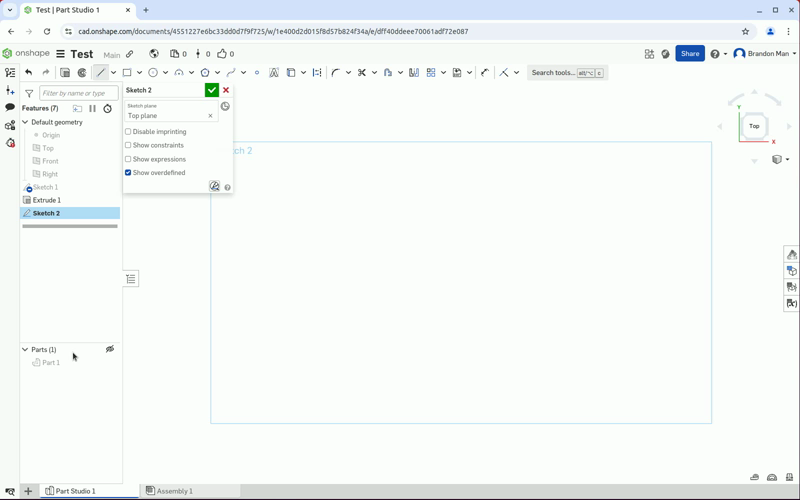
key_down(shift)
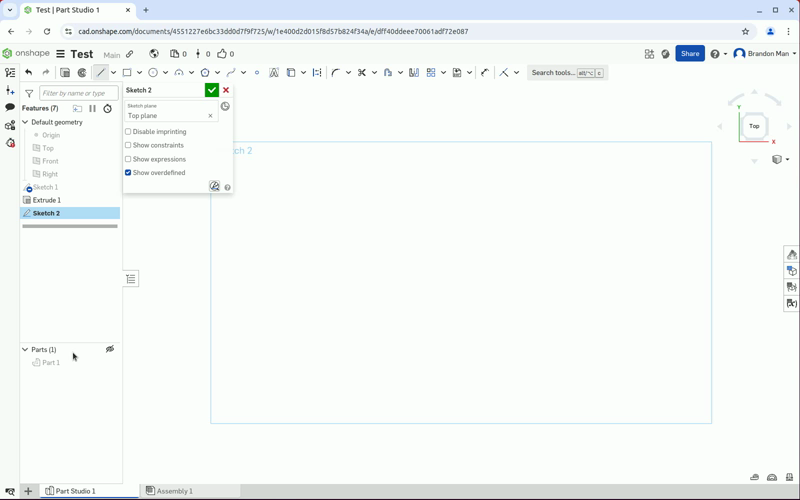
mouse_move(460, 282)
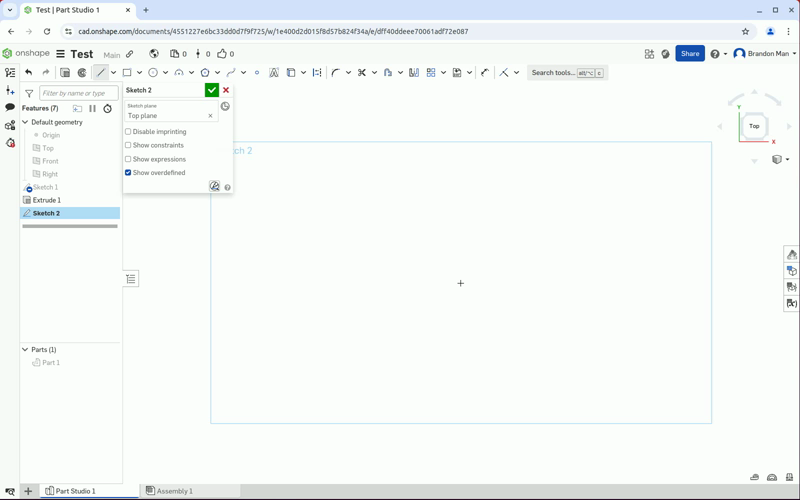
click(460, 282)
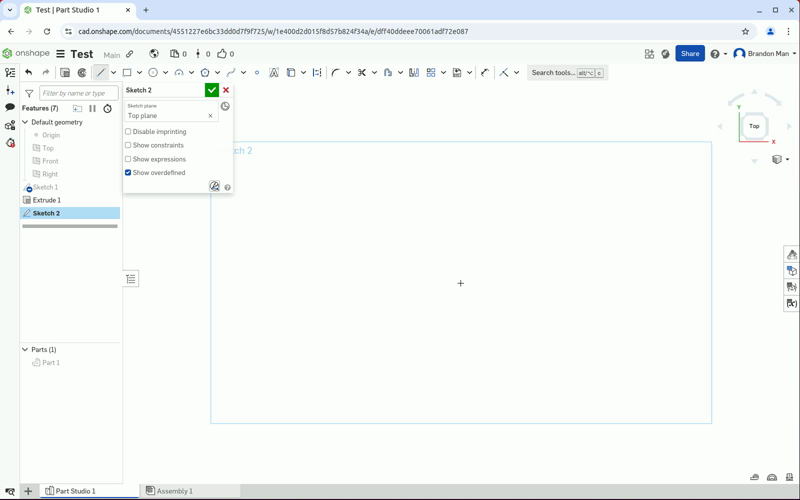
key_up(shift)
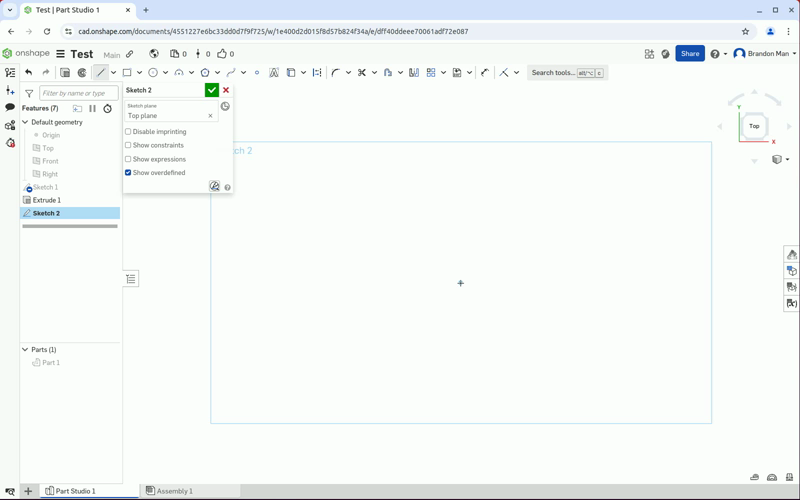
key_down(shift)
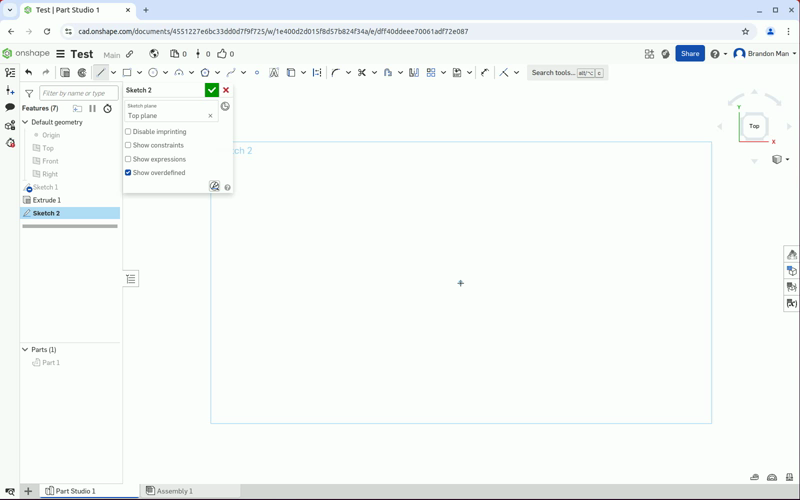
mouse_move(490, 282)
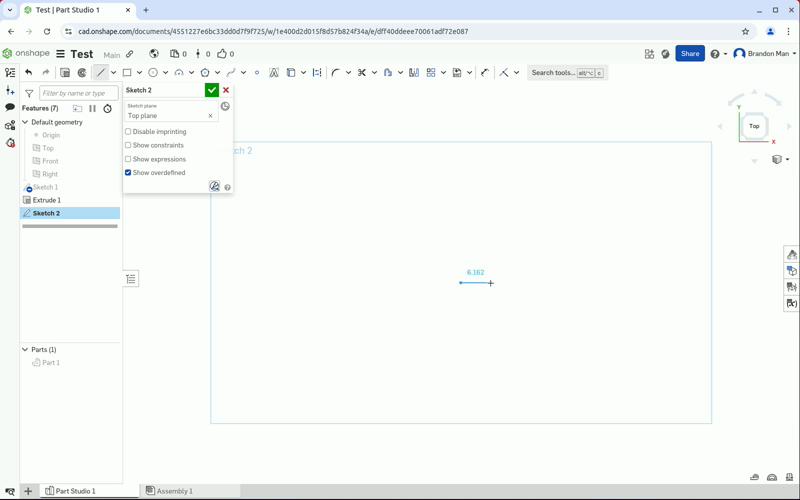
mouse_move(517, 282)
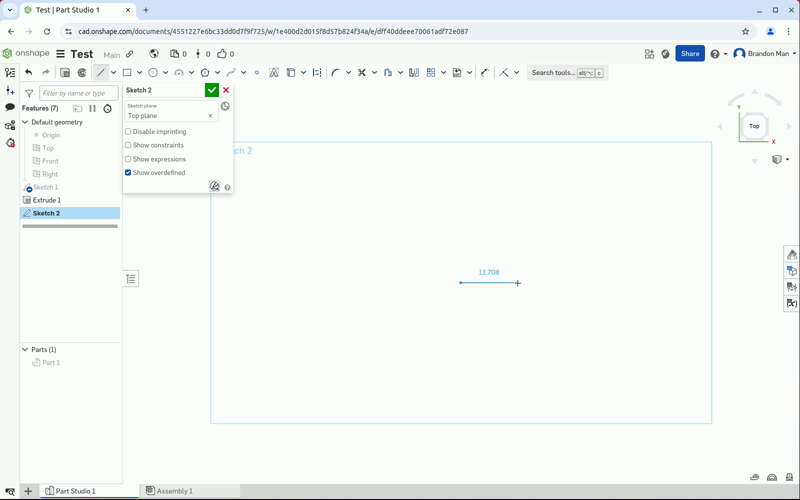
click(517, 282)
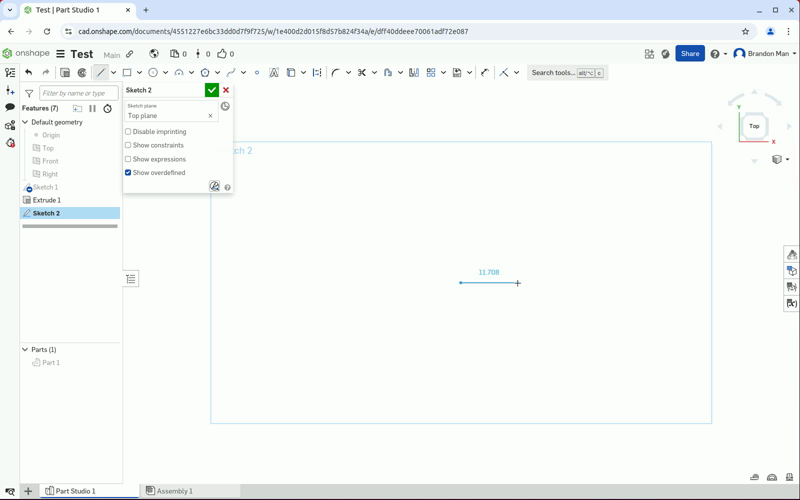
key_up(shift)
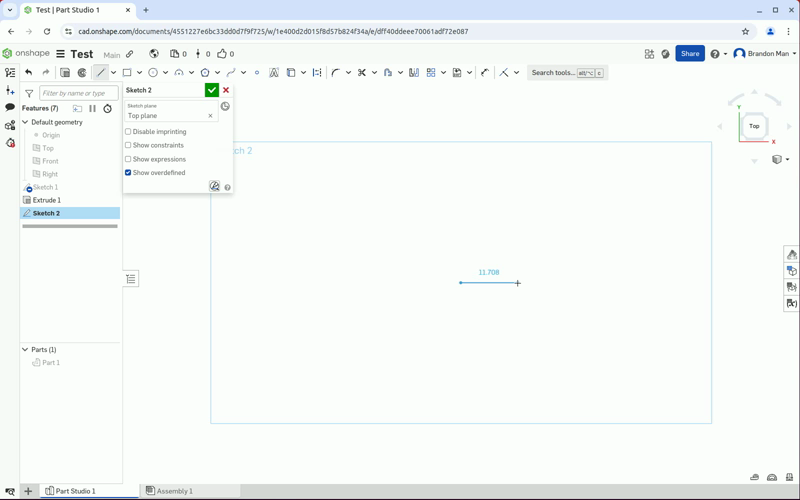
key_down(shift)
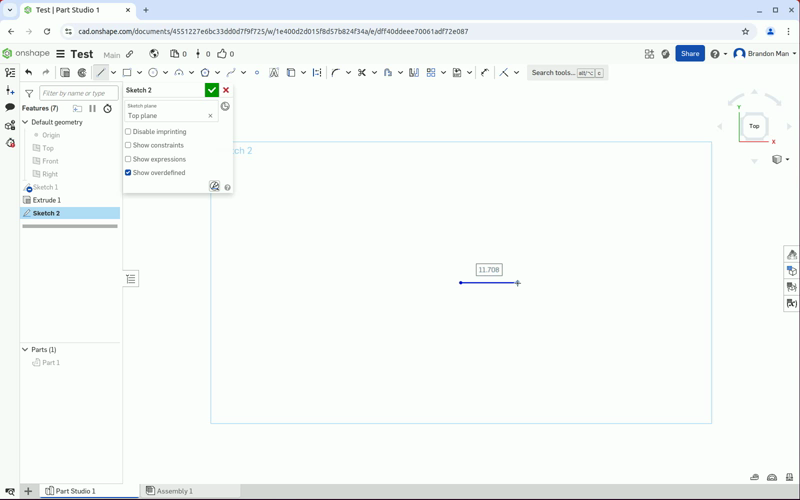
mouse_move(547, 282)
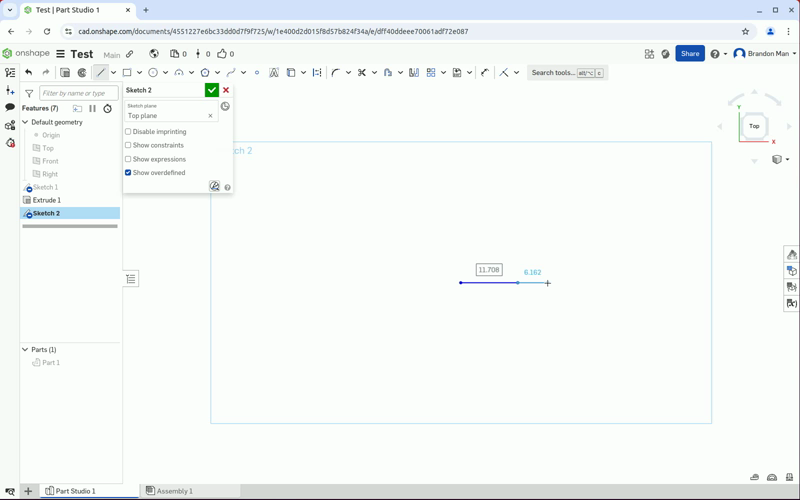
mouse_move(517, 254)
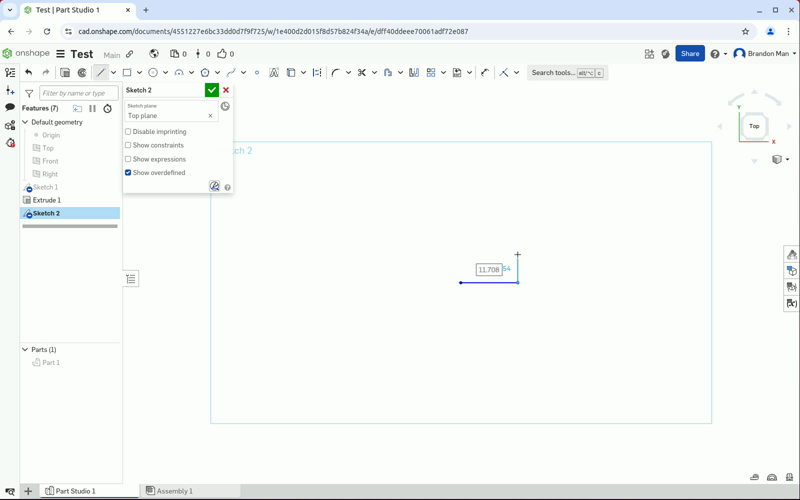
click(517, 254)
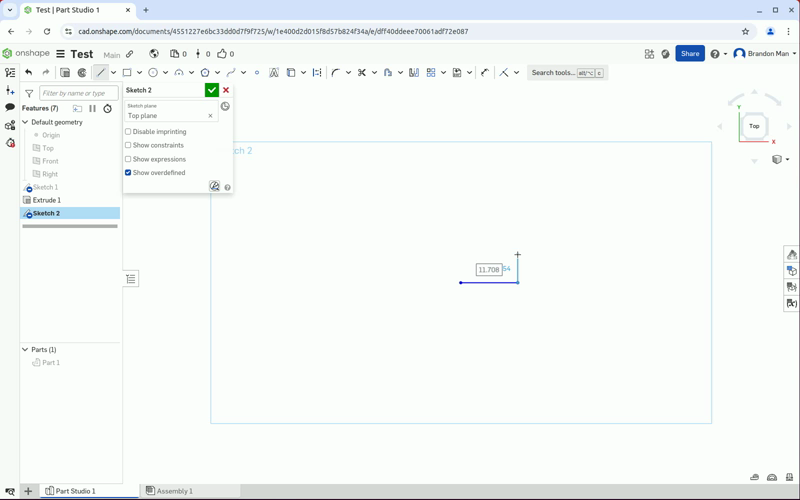
key_up(shift)
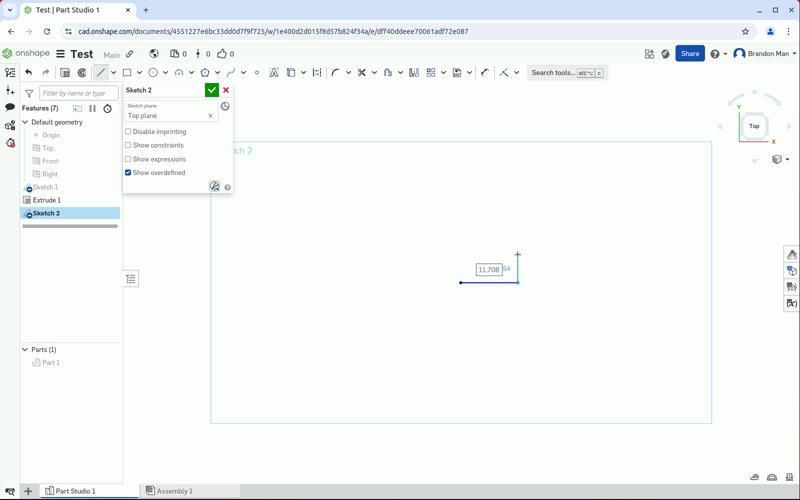
key_down(shift)
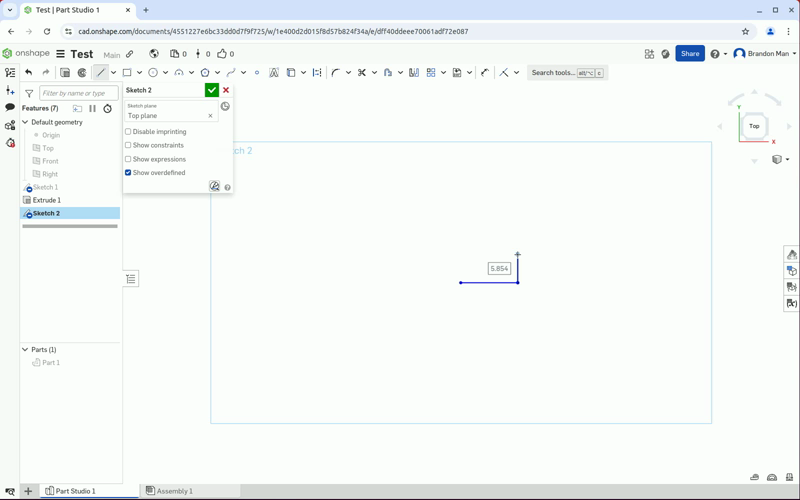
mouse_move(547, 254)
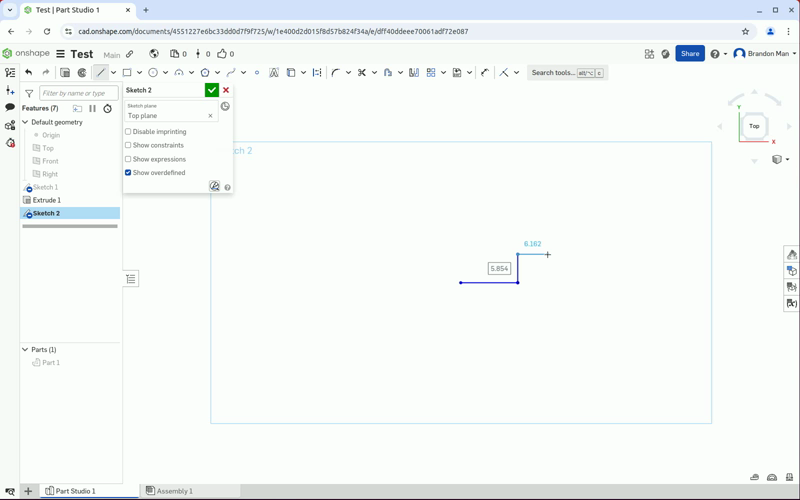
mouse_move(460, 254)
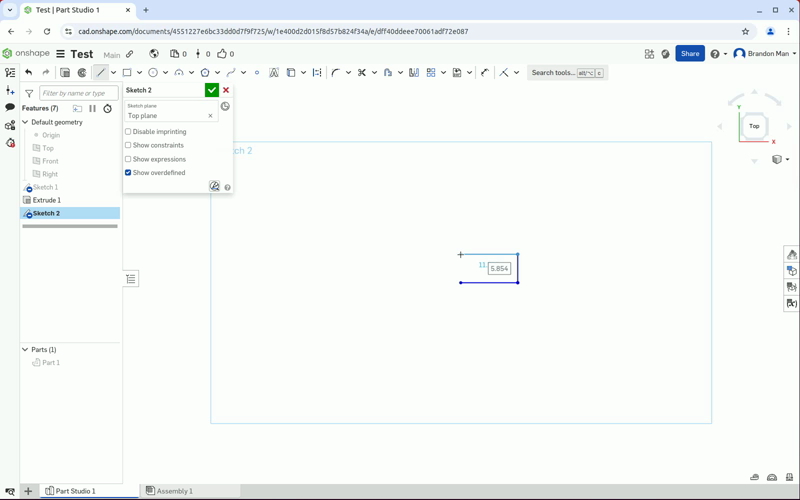
click(460, 254)
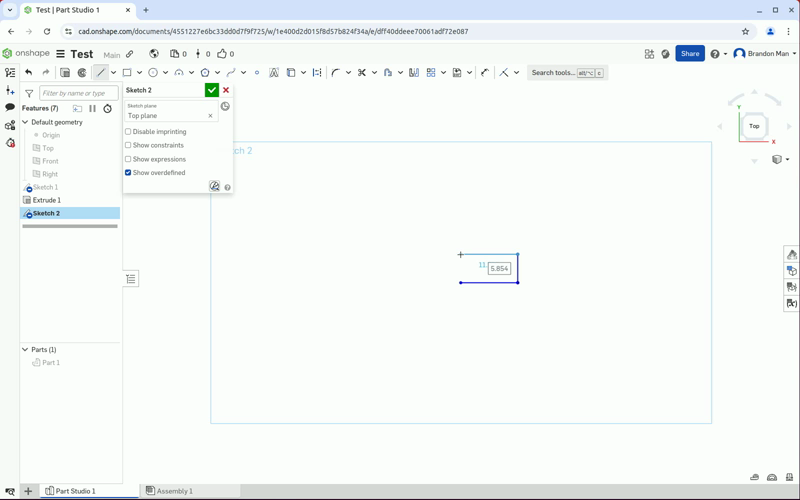
key_up(shift)
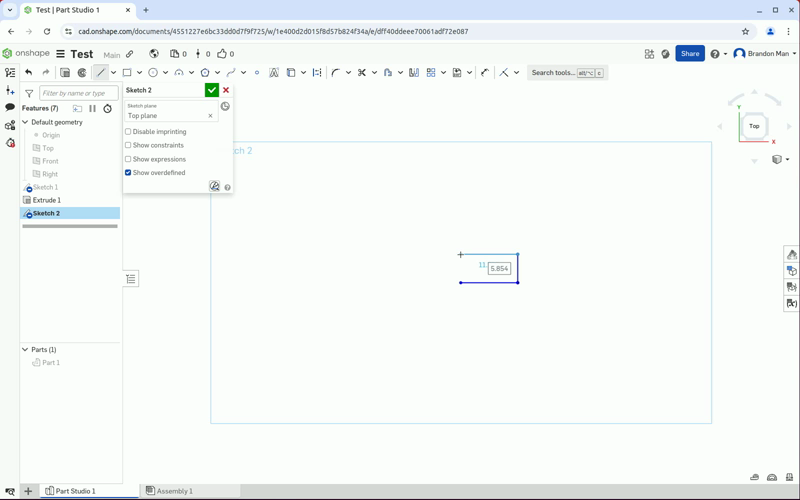
mouse_move(490, 254)
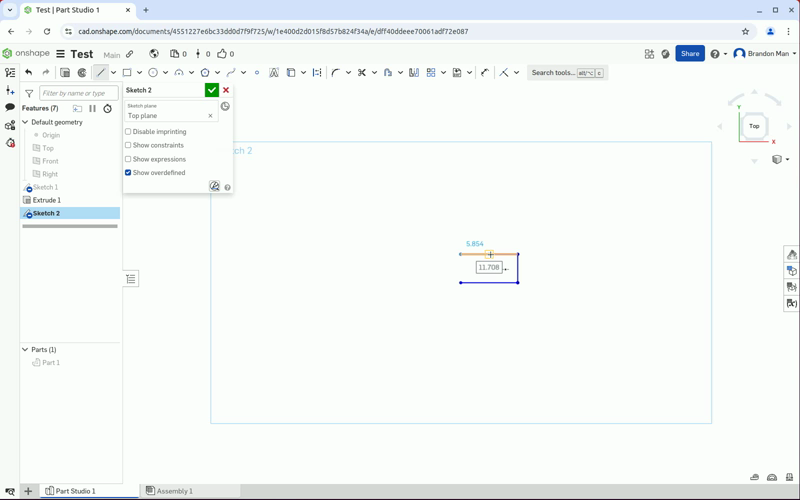
key_down(shift)
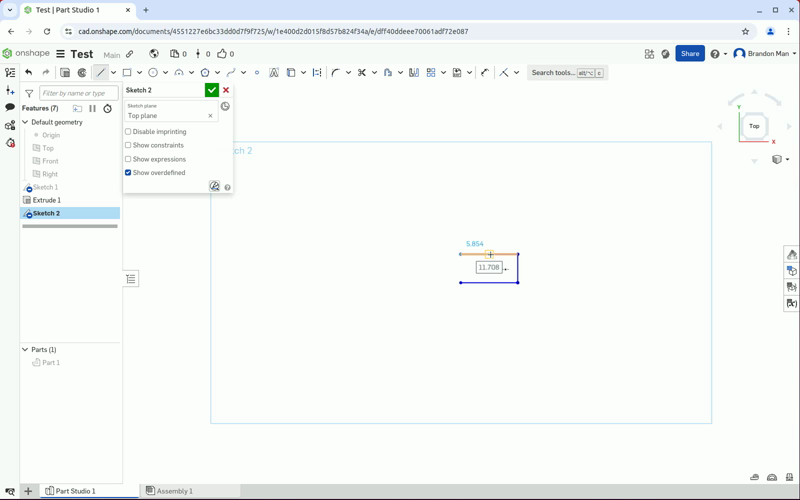
mouse_move(460, 282)
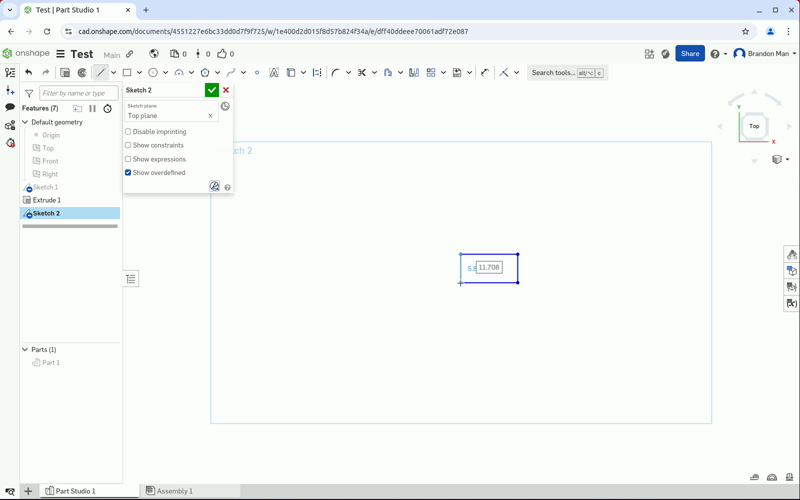
key_up(shift)
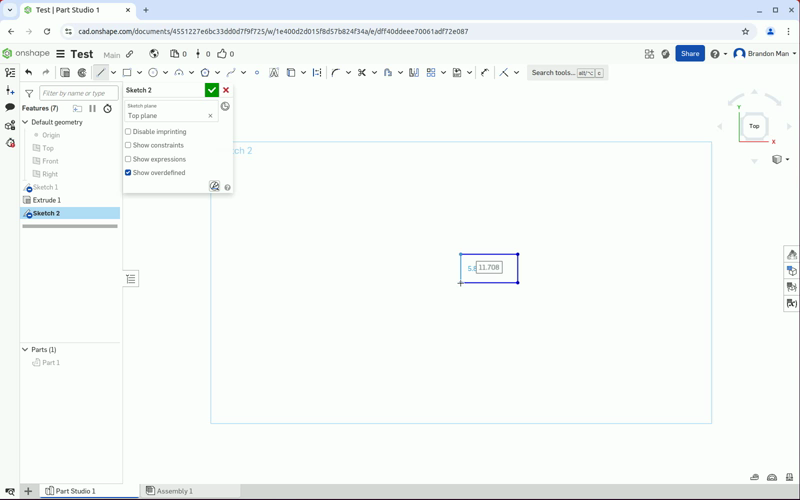
click(460, 282)
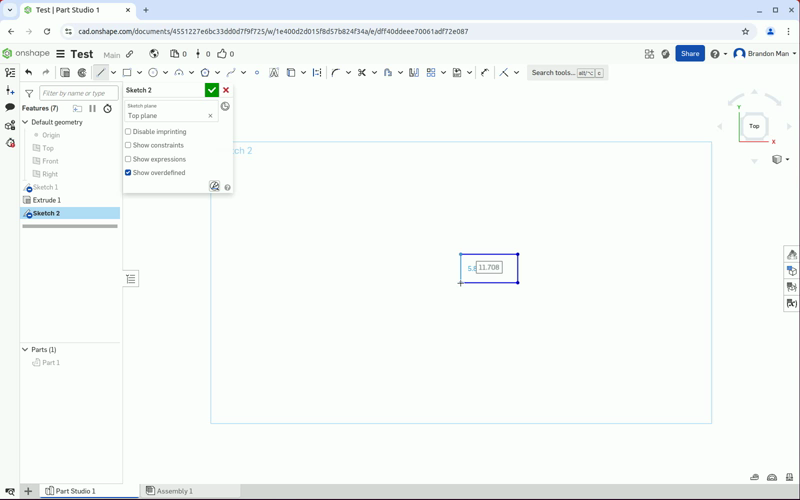
key(esc)
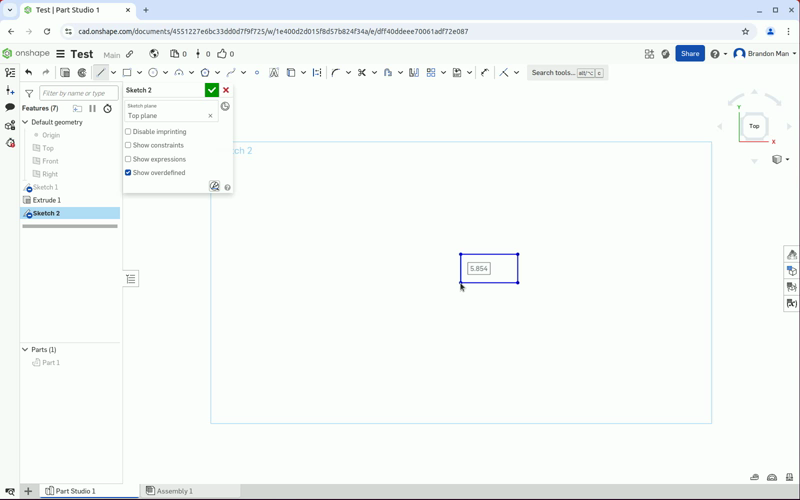
mouse_move(484, 266)
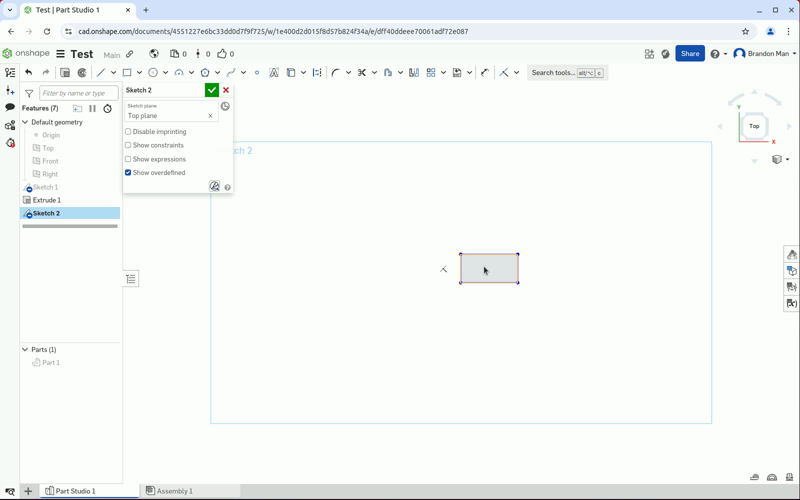
scroll(6)
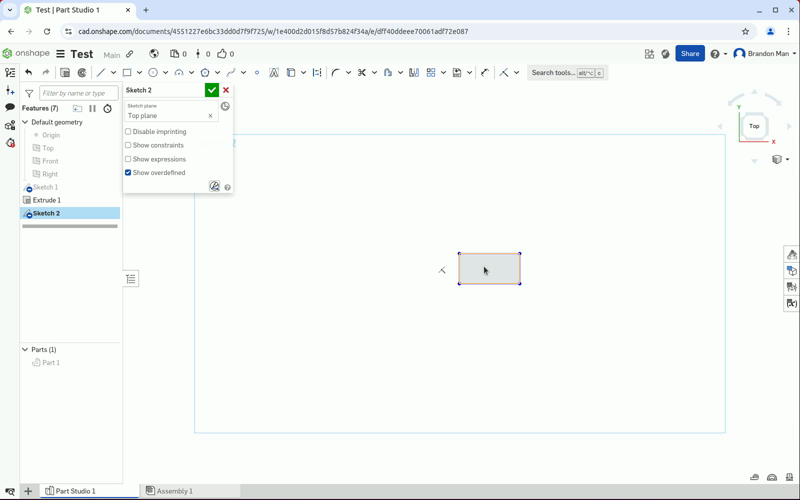
scroll(6)
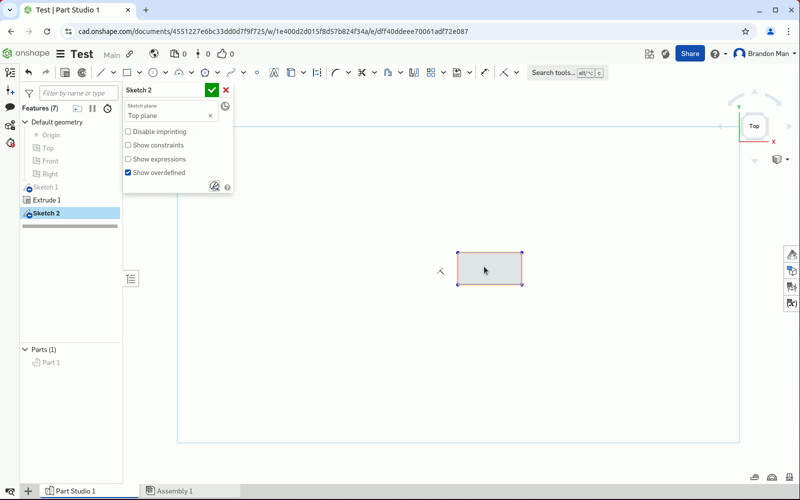
scroll(6)
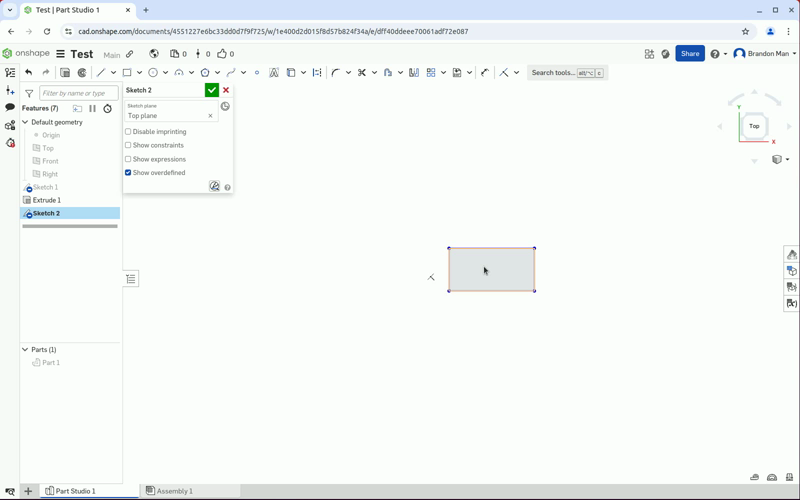
scroll(6)
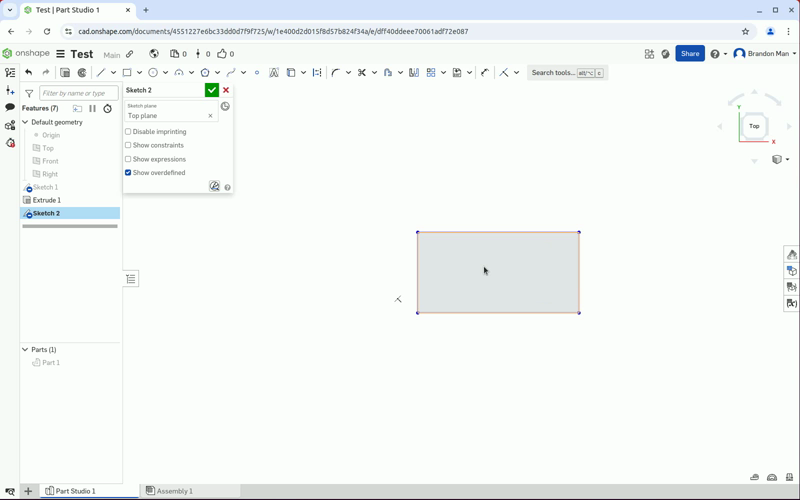
scroll(6)
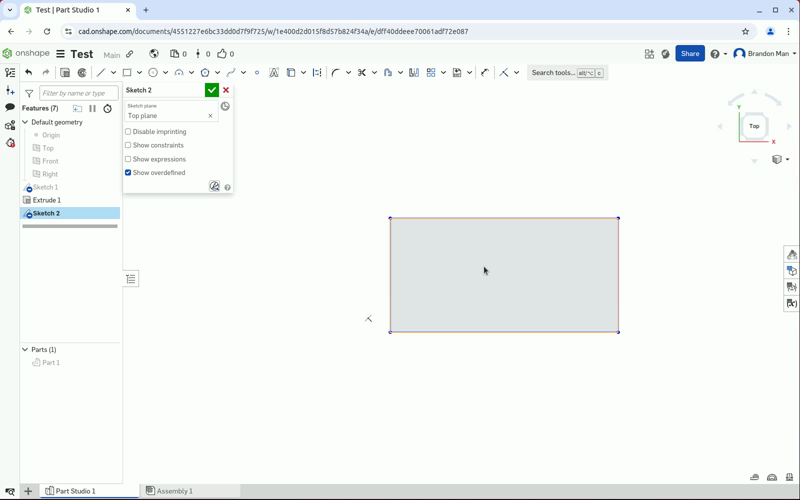
scroll(6)
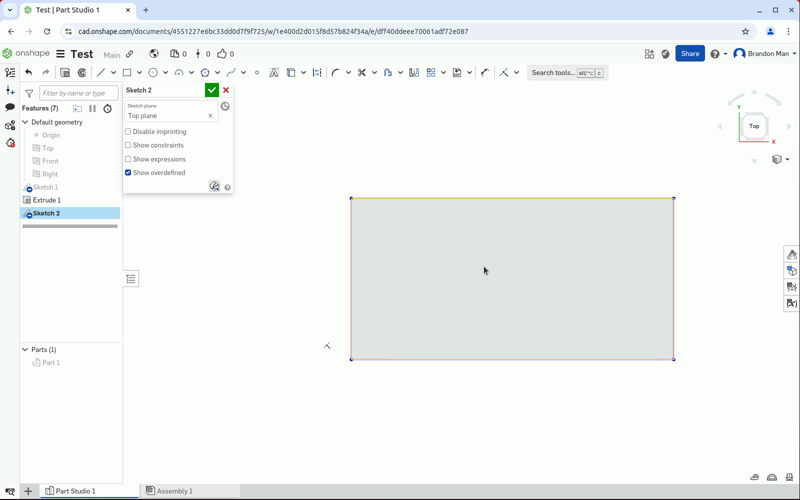
scroll(6)
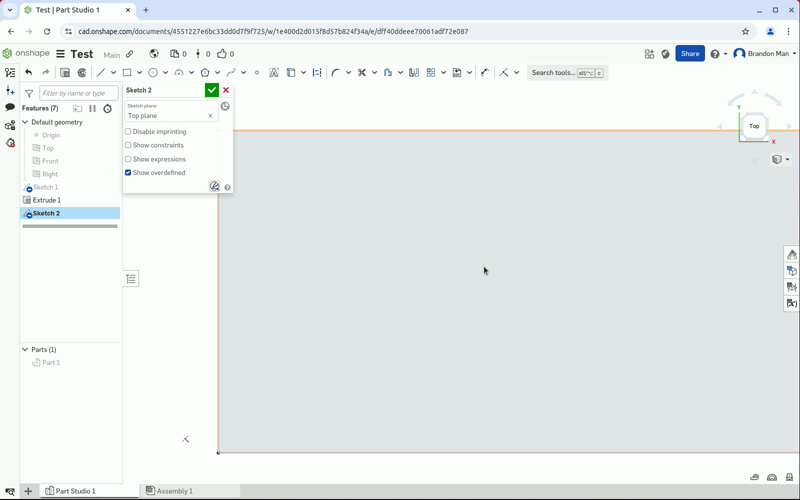
click(484, 266)
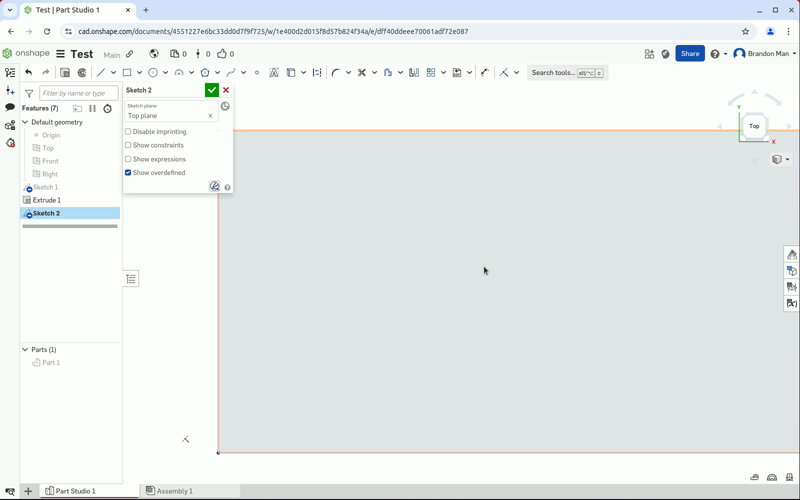
scroll(-6)
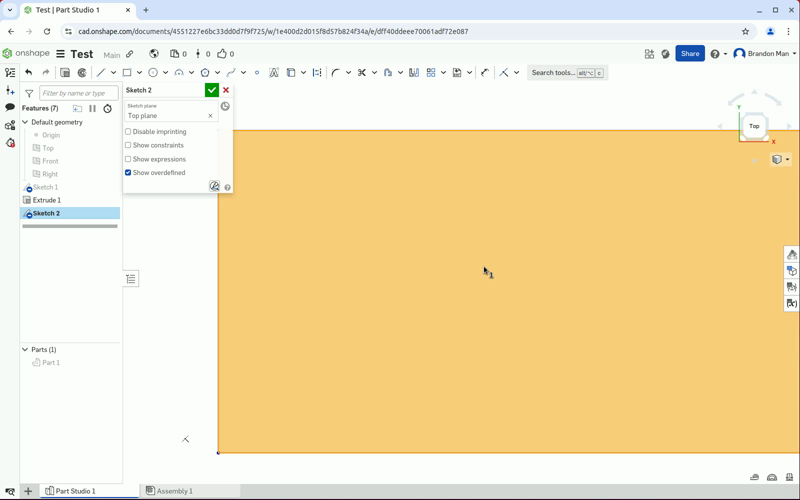
scroll(-6)
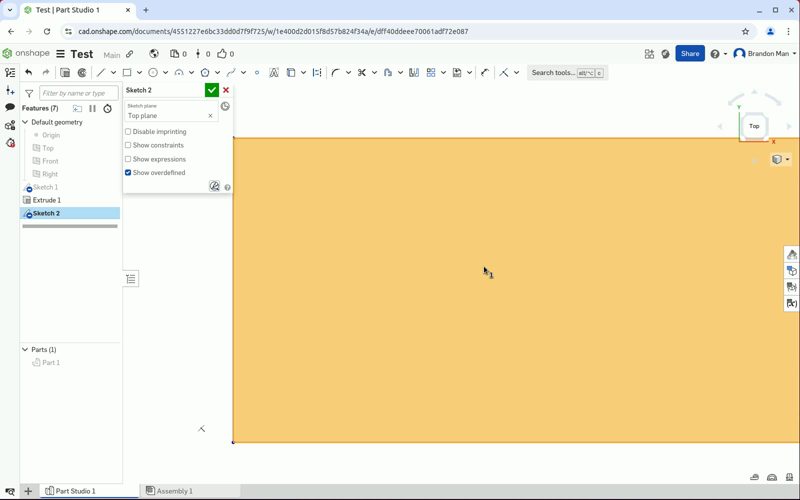
scroll(-6)
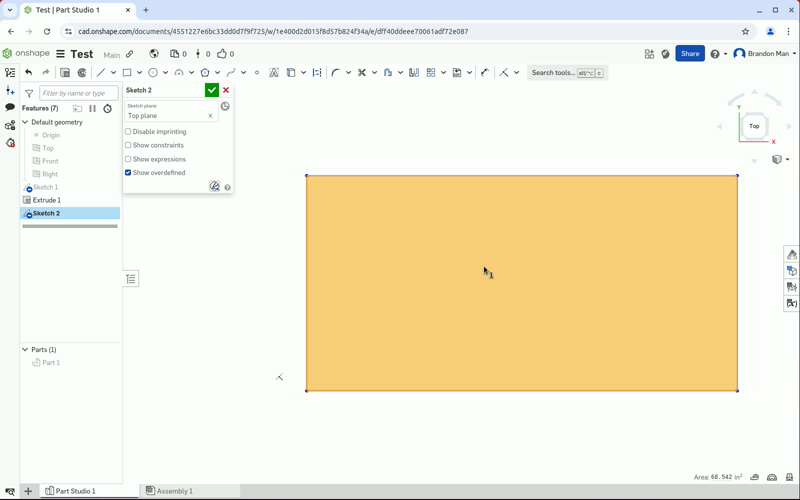
scroll(-6)
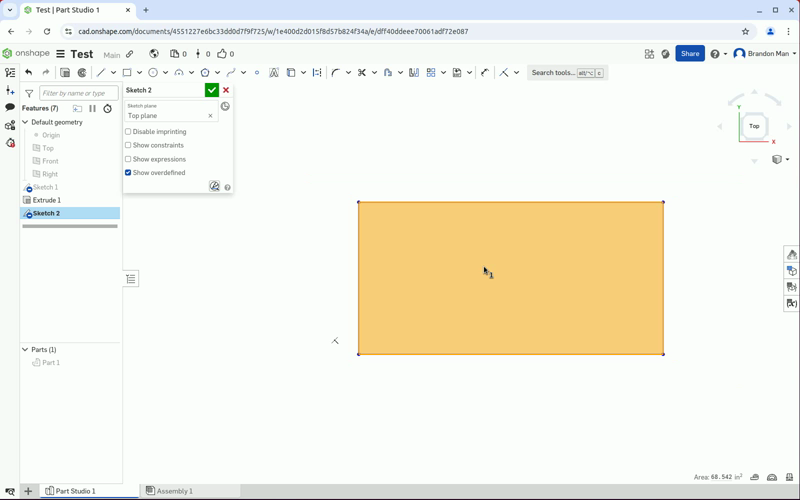
scroll(-6)
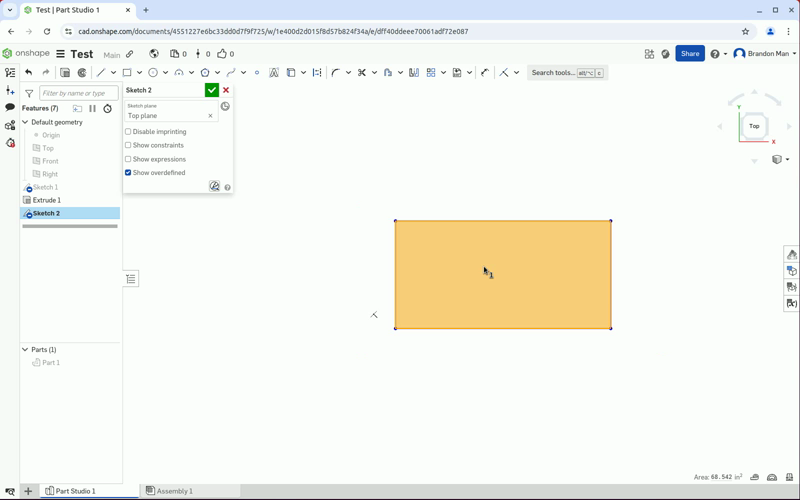
scroll(-6)
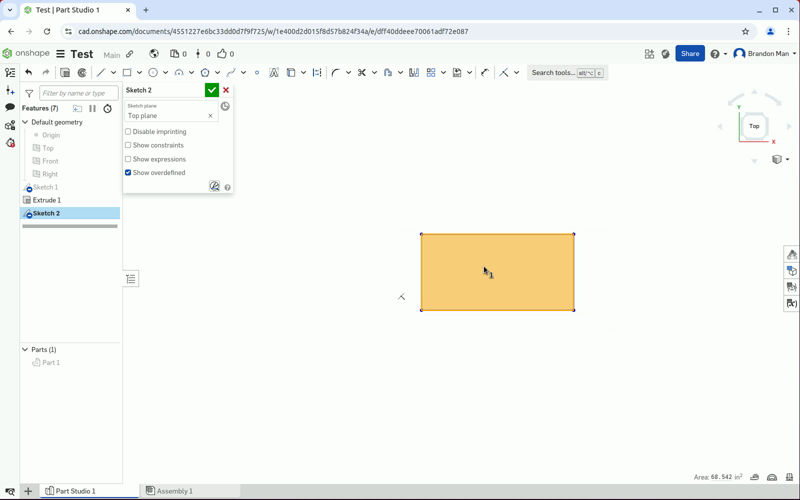
scroll(-6)
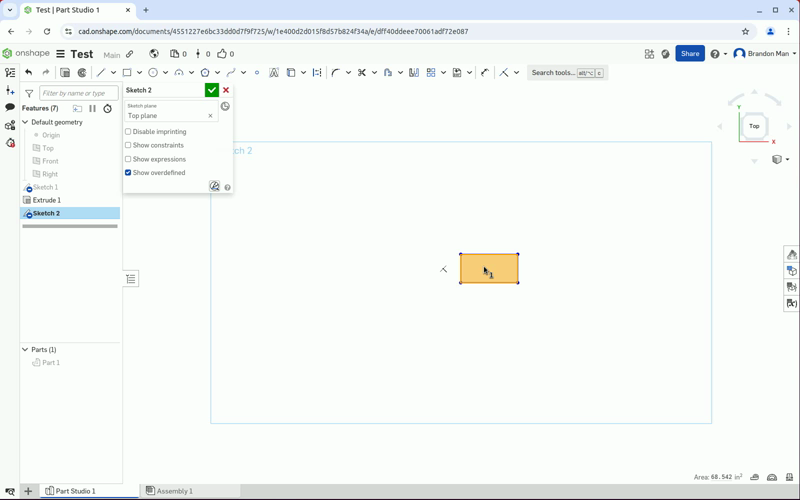
mouse_move(73, 352)
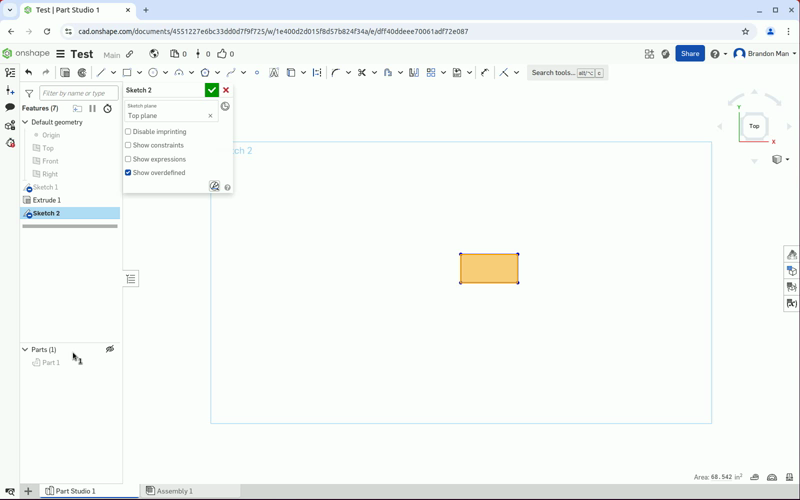
key(shift+y)
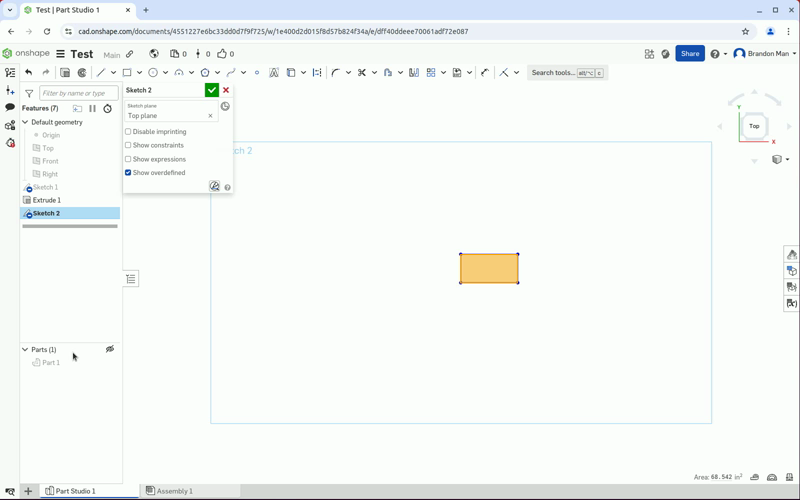
key(shift+e)
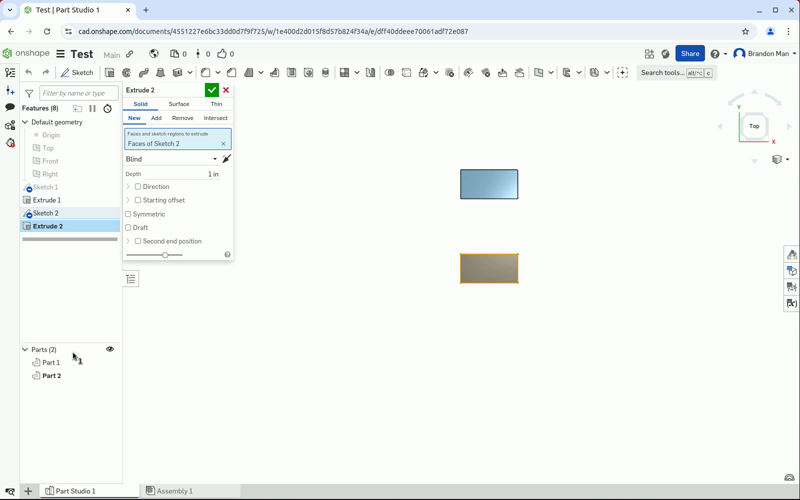
mouse_move(143, 106)
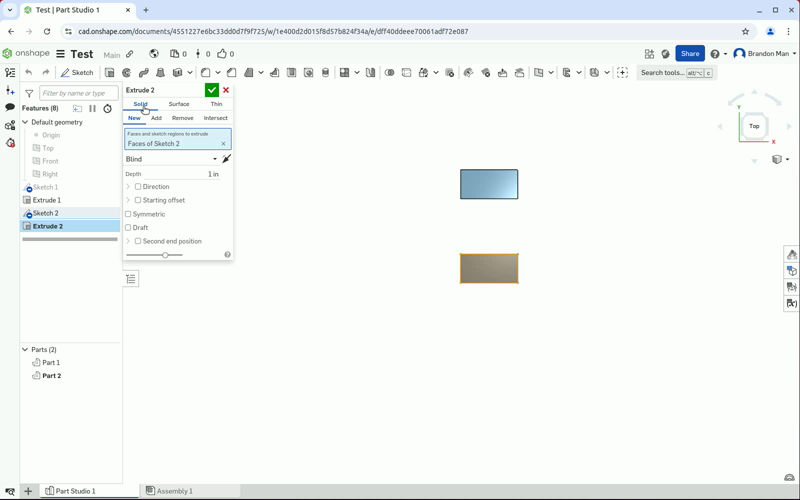
click(143, 106)
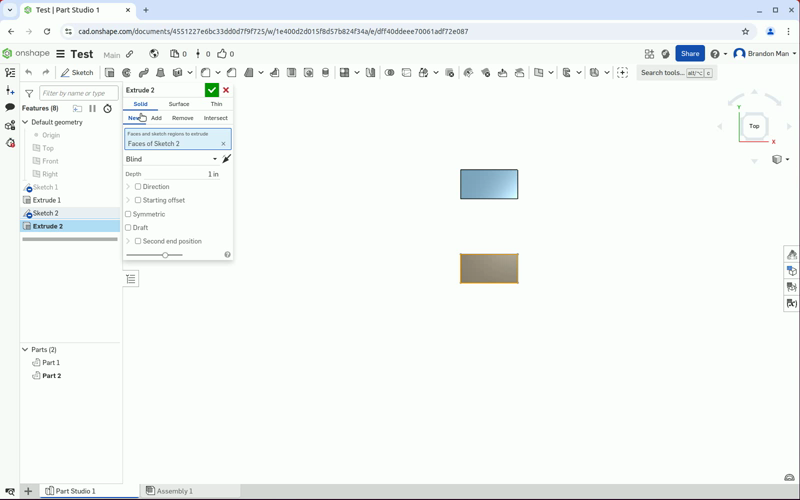
mouse_move(137, 120)
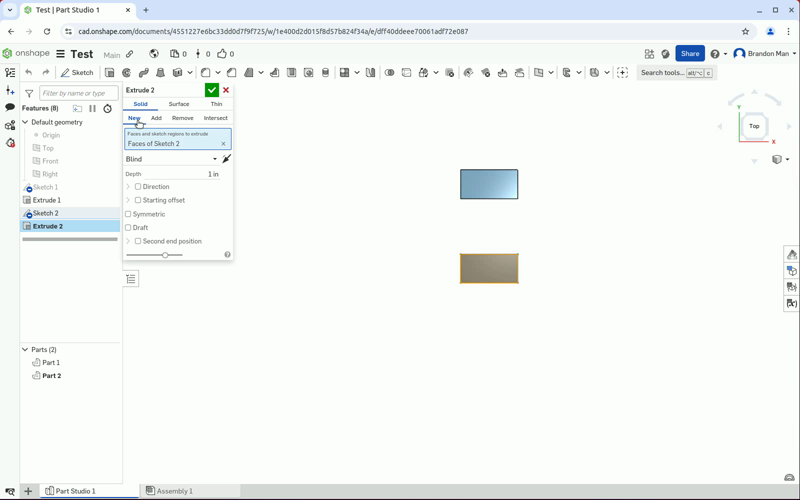
click(137, 120)
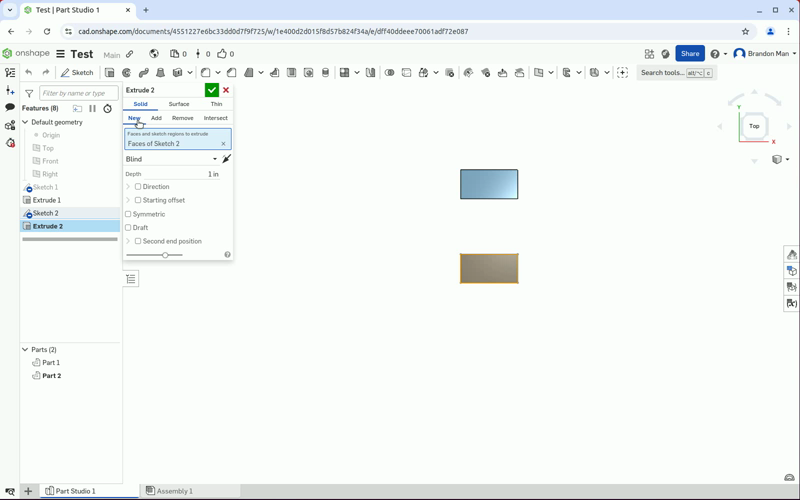
key(tab, 4)
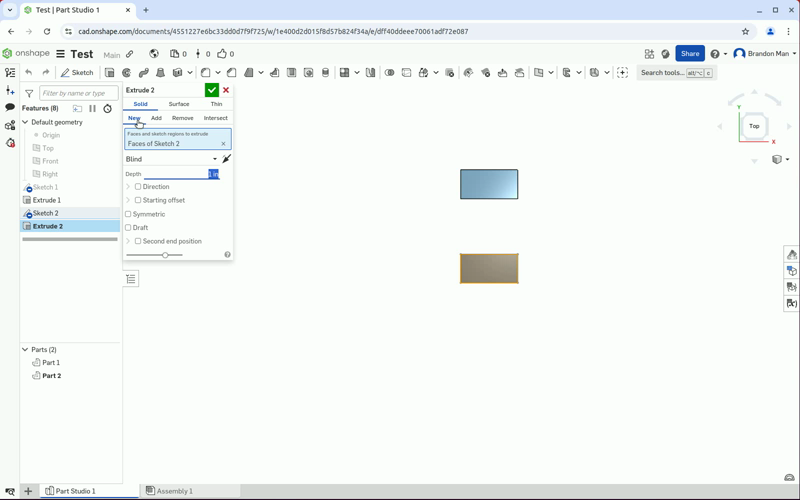
text(11.554)
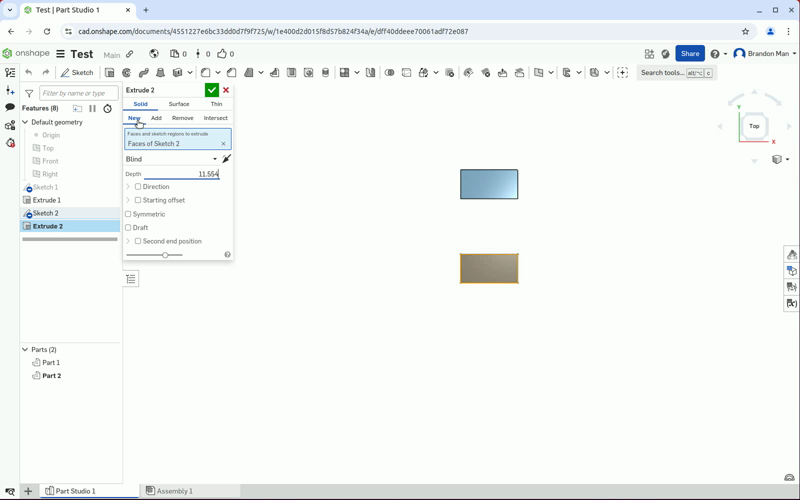
key(enter)
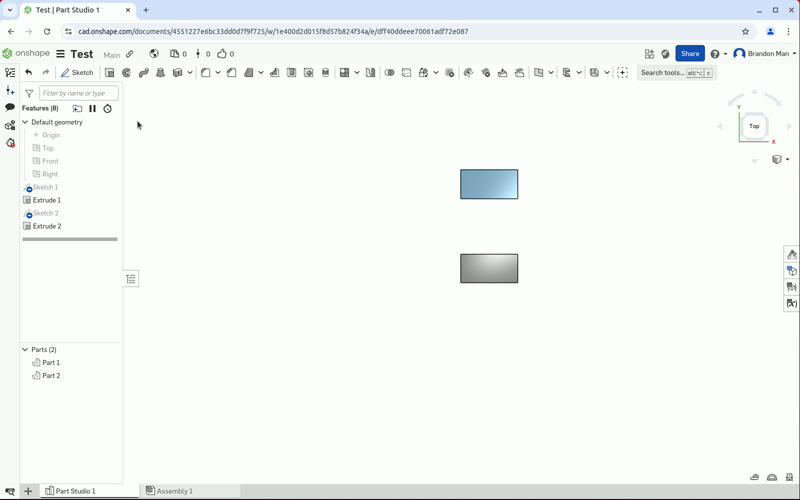
key(shift+h)
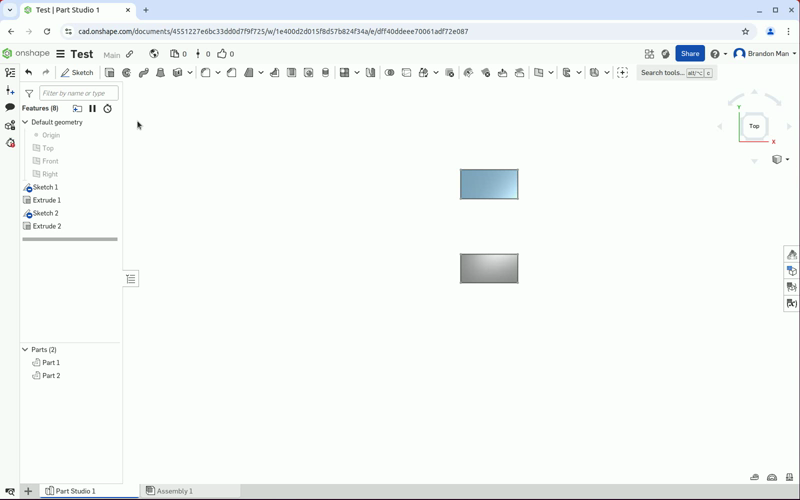
key(shift+h)
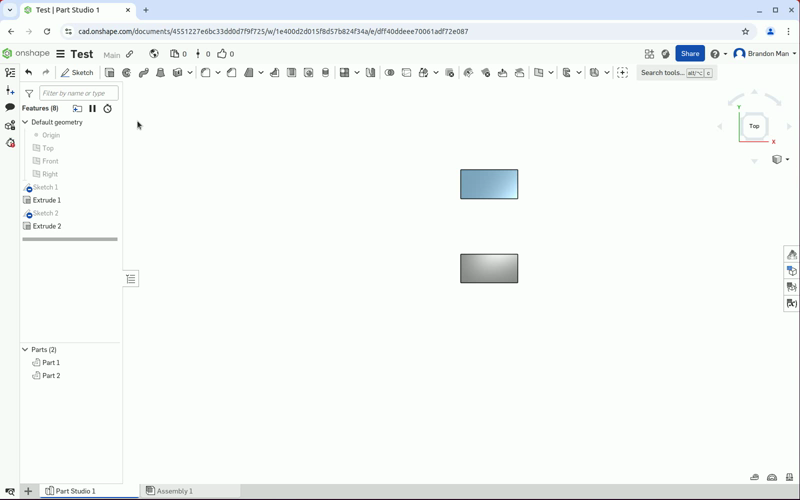
mouse_move(73, 189)
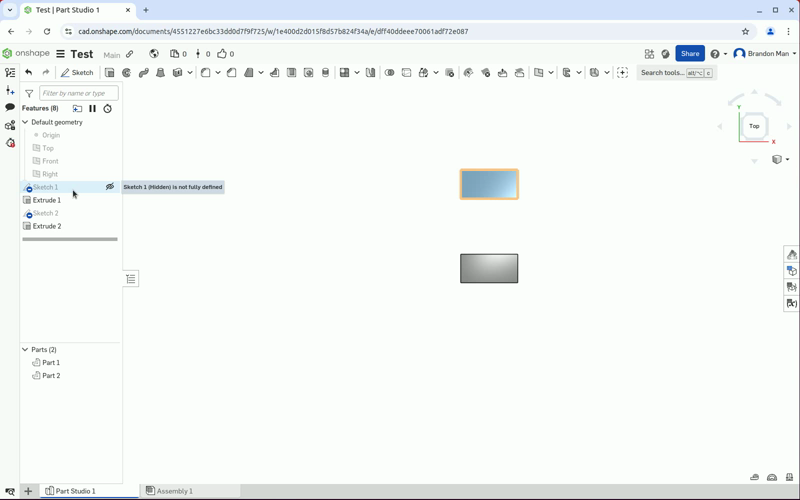
click(73, 189)
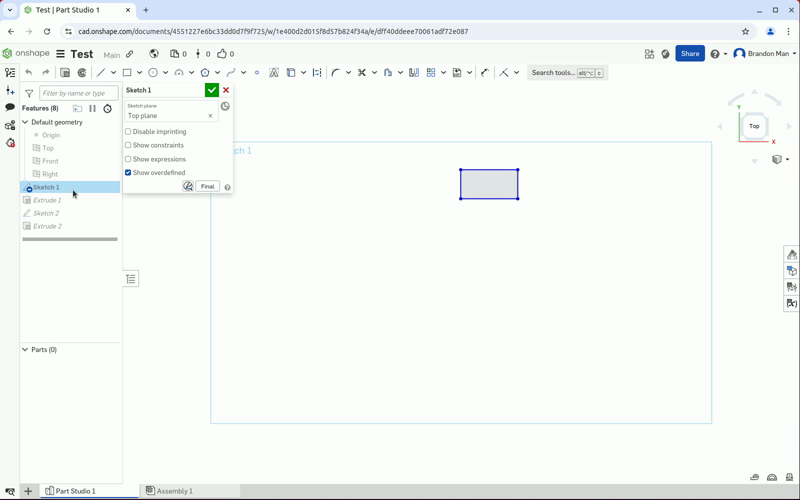
mouse_move(229, 92)
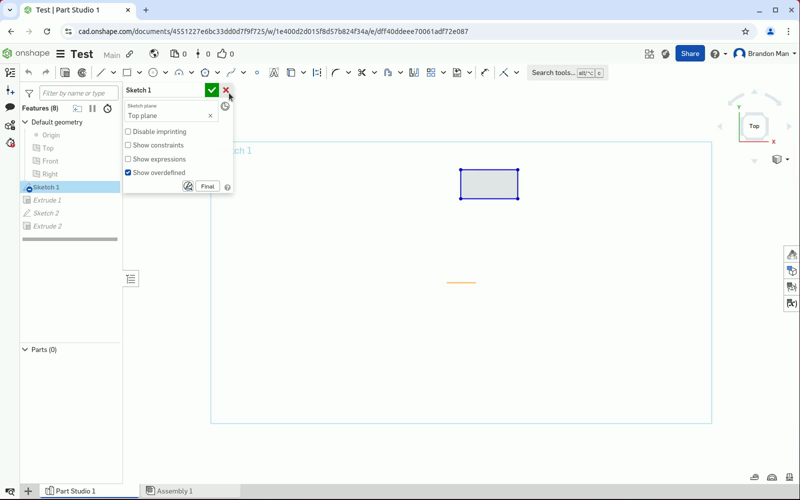
click(229, 92)
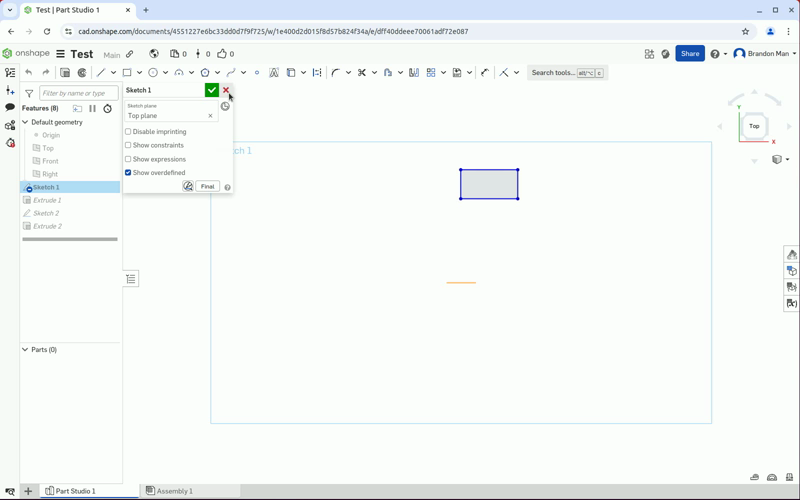
key(shift+s)
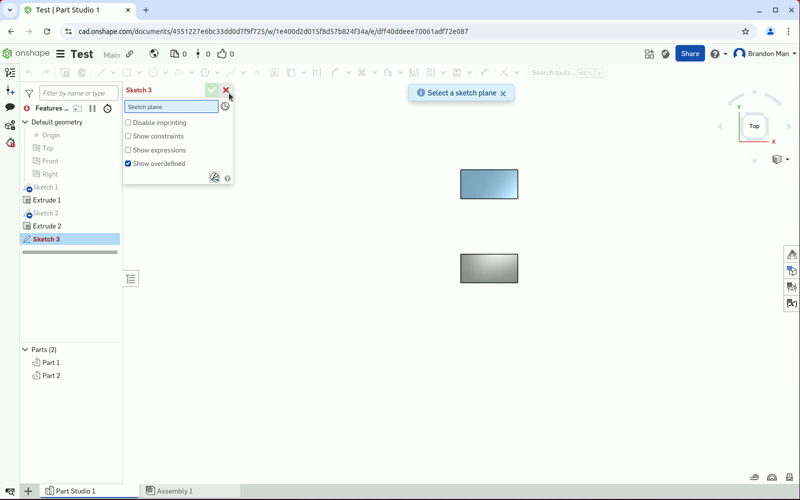
mouse_move(73, 150)
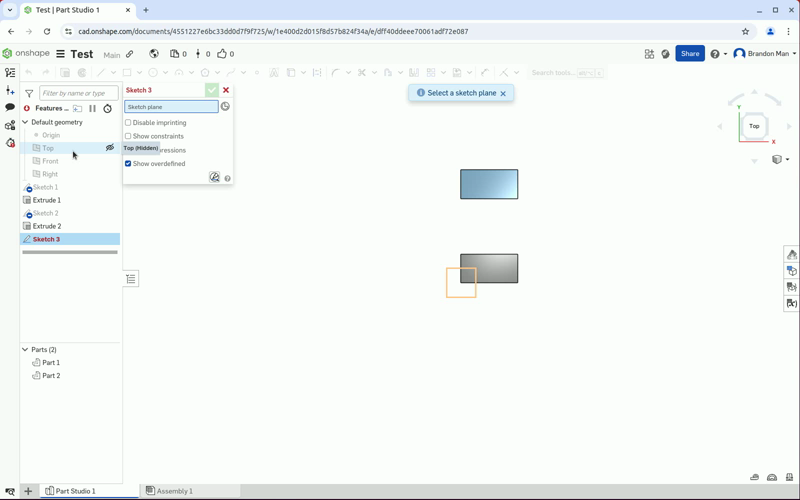
click(73, 150)
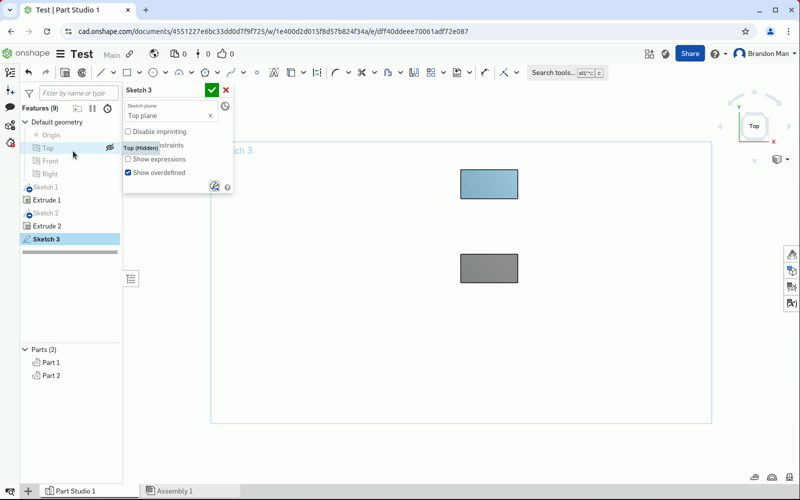
mouse_move(73, 352)
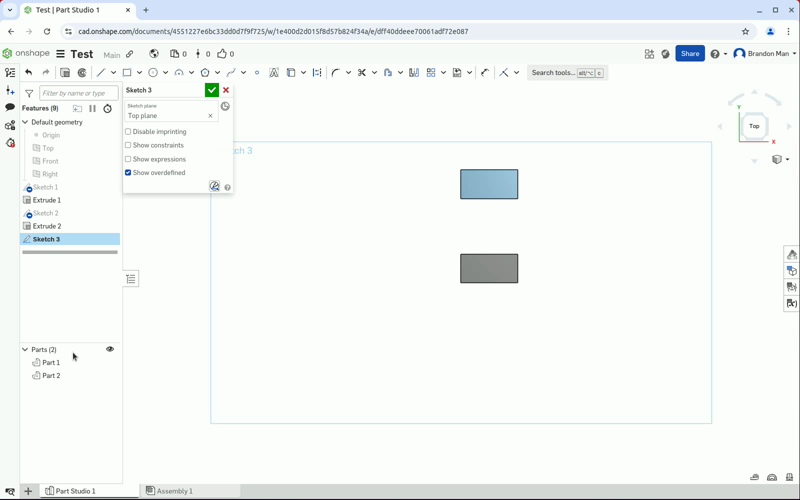
key(y)
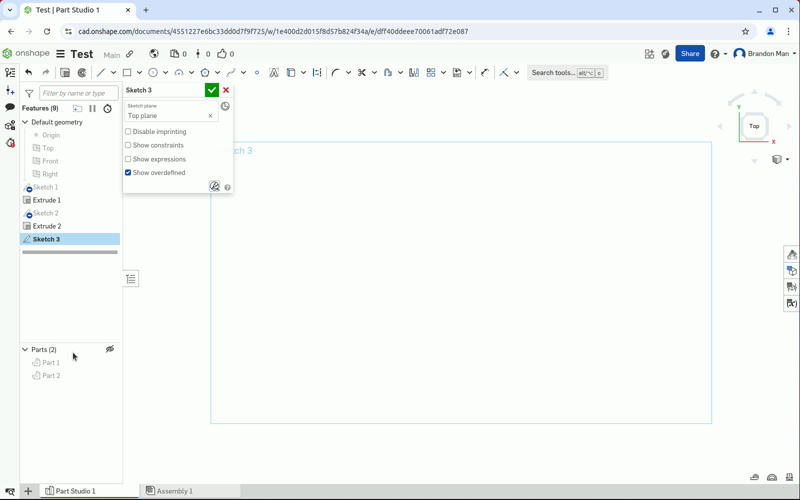
key(l)
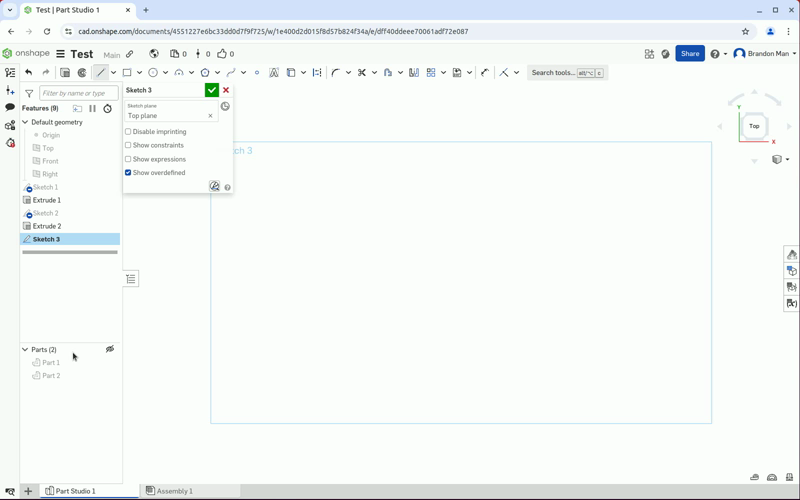
key_down(shift)
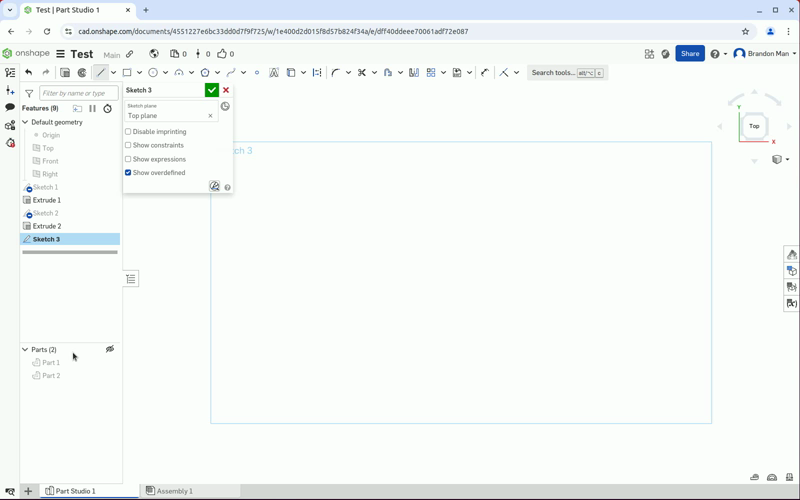
mouse_move(348, 282)
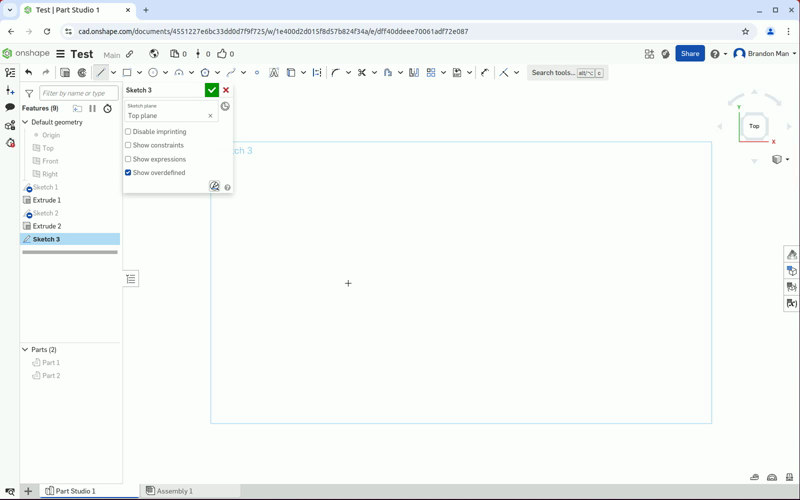
click(348, 282)
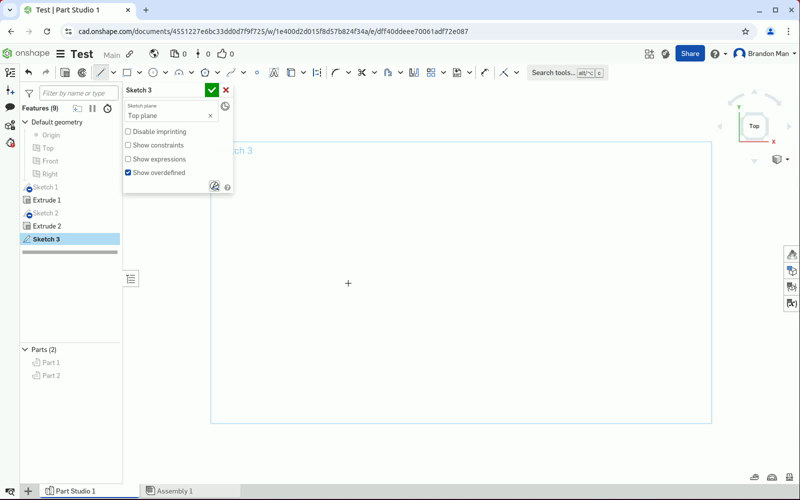
key_up(shift)
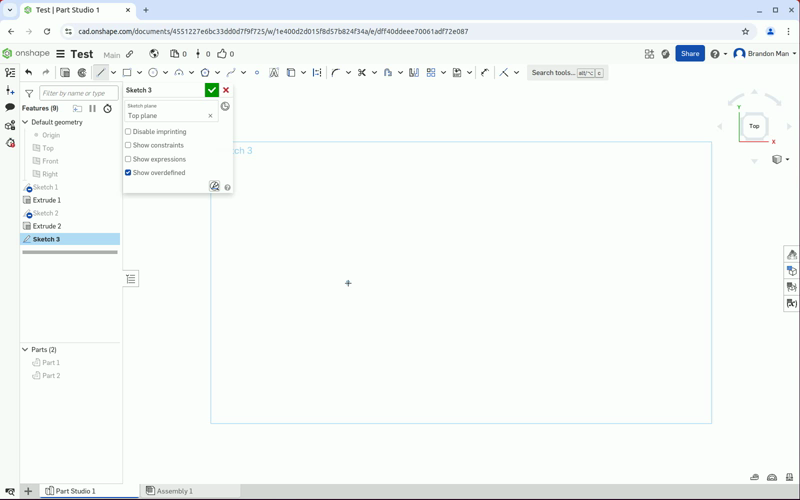
key_down(shift)
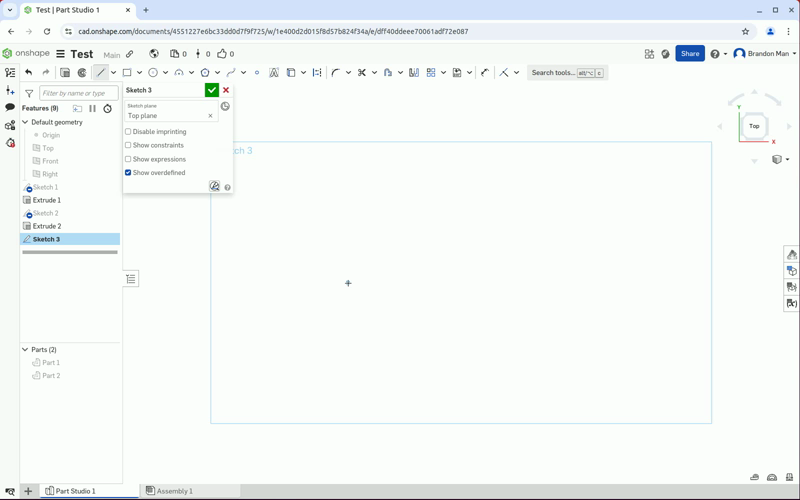
mouse_move(460, 282)
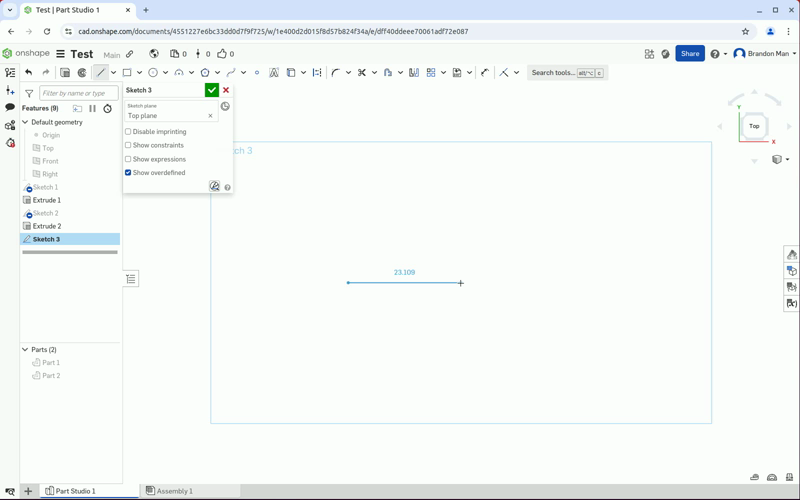
click(460, 282)
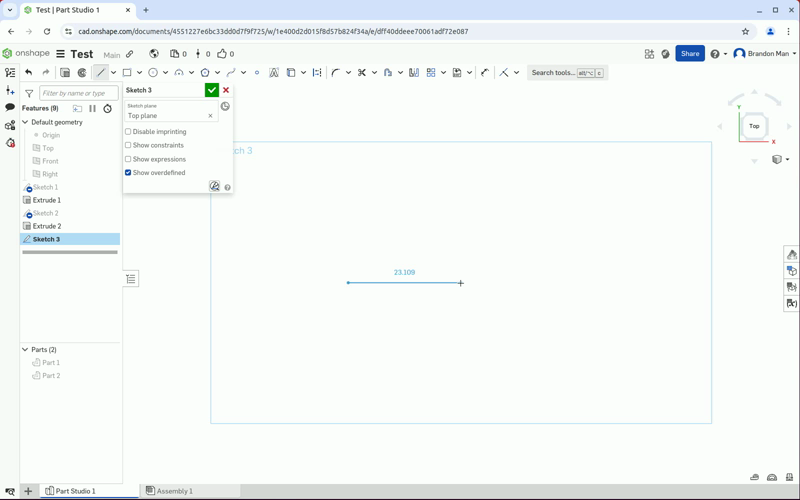
key_up(shift)
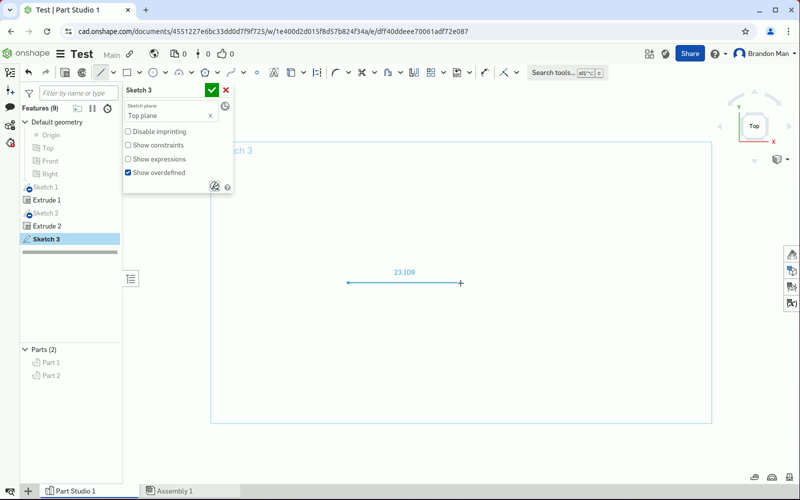
key_down(shift)
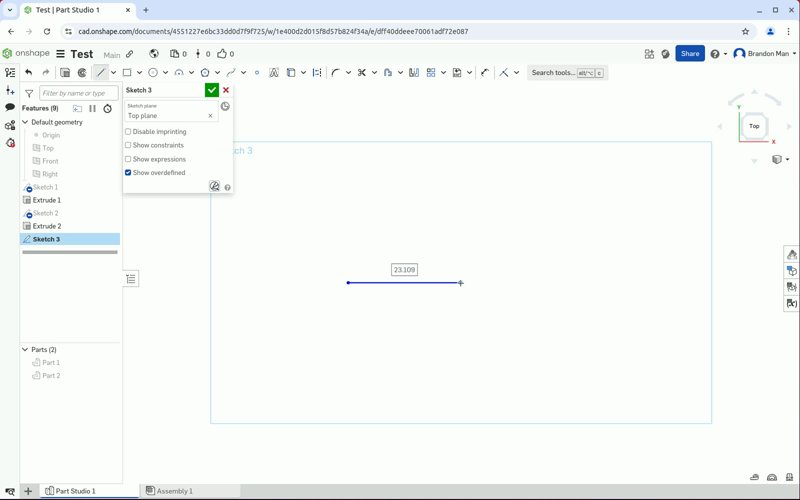
mouse_move(490, 282)
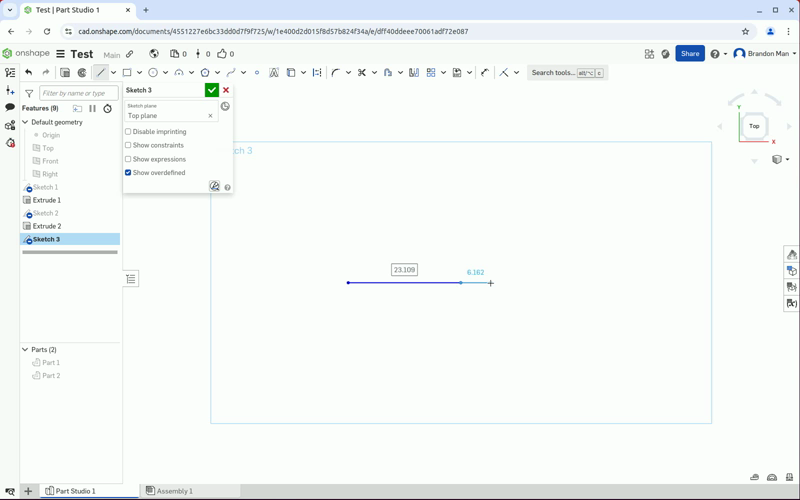
mouse_move(460, 254)
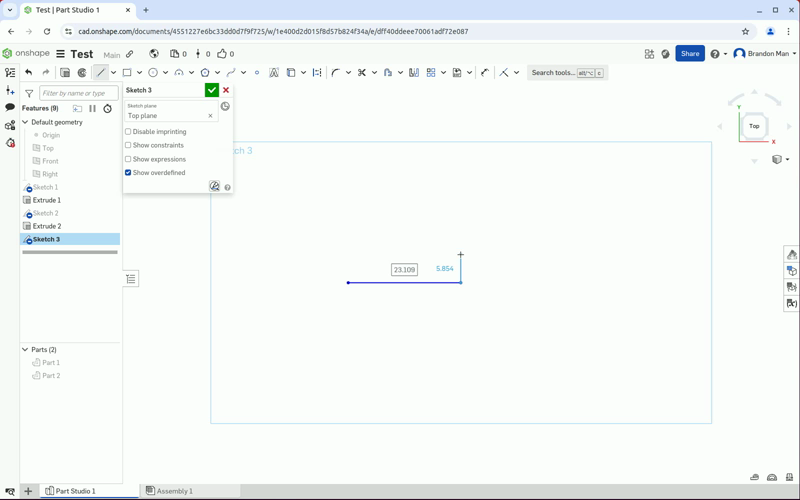
click(460, 254)
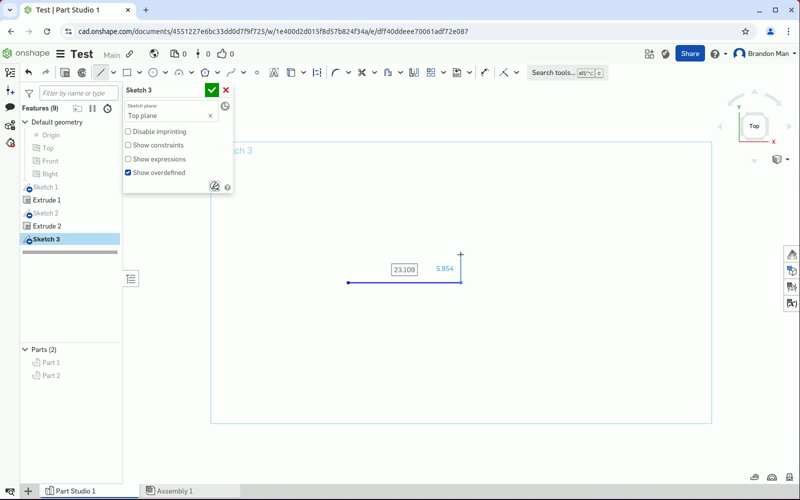
key_up(shift)
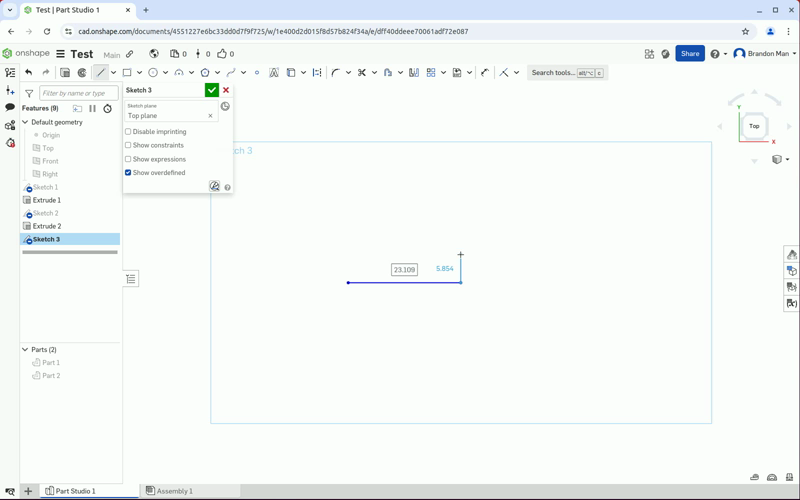
key_down(shift)
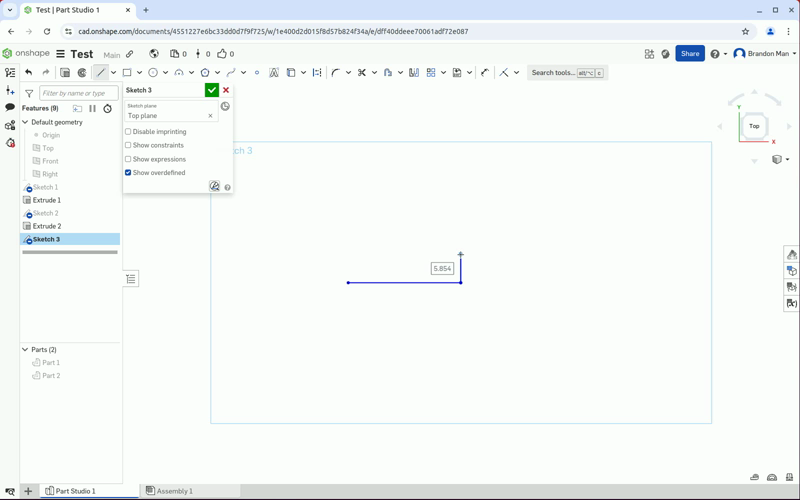
mouse_move(490, 254)
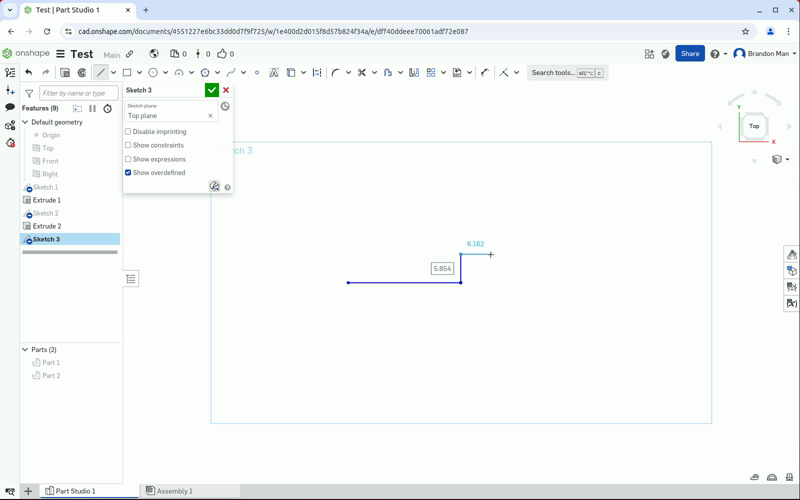
mouse_move(460, 198)
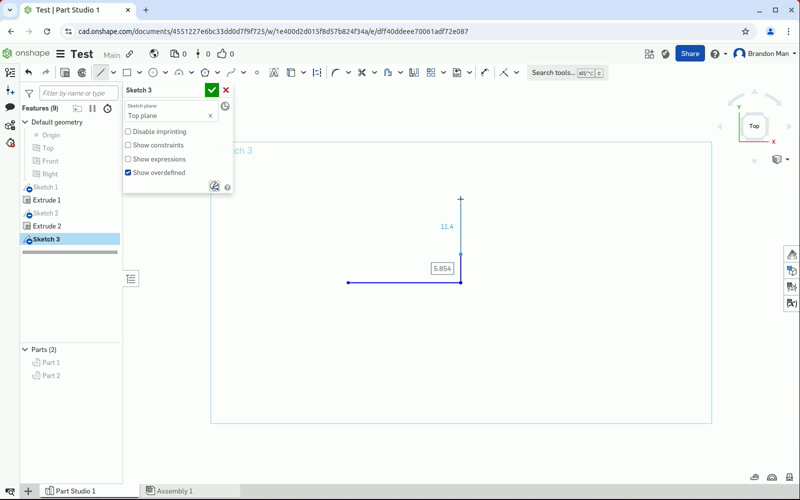
click(460, 198)
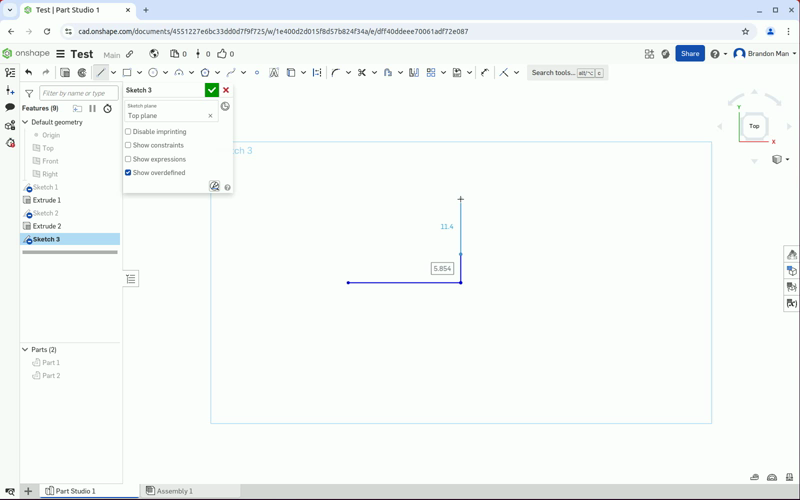
key_up(shift)
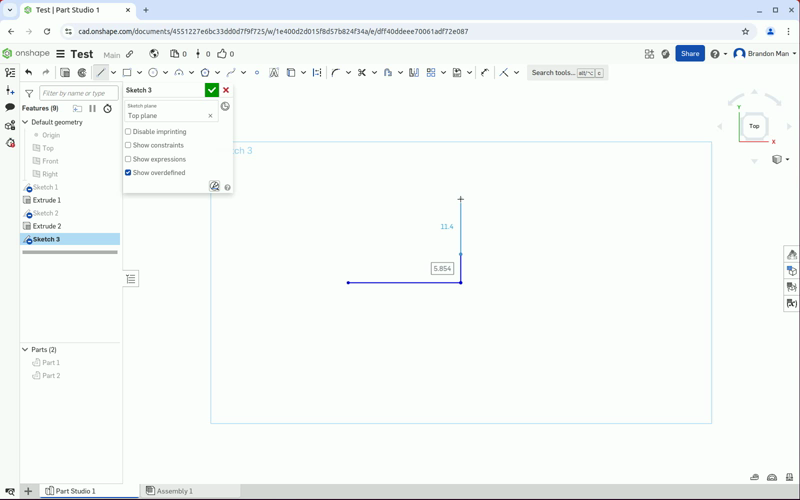
key_down(shift)
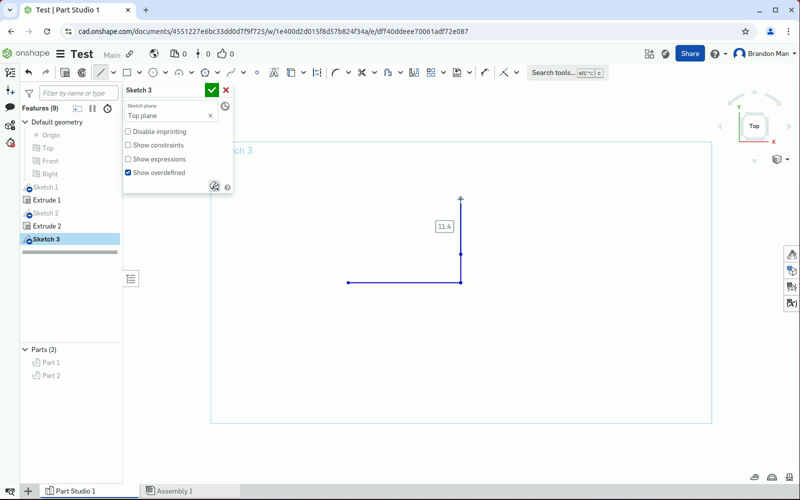
mouse_move(490, 198)
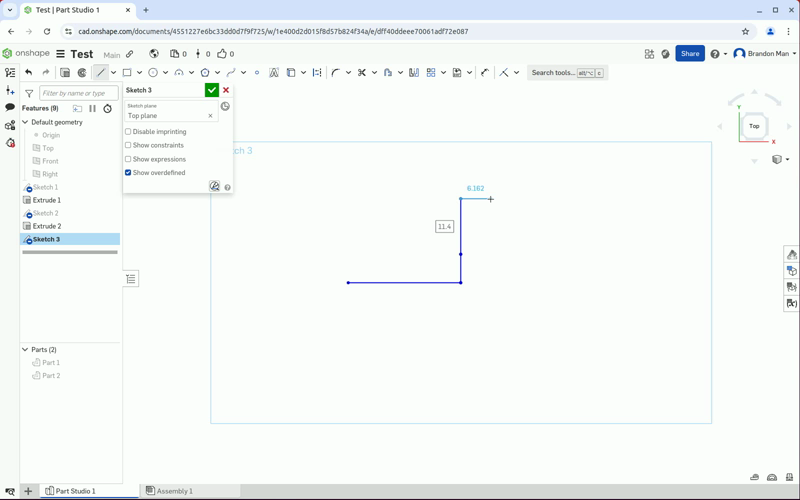
mouse_move(460, 170)
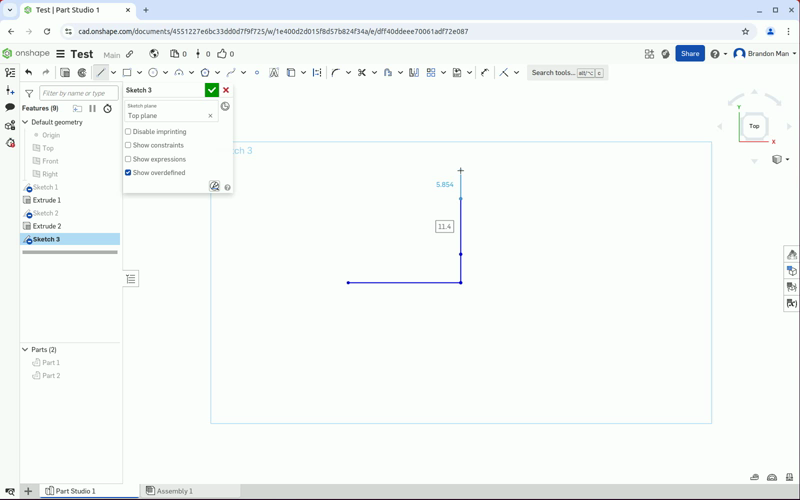
click(460, 170)
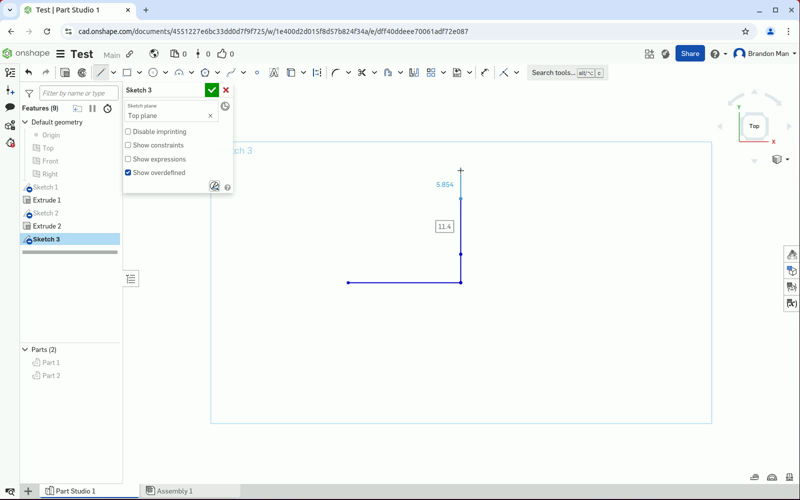
key_up(shift)
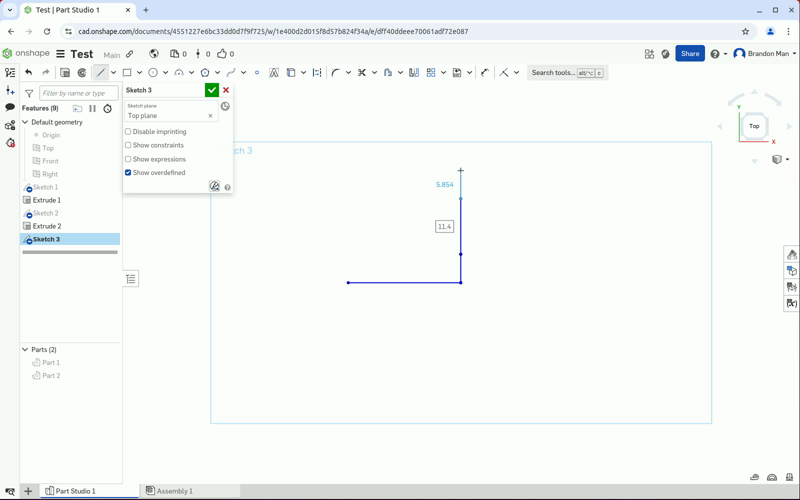
key_down(shift)
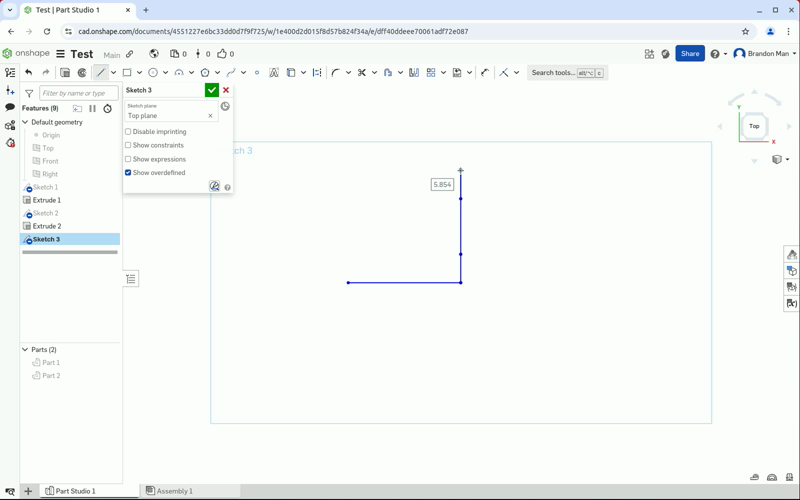
mouse_move(348, 170)
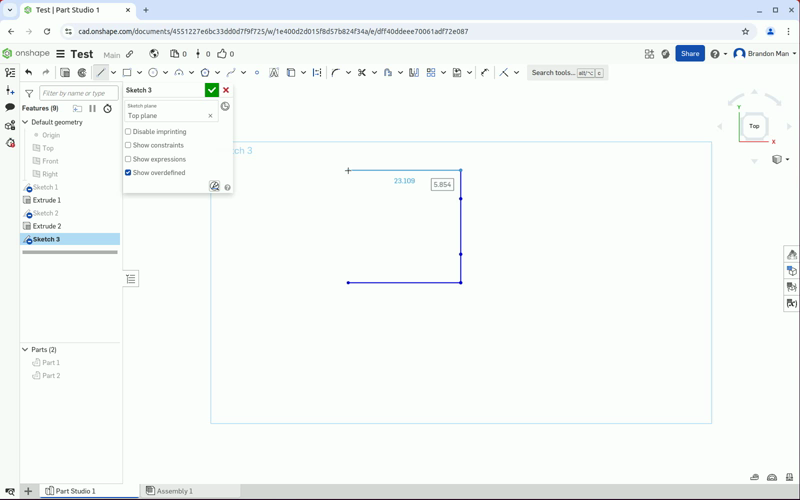
click(348, 170)
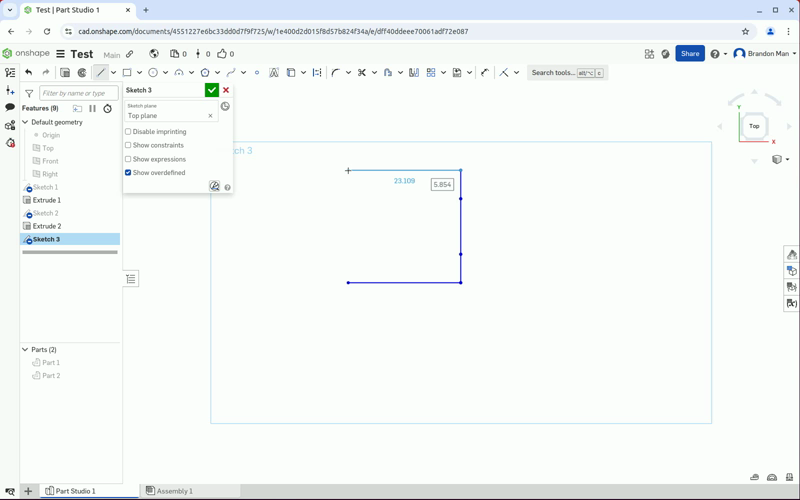
key_up(shift)
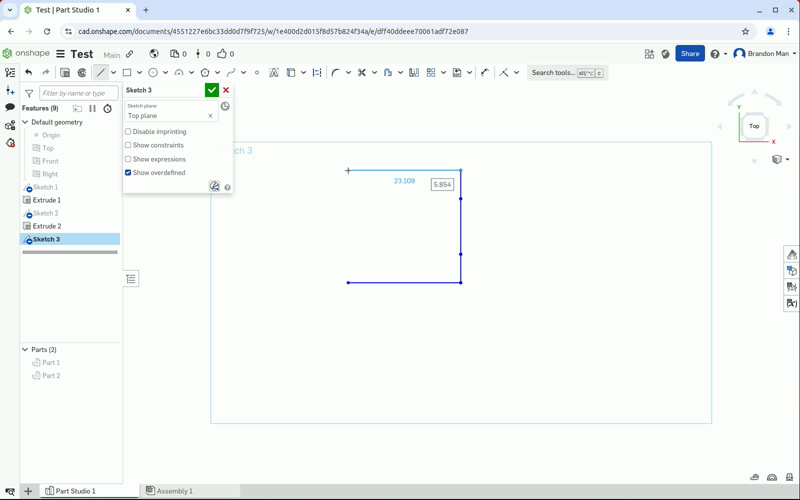
key_down(shift)
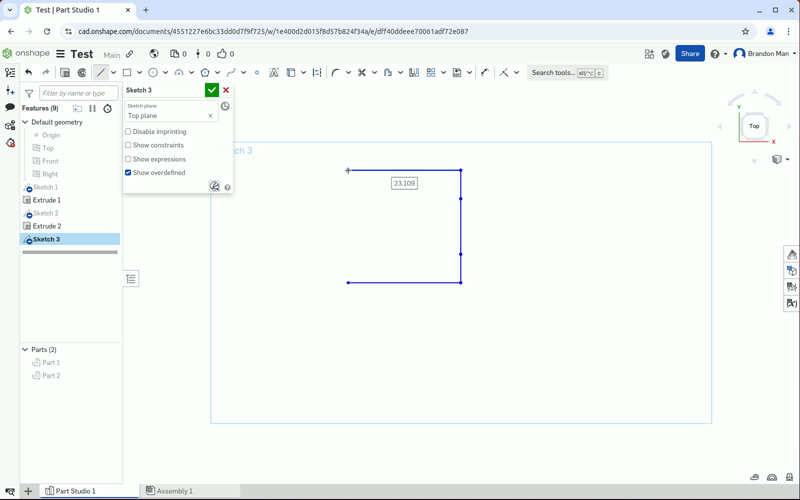
mouse_move(348, 282)
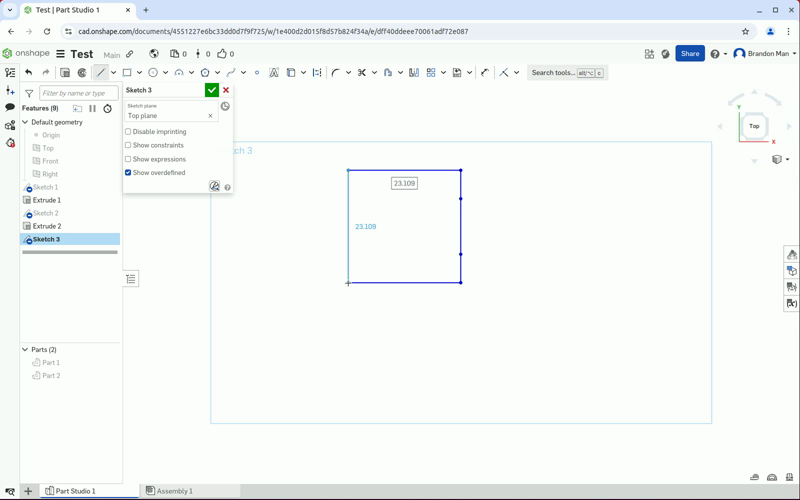
key_up(shift)
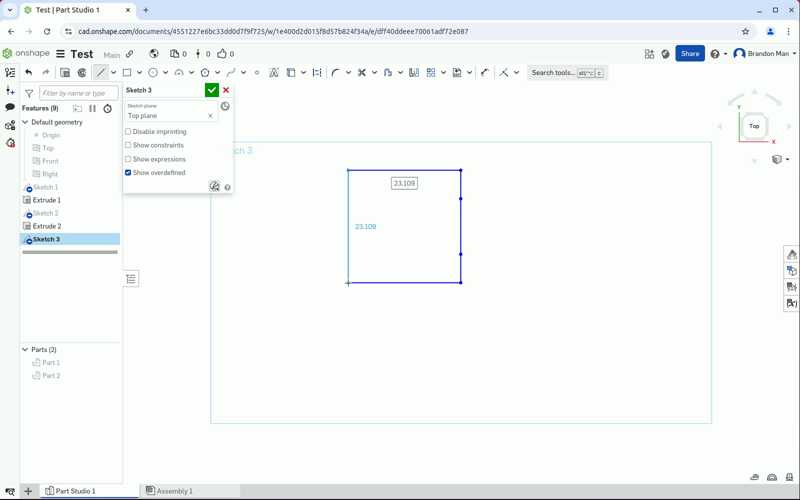
click(348, 282)
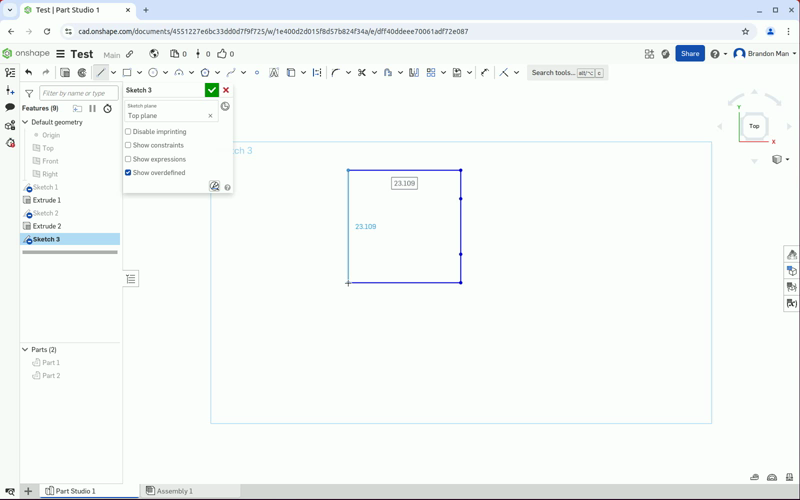
key(esc)
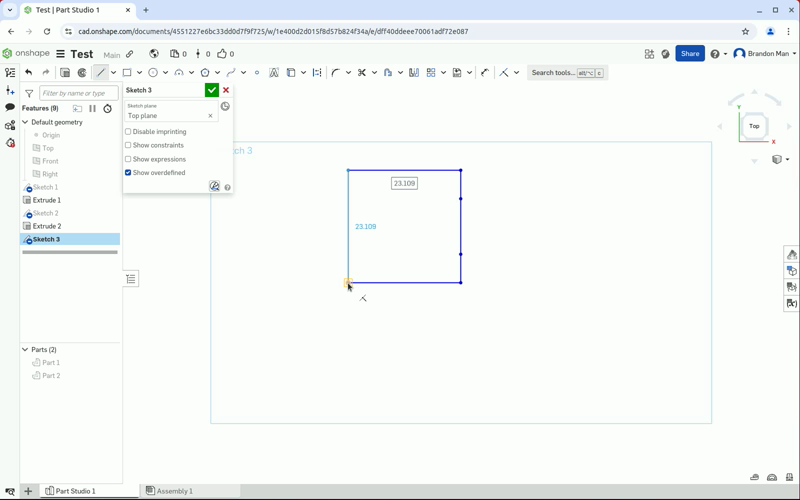
mouse_move(390, 208)
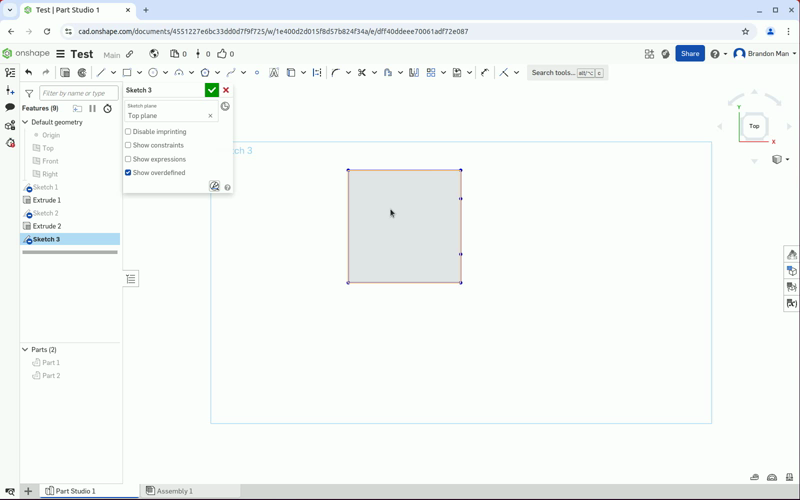
click(390, 208)
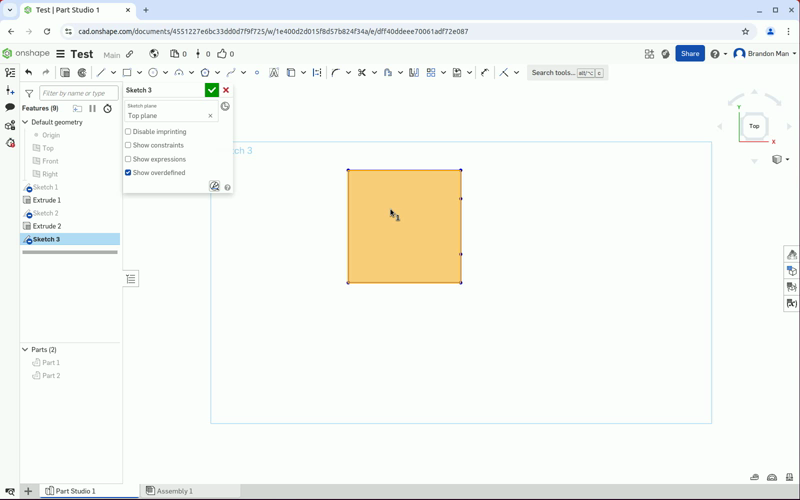
mouse_move(73, 352)
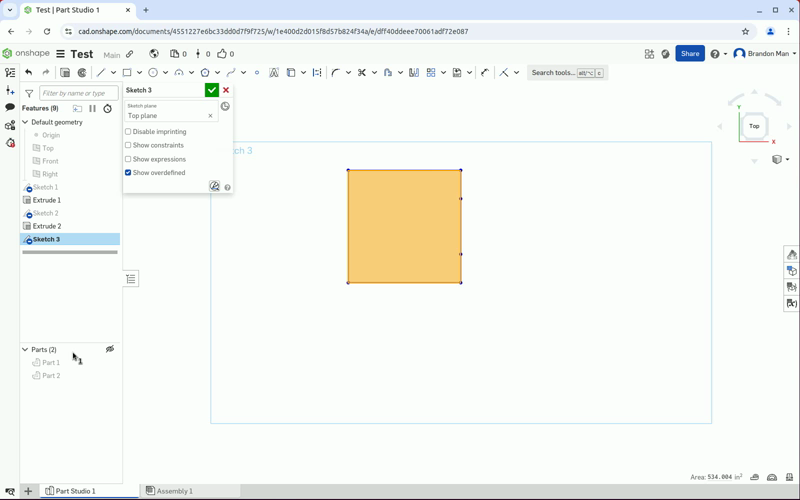
key(shift+y)
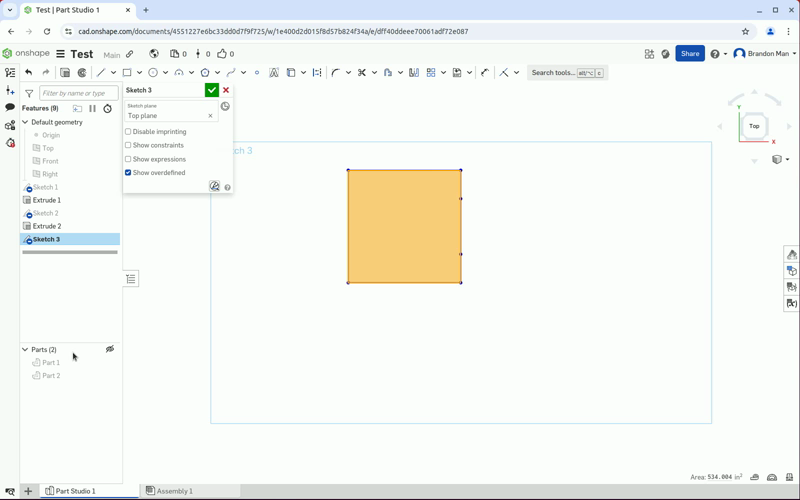
key(shift+e)
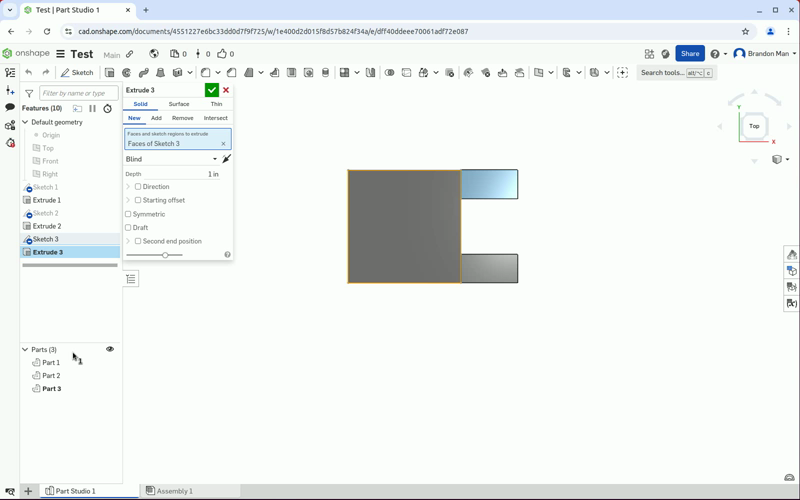
mouse_move(143, 106)
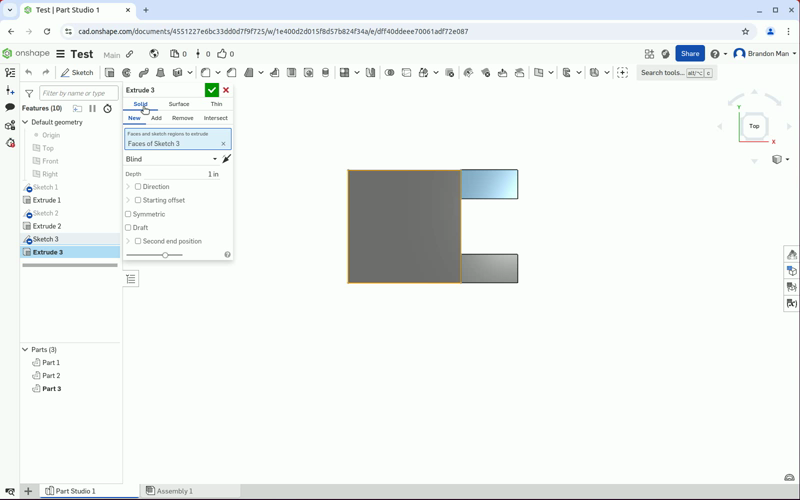
click(143, 106)
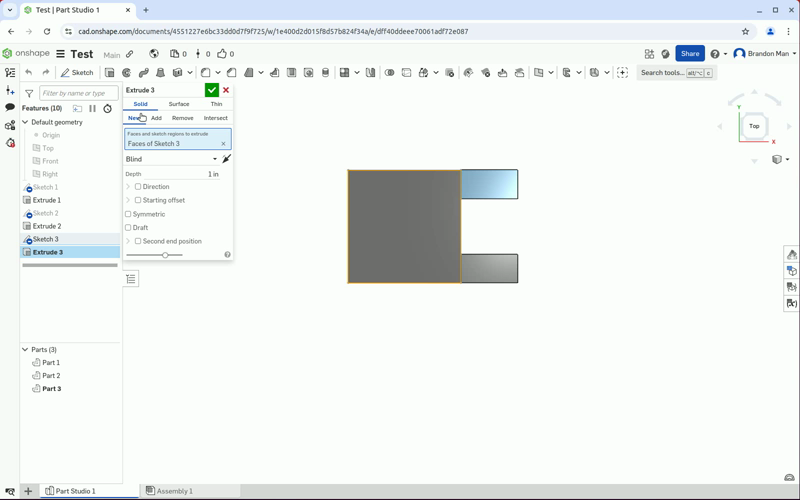
mouse_move(137, 120)
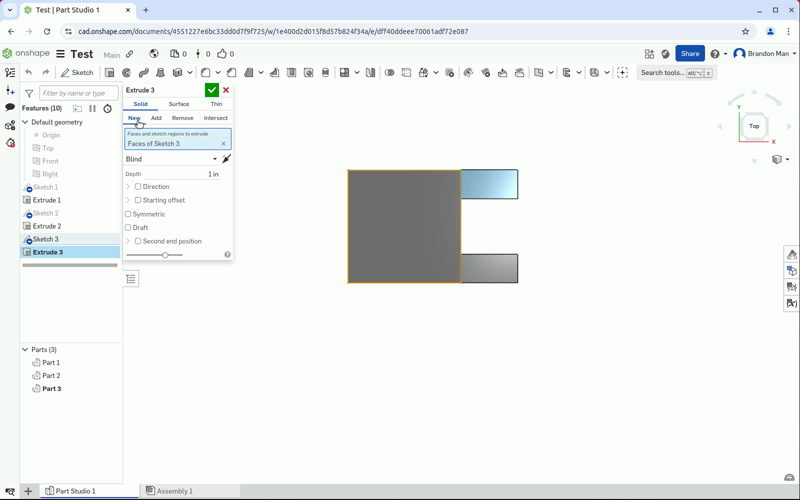
click(137, 120)
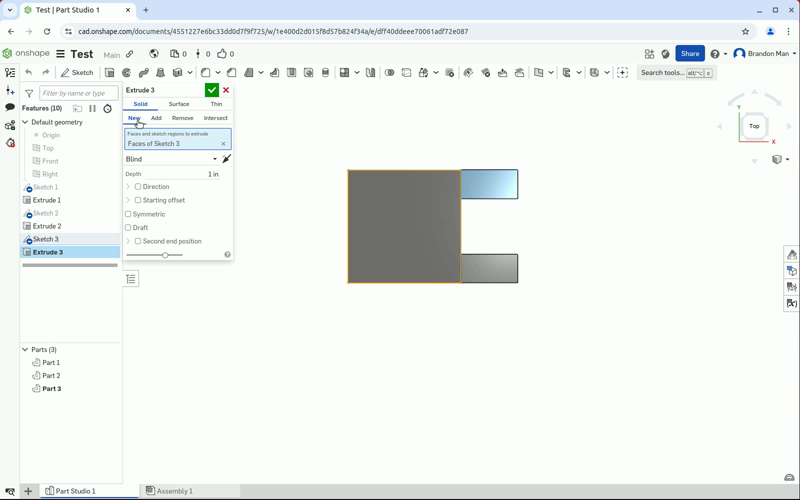
key(tab, 4)
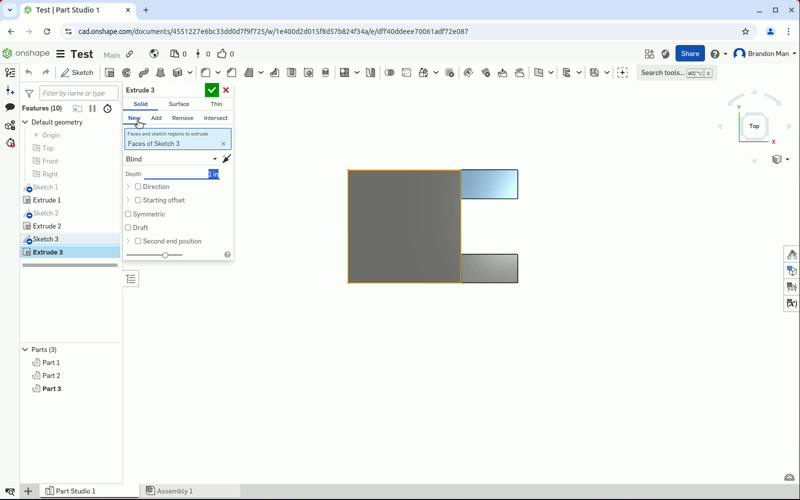
text(11.554)
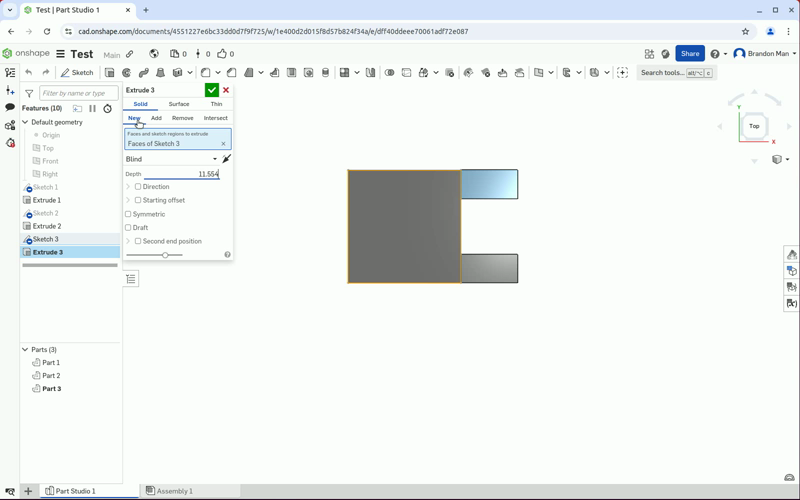
key(enter)
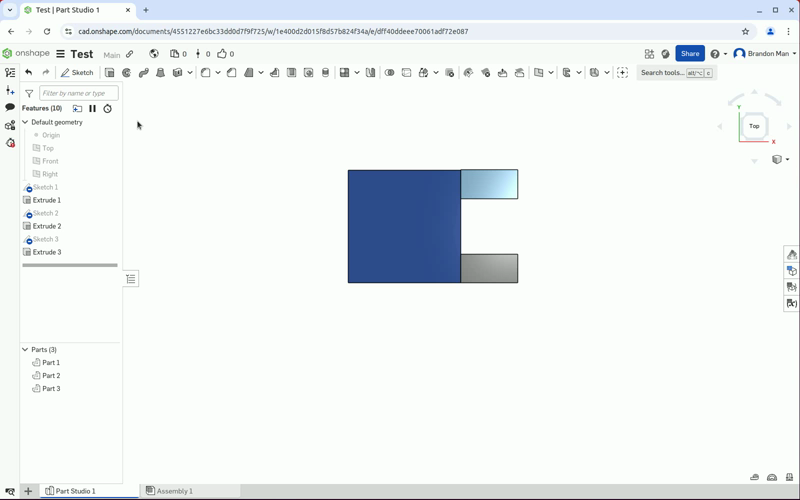
key(shift+h)
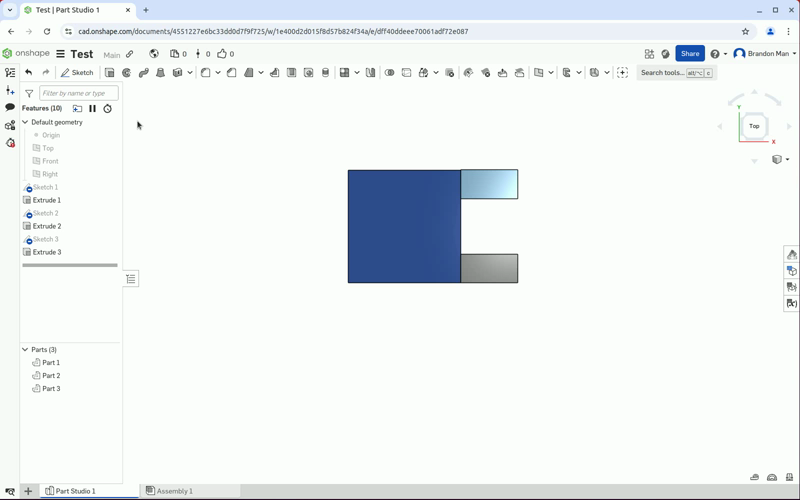
key(shift+h)
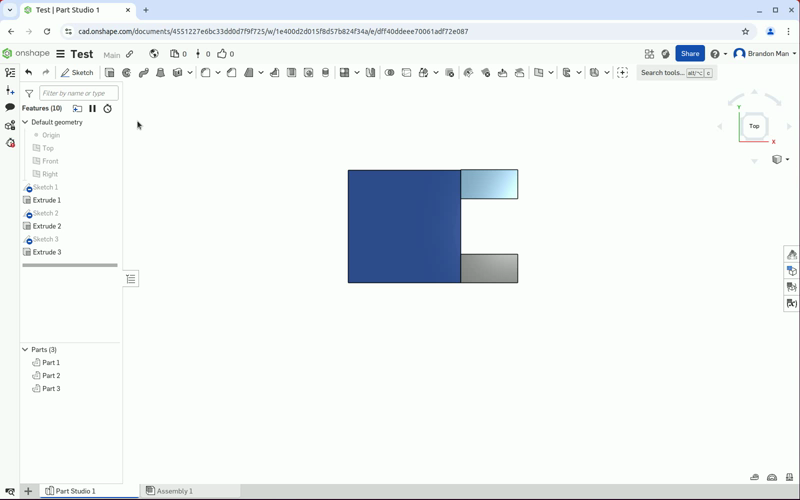
mouse_move(73, 189)
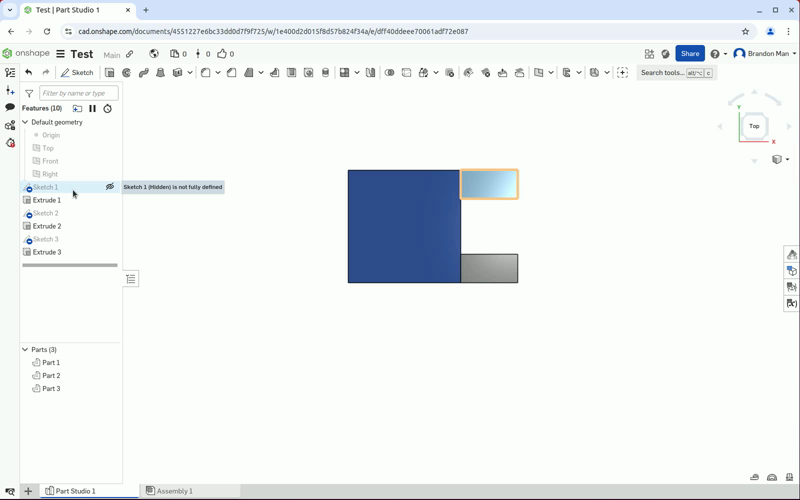
click(73, 189)
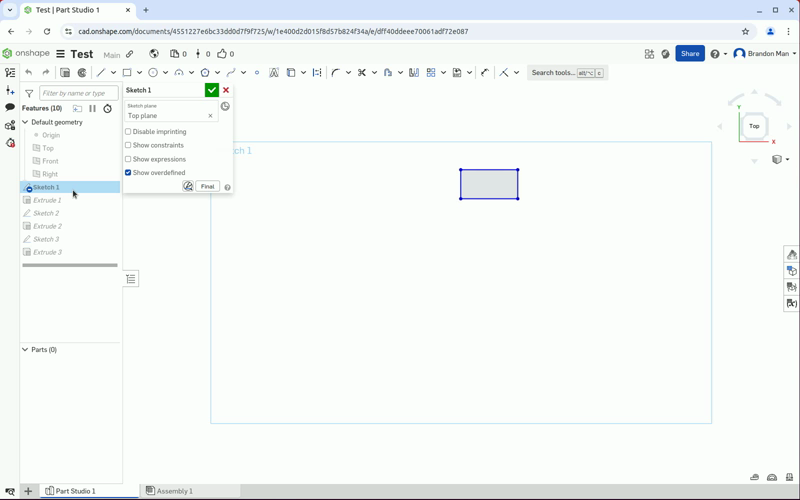
mouse_move(229, 92)
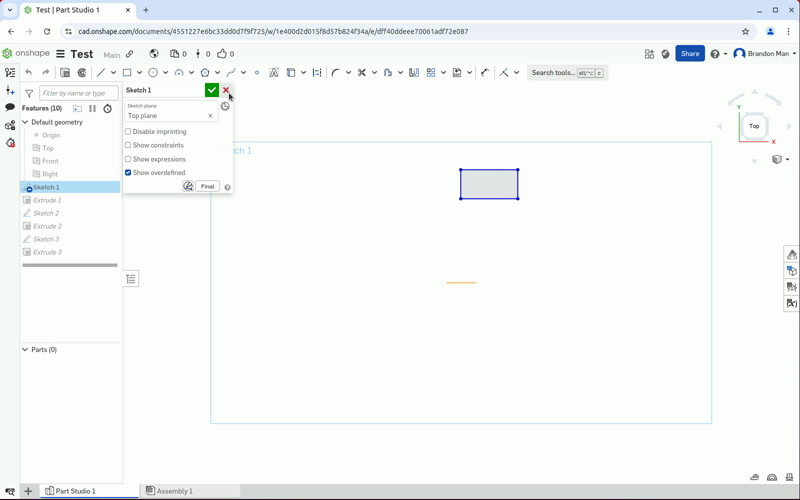
click(229, 92)
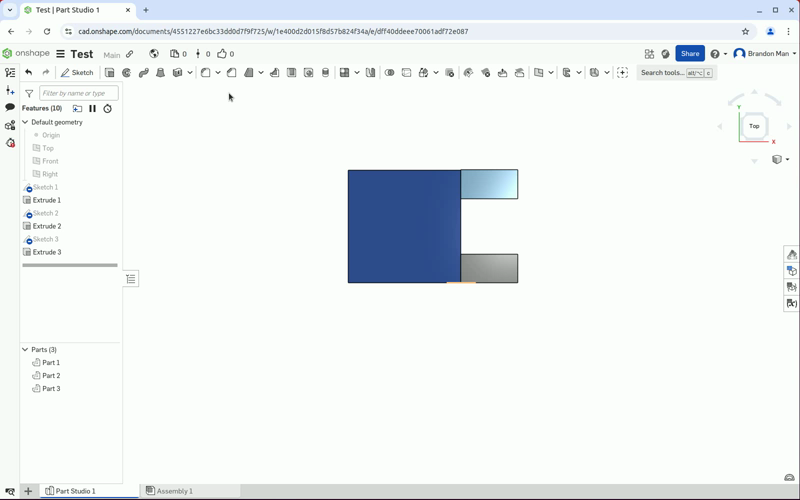
mouse_move(73, 352)
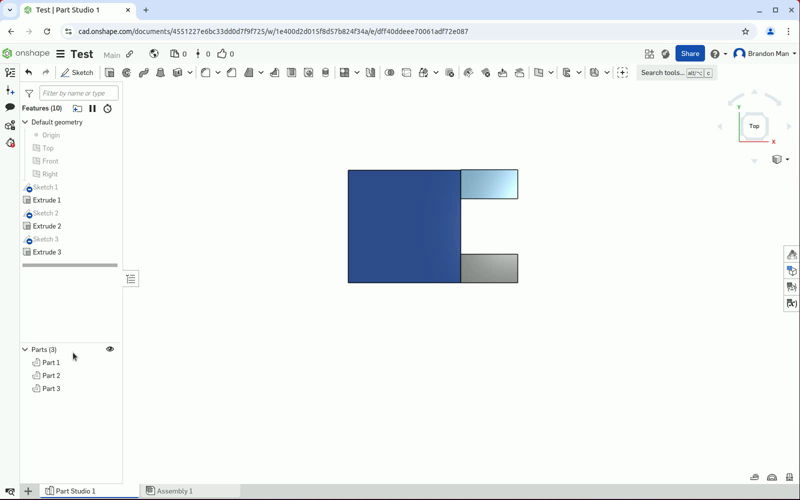
key(y)
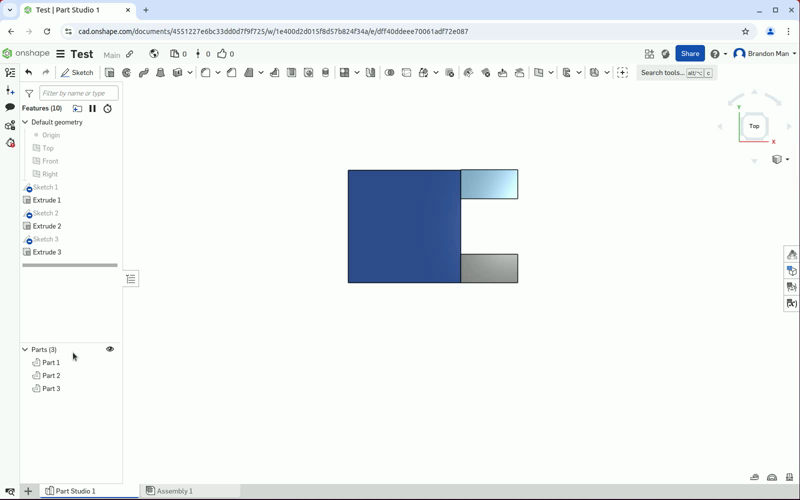
key(shift+p)
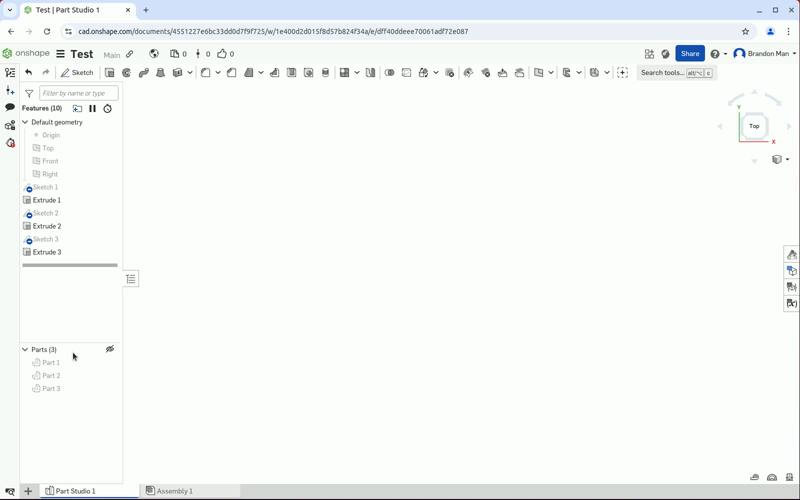
key(space)
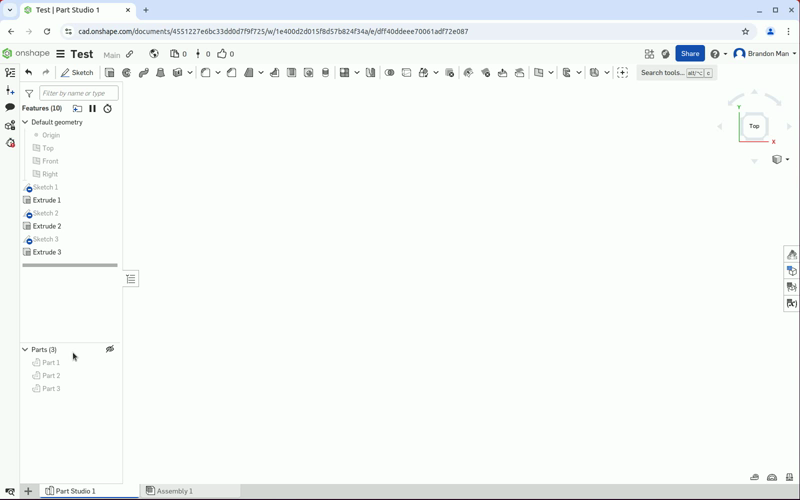
key_down(shift)
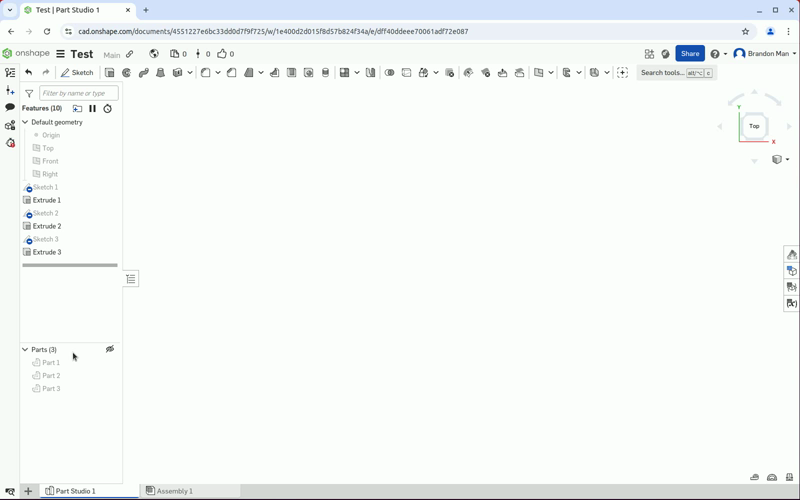
key(up)
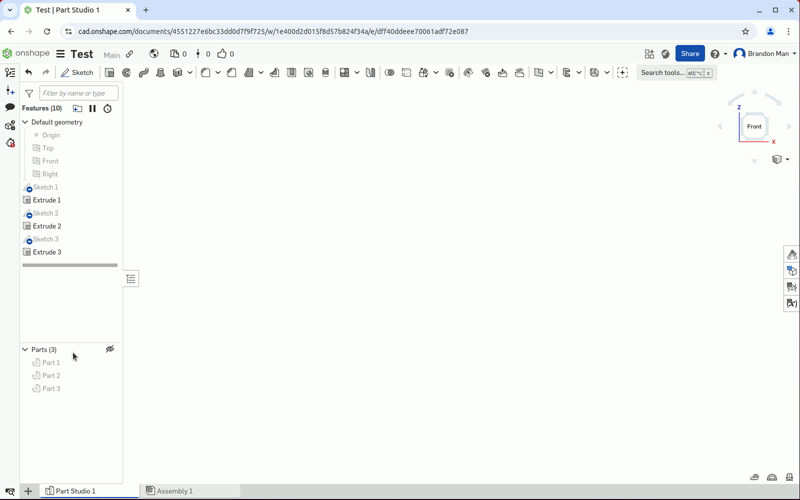
key_up(shift)
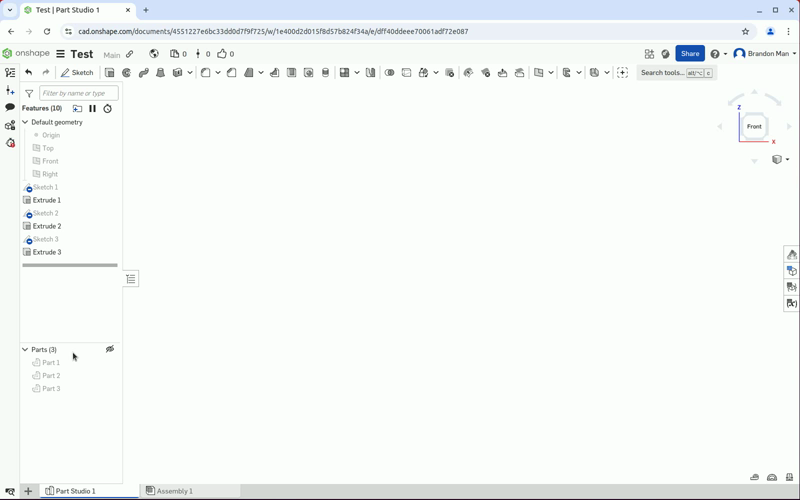
key(space)
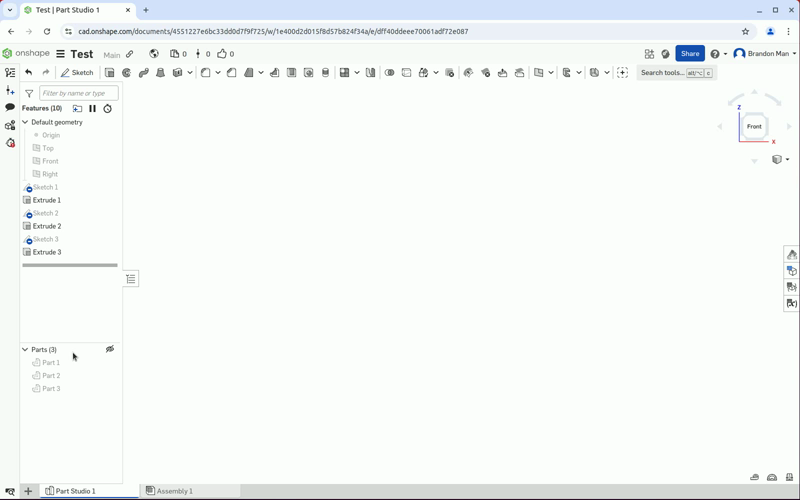
key_down(shift)
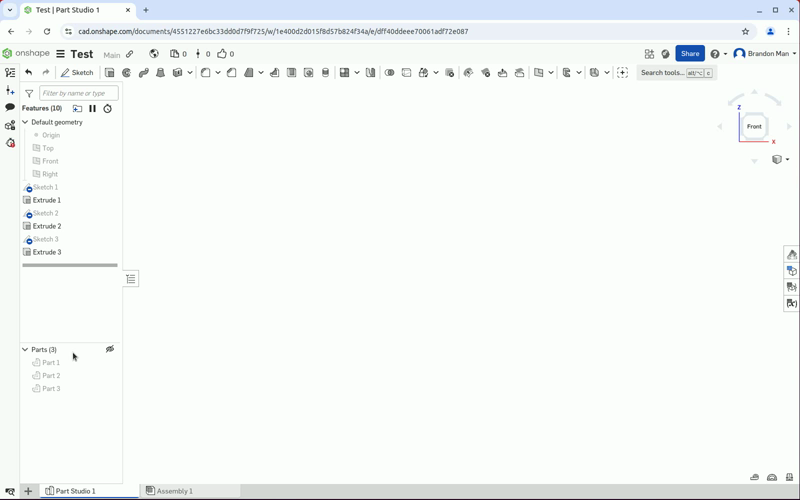
key(left)
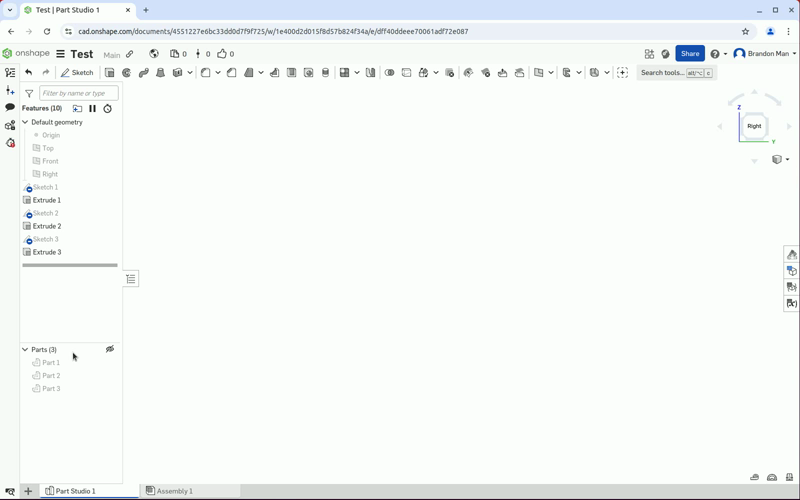
key_up(shift)
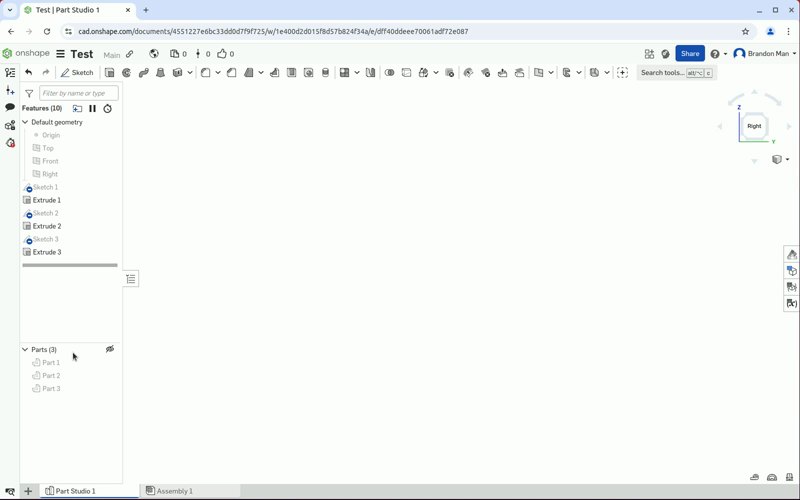
mouse_move(73, 352)
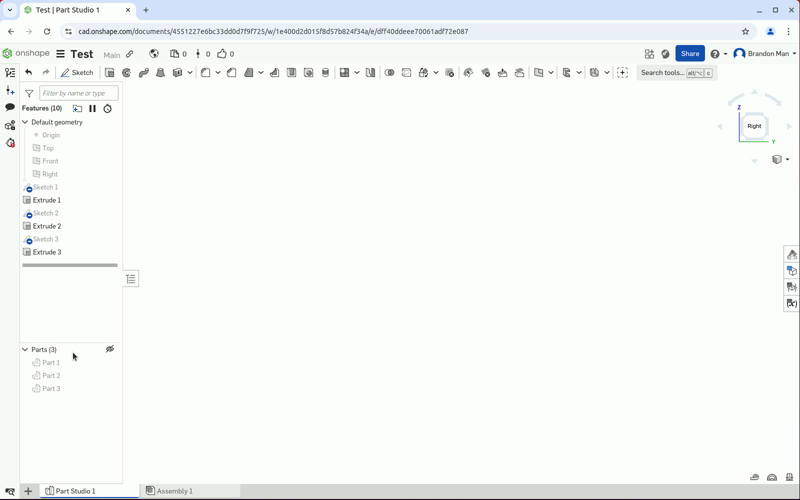
key(shift+y)
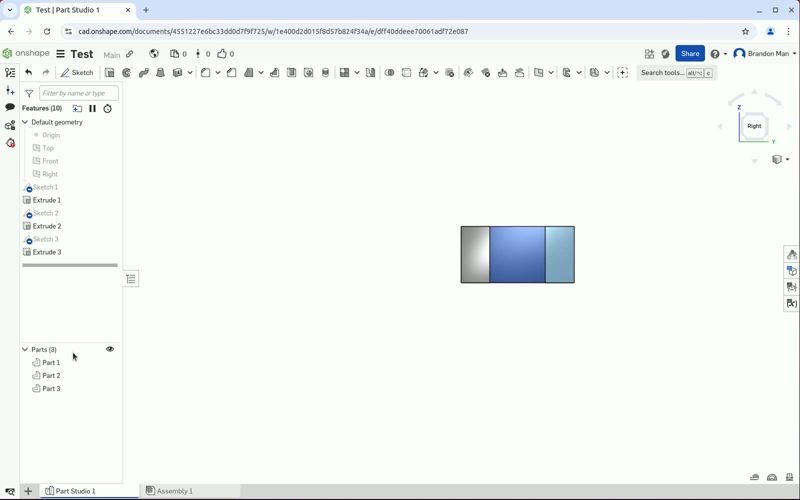
mouse_move(541, 75)
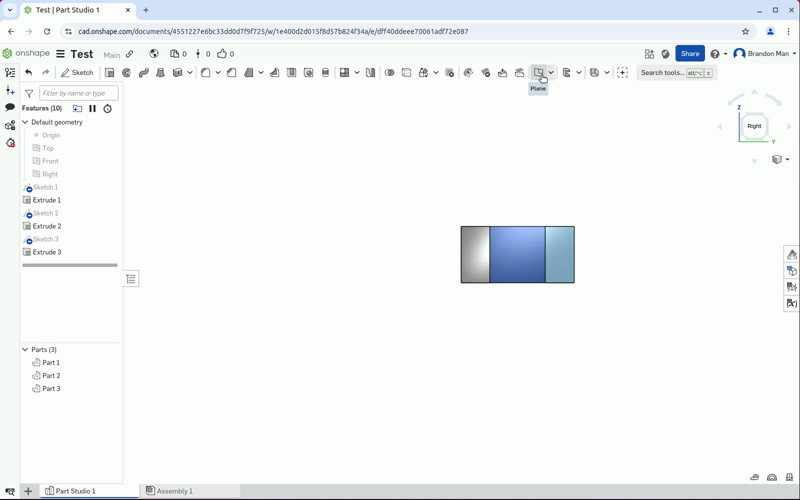
click(541, 75)
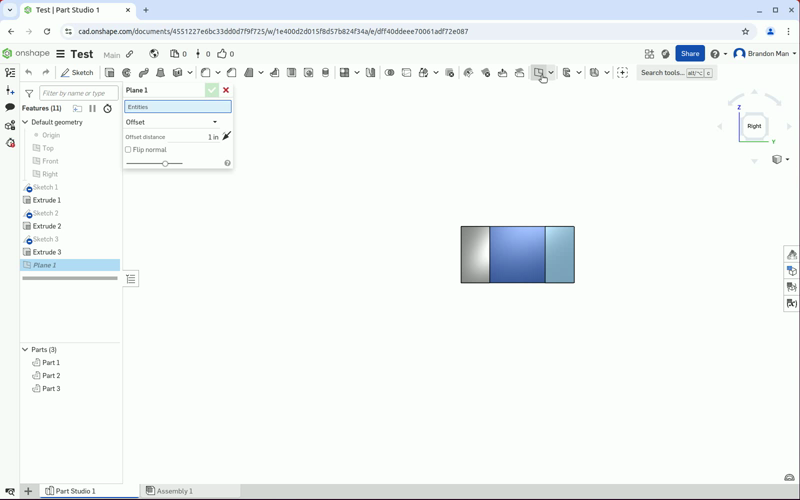
mouse_move(73, 176)
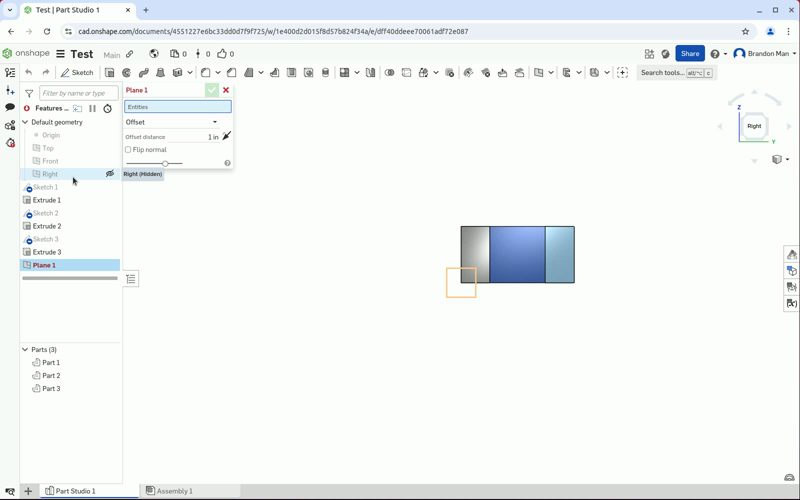
click(73, 176)
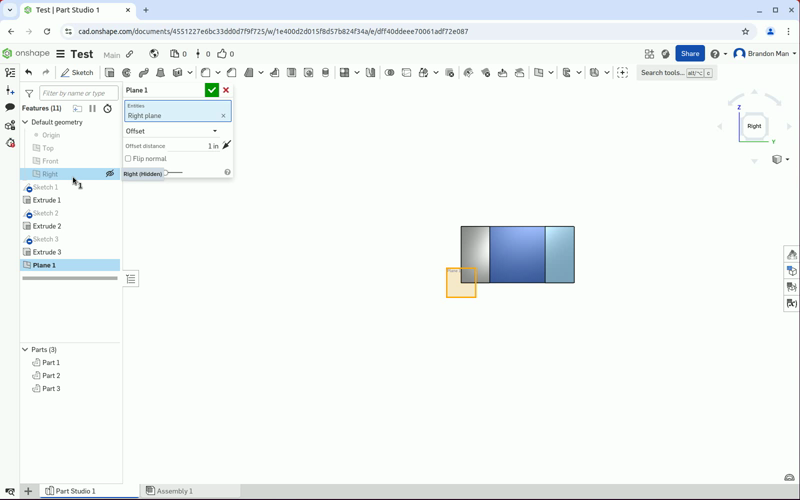
key(tab, 2)
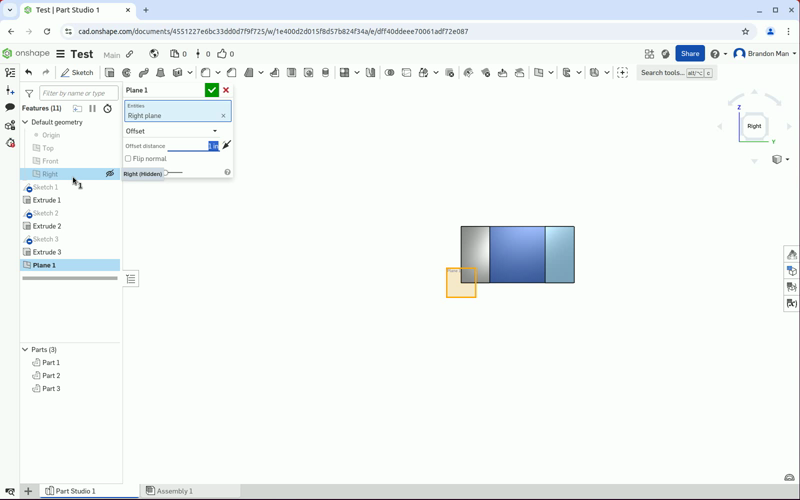
text(23.108)
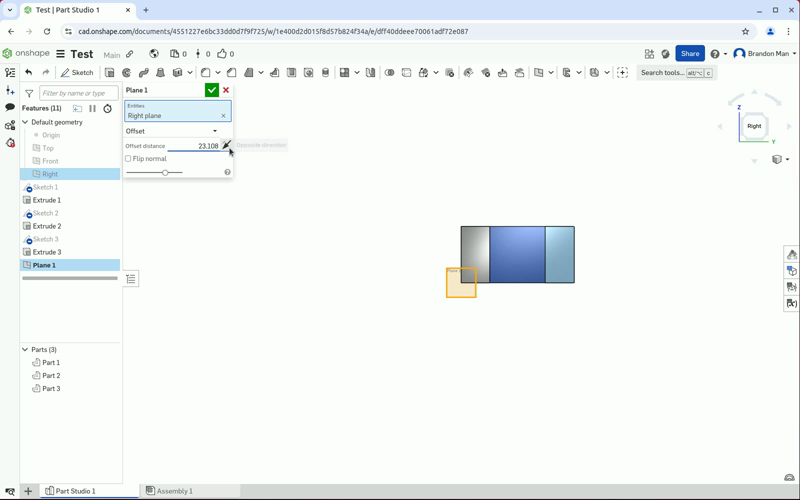
mouse_move(229, 147)
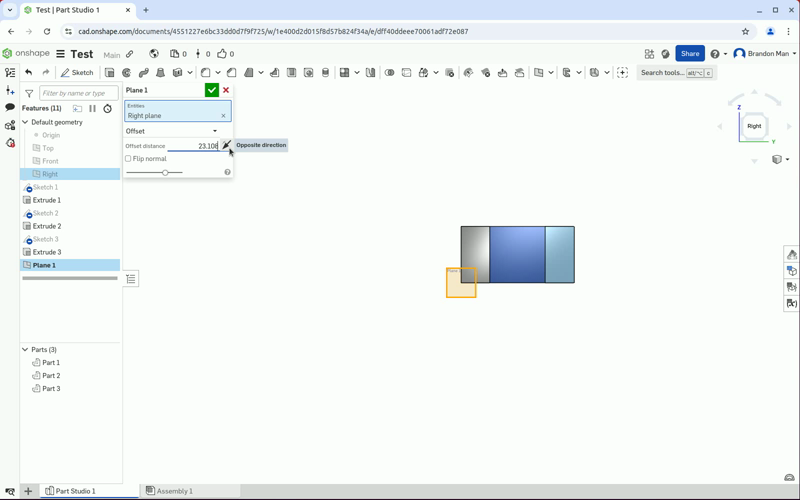
click(229, 147)
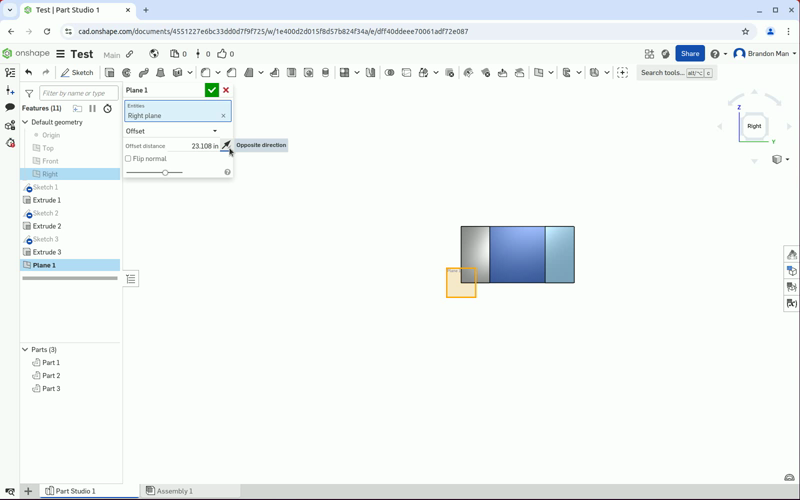
key(enter, 2)
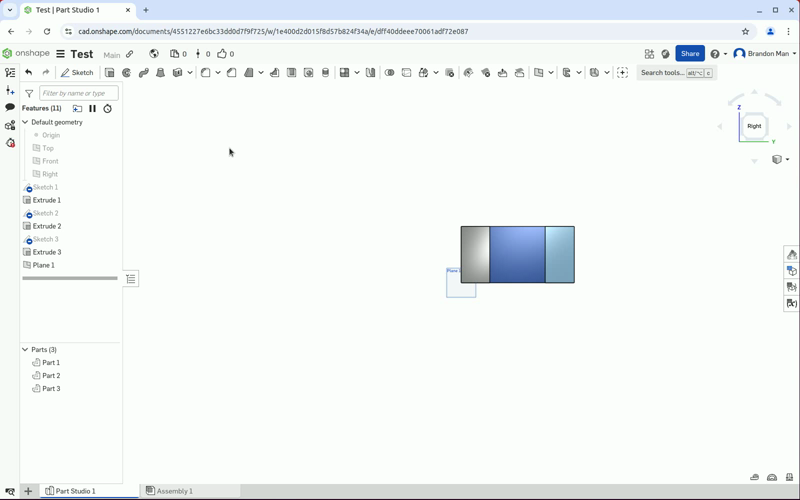
key(shift+s)
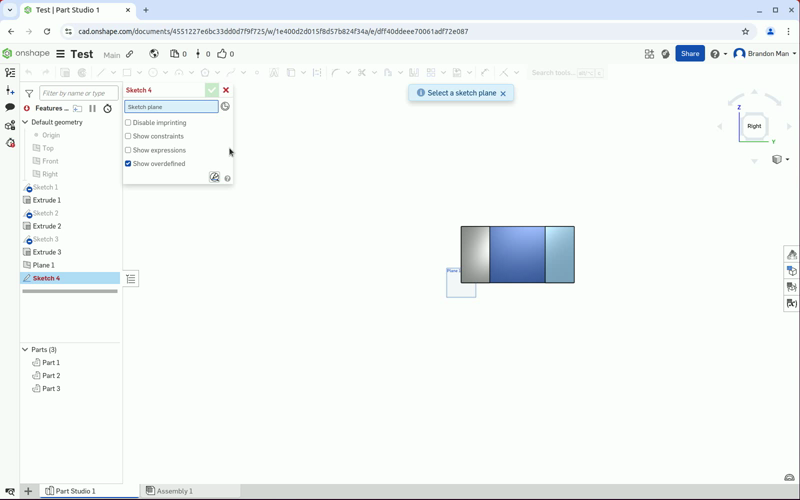
mouse_move(73, 267)
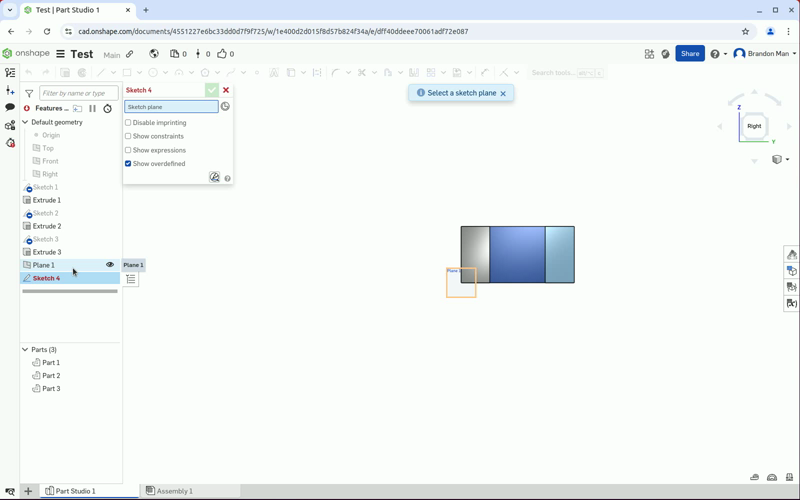
click(73, 267)
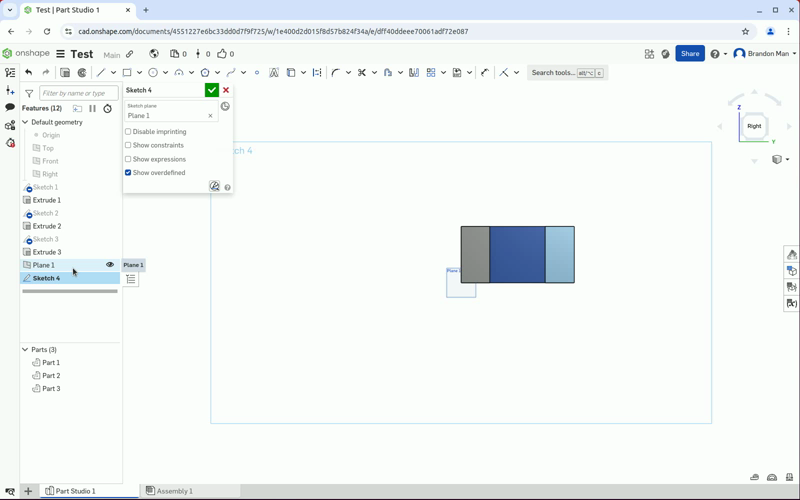
mouse_move(73, 352)
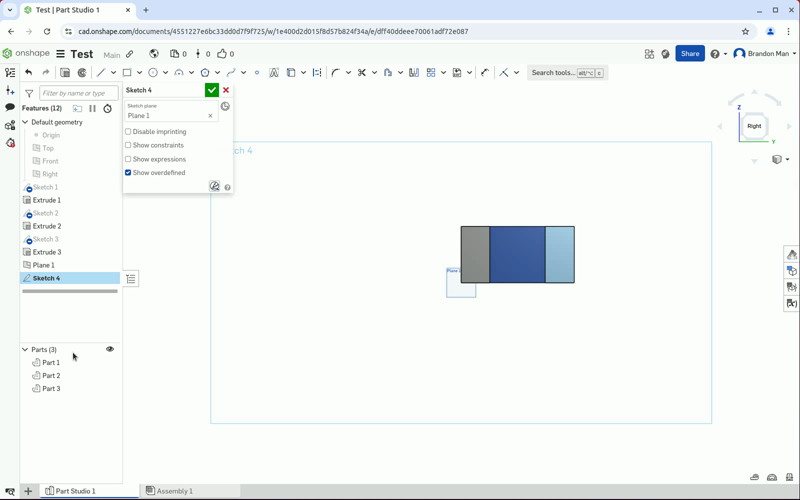
key(y)
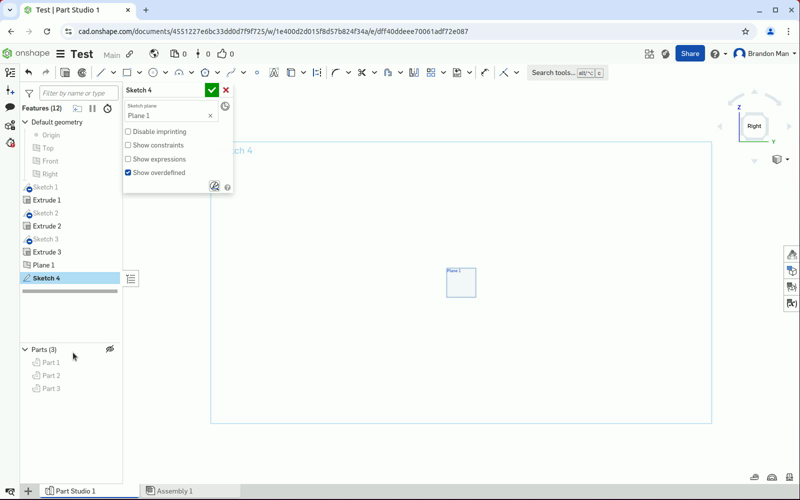
key(l)
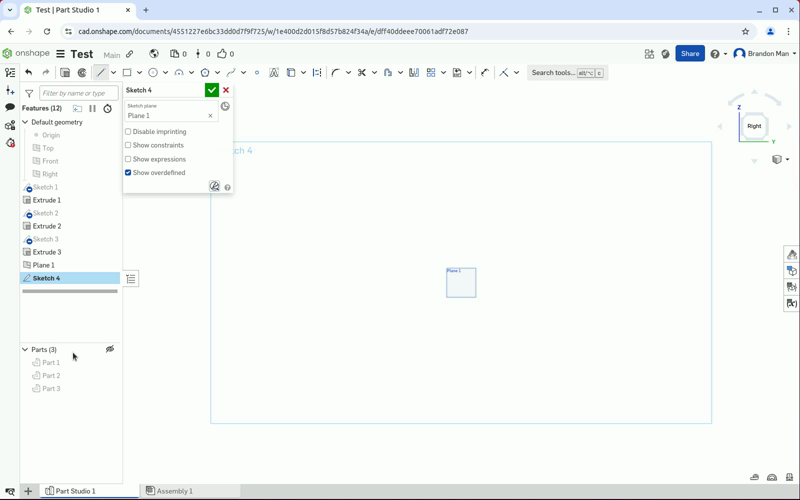
key_down(shift)
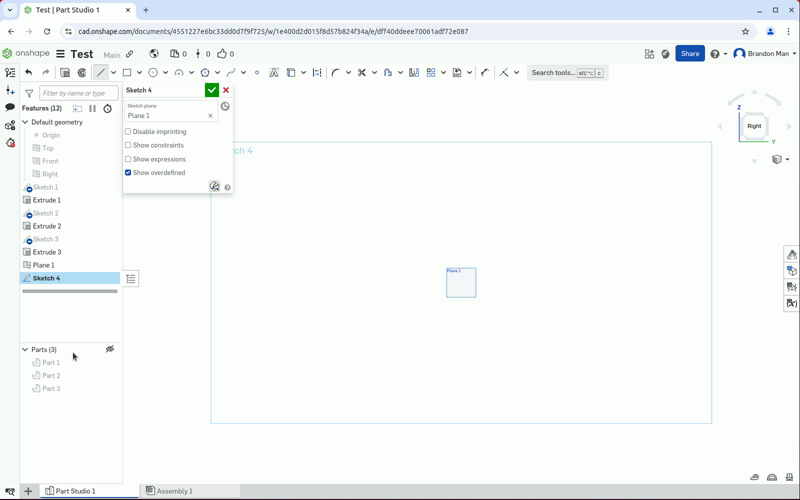
mouse_move(460, 226)
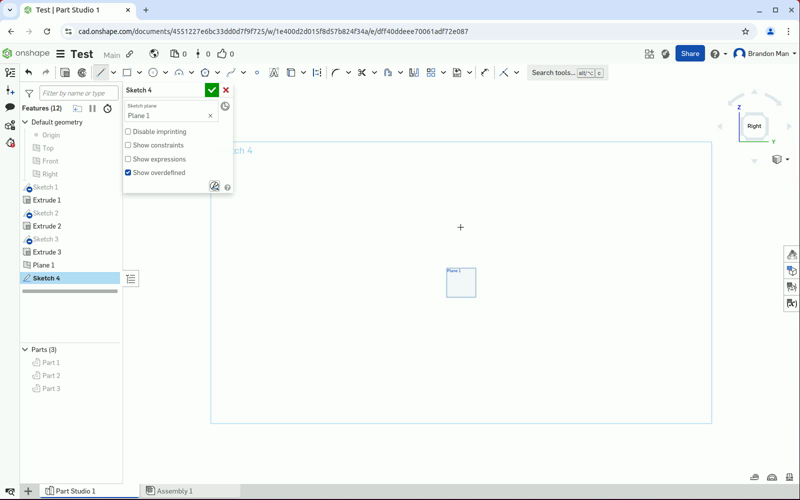
click(460, 226)
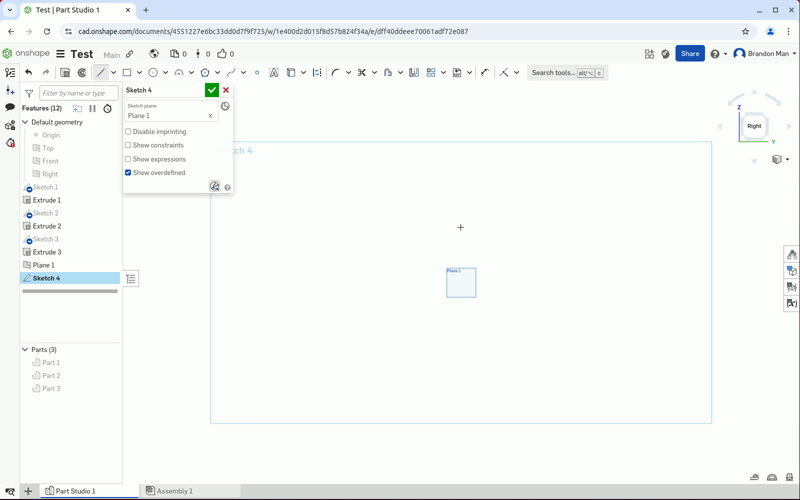
key_up(shift)
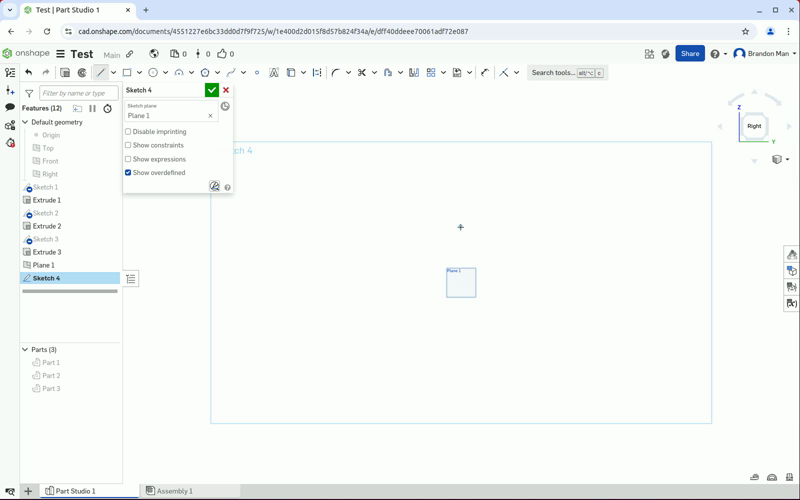
key_down(shift)
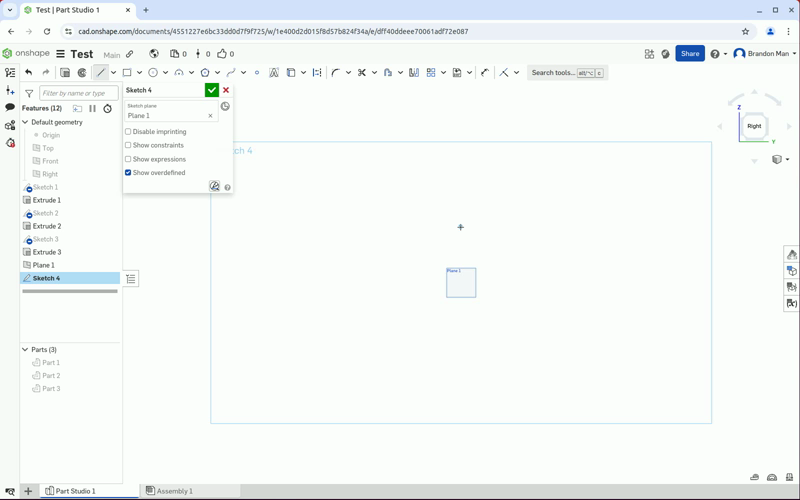
mouse_move(490, 226)
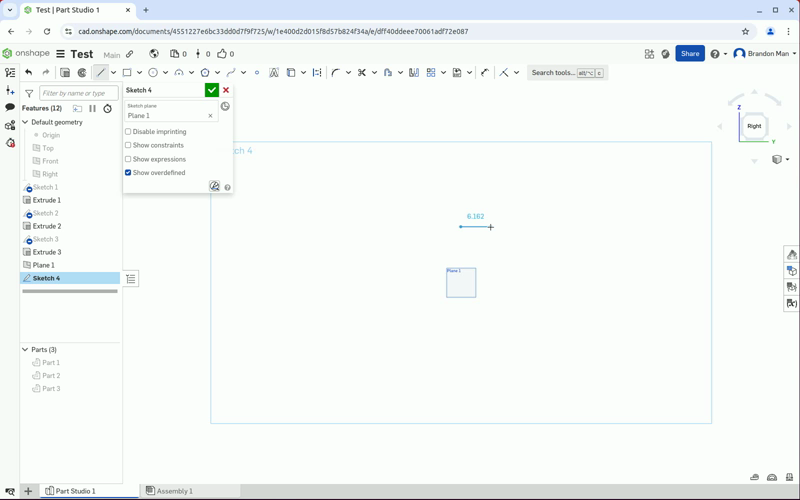
mouse_move(489, 226)
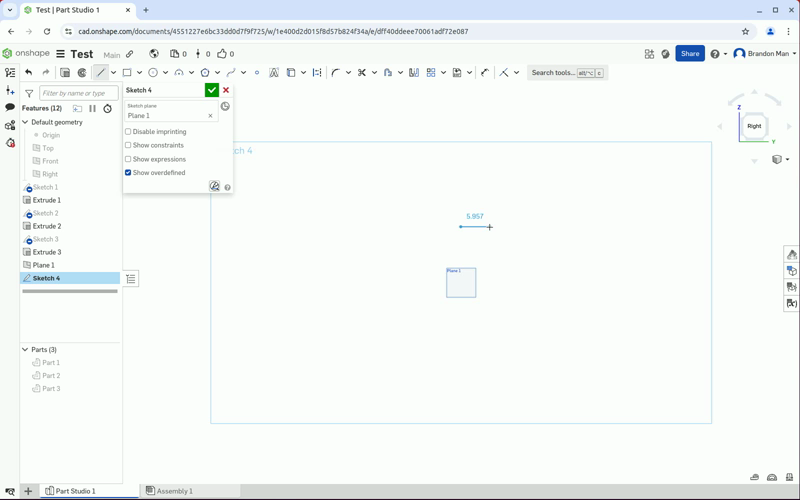
click(489, 226)
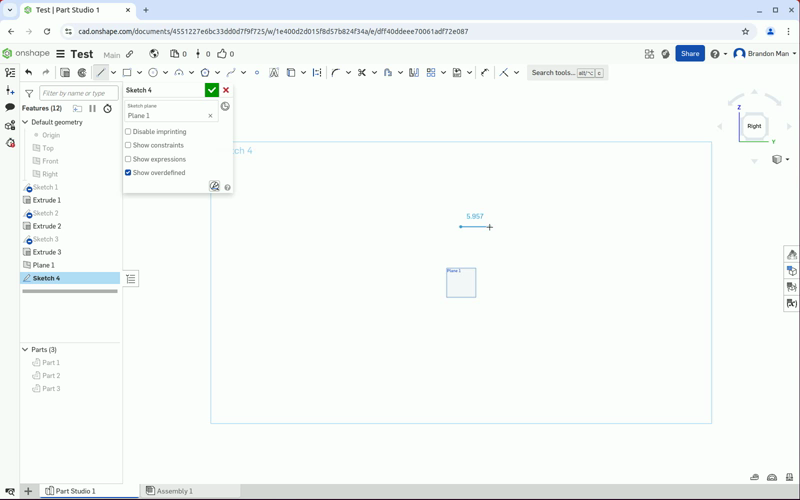
key_up(shift)
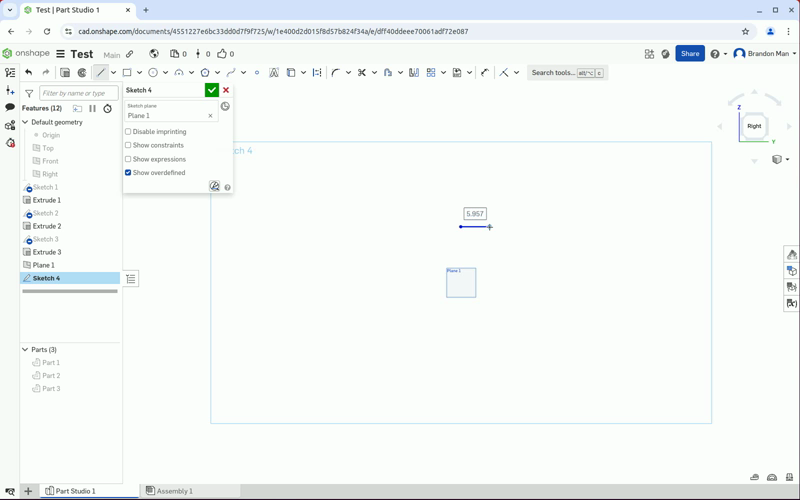
key_down(shift)
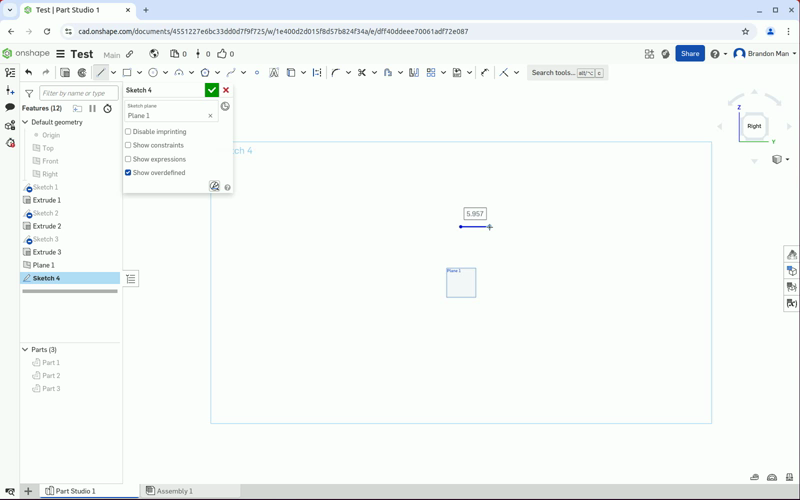
mouse_move(519, 226)
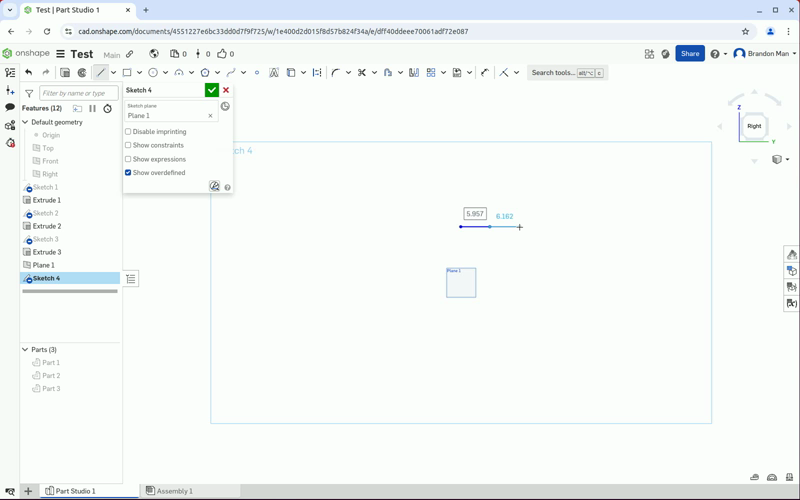
mouse_move(489, 198)
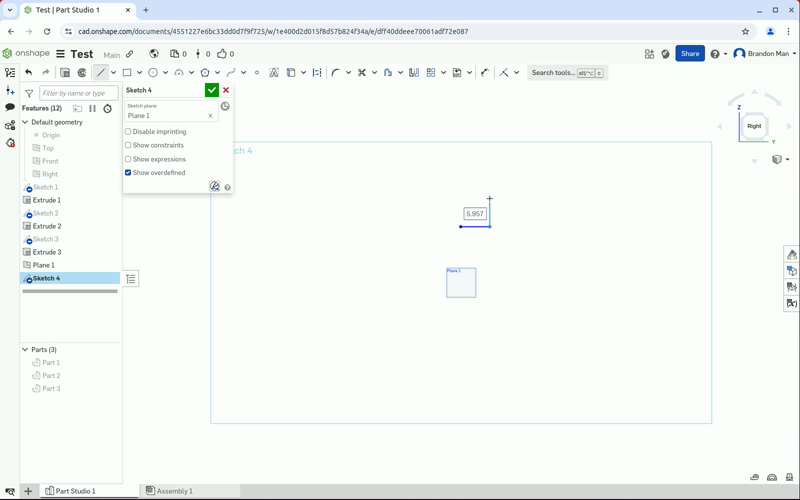
click(489, 198)
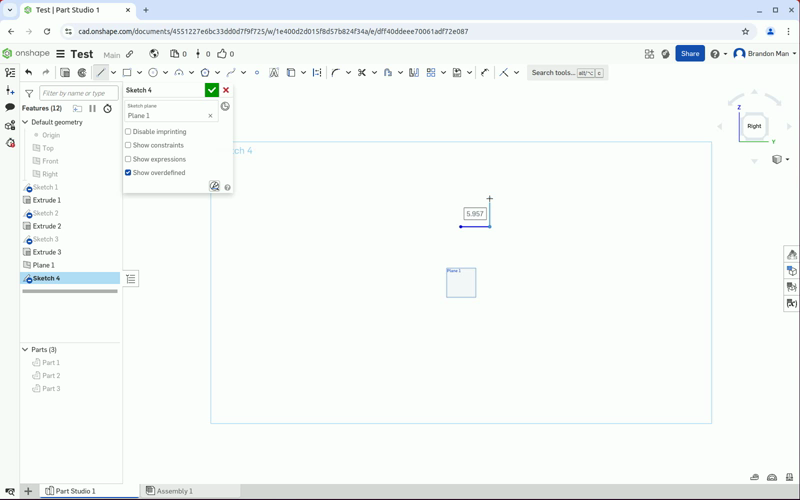
key_up(shift)
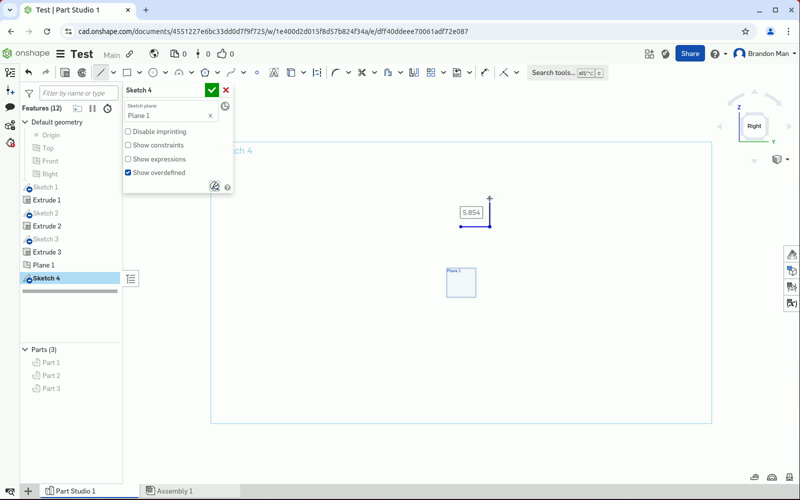
key_down(shift)
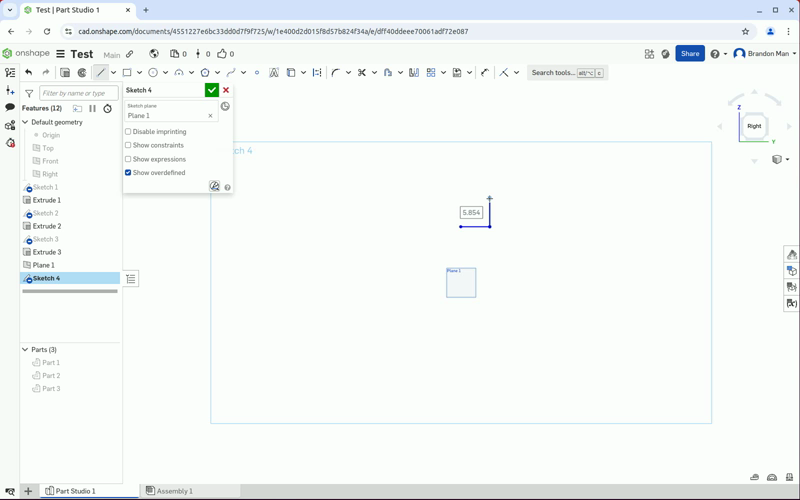
mouse_move(519, 198)
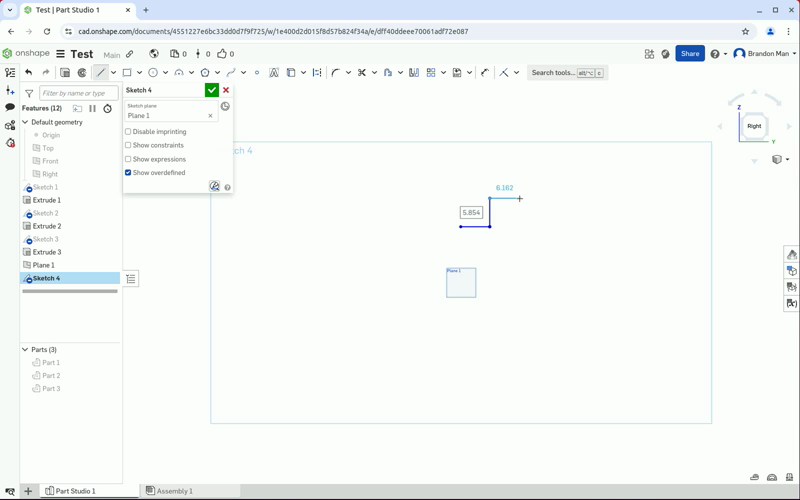
mouse_move(489, 169)
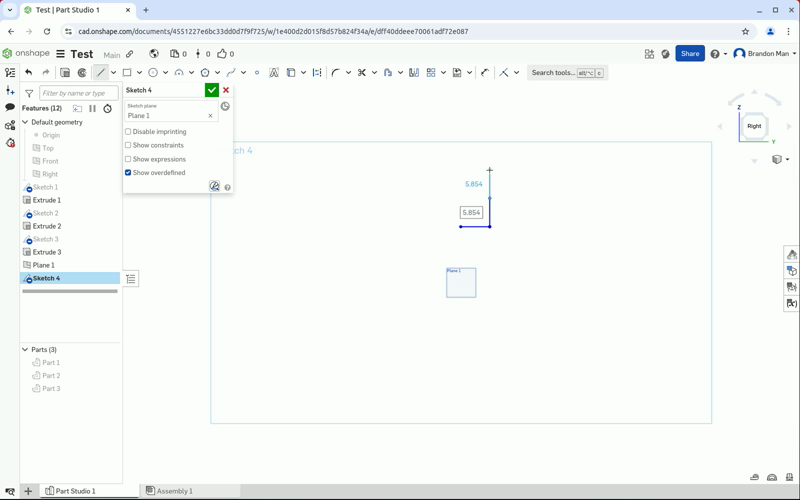
click(489, 169)
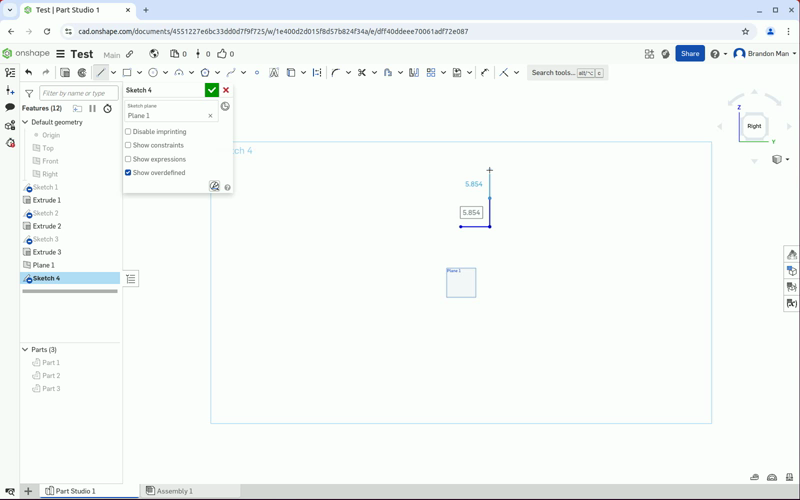
key_up(shift)
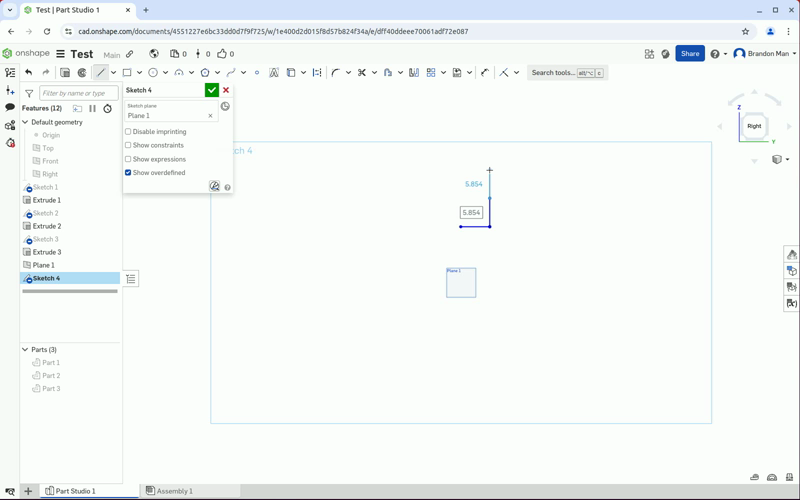
key_down(shift)
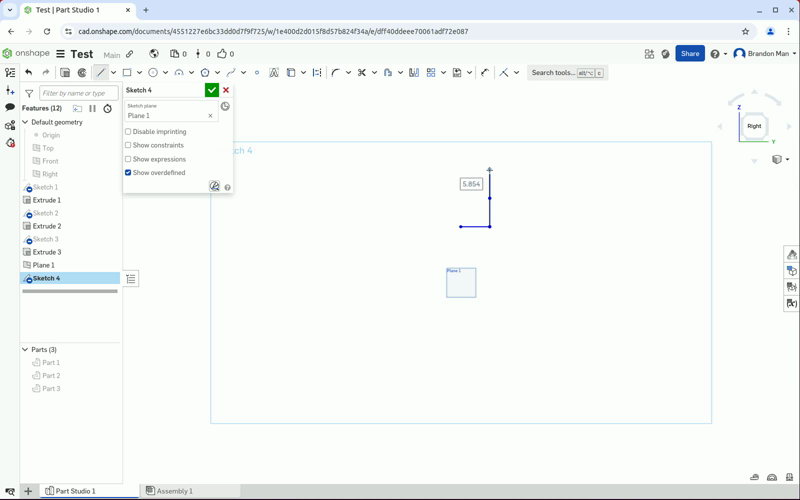
mouse_move(519, 169)
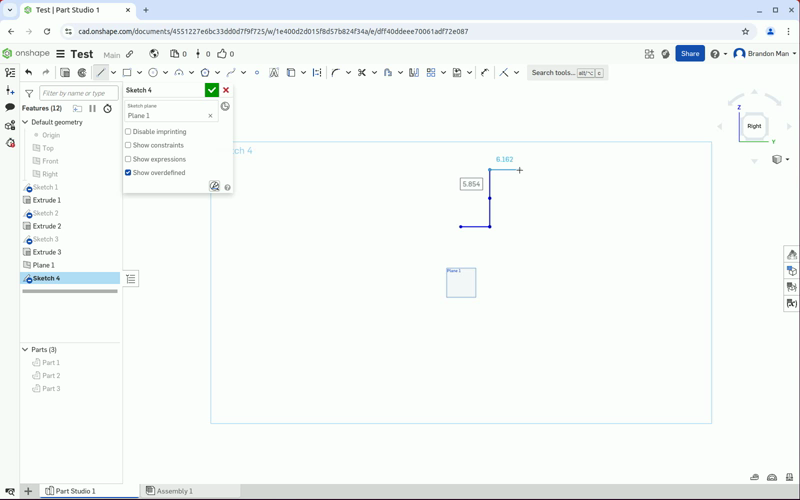
mouse_move(460, 169)
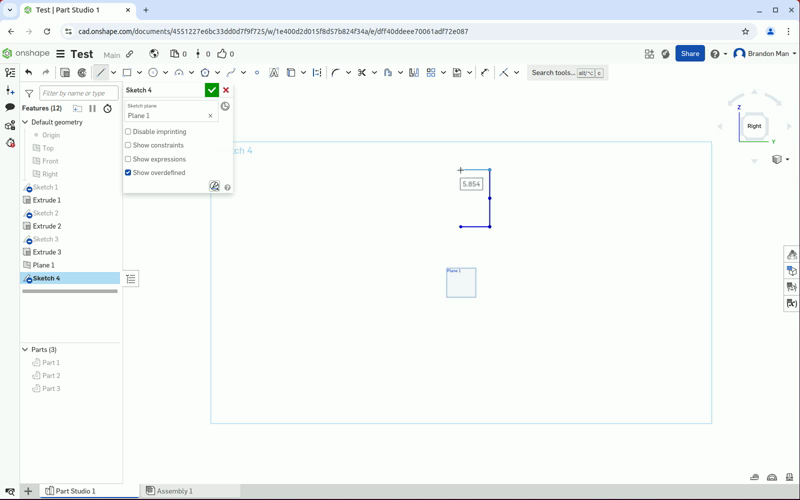
click(460, 169)
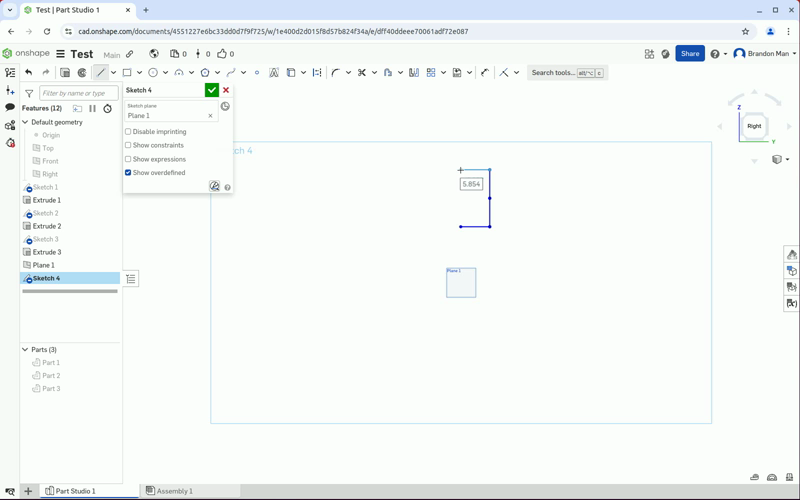
key_up(shift)
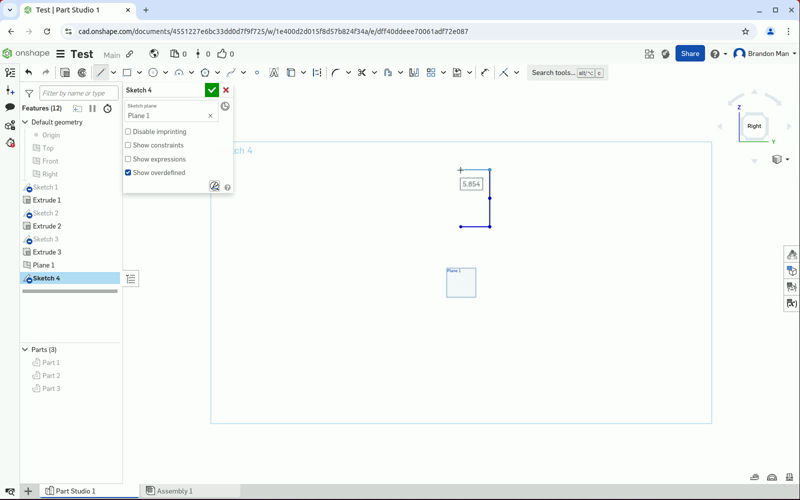
mouse_move(490, 169)
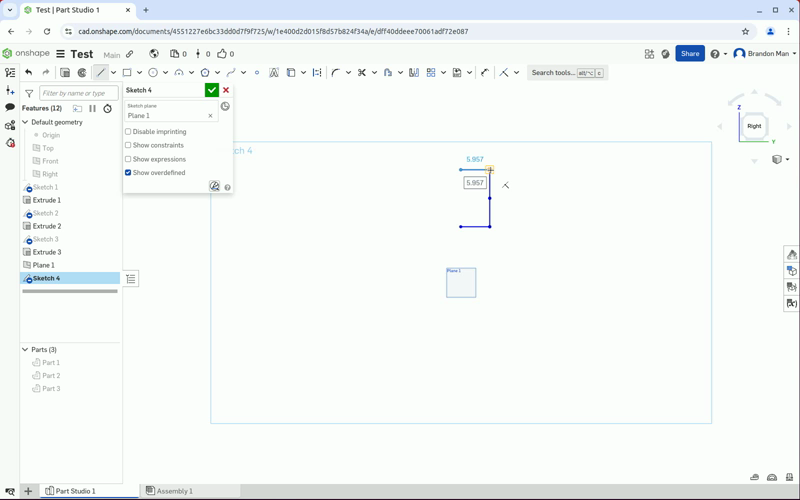
key_down(shift)
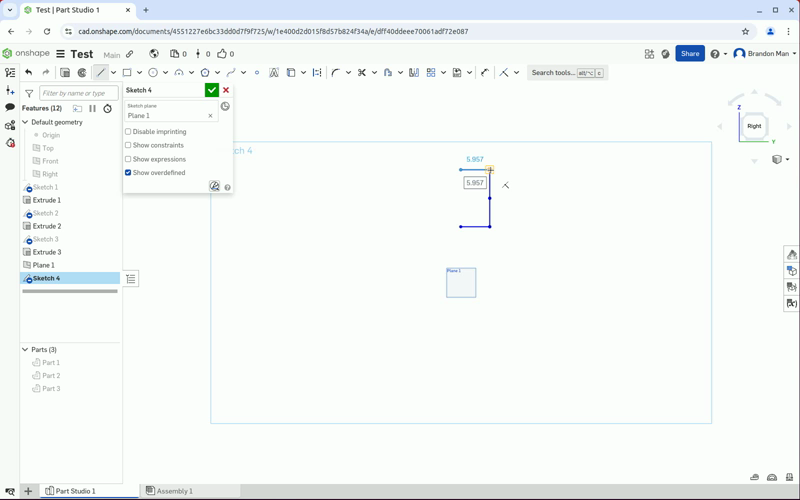
mouse_move(460, 226)
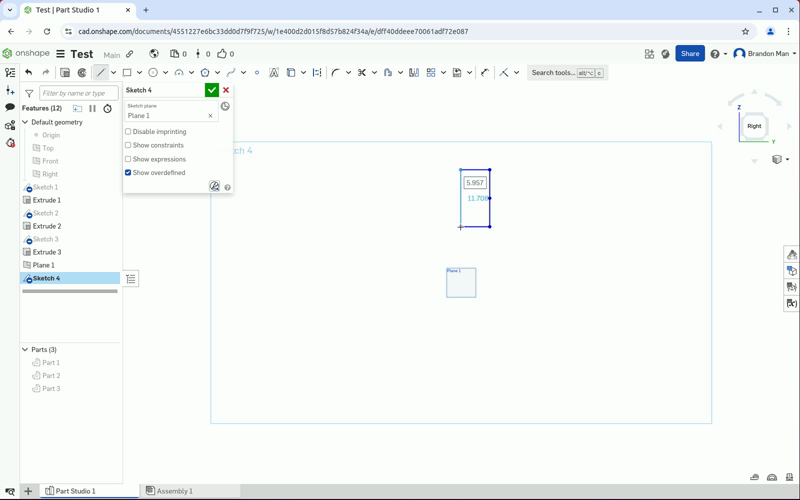
key_up(shift)
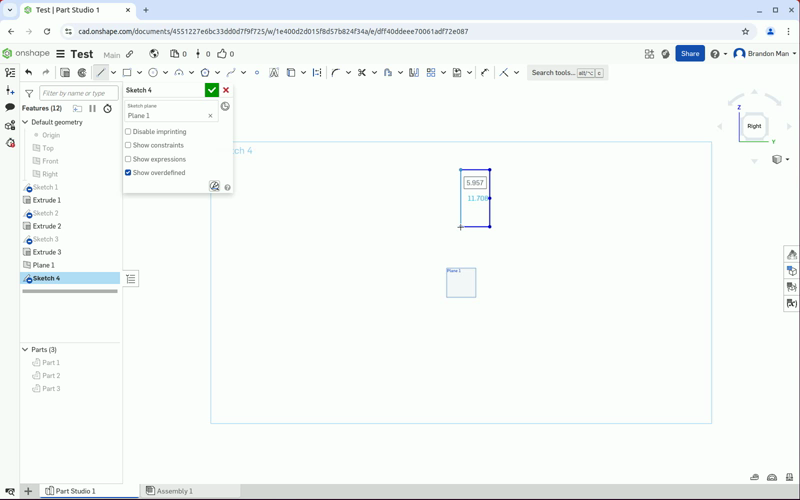
click(460, 226)
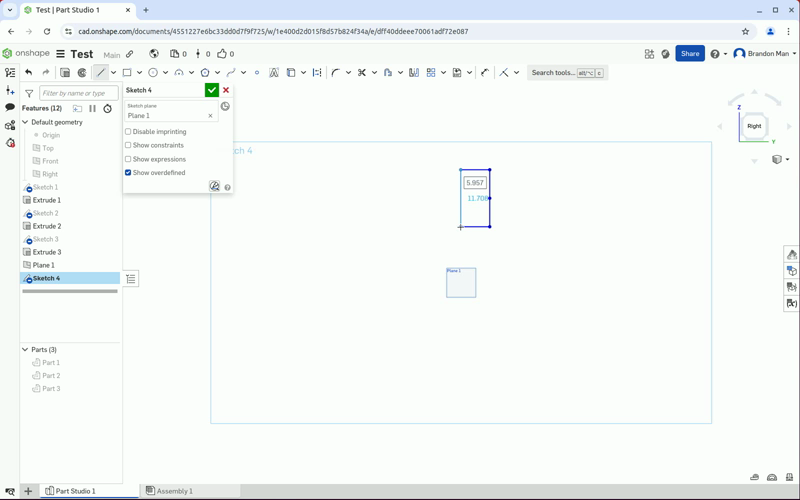
key(esc)
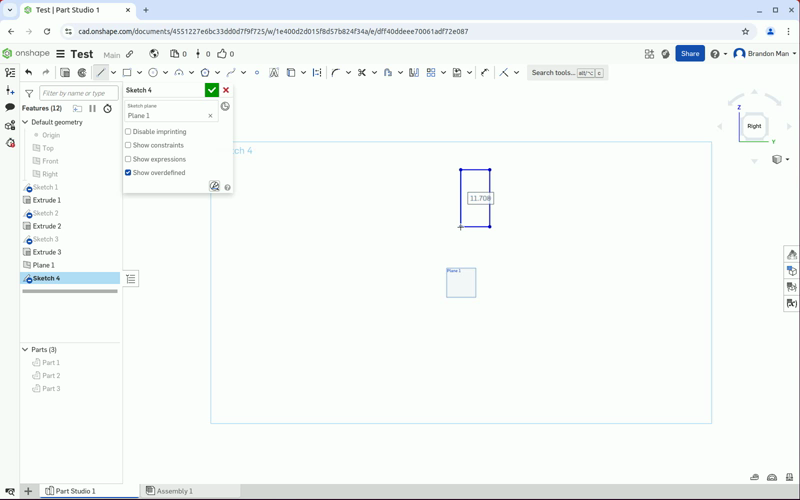
mouse_move(486, 199)
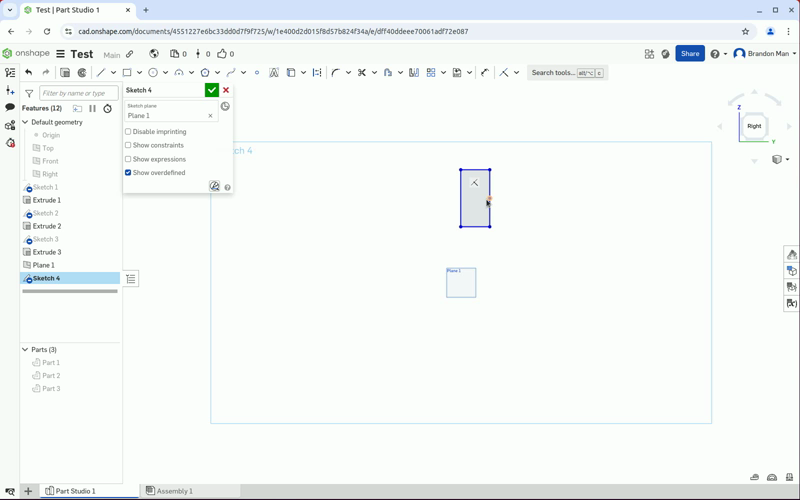
scroll(6)
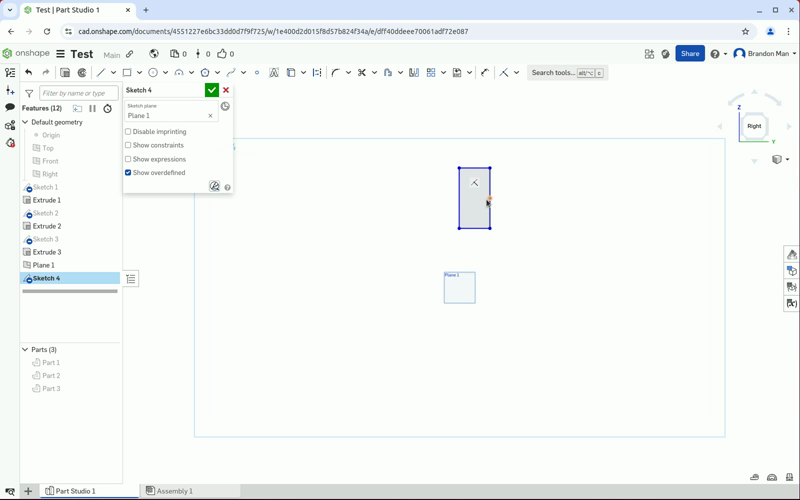
scroll(6)
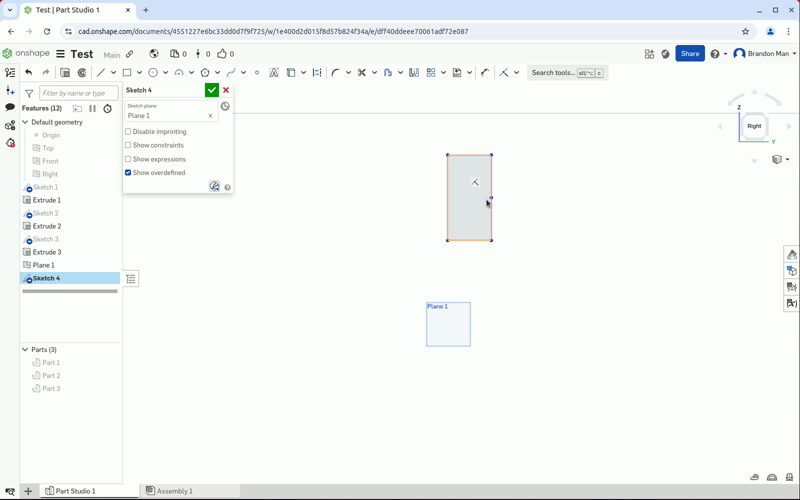
scroll(6)
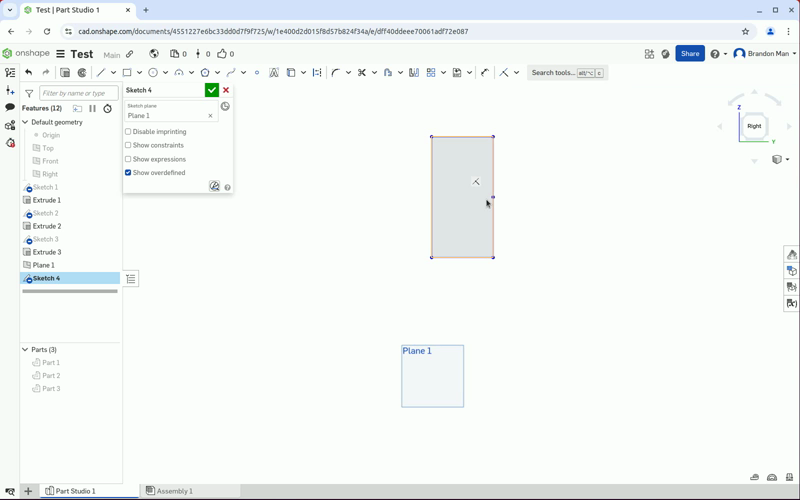
scroll(6)
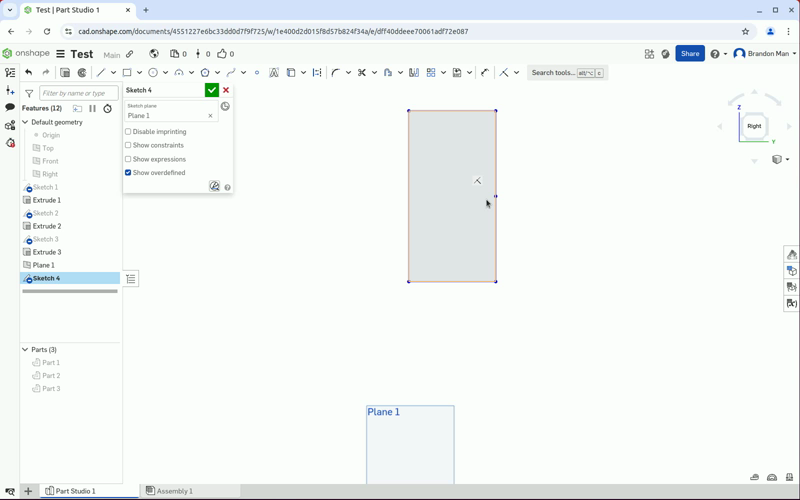
scroll(6)
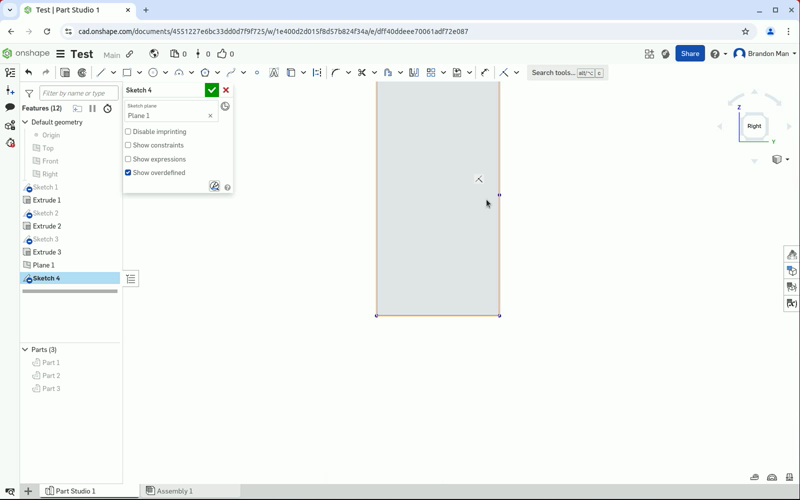
scroll(6)
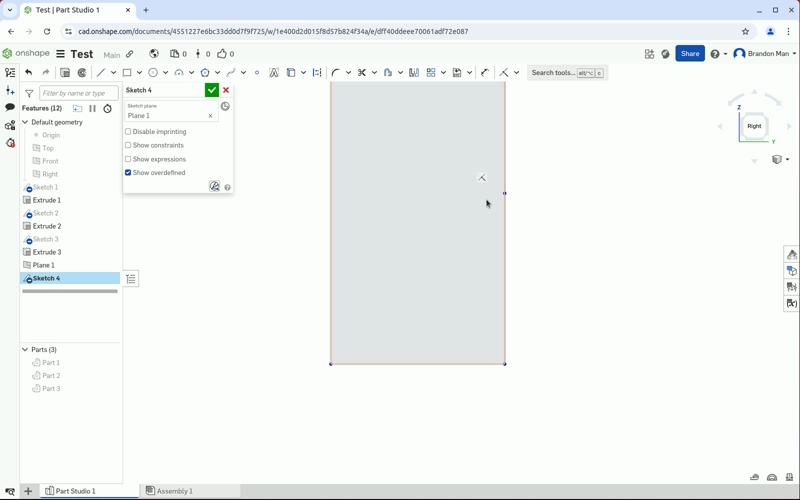
scroll(6)
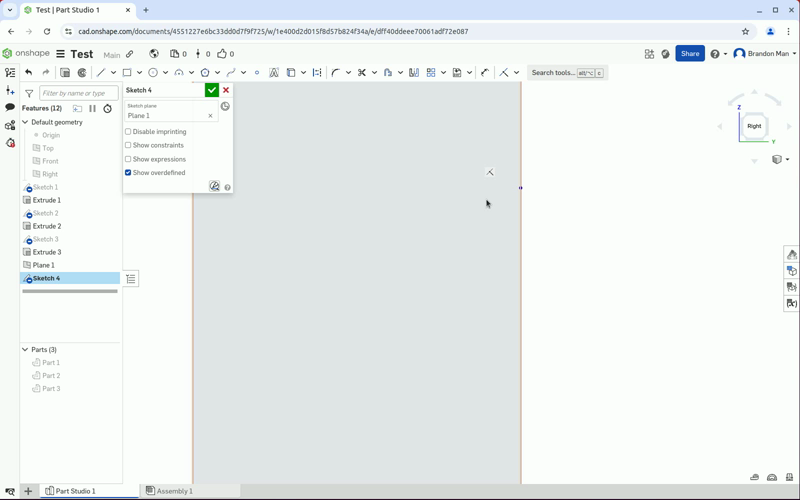
click(486, 199)
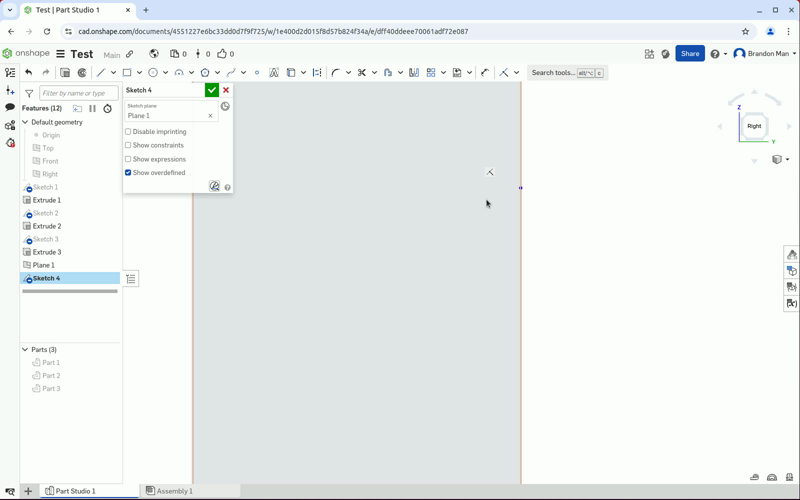
scroll(-6)
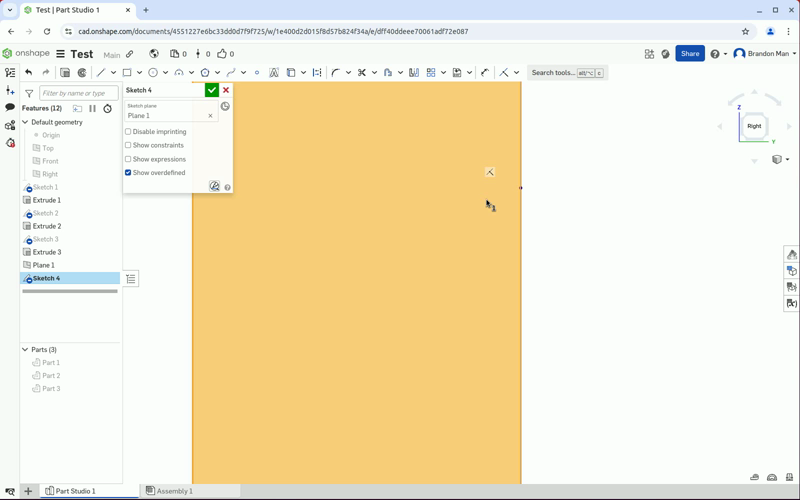
scroll(-6)
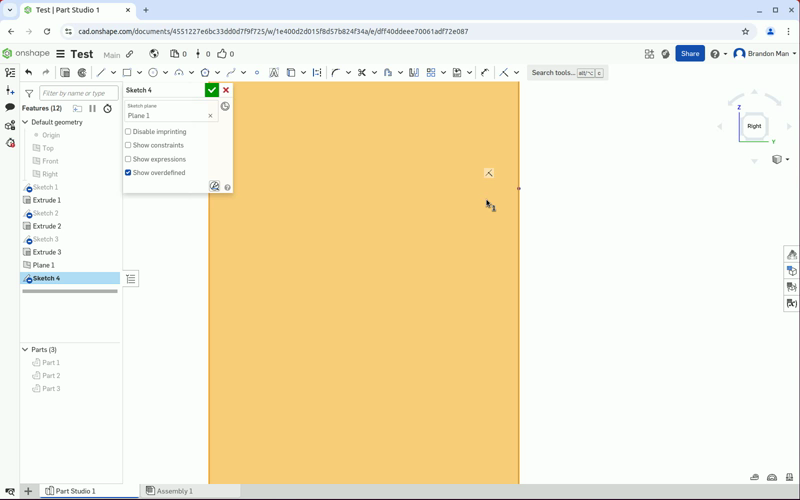
scroll(-6)
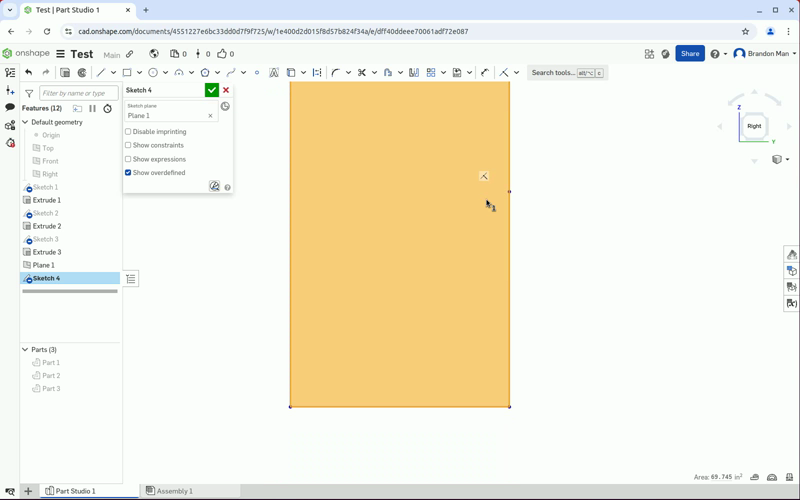
scroll(-6)
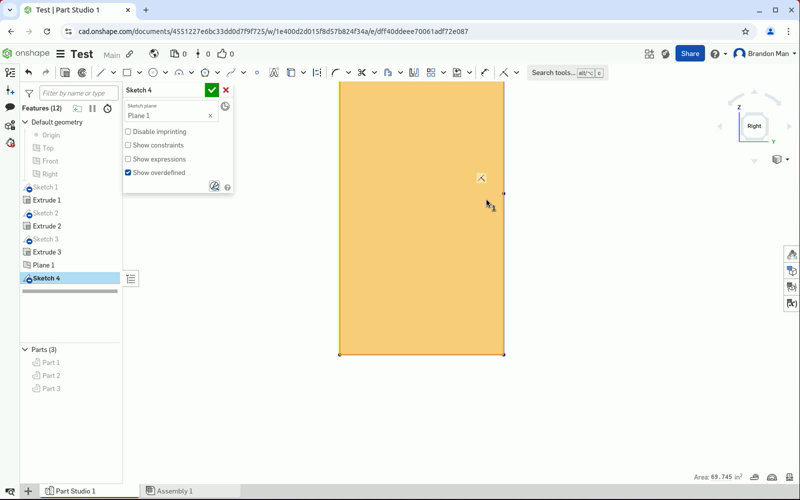
scroll(-6)
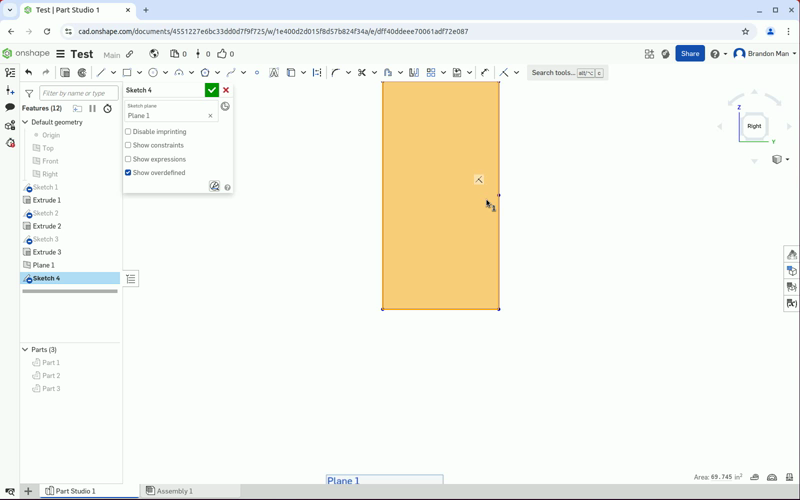
scroll(-6)
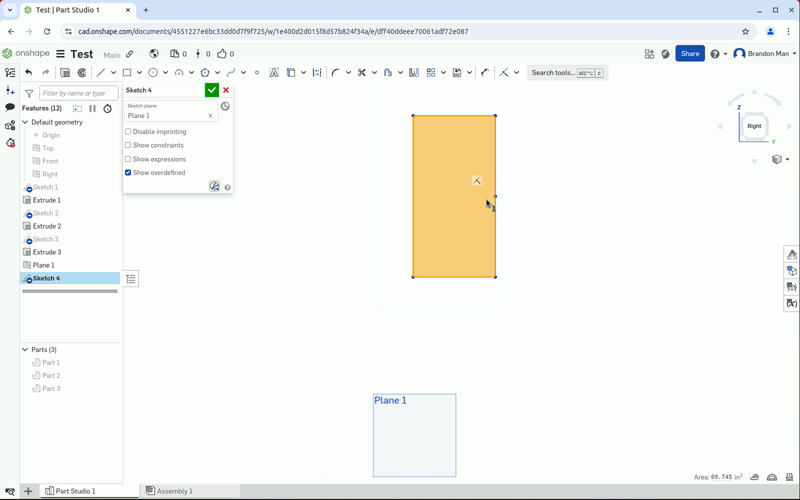
scroll(-6)
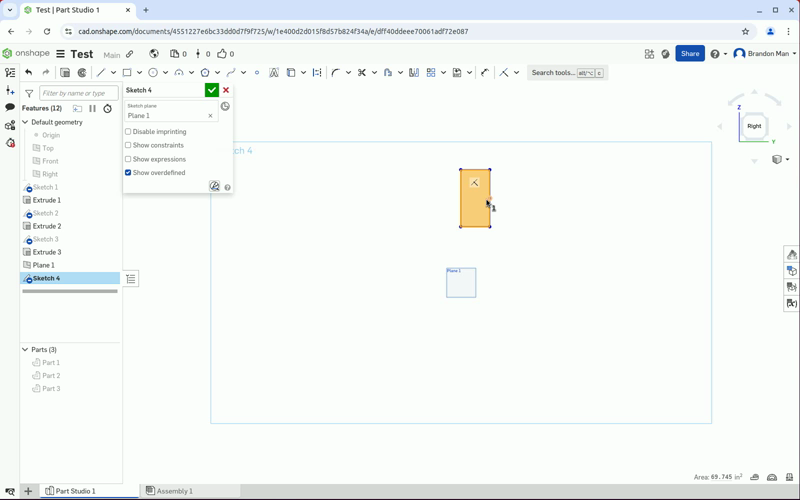
mouse_move(73, 352)
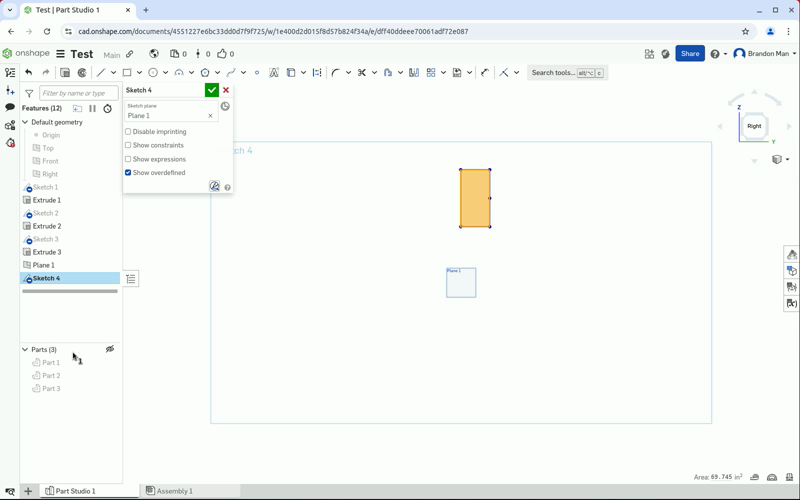
key(shift+y)
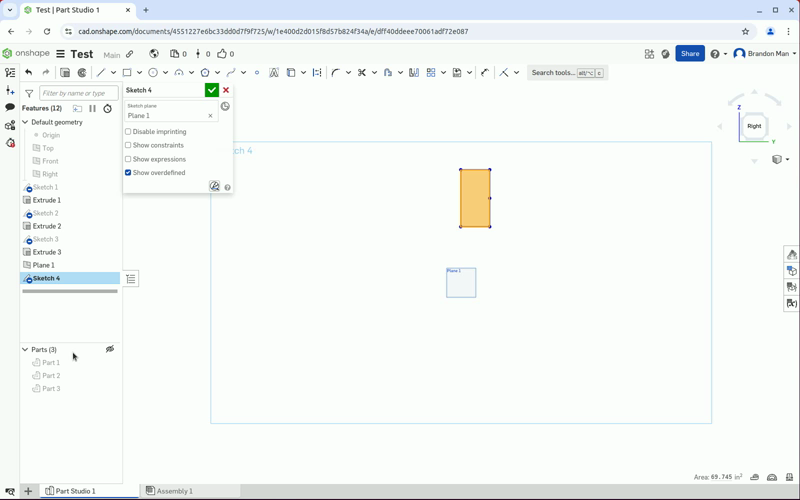
key(shift+e)
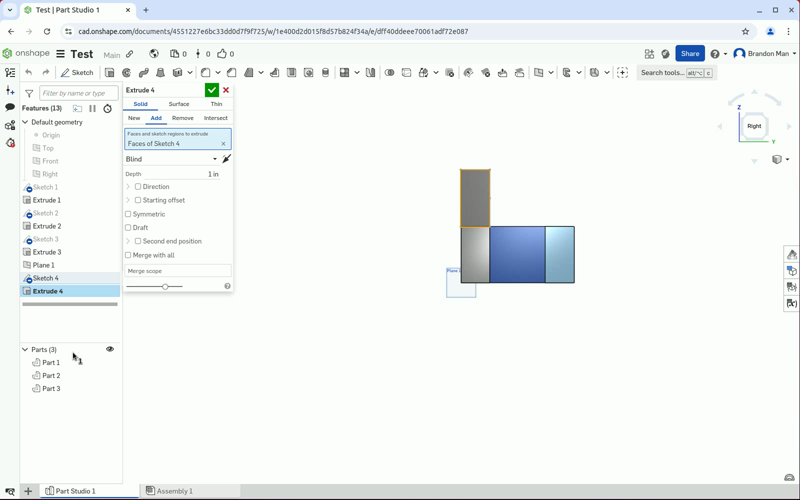
mouse_move(143, 106)
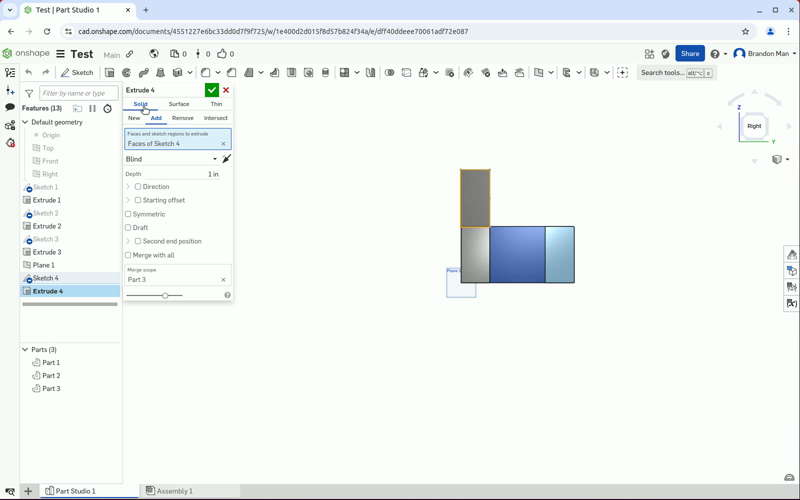
click(143, 106)
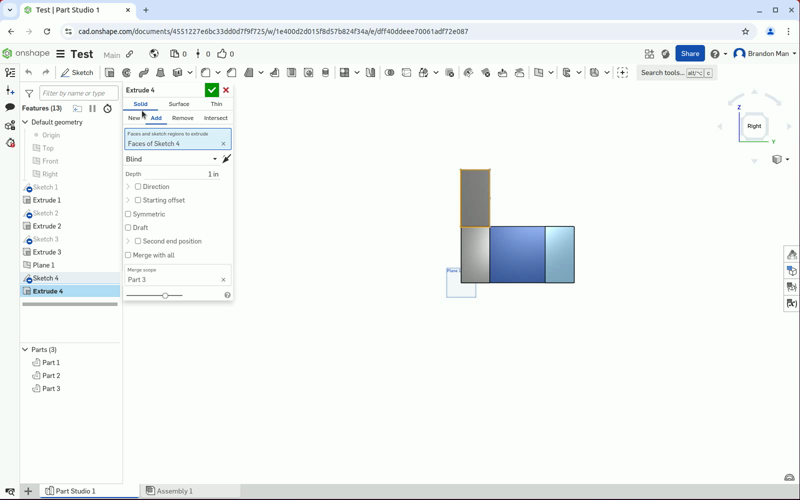
mouse_move(137, 120)
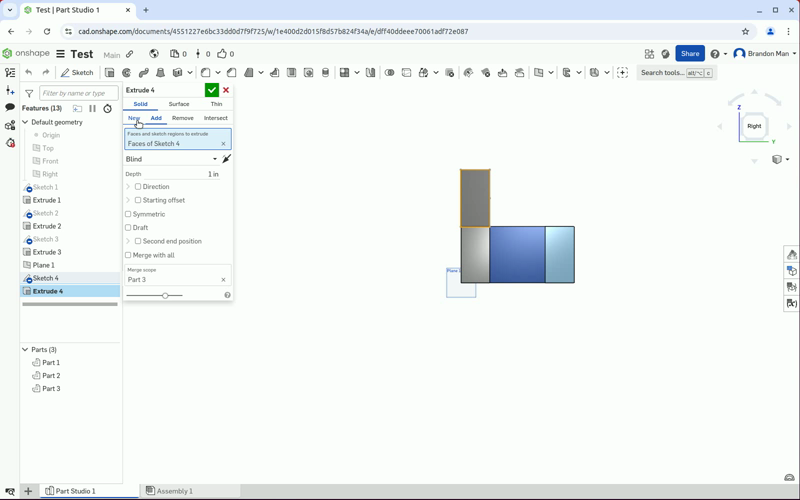
click(137, 120)
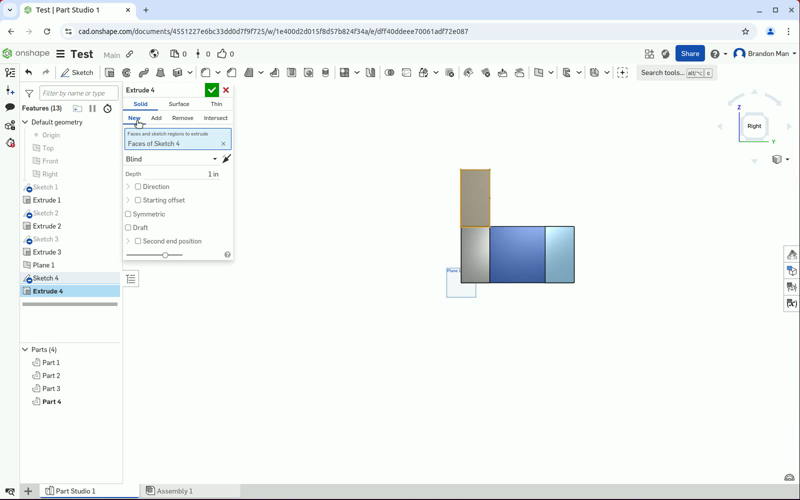
key(tab, 4)
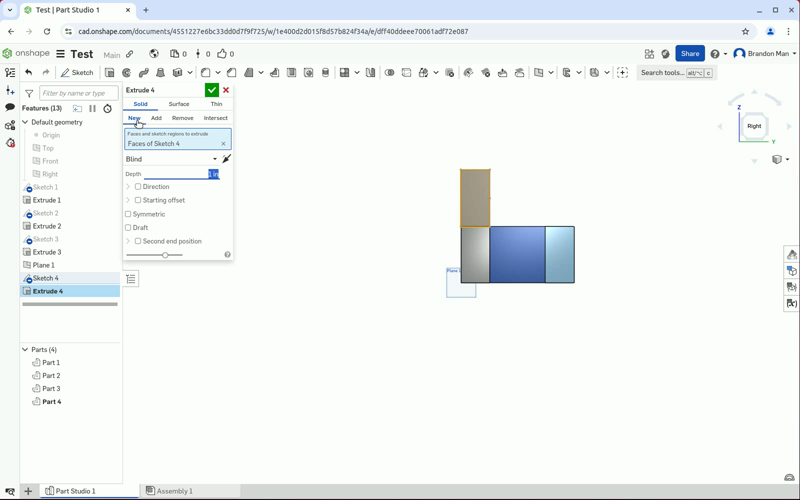
text(-5.777)
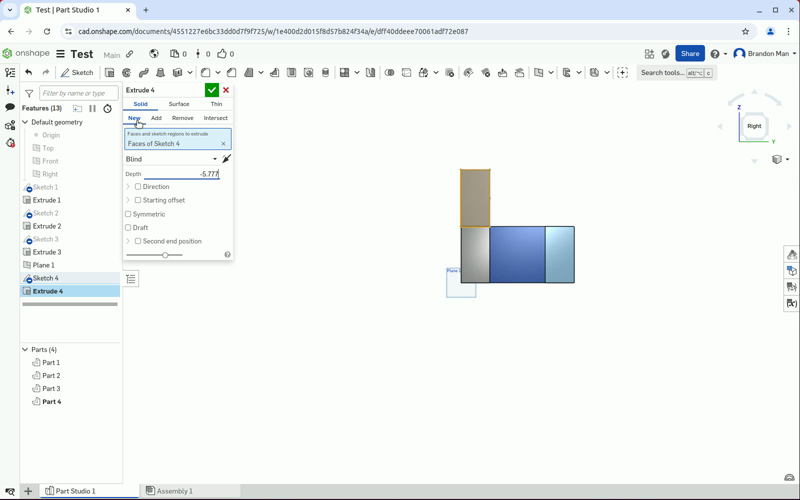
key(enter)
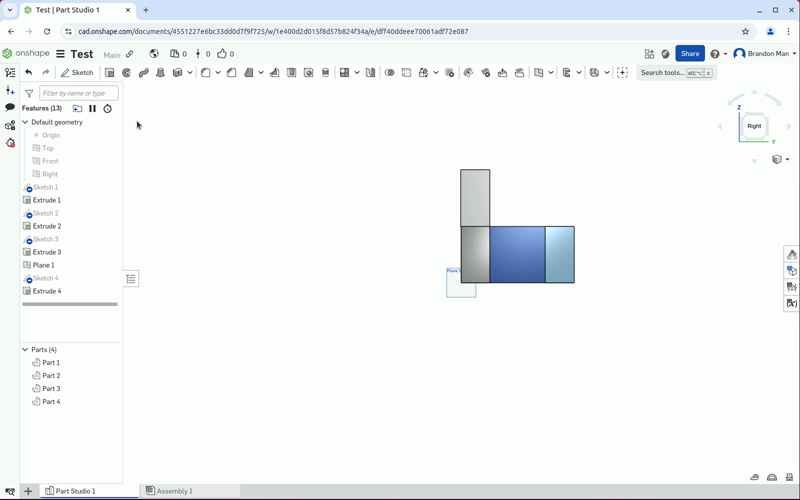
key(shift+h)
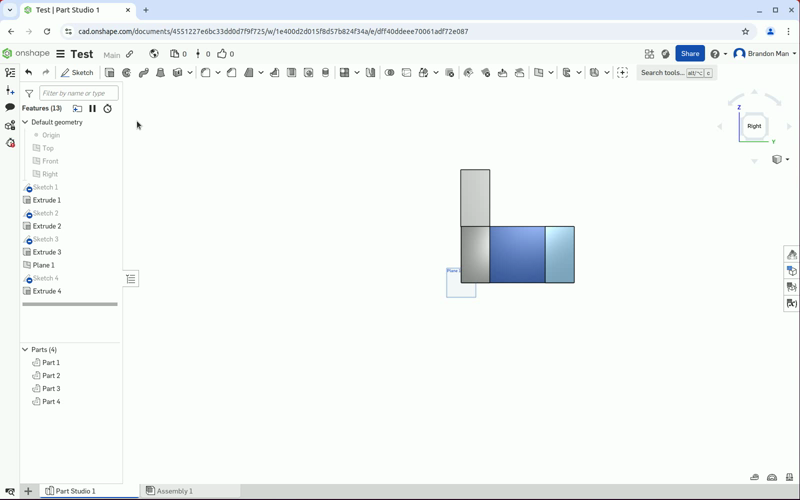
key(shift+h)
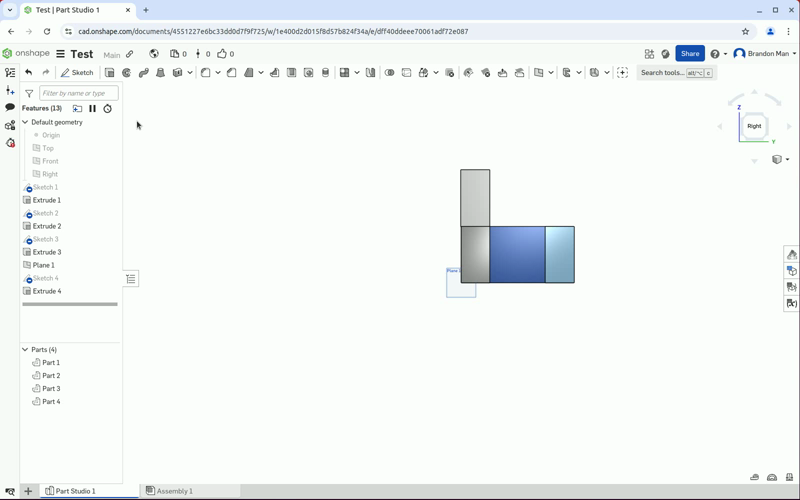
mouse_move(73, 189)
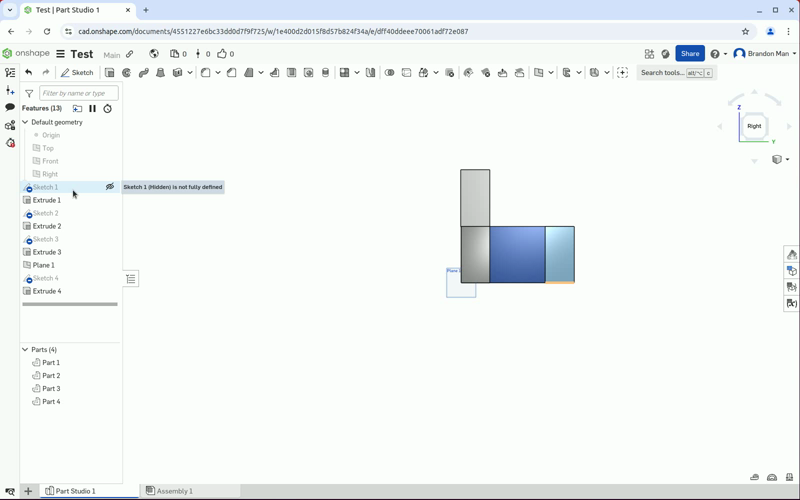
click(73, 189)
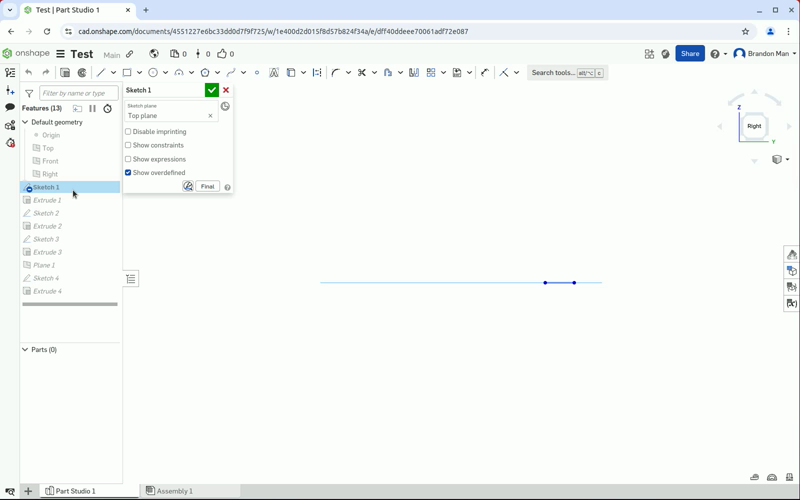
mouse_move(229, 92)
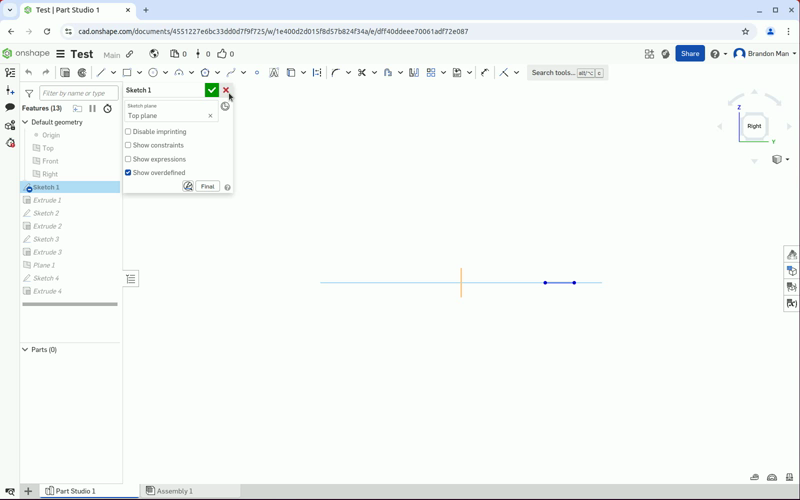
click(229, 92)
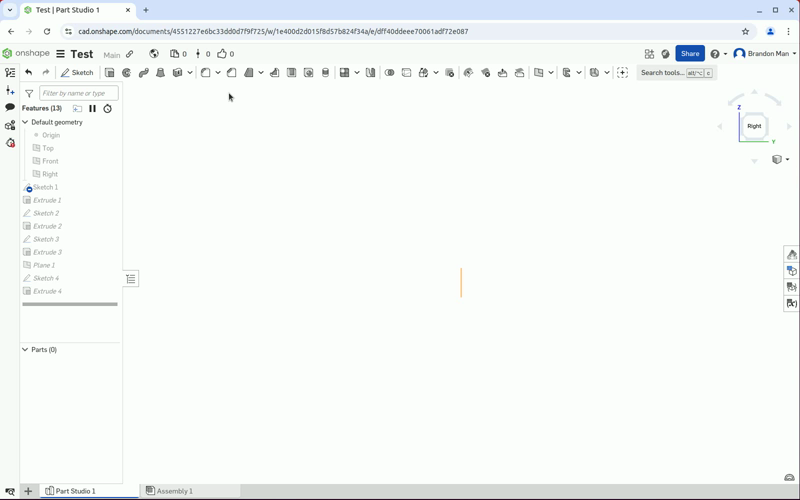
key(shift+s)
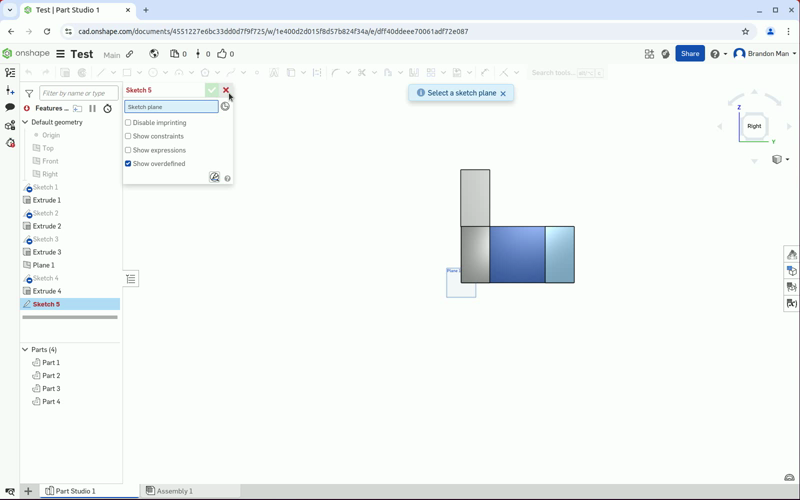
mouse_move(73, 267)
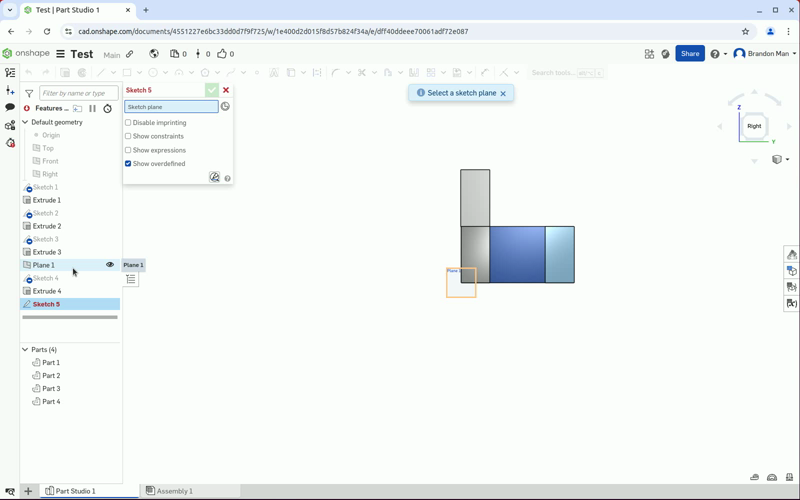
click(73, 267)
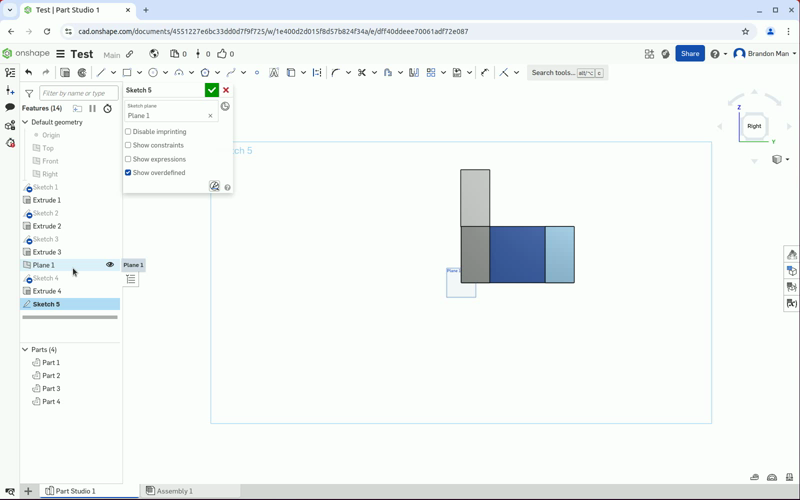
mouse_move(73, 352)
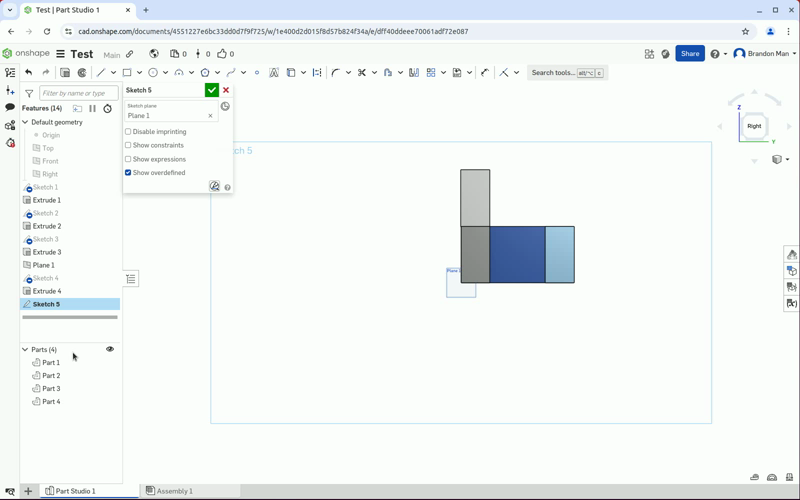
key(y)
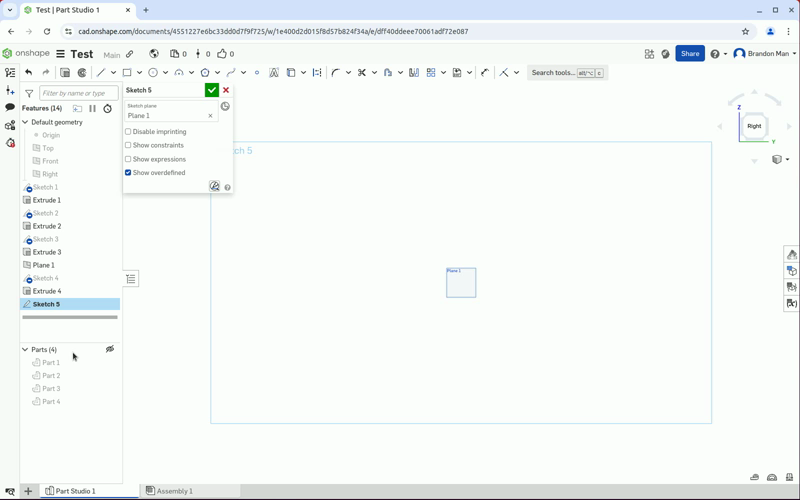
key(l)
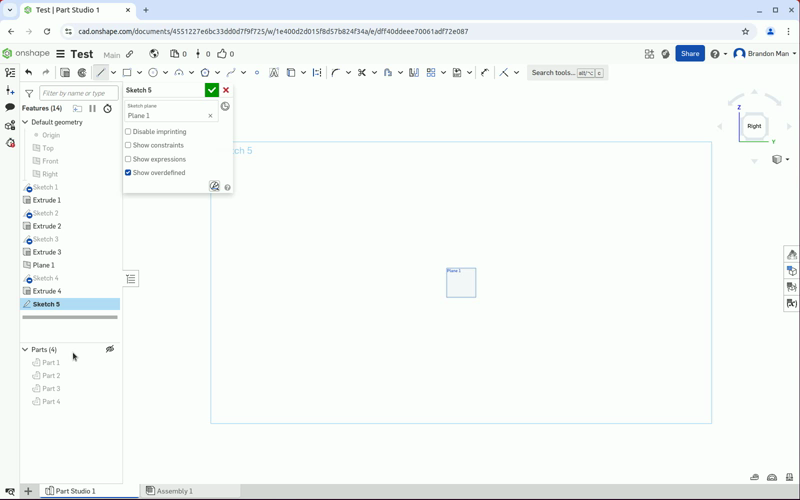
key_down(shift)
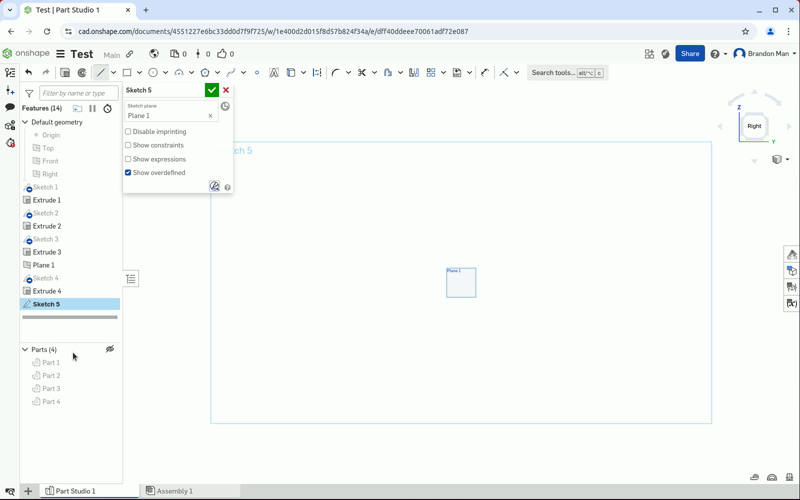
mouse_move(545, 226)
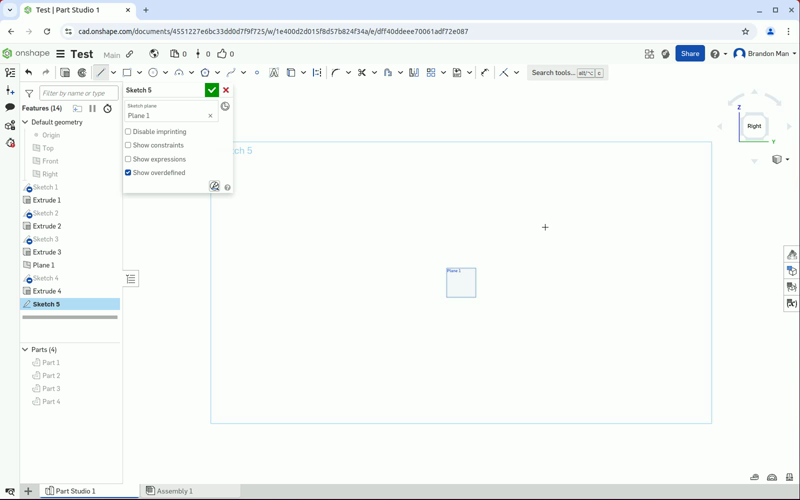
click(545, 226)
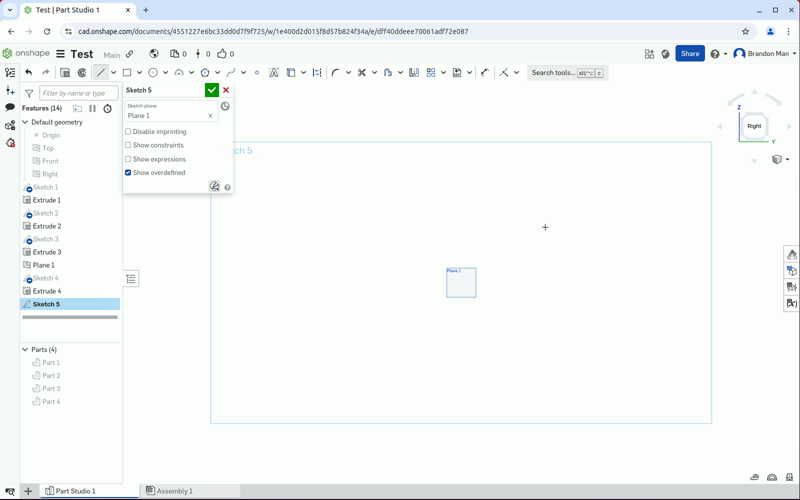
key_up(shift)
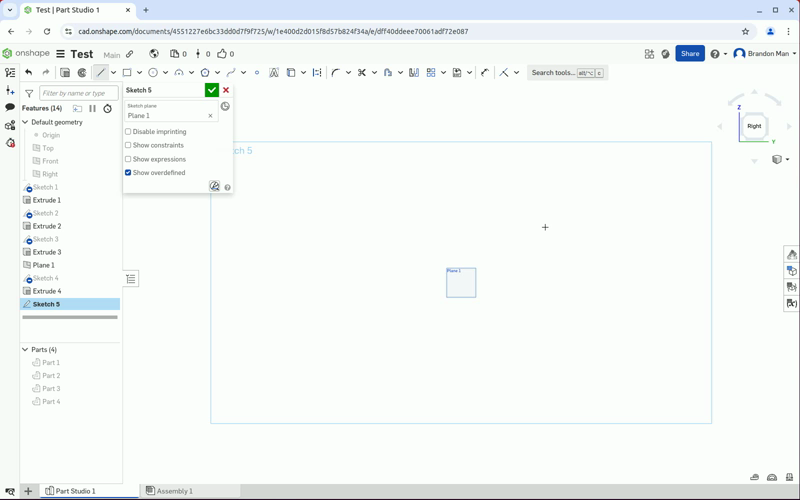
key_down(shift)
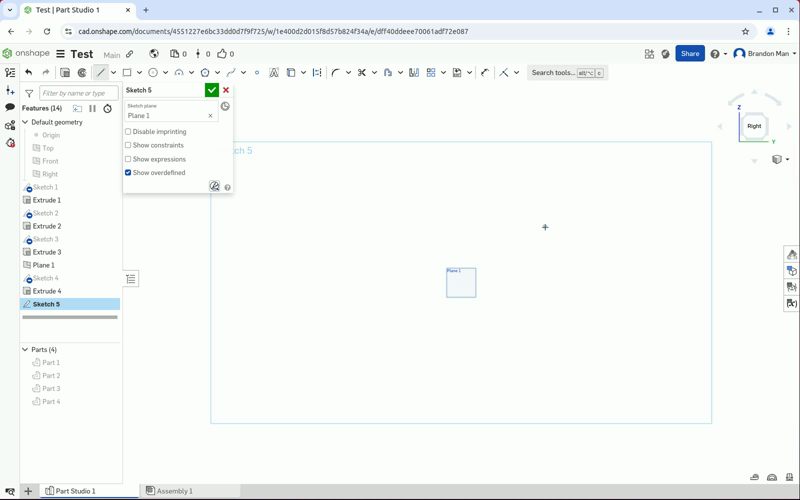
mouse_move(575, 226)
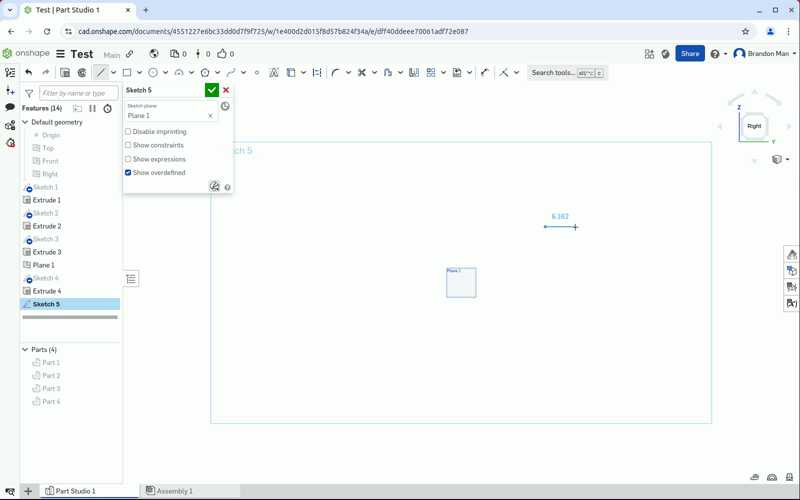
mouse_move(573, 226)
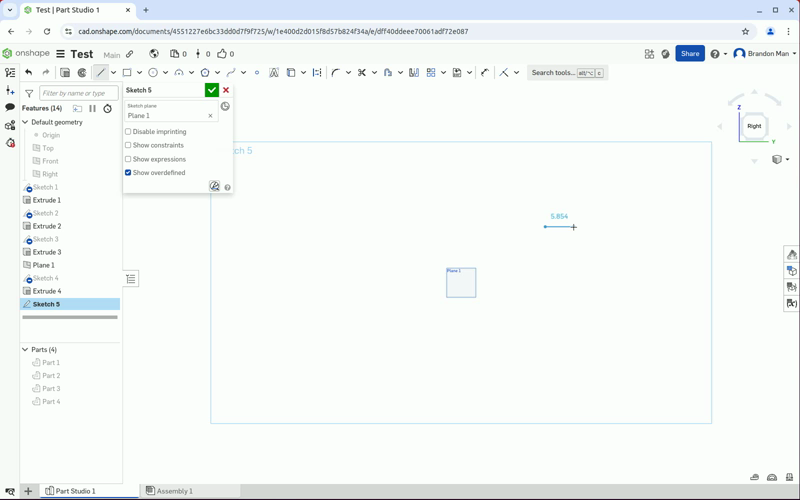
click(573, 226)
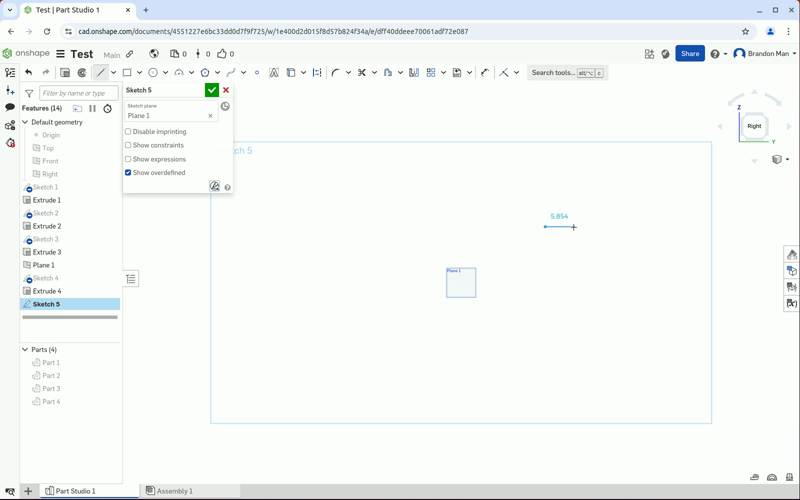
key_up(shift)
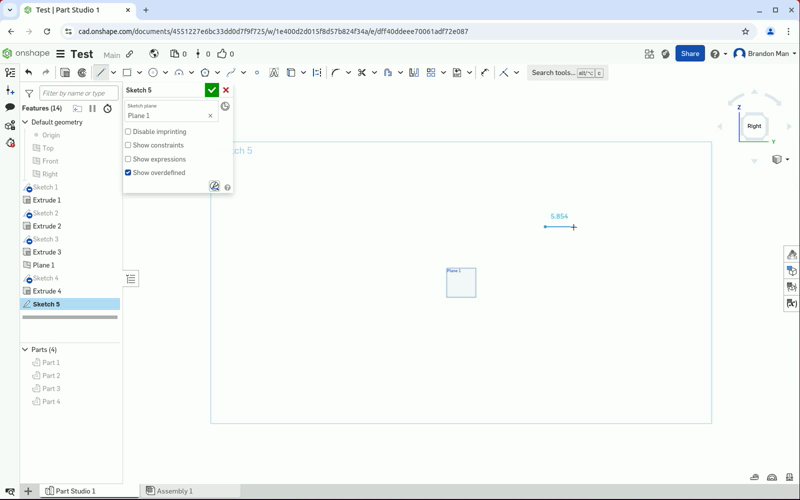
key_down(shift)
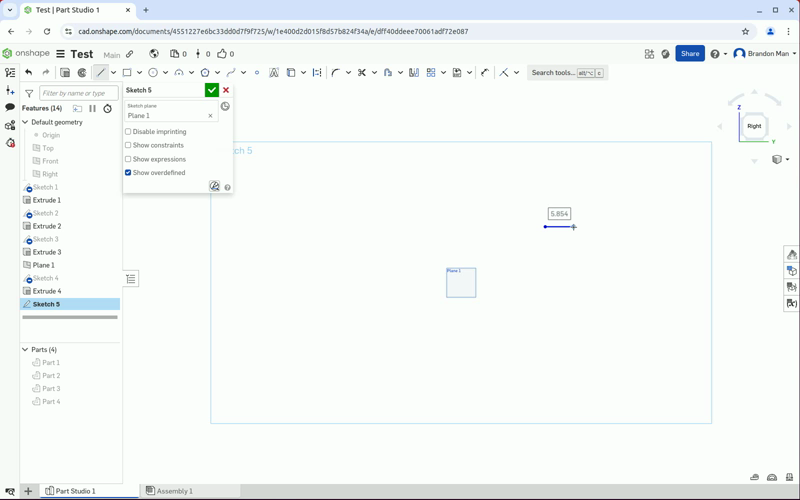
mouse_move(589, 226)
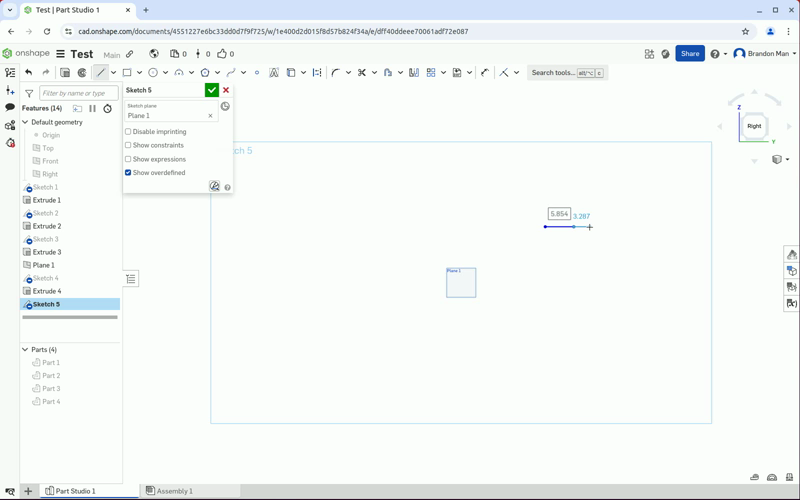
mouse_move(573, 169)
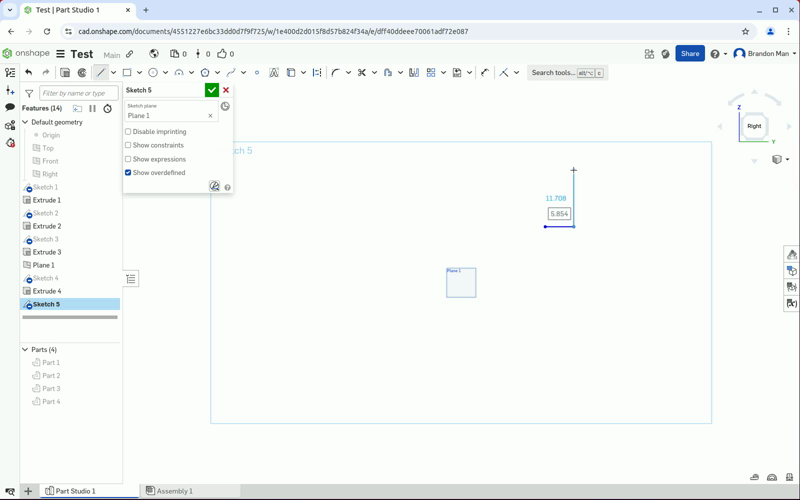
click(573, 169)
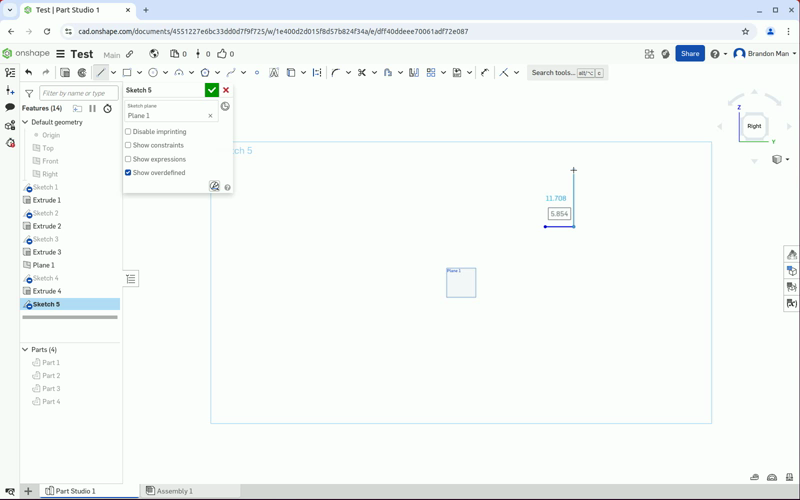
key_up(shift)
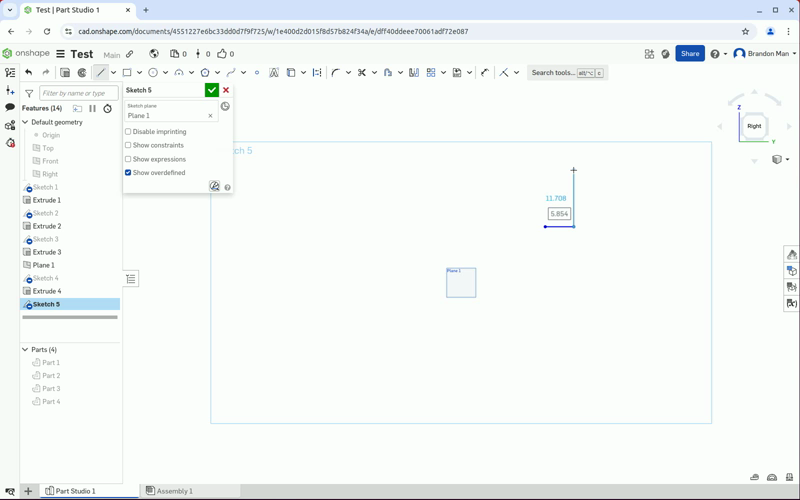
key_down(shift)
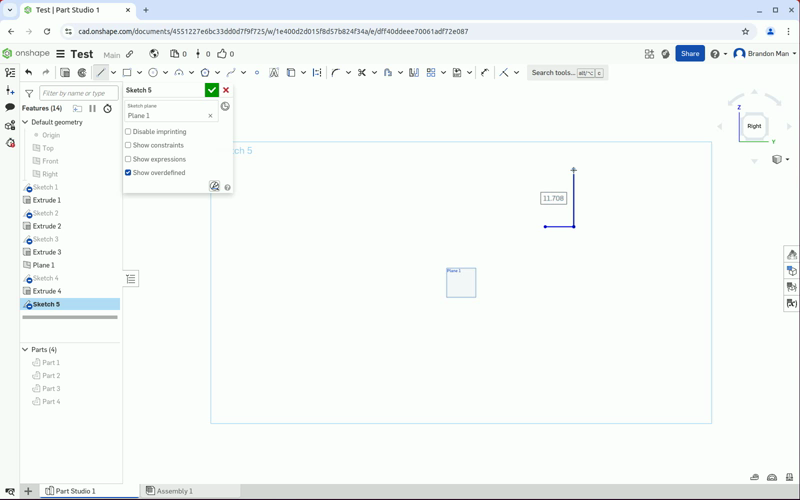
mouse_move(589, 169)
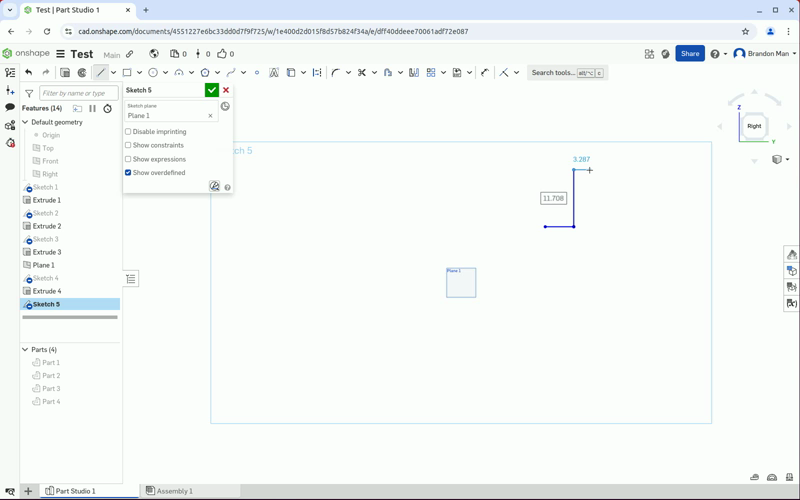
mouse_move(545, 169)
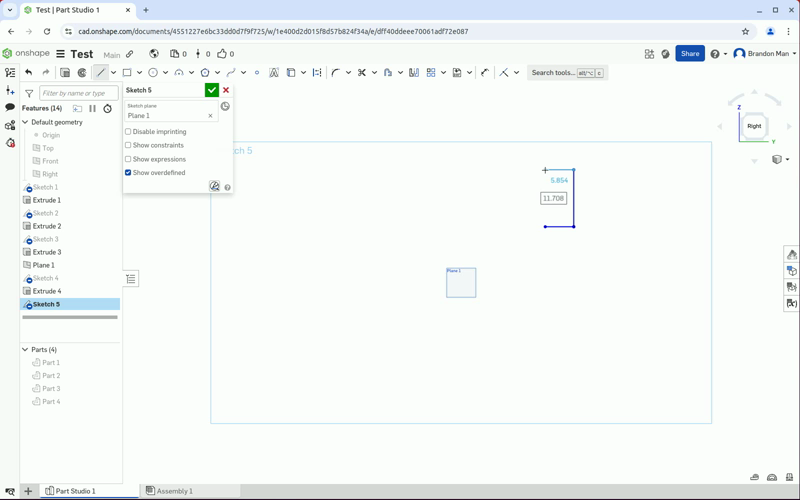
click(545, 169)
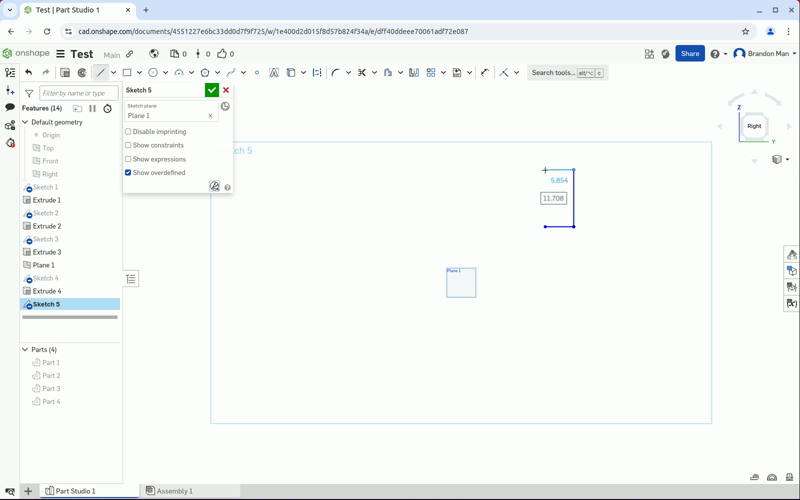
key_up(shift)
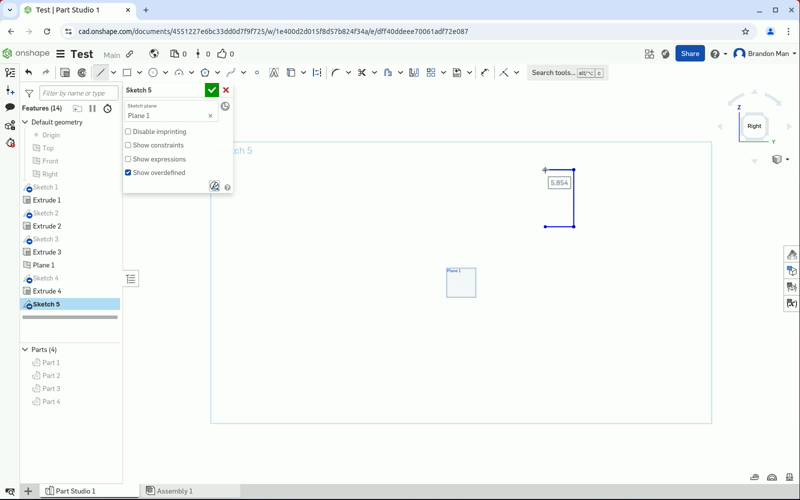
key_down(shift)
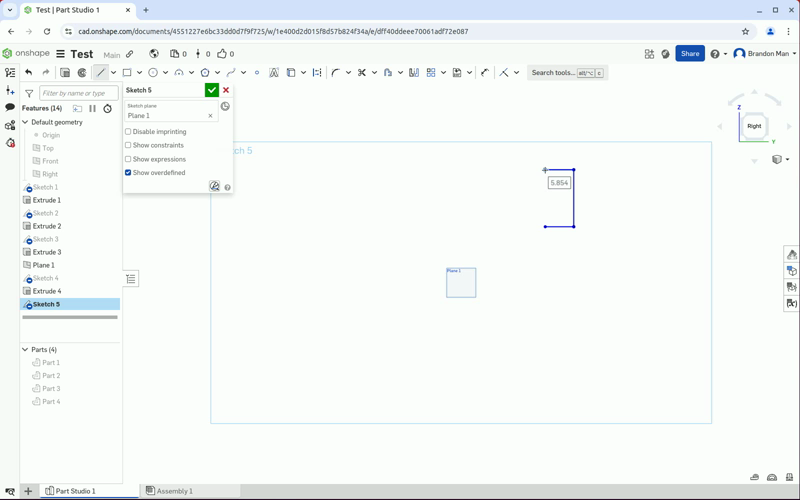
mouse_move(575, 169)
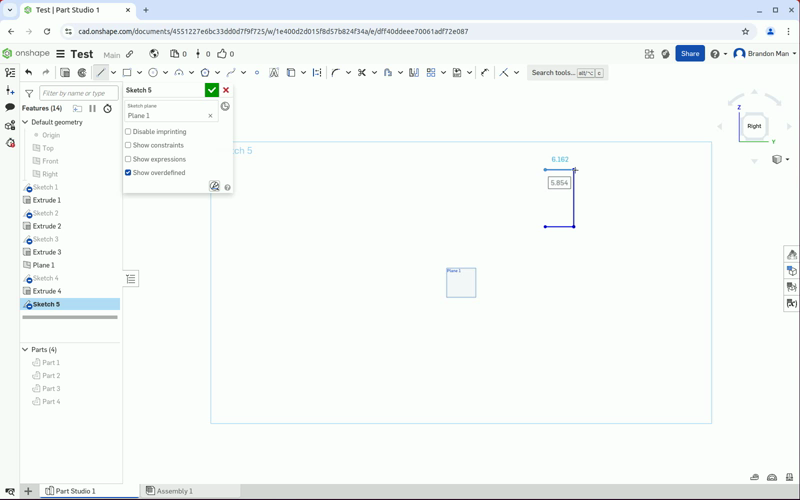
mouse_move(545, 198)
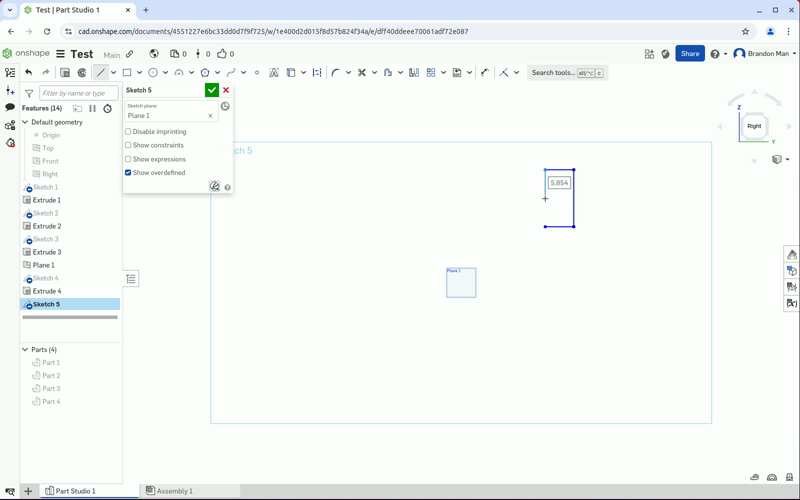
click(545, 198)
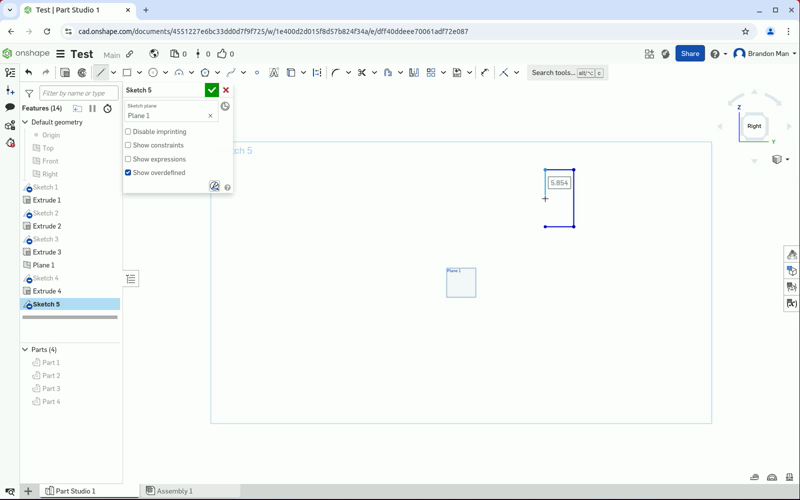
key_up(shift)
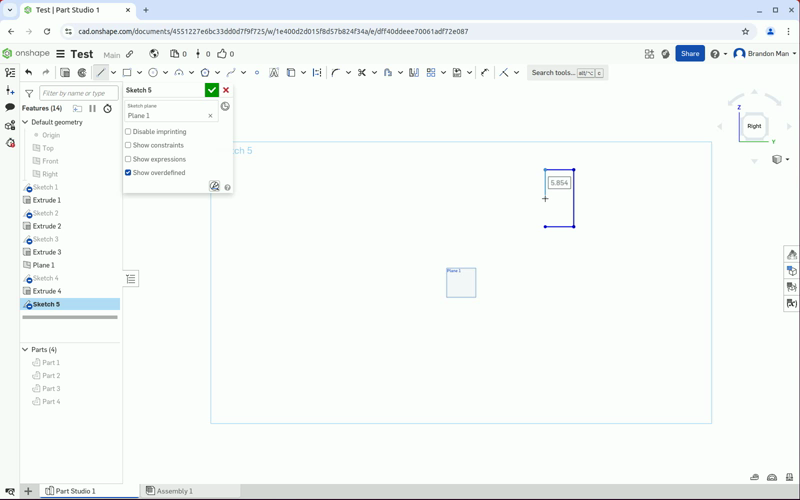
mouse_move(575, 198)
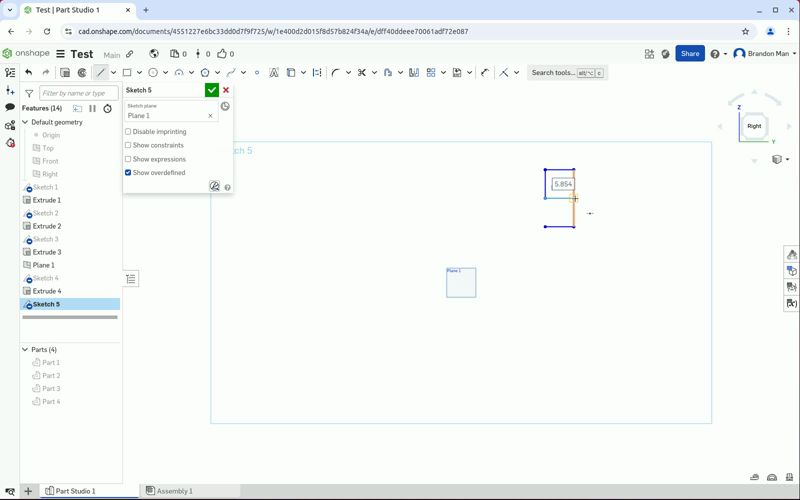
key_down(shift)
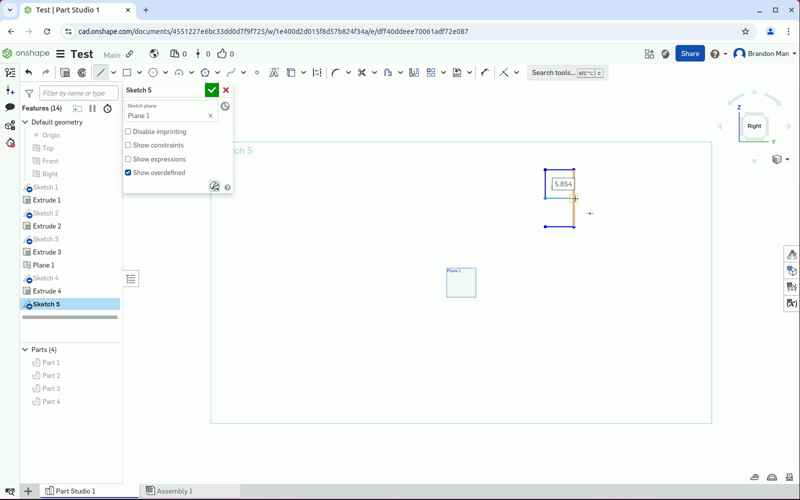
mouse_move(545, 226)
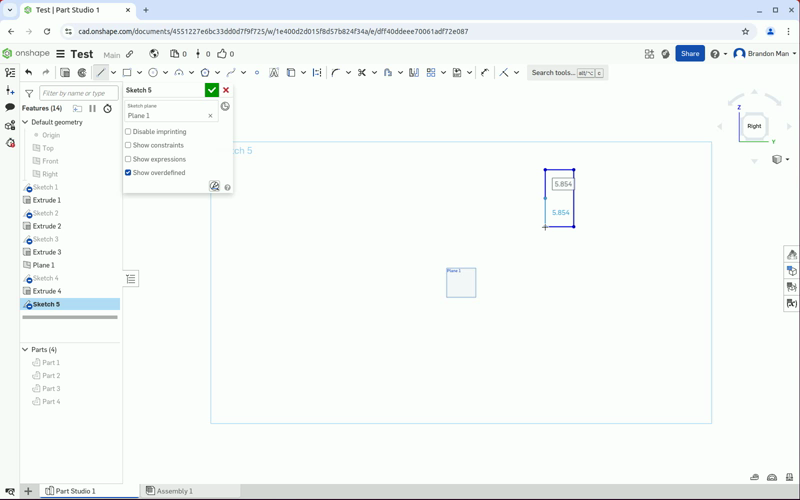
key_up(shift)
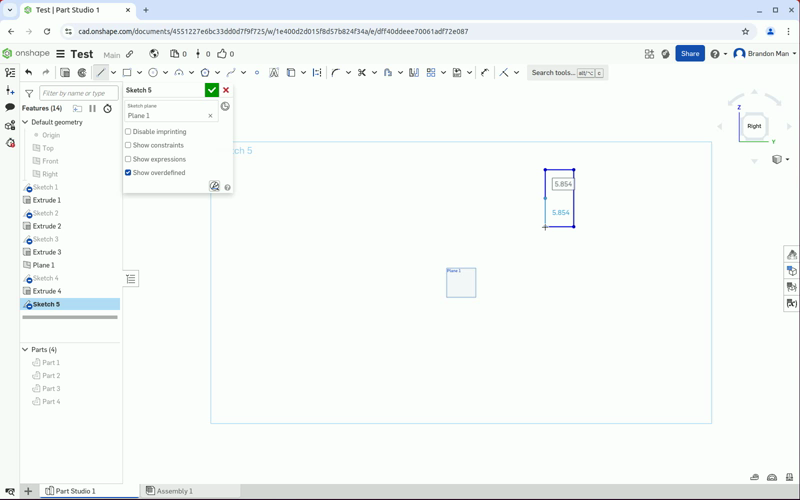
click(545, 226)
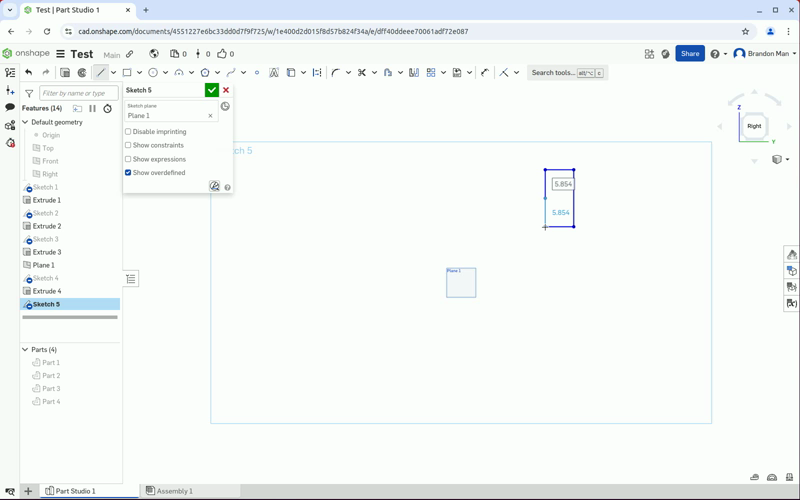
key(esc)
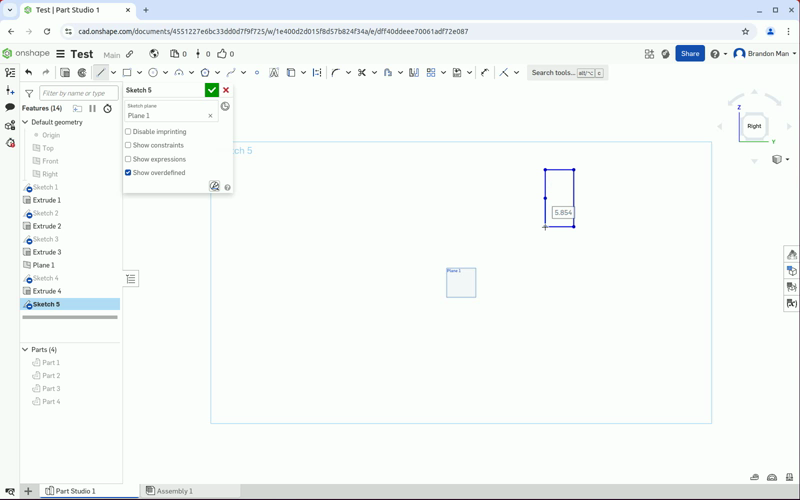
mouse_move(550, 221)
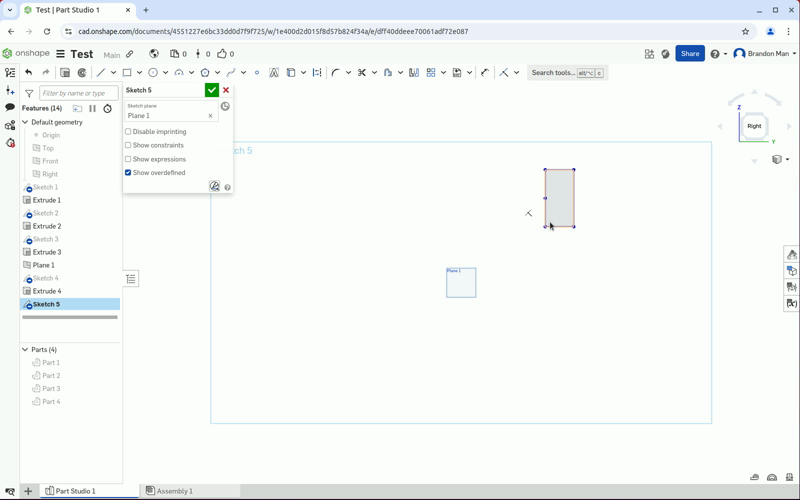
scroll(6)
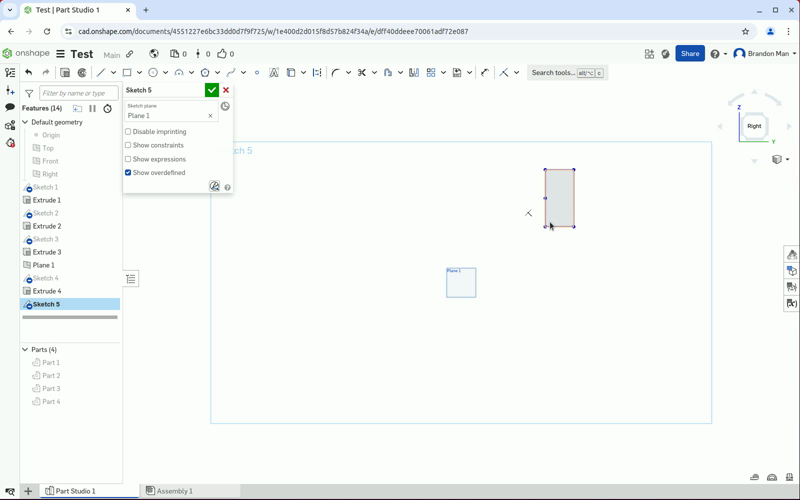
scroll(6)
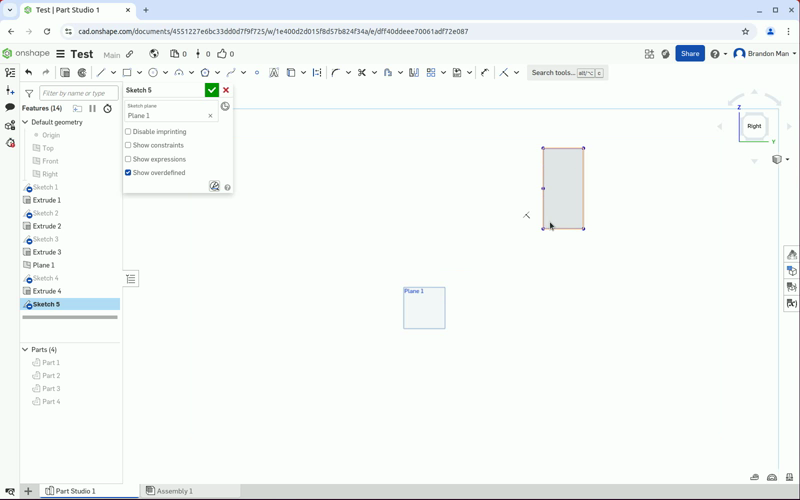
scroll(6)
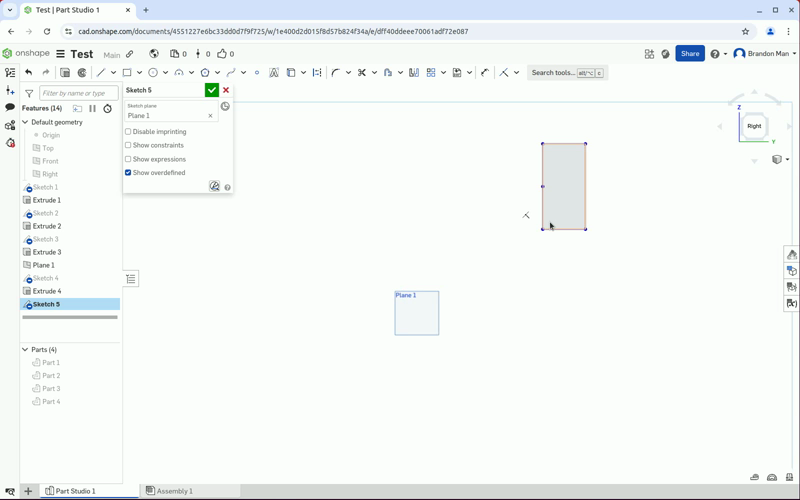
scroll(6)
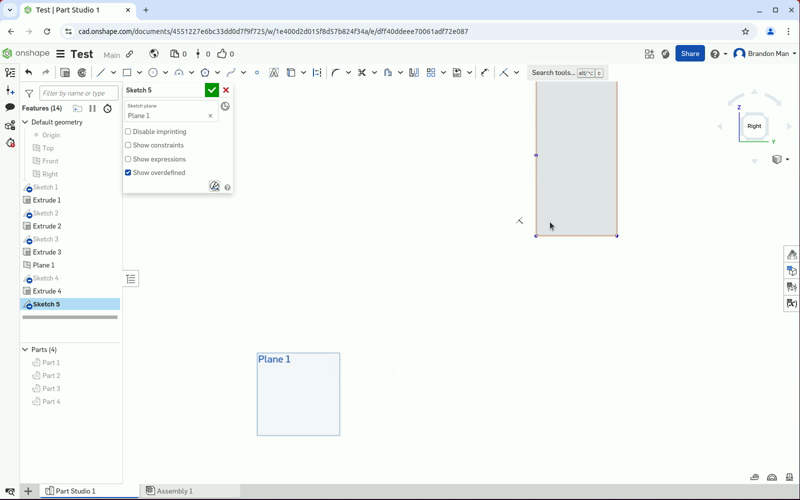
scroll(6)
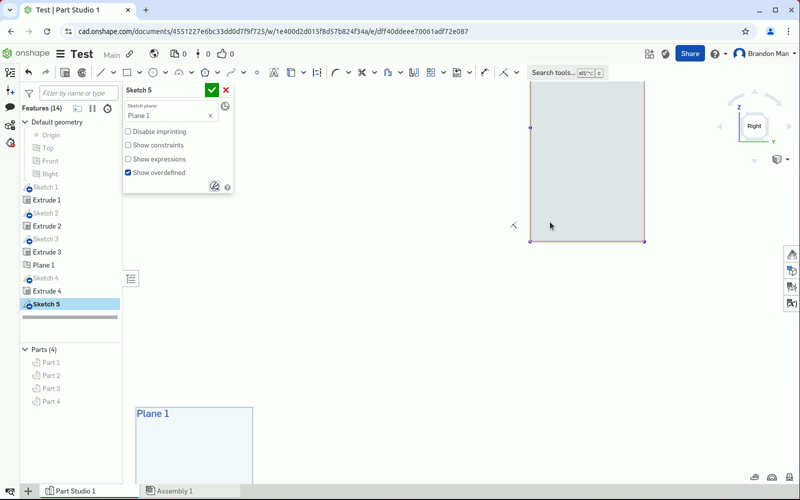
scroll(6)
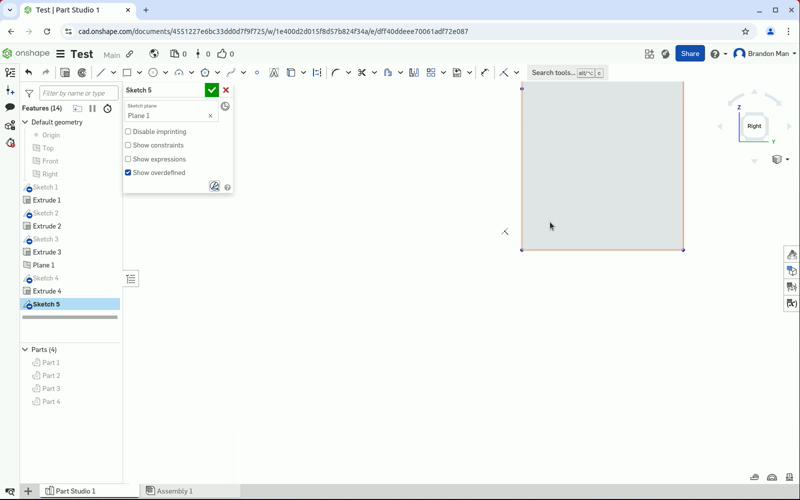
scroll(6)
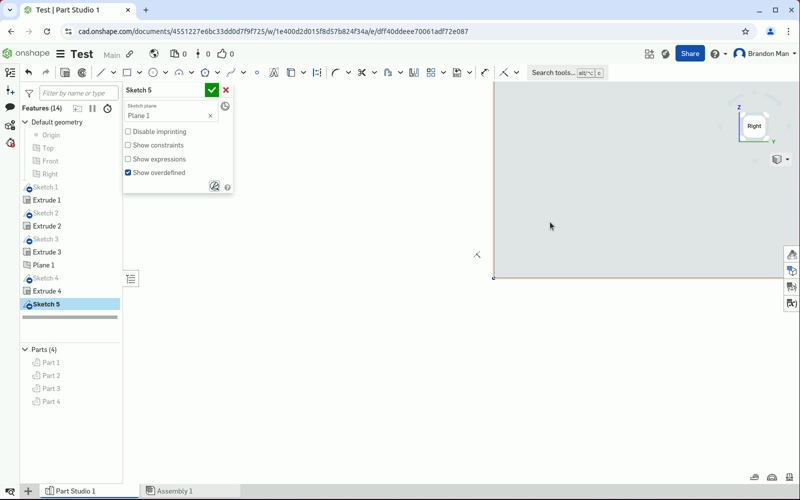
click(550, 221)
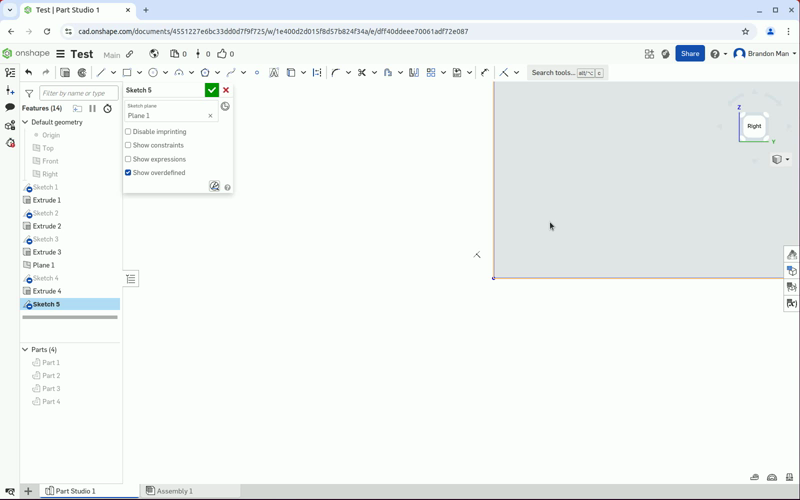
scroll(-6)
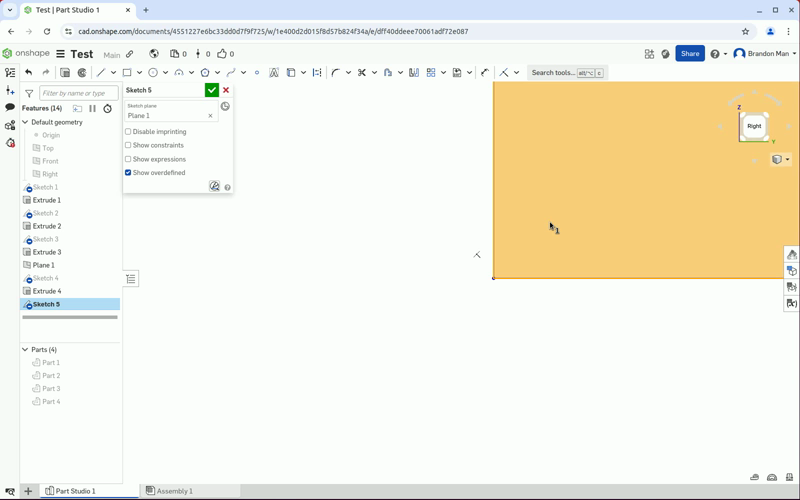
scroll(-6)
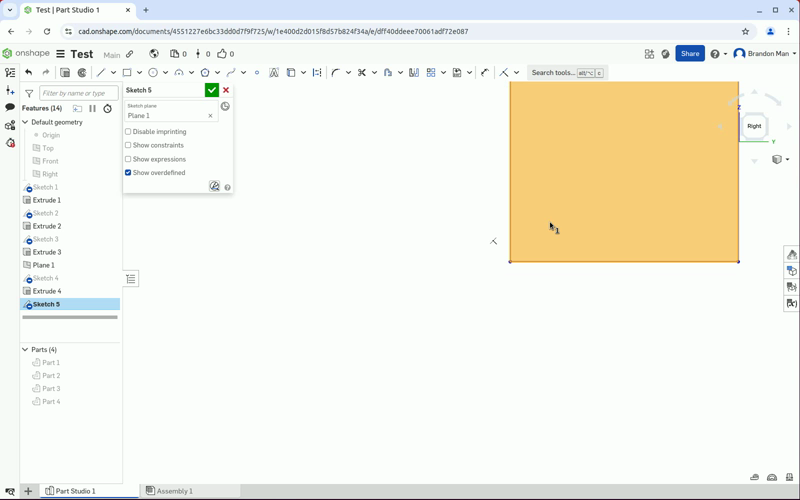
scroll(-6)
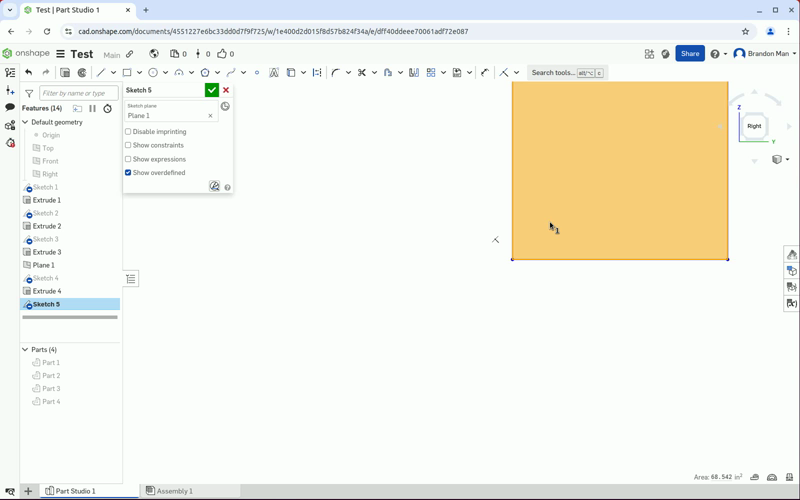
scroll(-6)
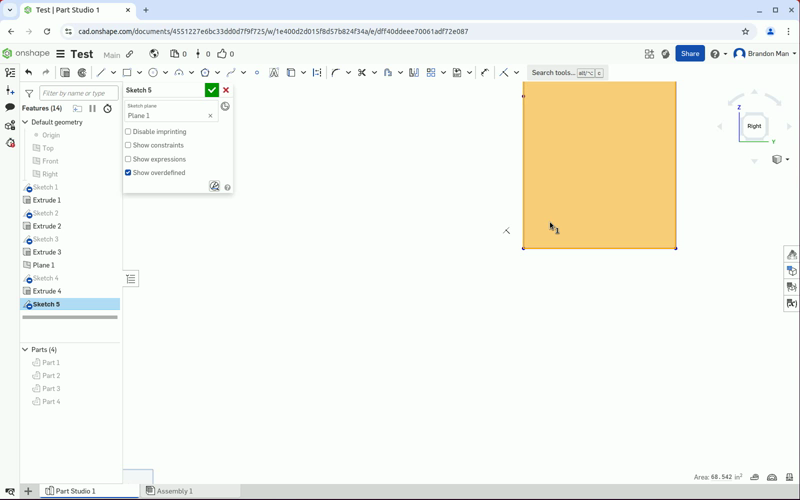
scroll(-6)
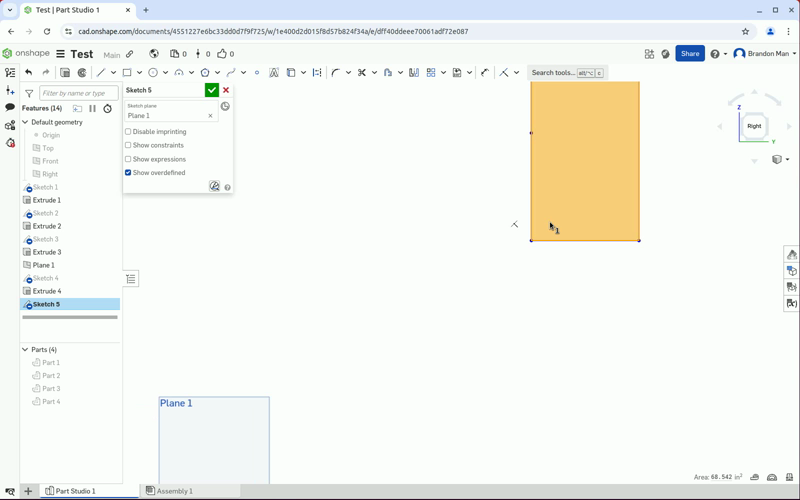
scroll(-6)
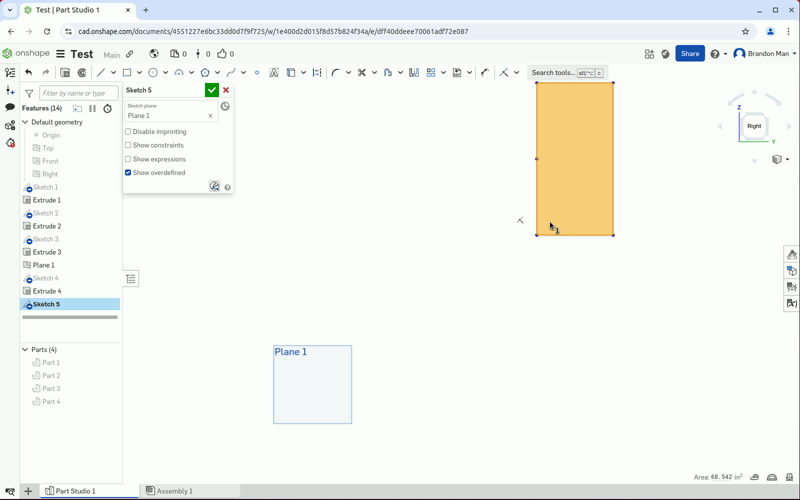
scroll(-6)
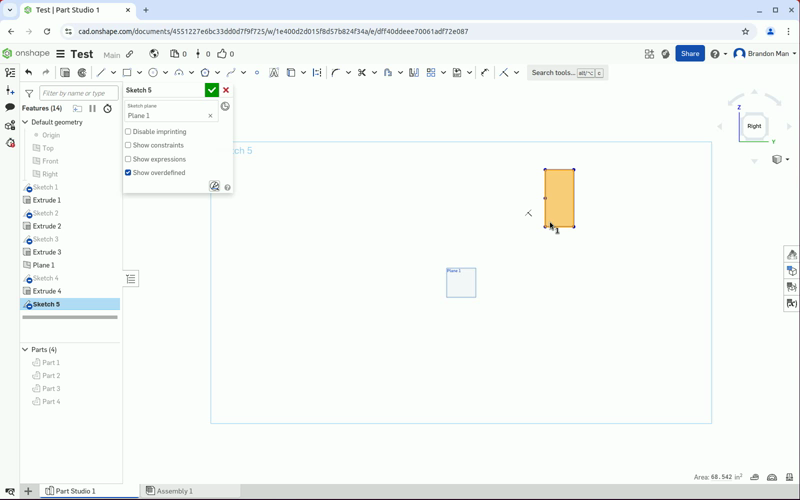
mouse_move(73, 352)
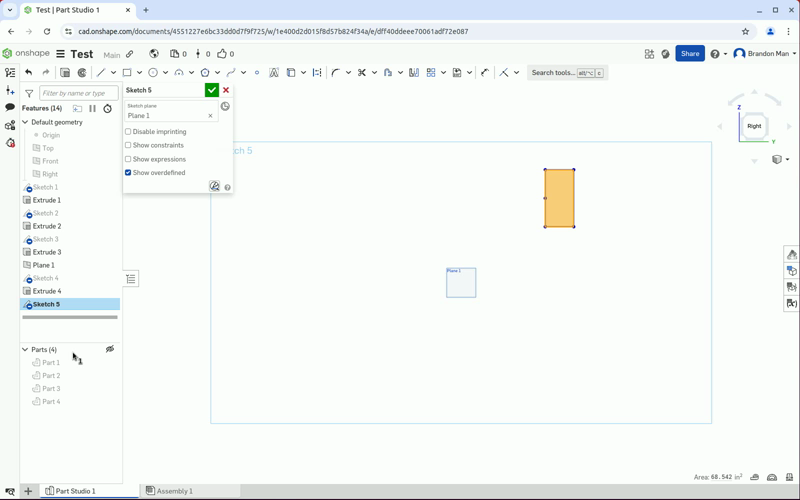
key(shift+y)
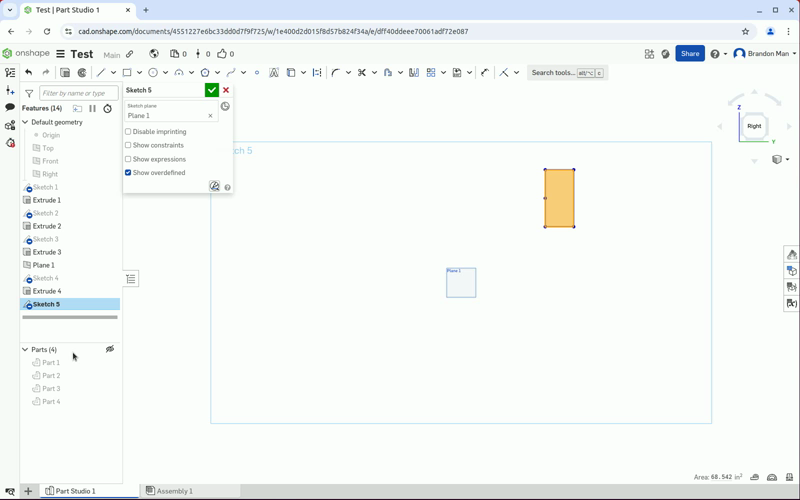
key(shift+e)
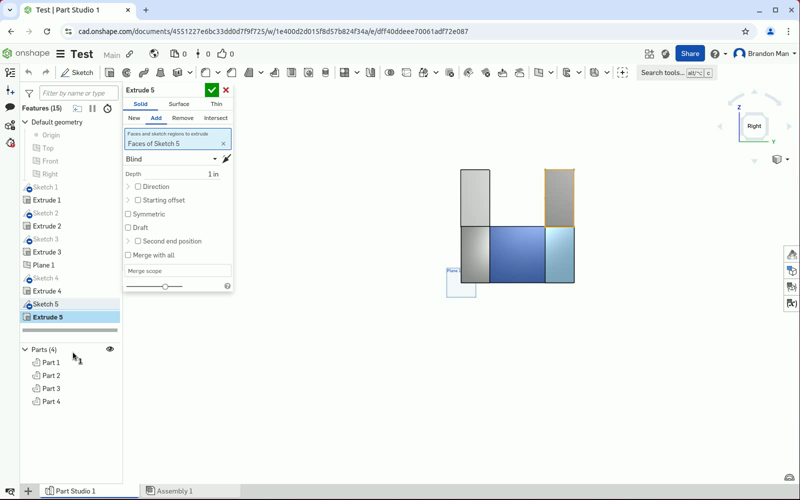
mouse_move(143, 106)
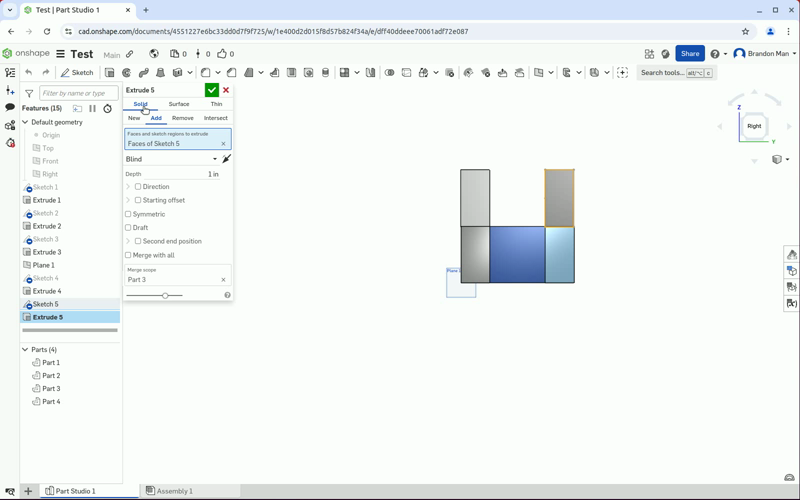
click(143, 106)
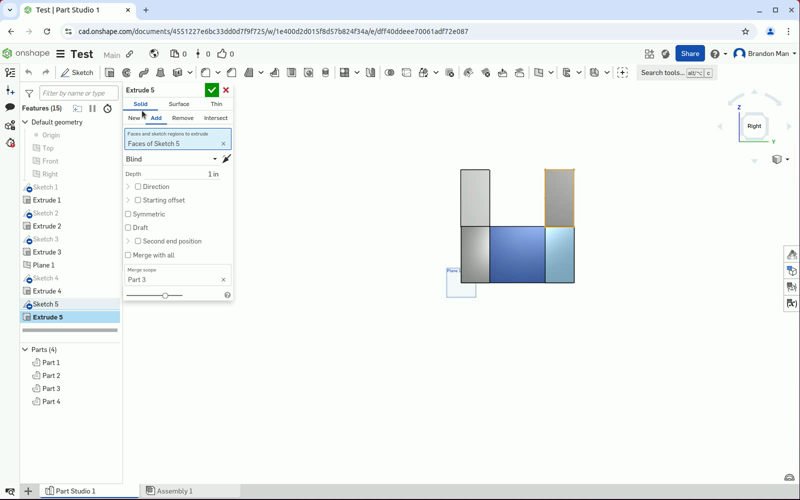
mouse_move(137, 120)
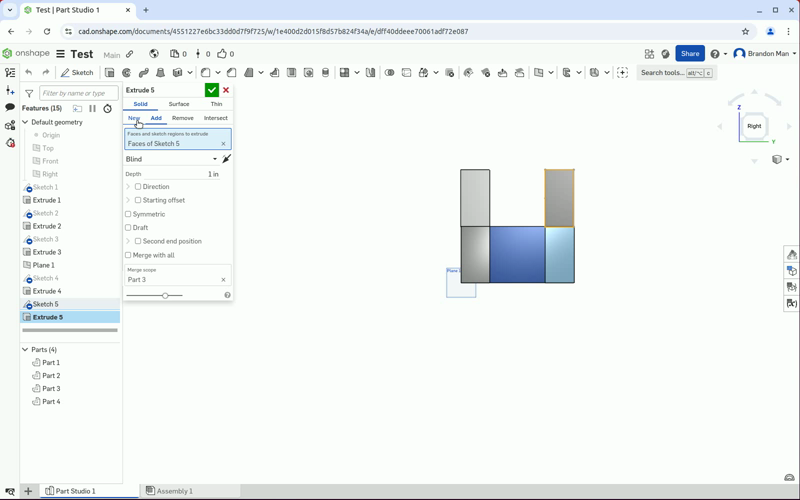
click(137, 120)
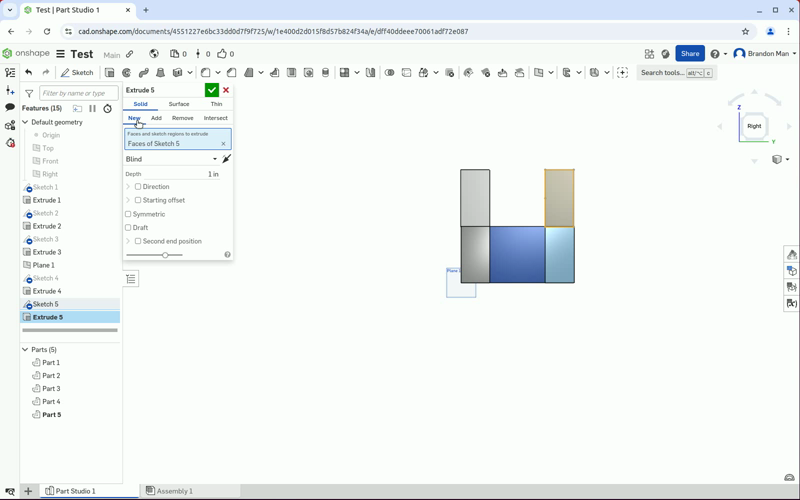
key(tab, 4)
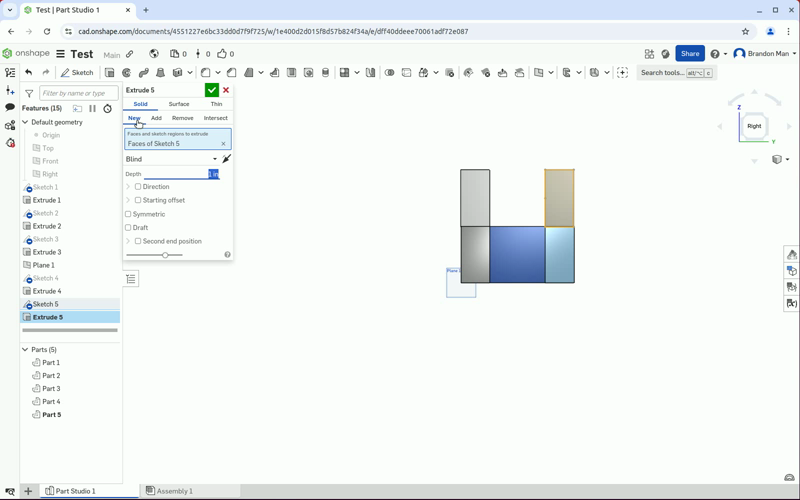
text(-5.777)
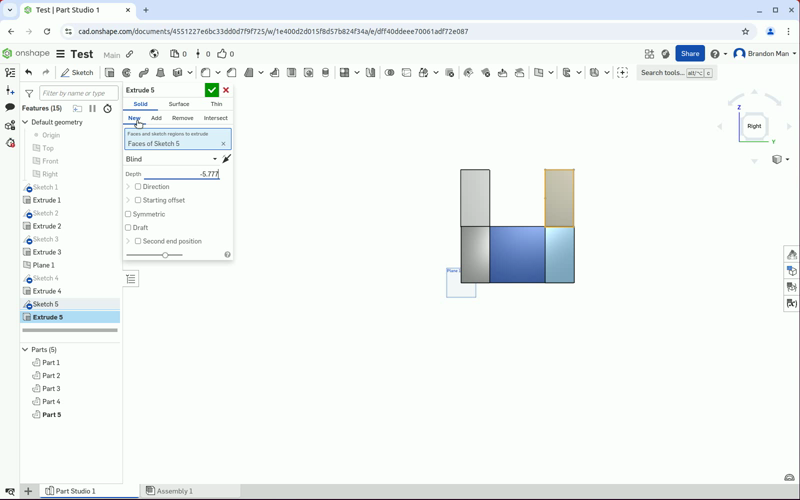
key(enter)
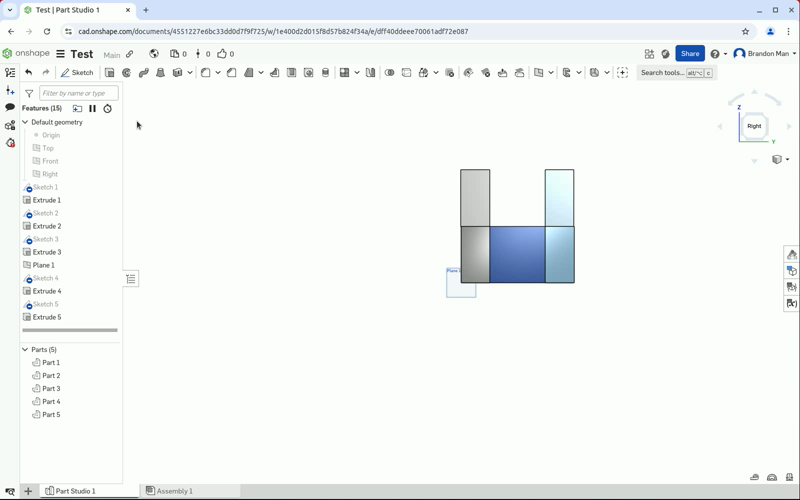
key(shift+h)
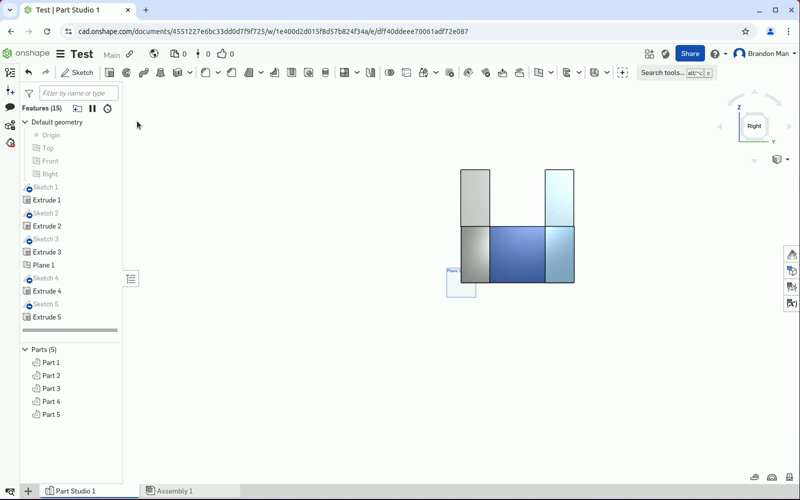
key(shift+h)
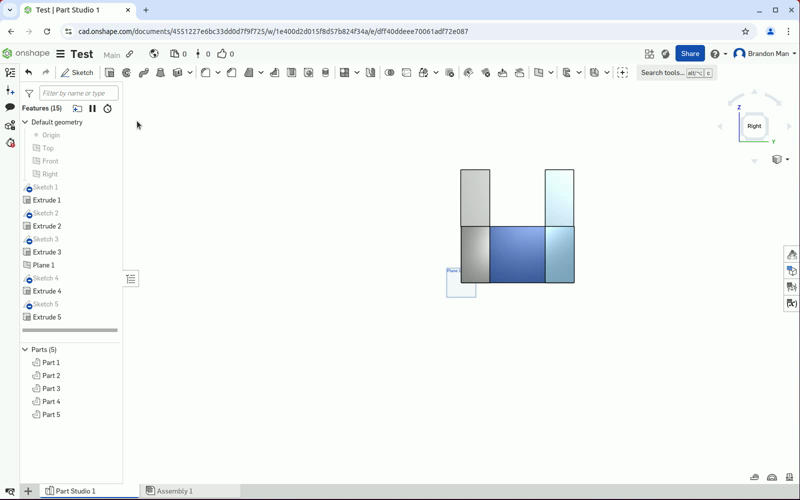
mouse_move(73, 189)
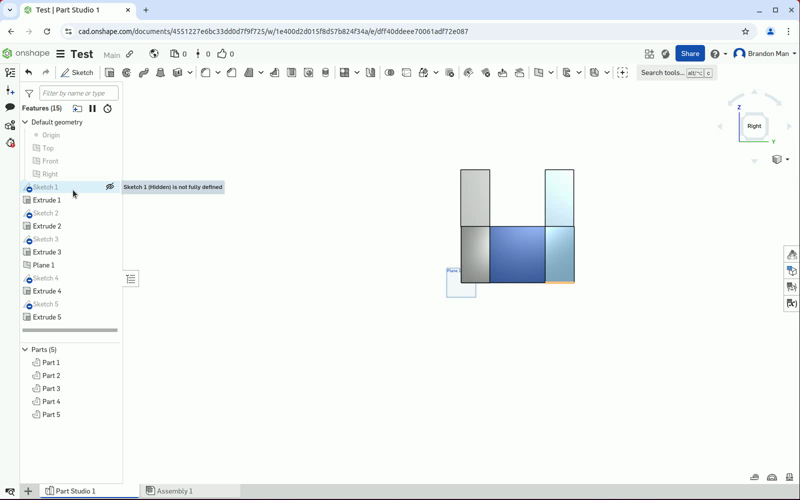
click(73, 189)
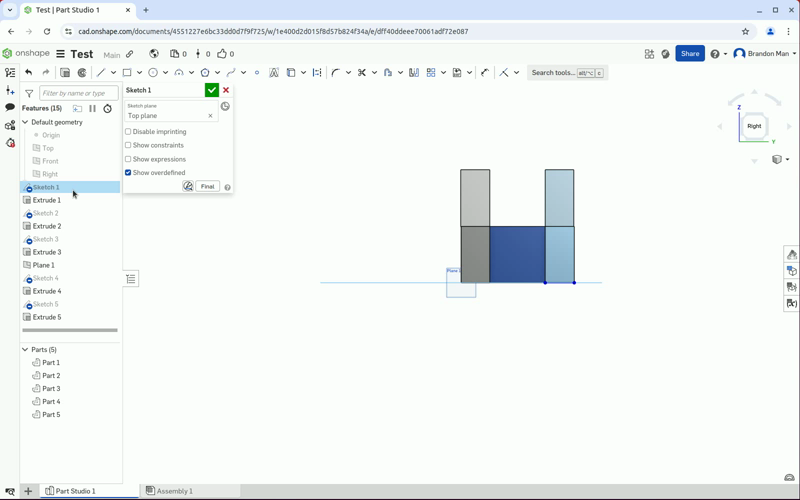
mouse_move(229, 92)
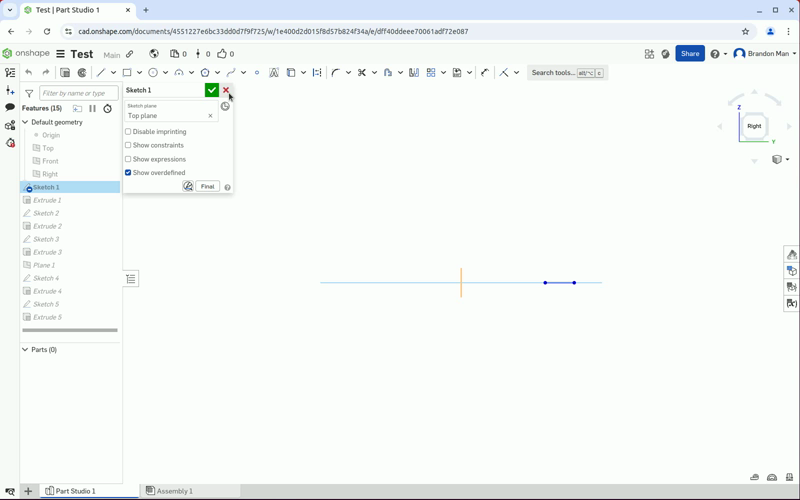
click(229, 92)
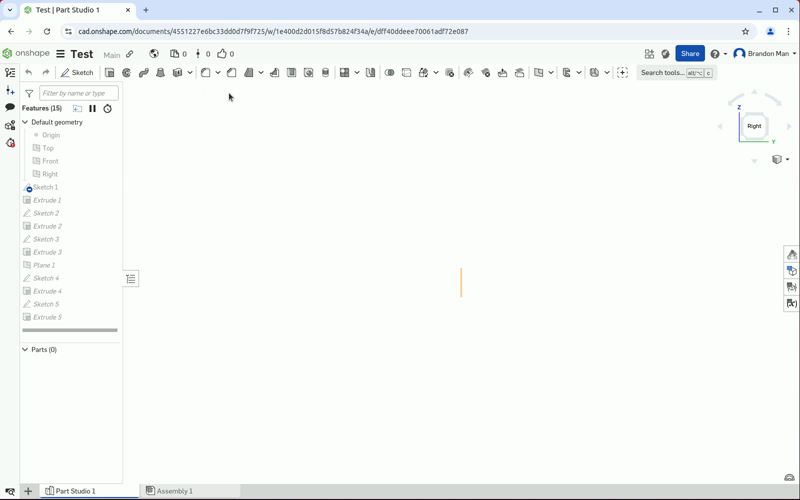
key(shift+s)
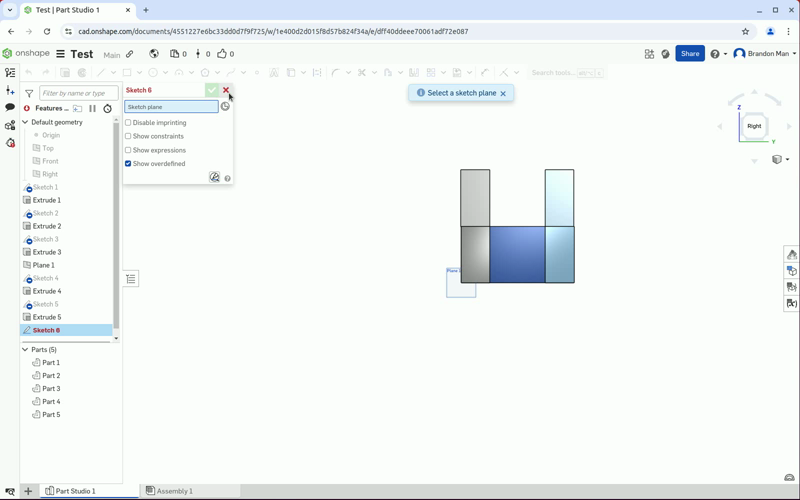
mouse_move(69, 267)
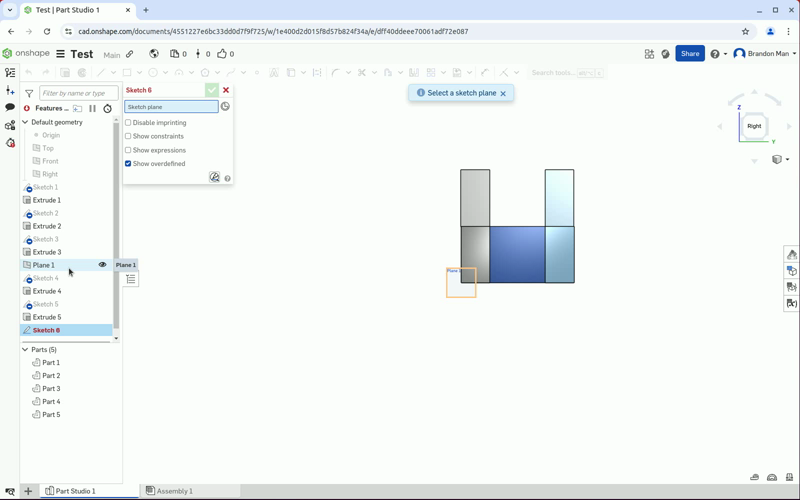
click(69, 267)
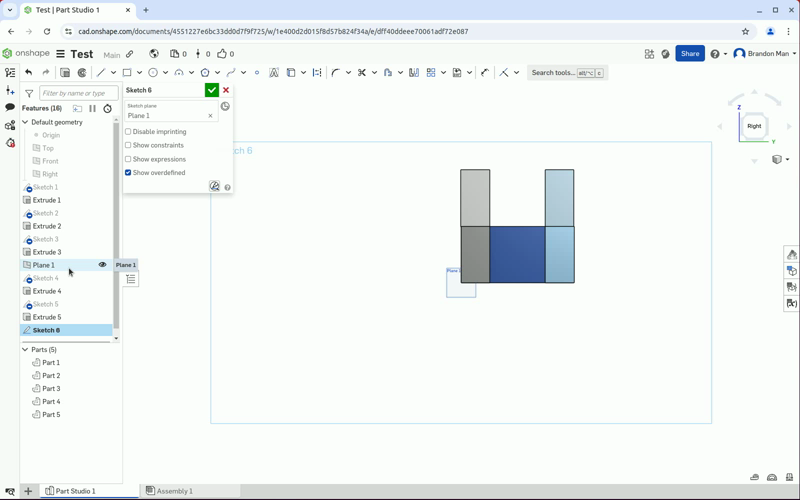
mouse_move(73, 352)
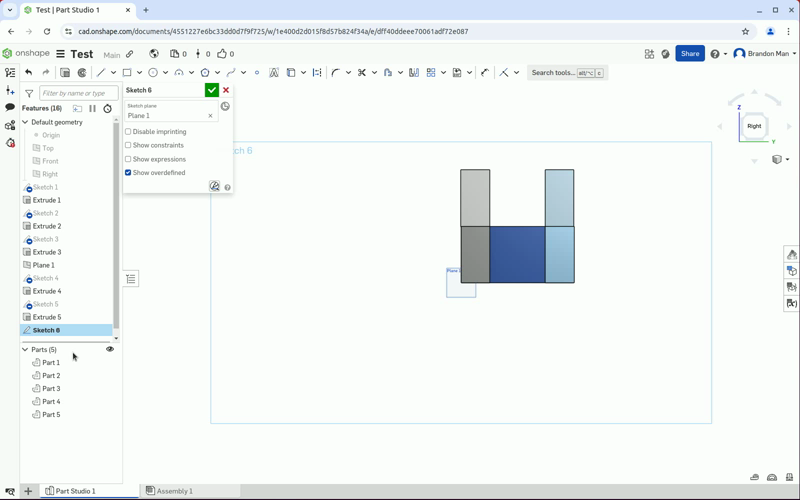
key(y)
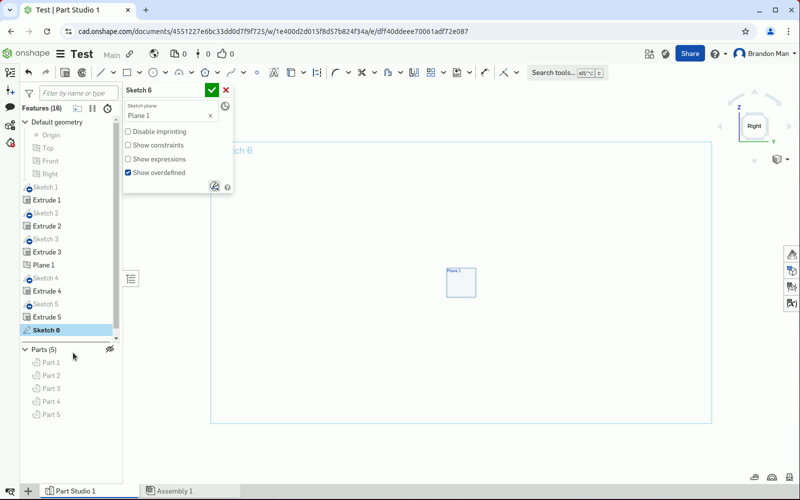
key(l)
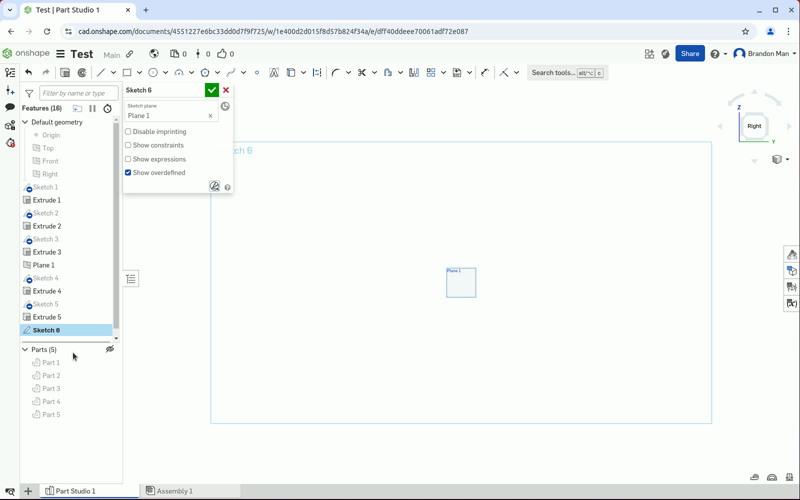
key_down(shift)
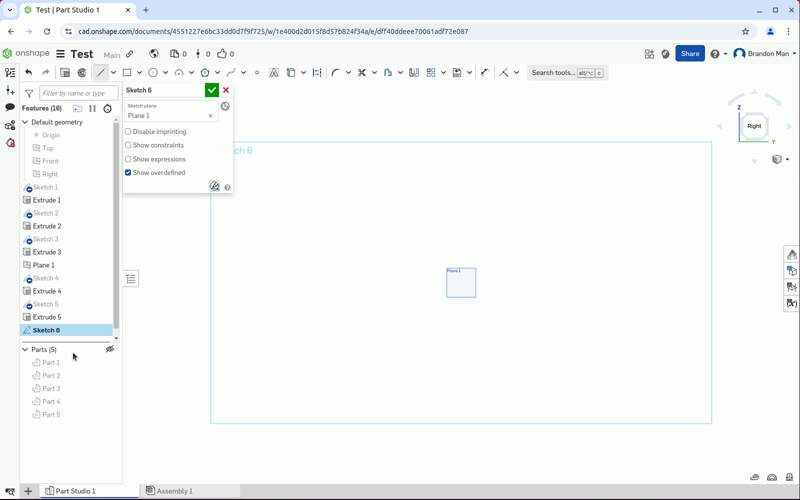
mouse_move(489, 226)
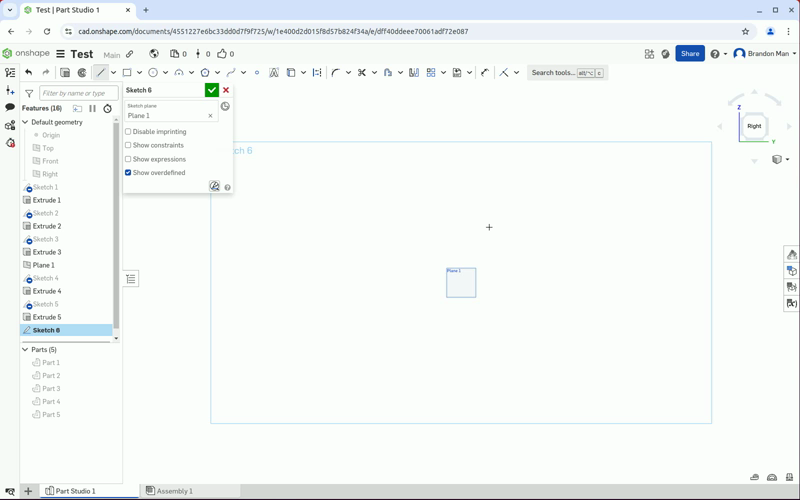
click(489, 226)
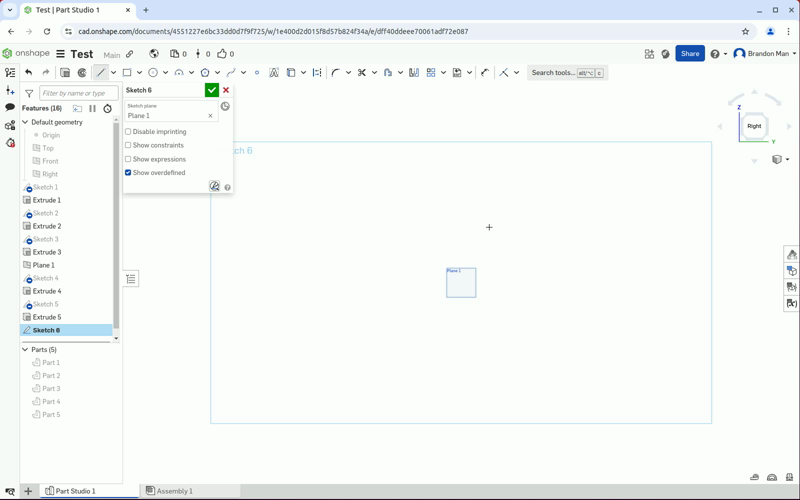
key_up(shift)
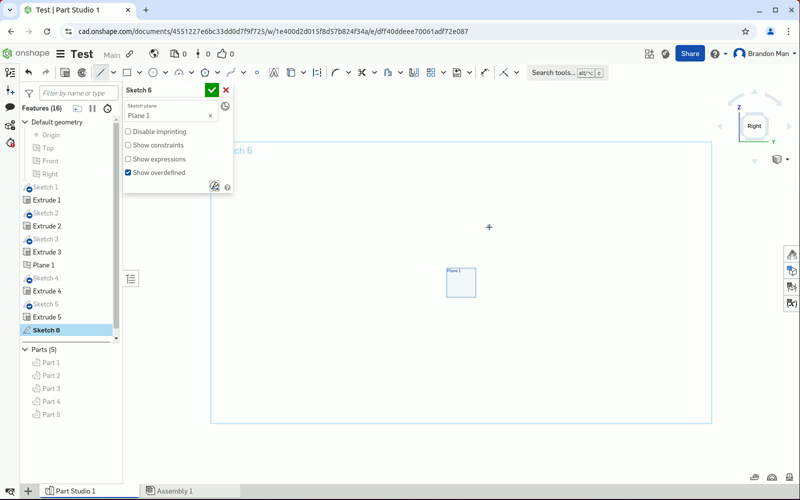
key_down(shift)
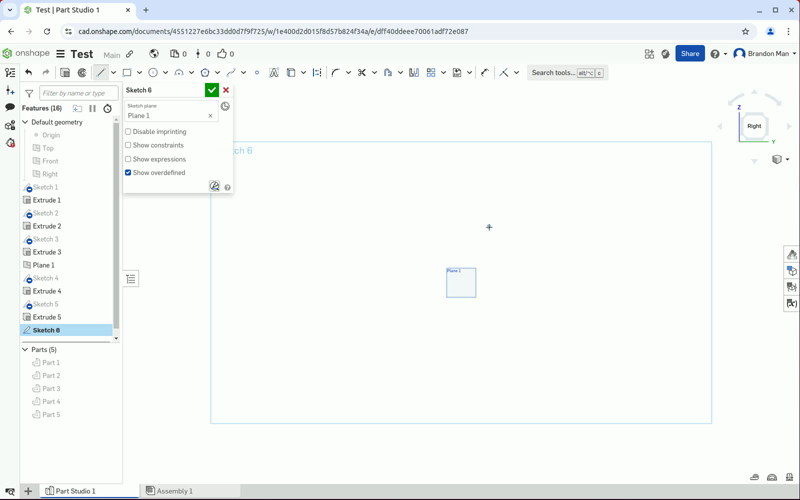
mouse_move(519, 226)
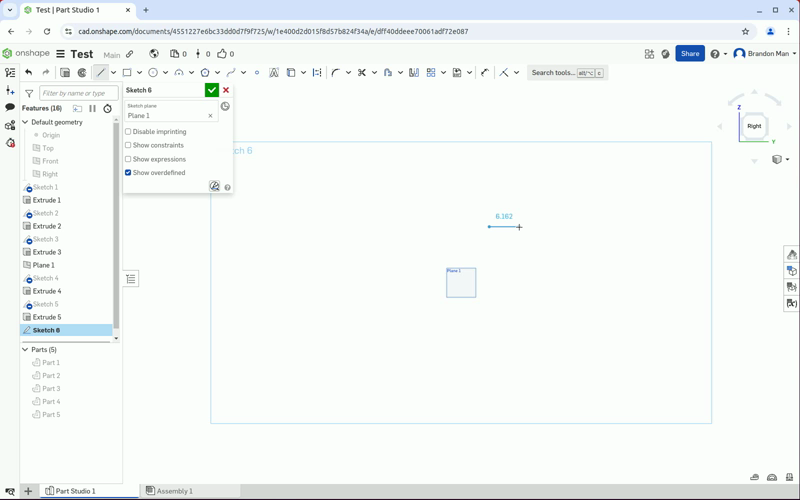
mouse_move(545, 226)
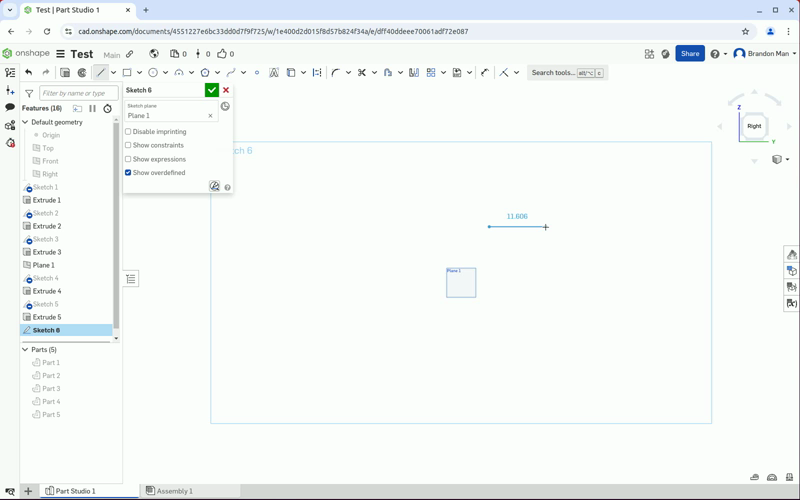
click(545, 226)
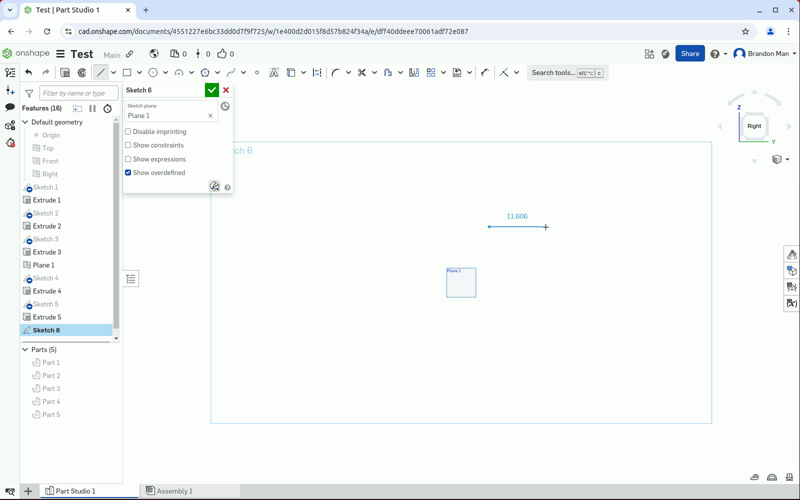
key_up(shift)
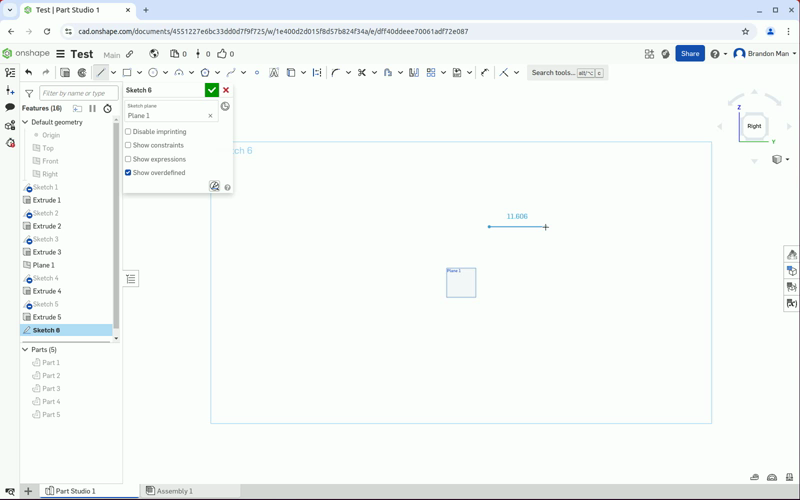
key_down(shift)
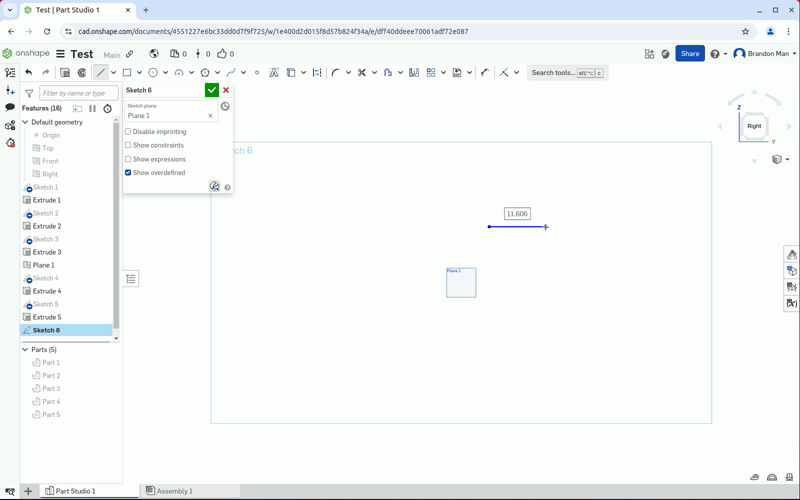
mouse_move(575, 226)
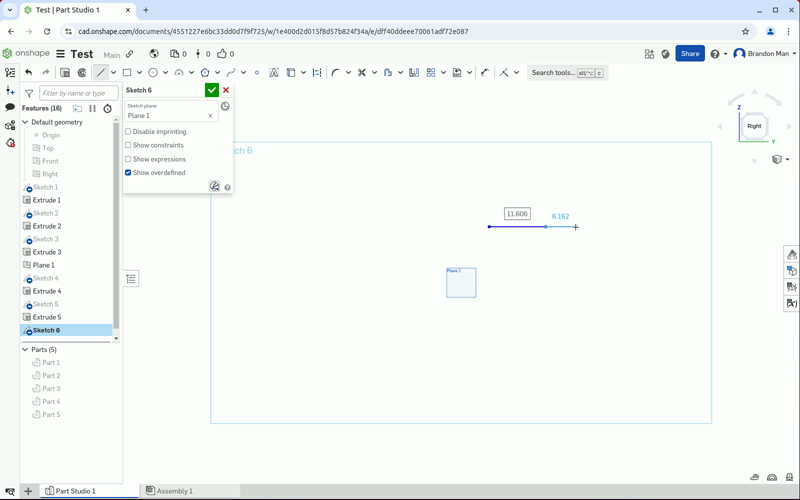
mouse_move(545, 198)
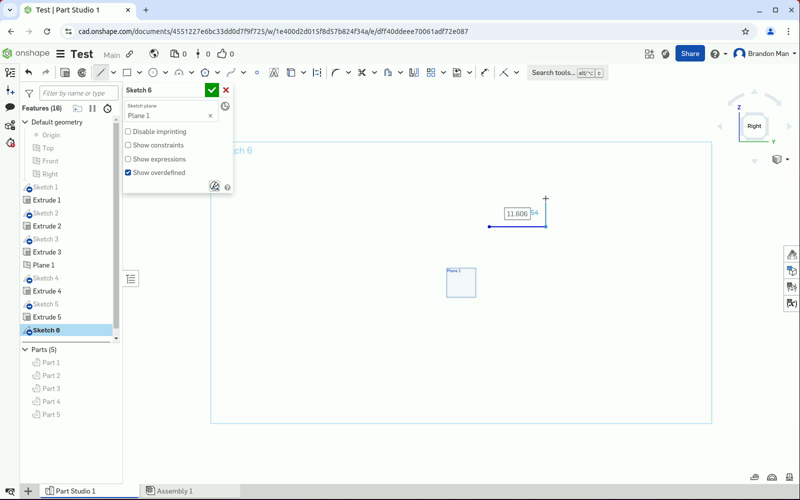
click(545, 198)
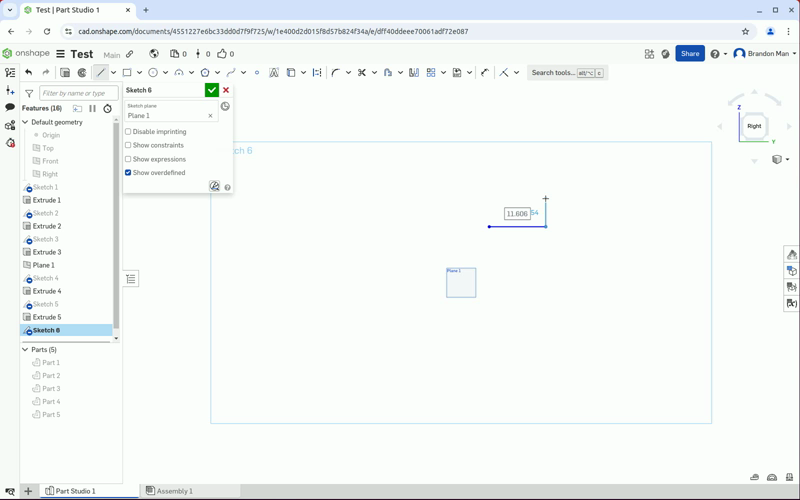
key_up(shift)
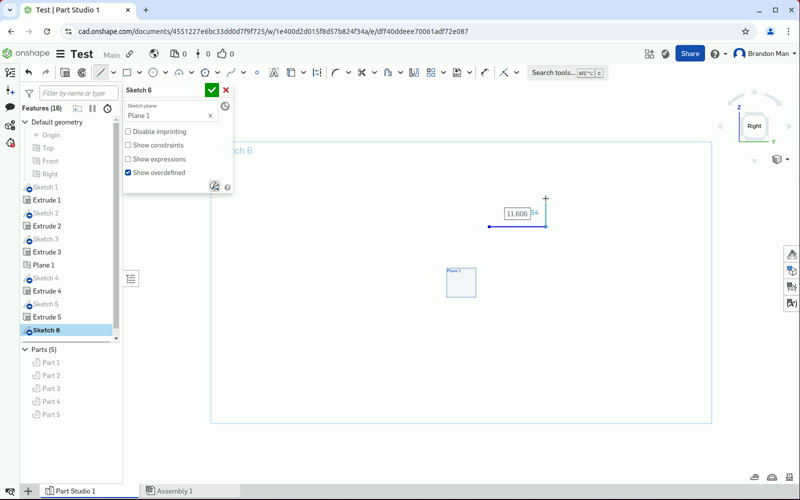
key_down(shift)
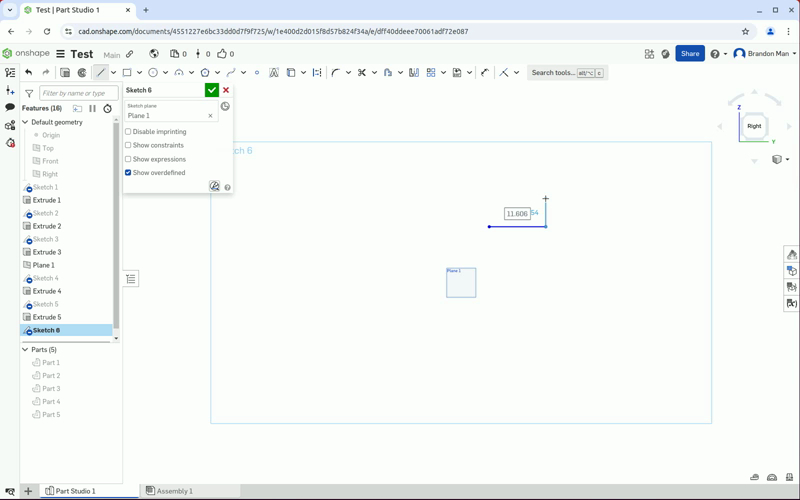
mouse_move(575, 198)
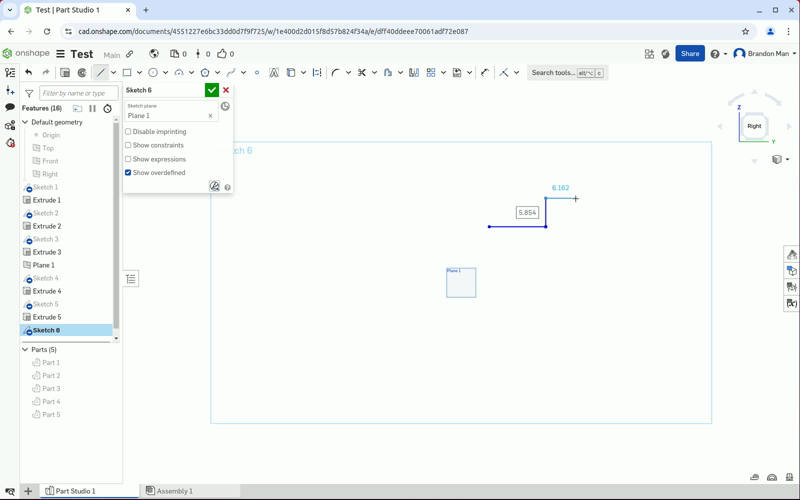
mouse_move(489, 198)
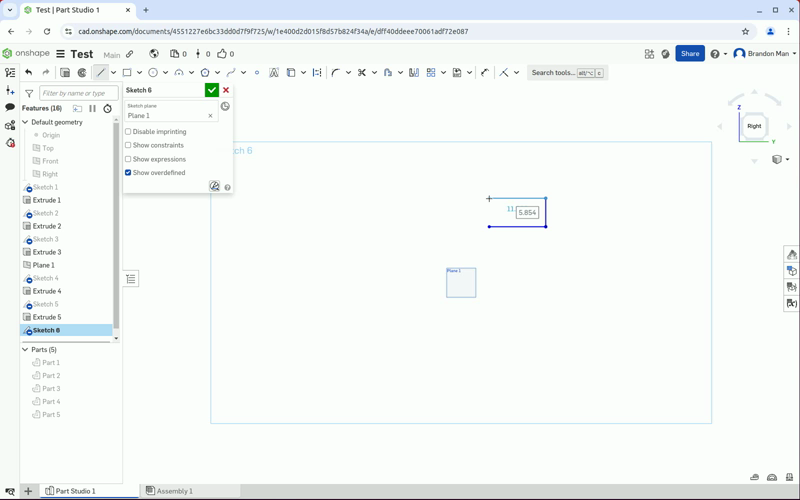
click(489, 198)
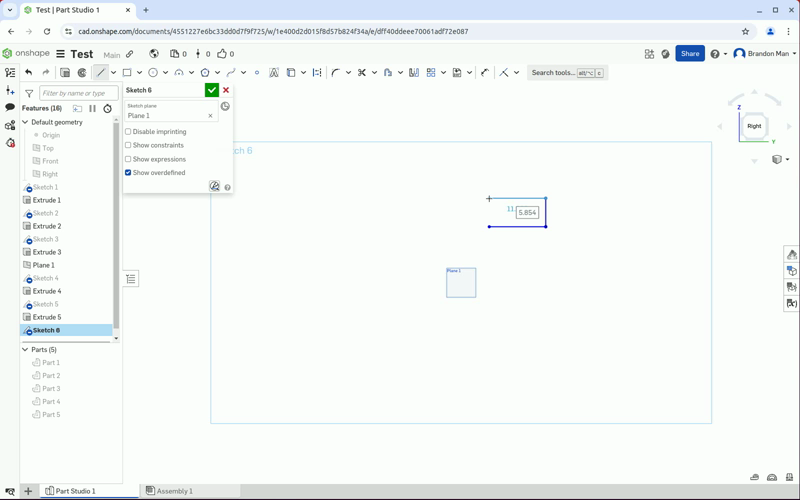
key_up(shift)
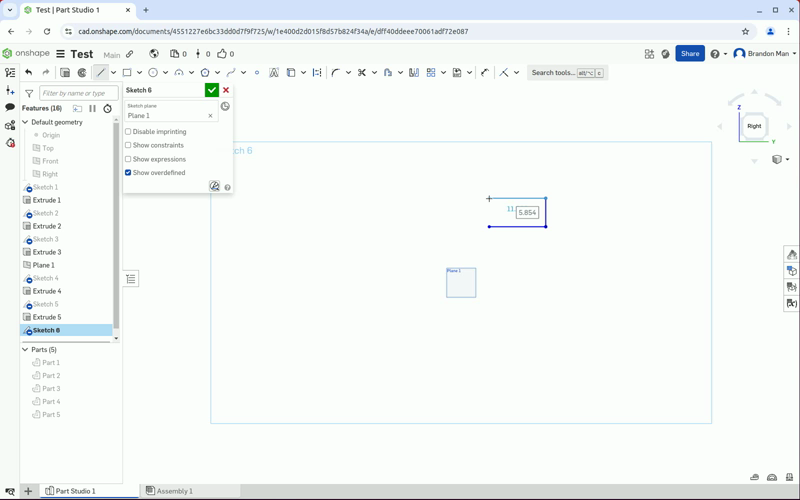
mouse_move(519, 198)
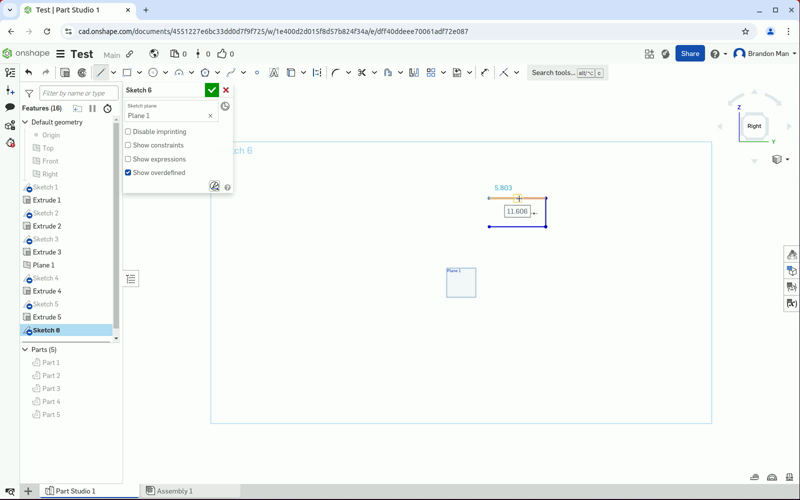
key_down(shift)
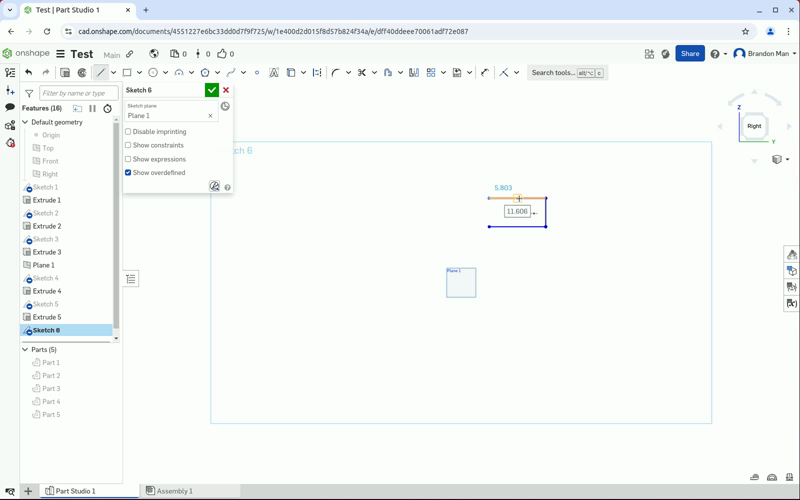
mouse_move(489, 226)
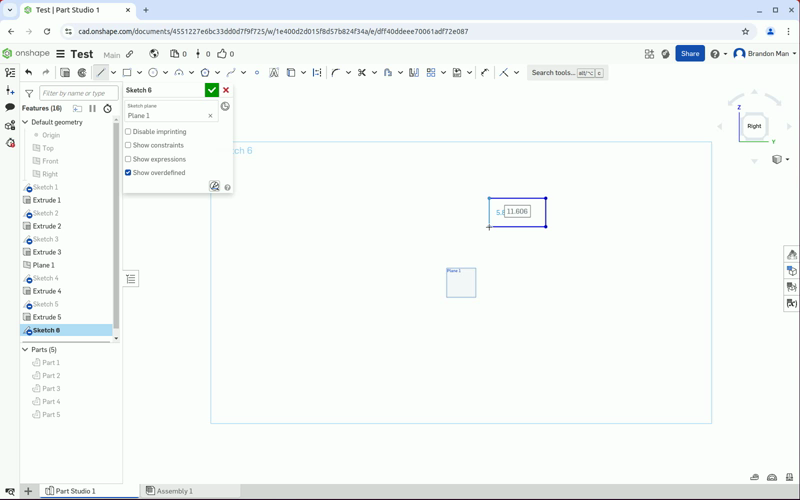
key_up(shift)
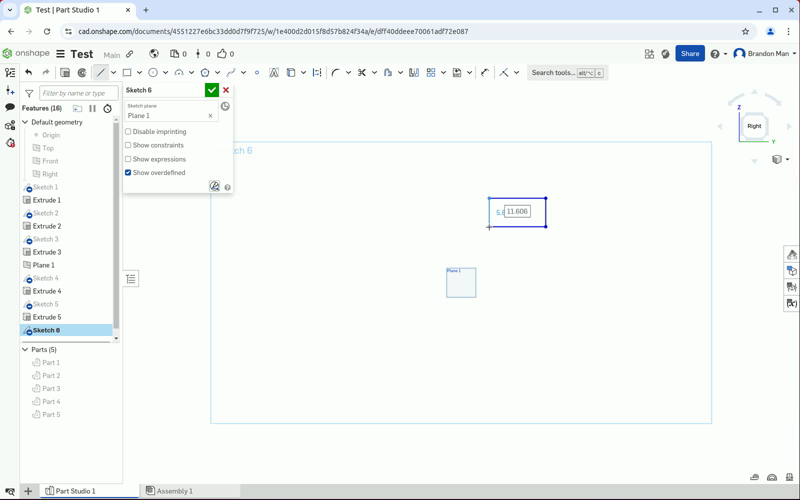
click(489, 226)
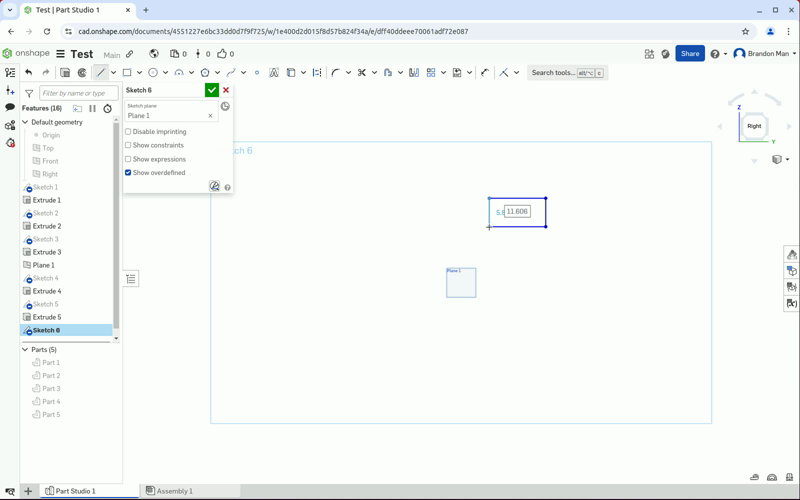
key(esc)
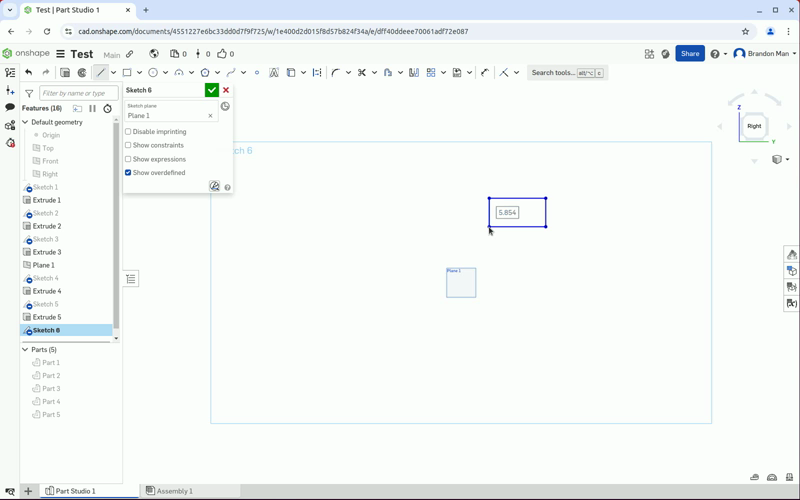
mouse_move(534, 212)
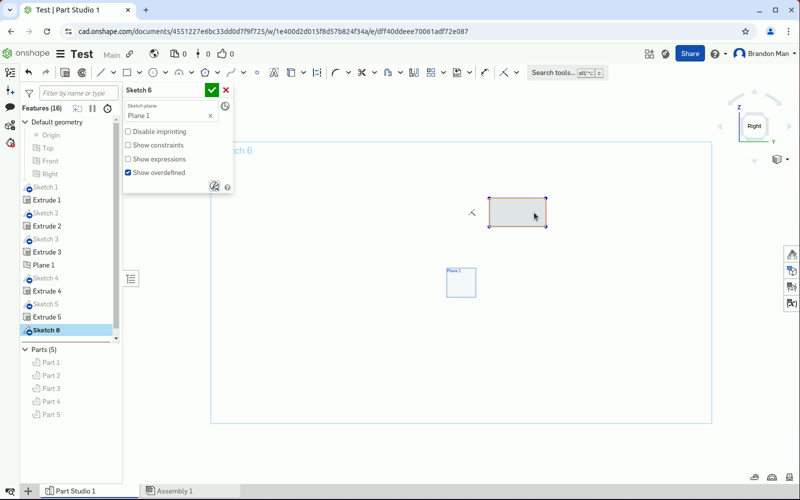
scroll(6)
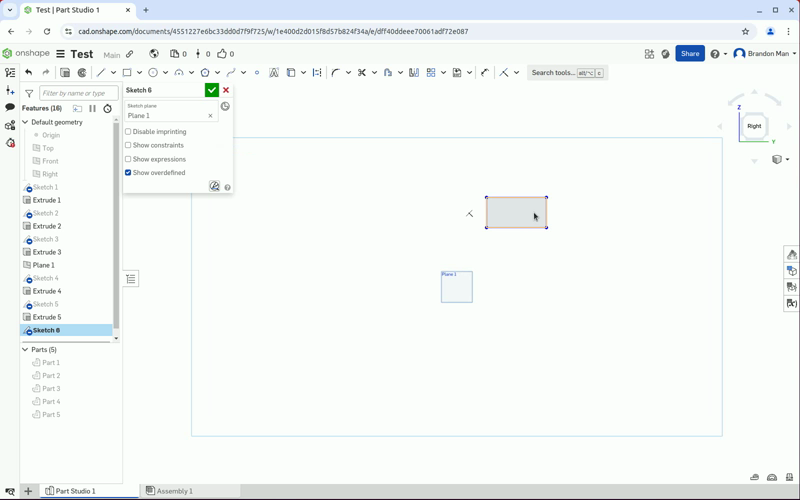
scroll(6)
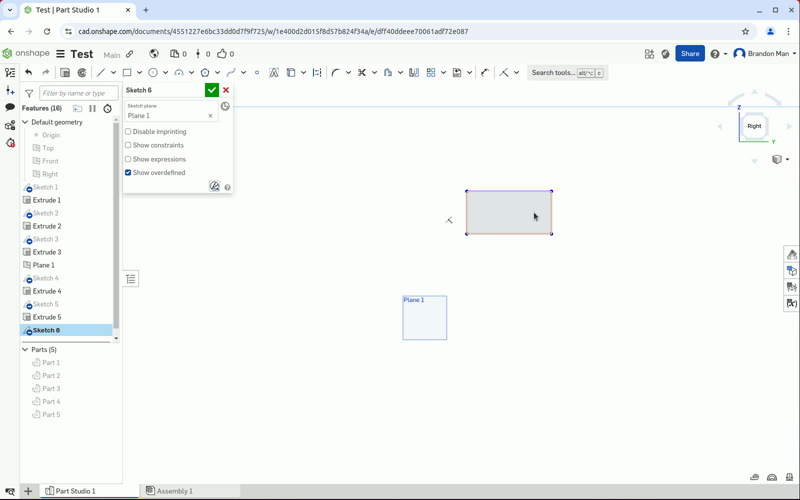
scroll(6)
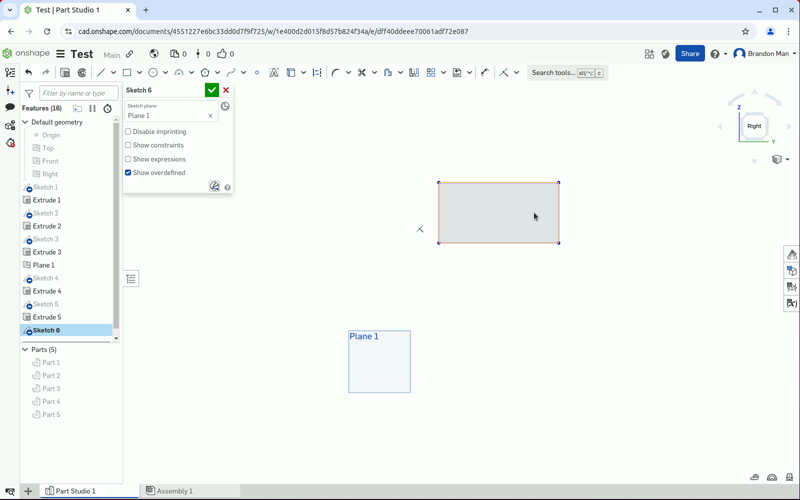
scroll(6)
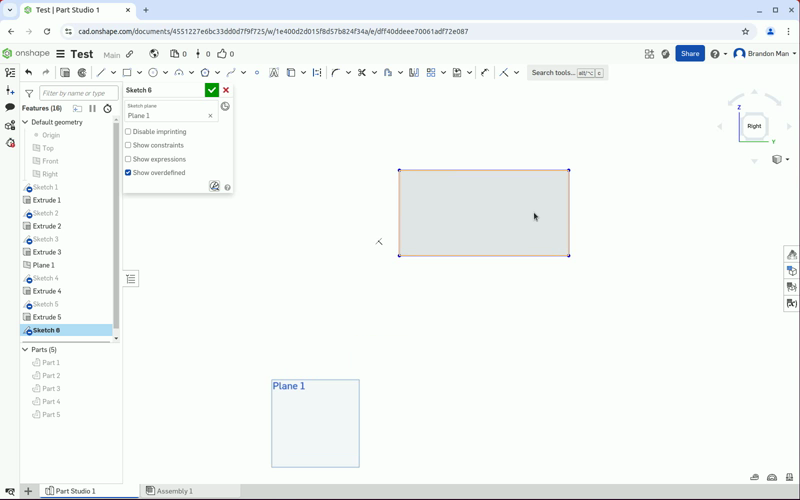
scroll(6)
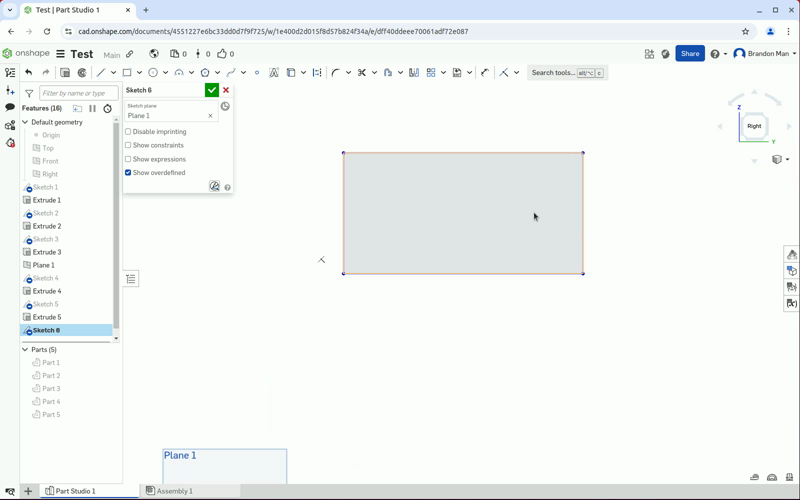
scroll(6)
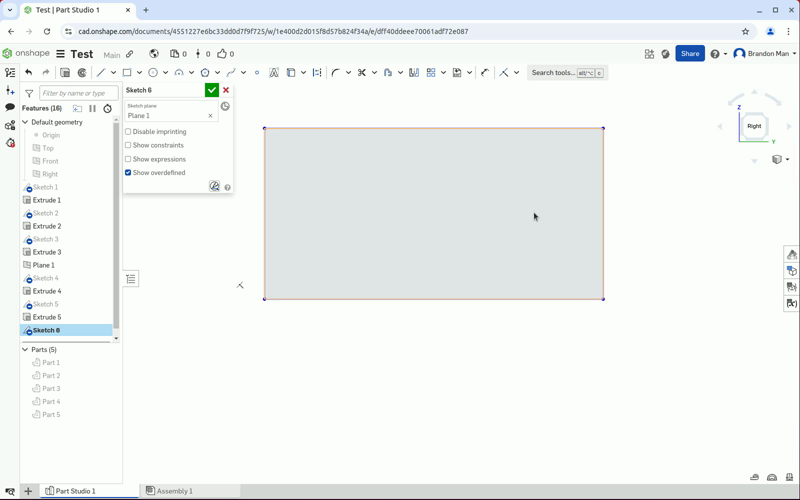
scroll(6)
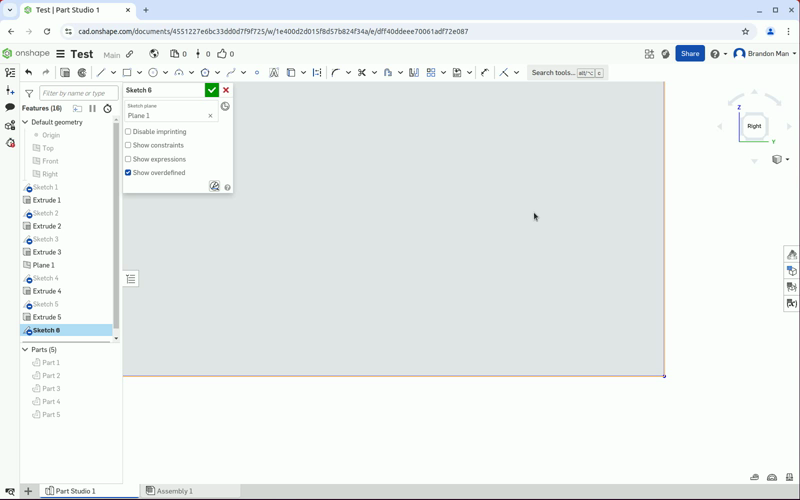
click(534, 212)
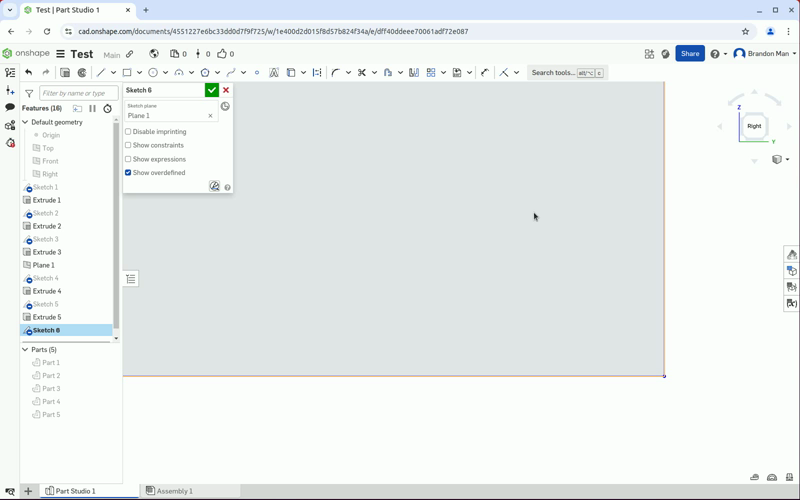
scroll(-6)
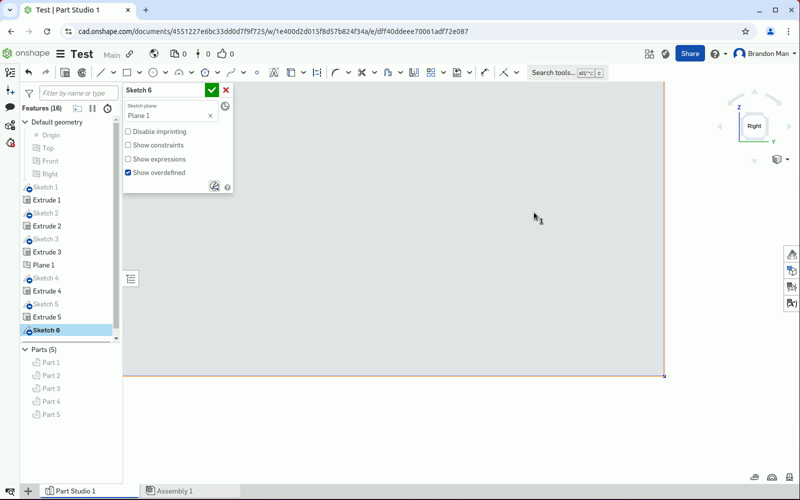
scroll(-6)
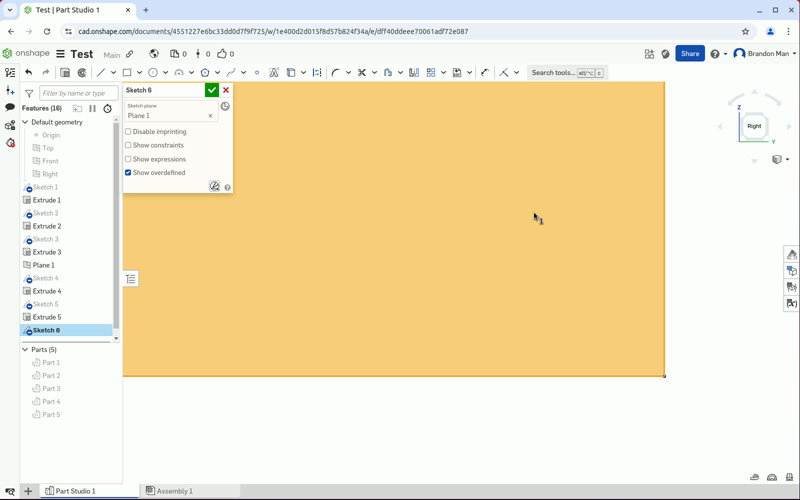
scroll(-6)
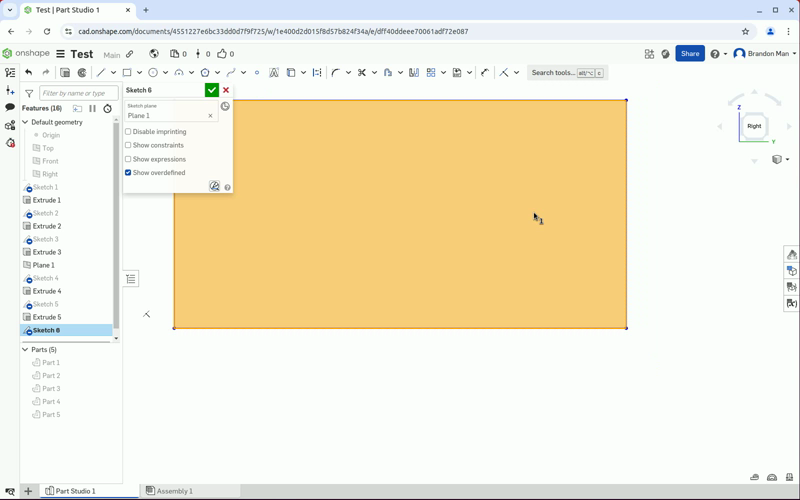
scroll(-6)
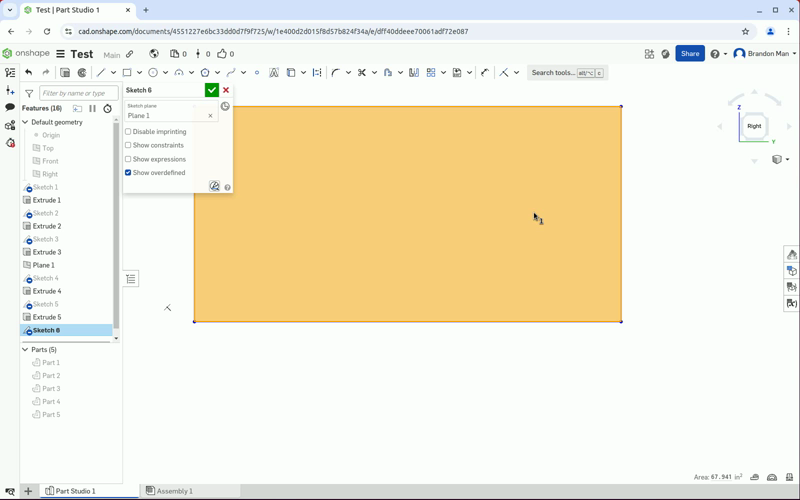
scroll(-6)
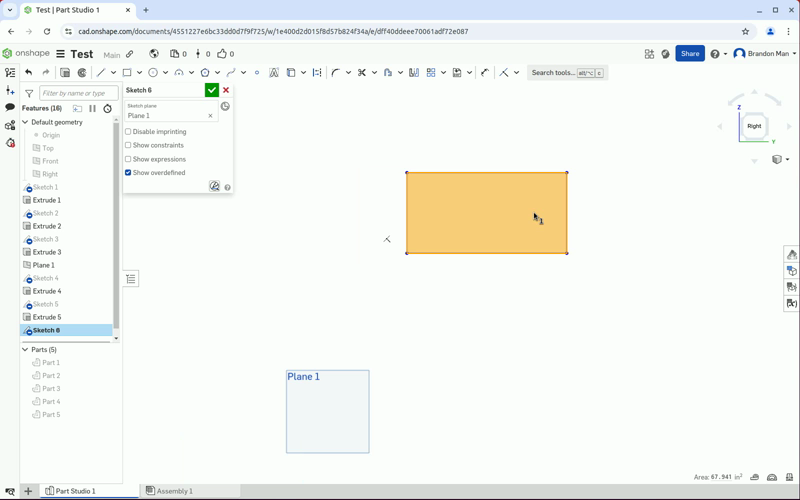
scroll(-6)
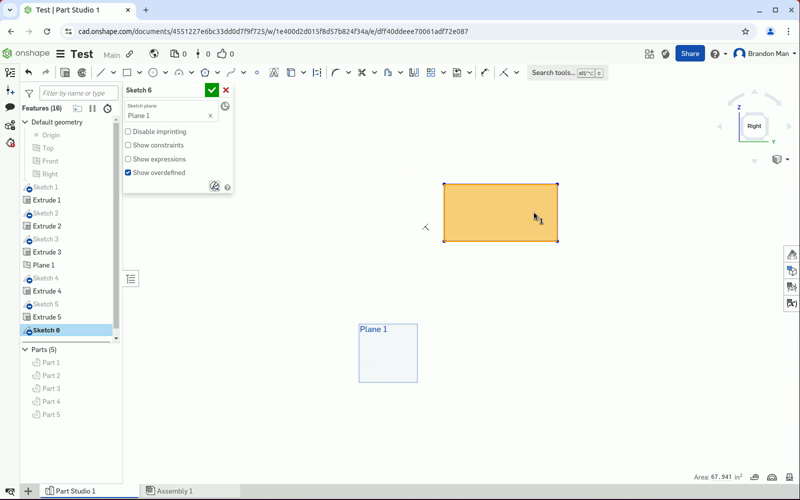
scroll(-6)
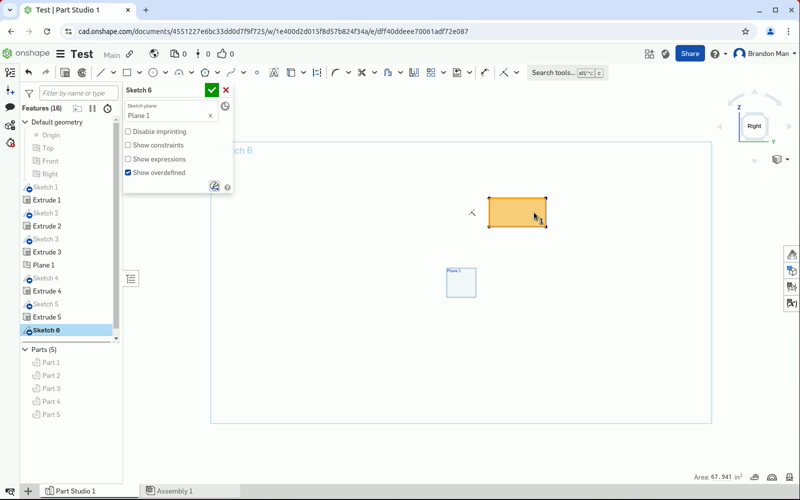
mouse_move(73, 352)
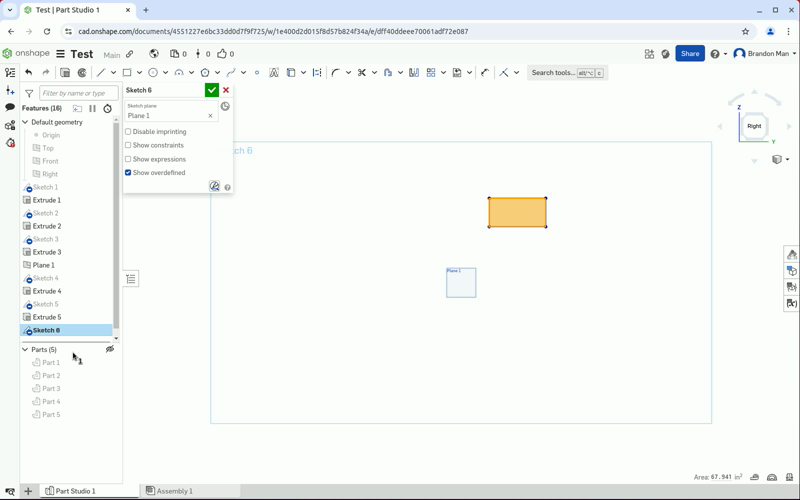
key(shift+y)
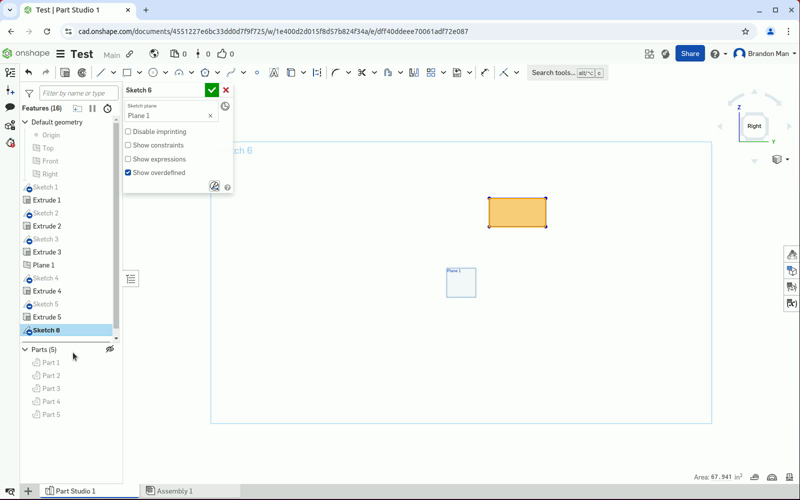
key(shift+e)
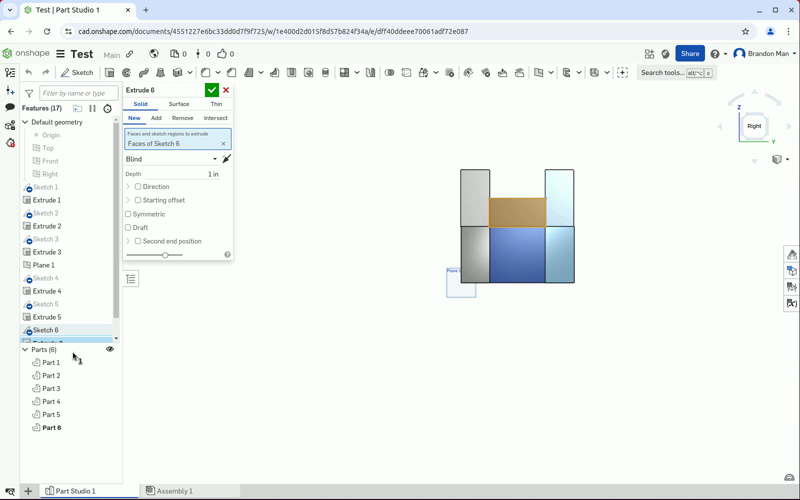
mouse_move(143, 106)
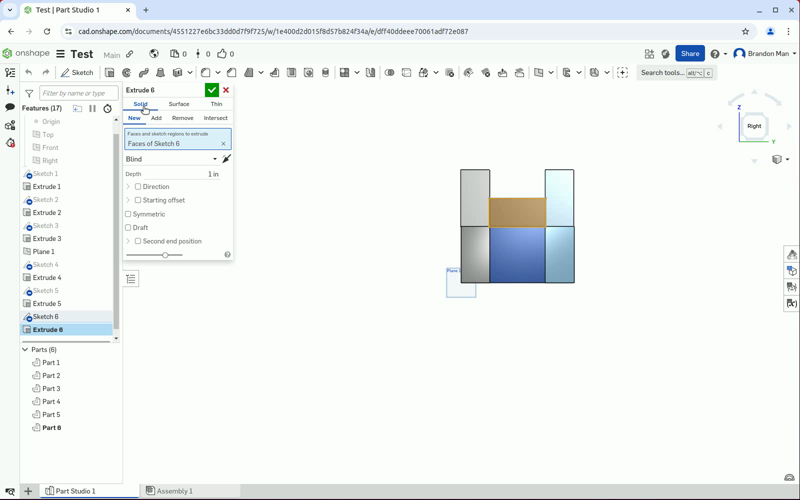
click(143, 106)
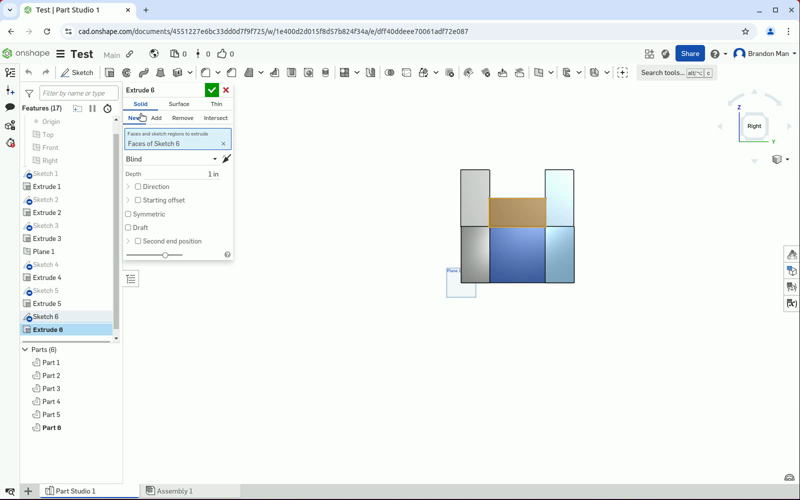
mouse_move(137, 120)
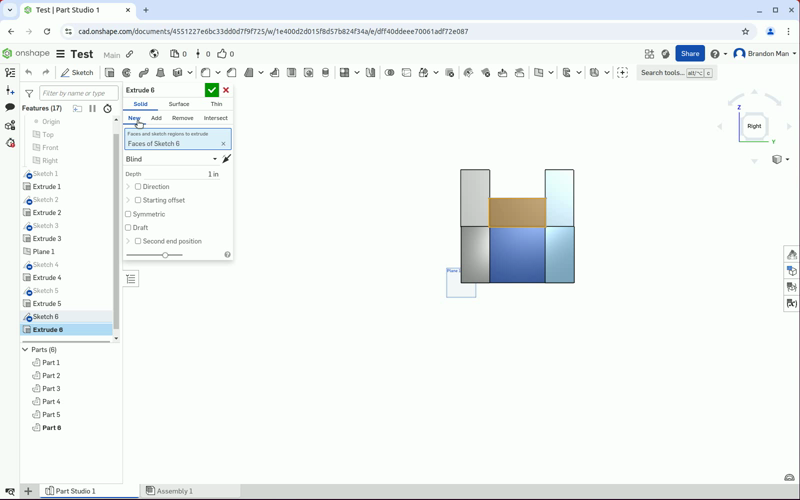
click(137, 120)
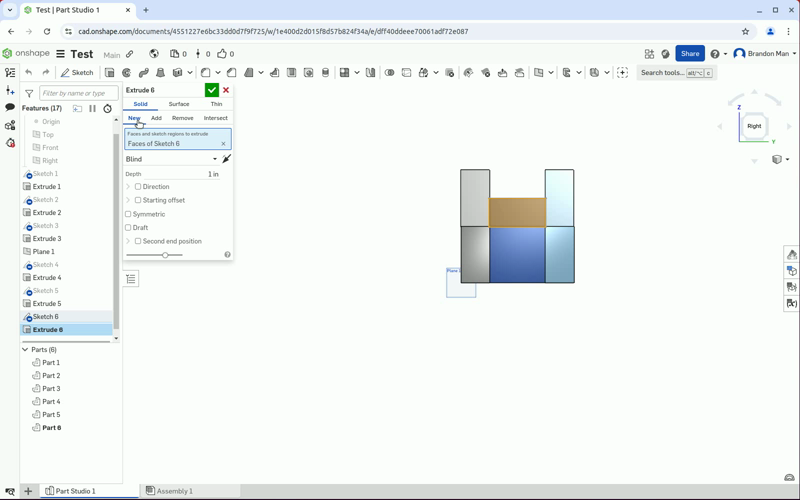
key(tab, 4)
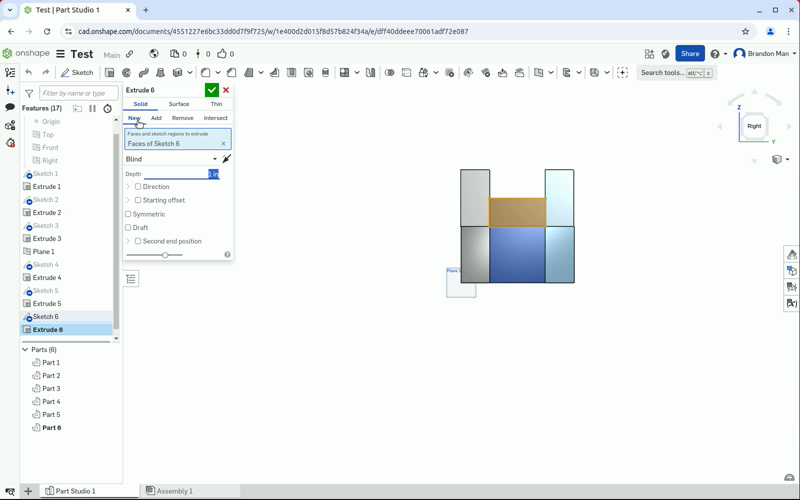
text(-5.777)
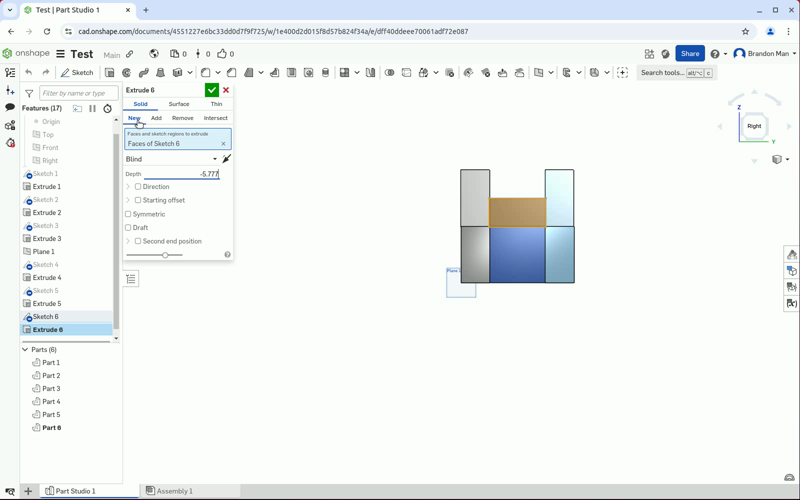
key(enter)
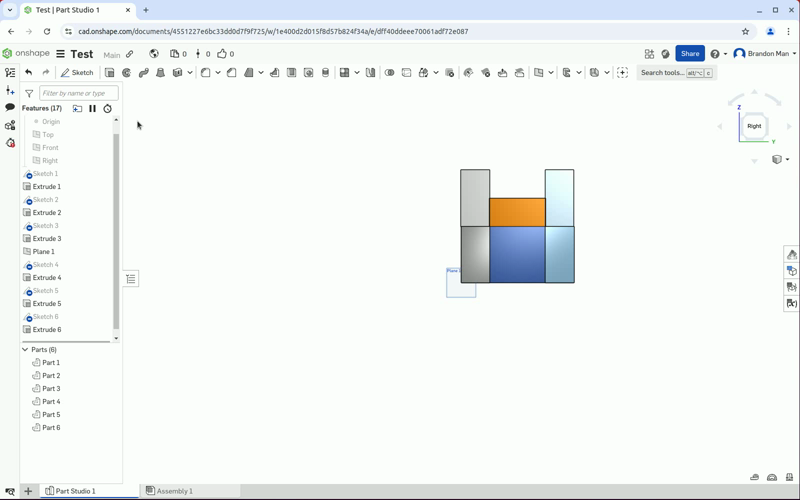
key(shift+h)
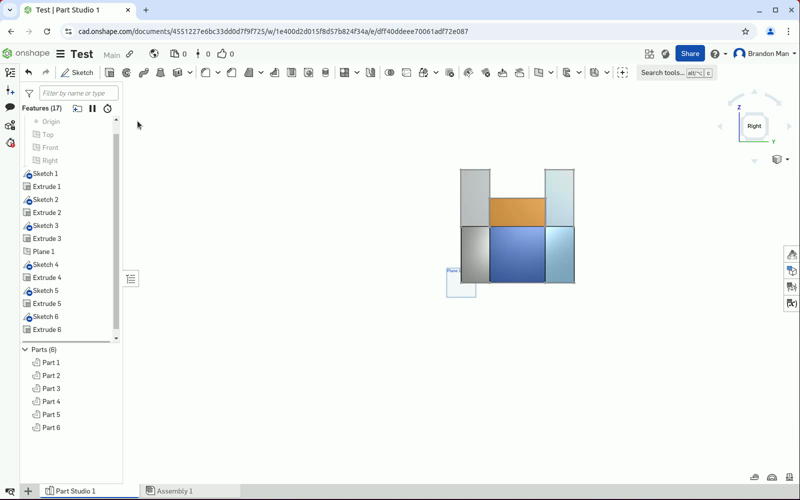
key(shift+h)
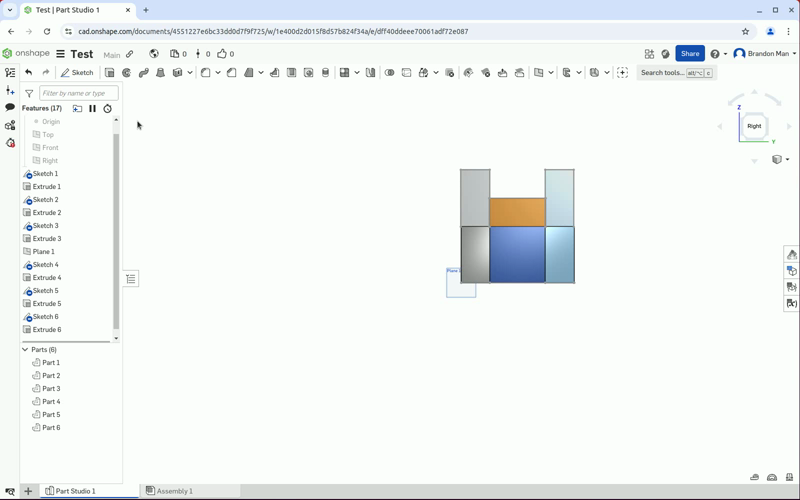
key(shift+7)
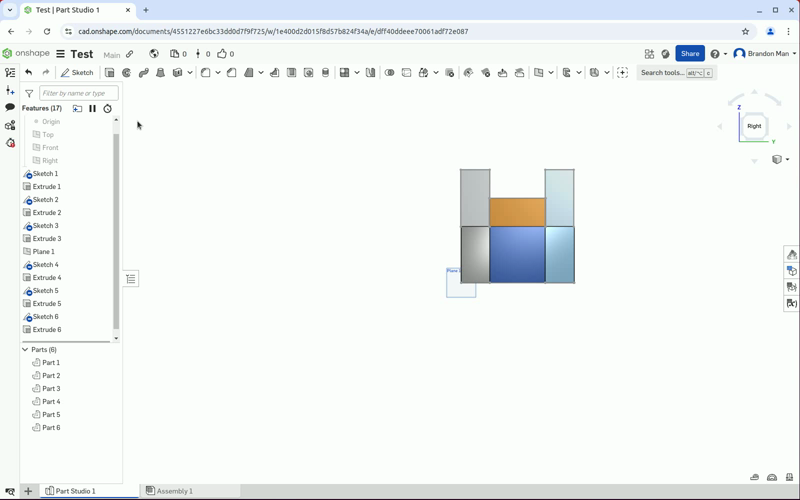
key(right, 2)
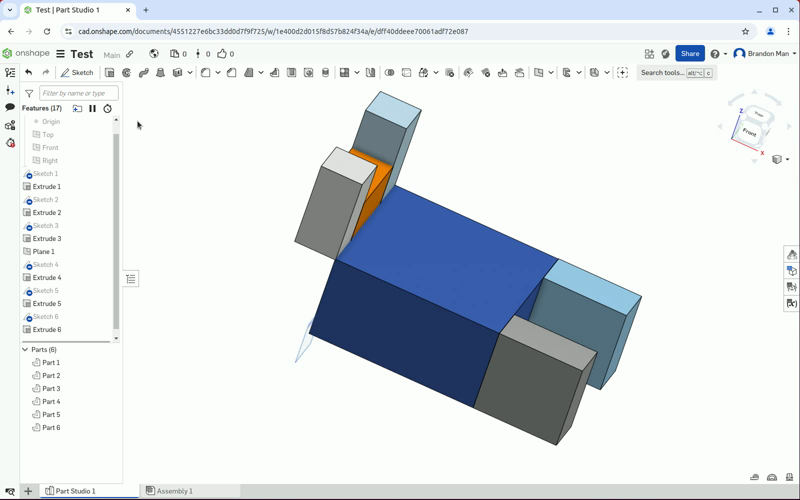
key(down, 2)
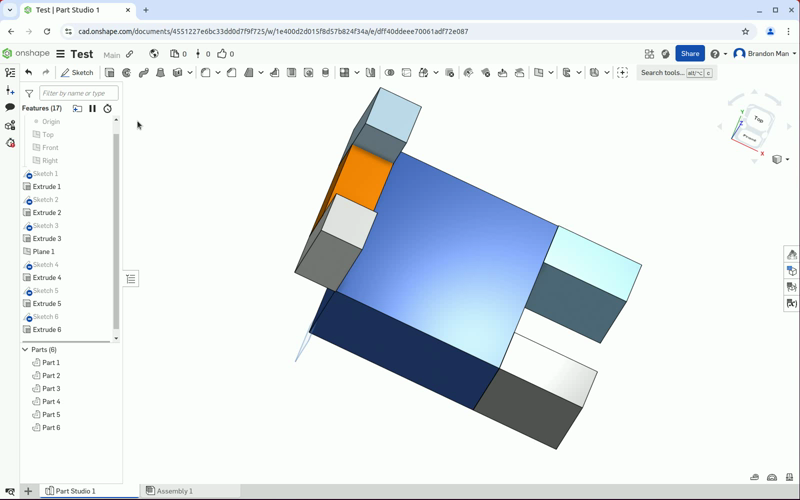
key(up, 2)
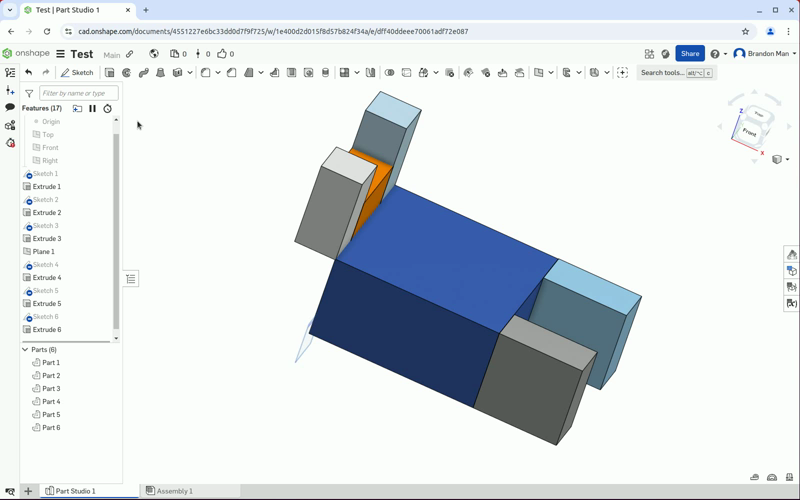
key(left, 2)
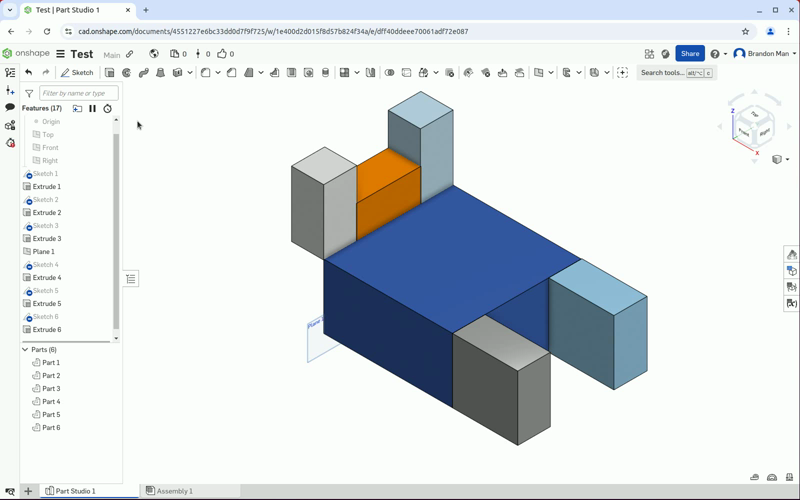
mouse_move(69, 176)
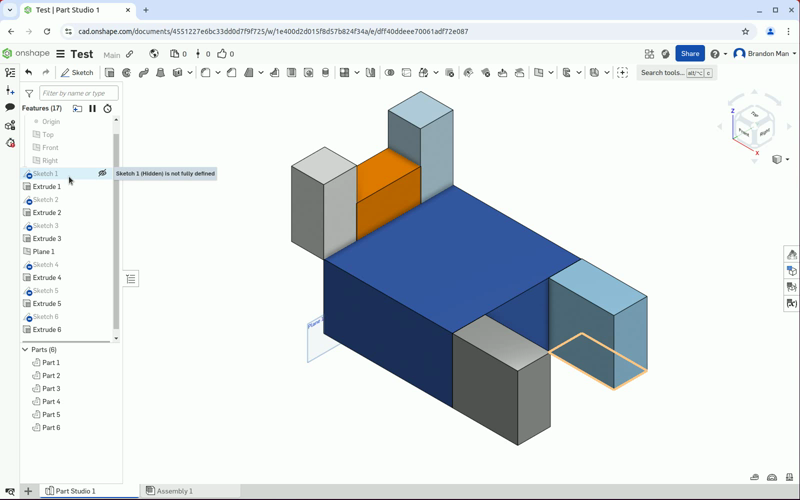
click(69, 176)